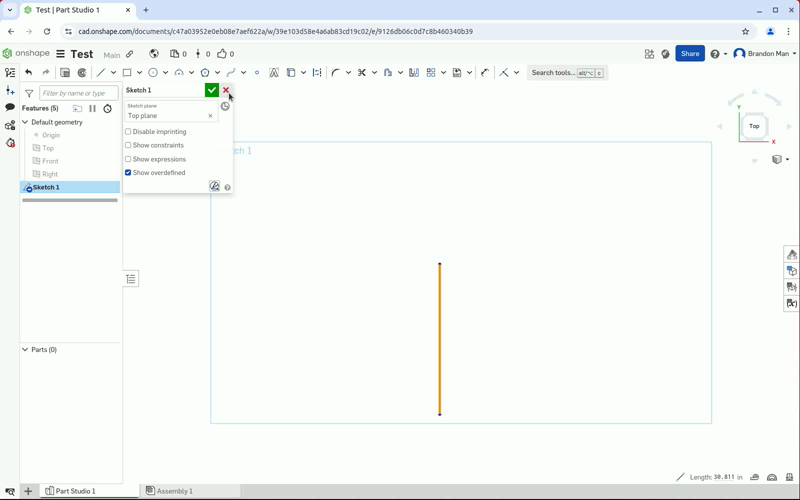
key(shift+h)
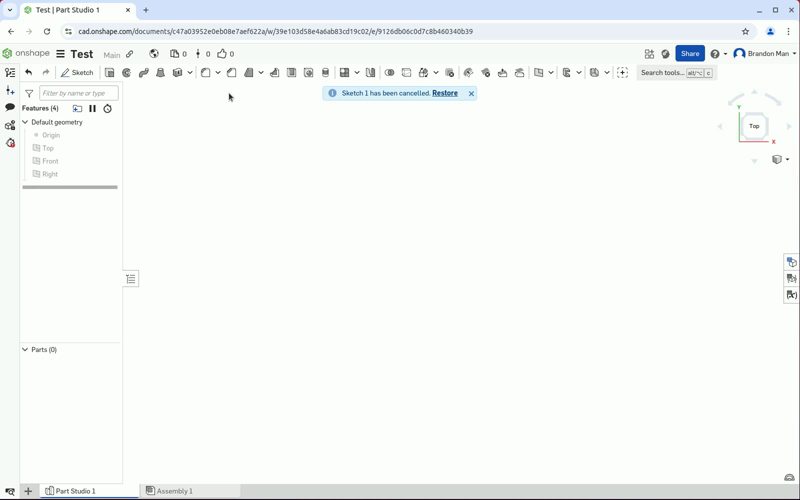
mouse_move(73, 352)
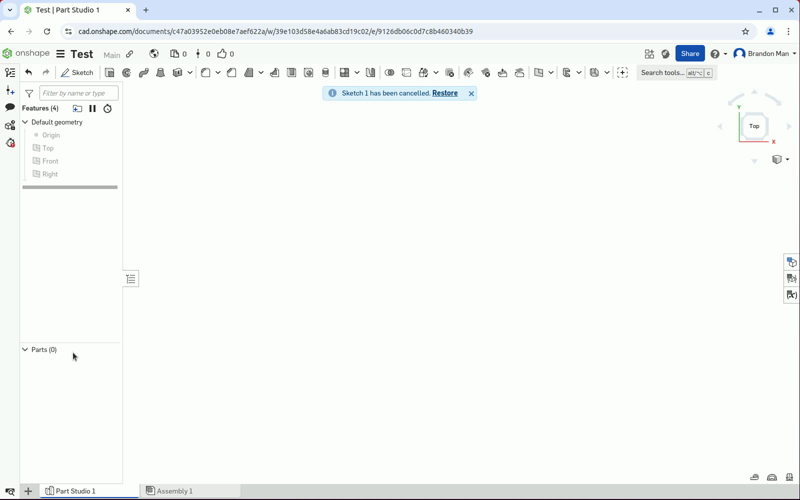
key(y)
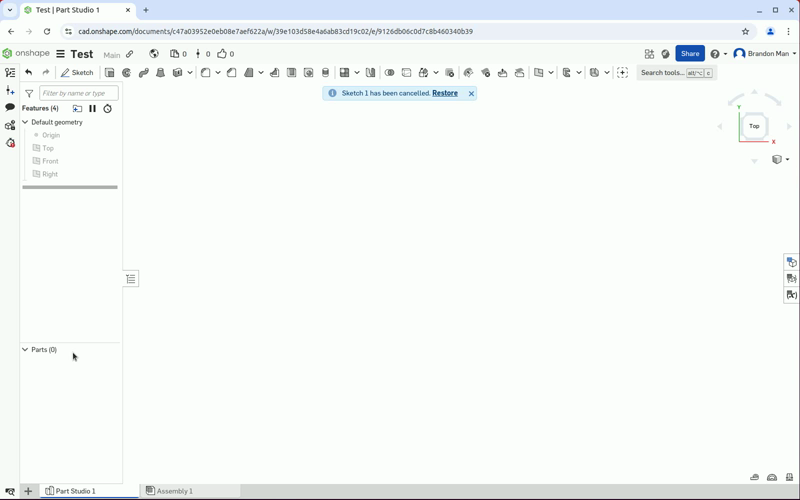
key(shift+p)
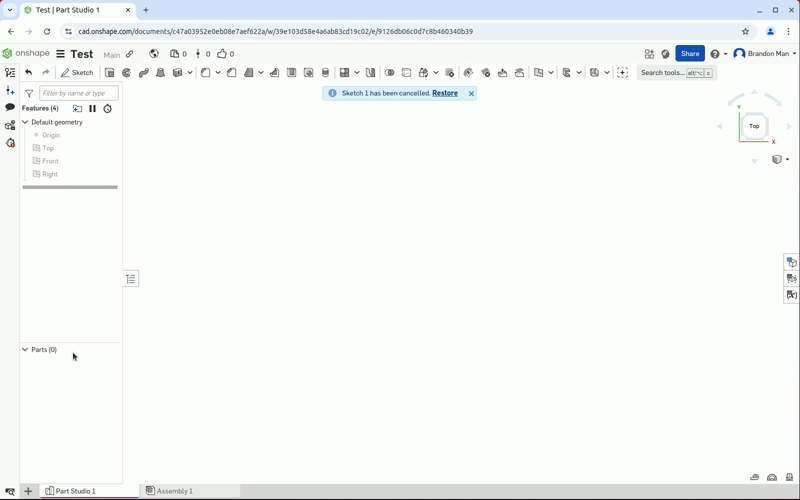
key(space)
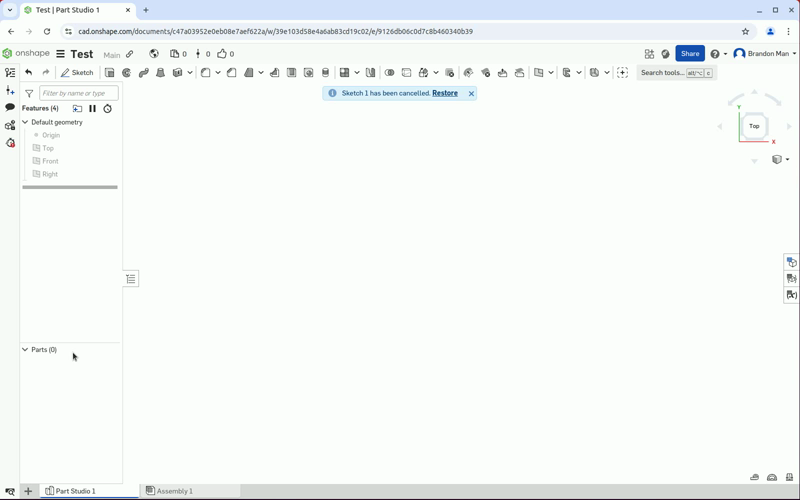
key_down(shift)
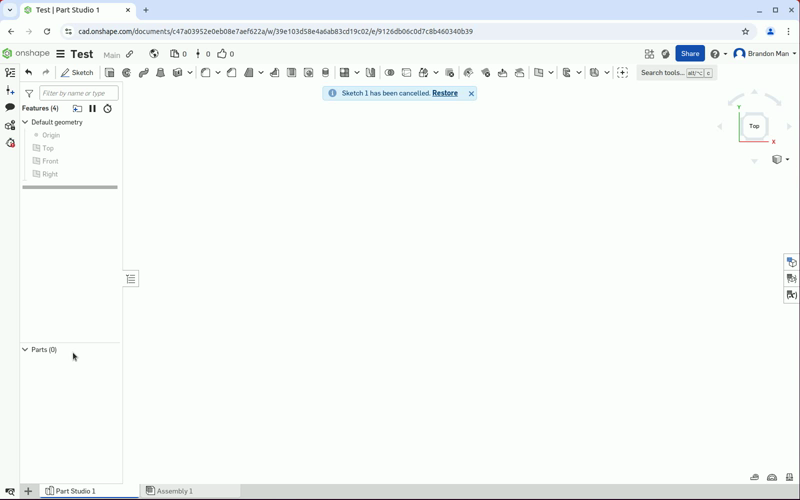
key(up)
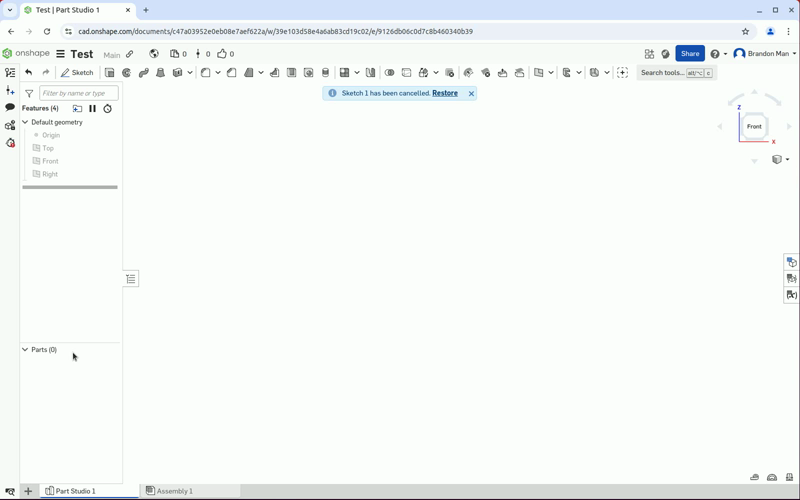
key_up(shift)
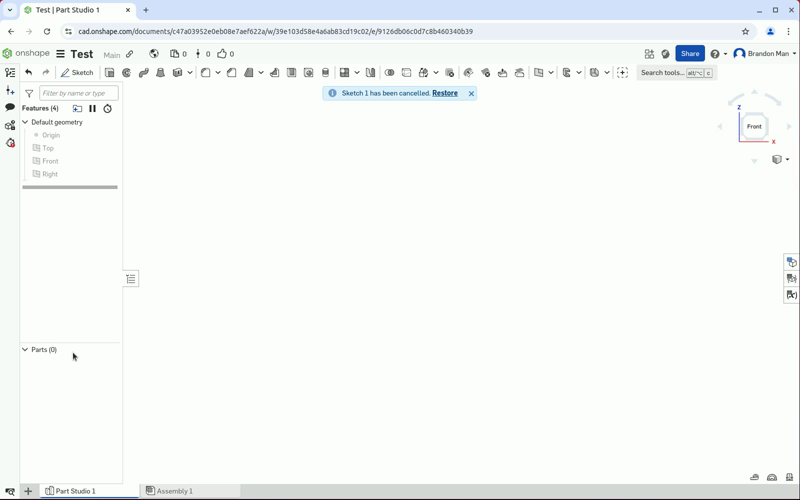
key(space)
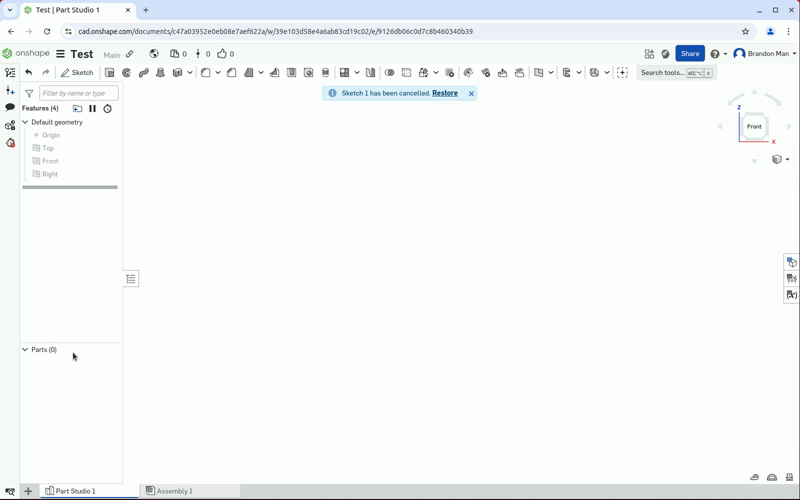
key_down(shift)
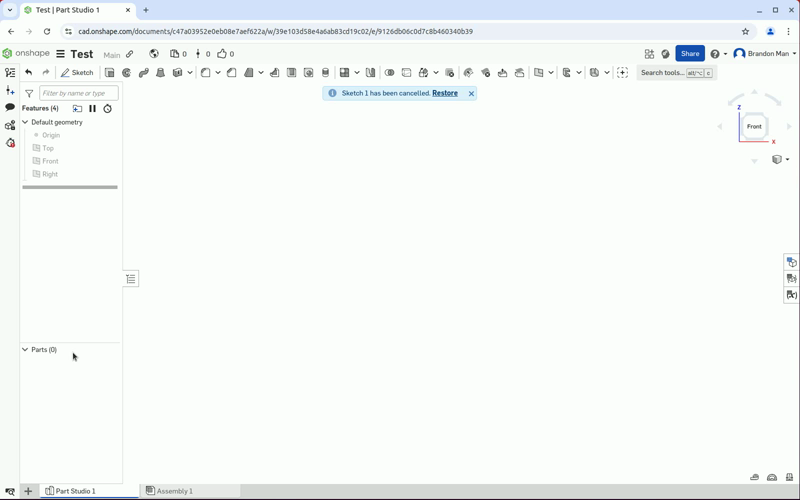
key(left)
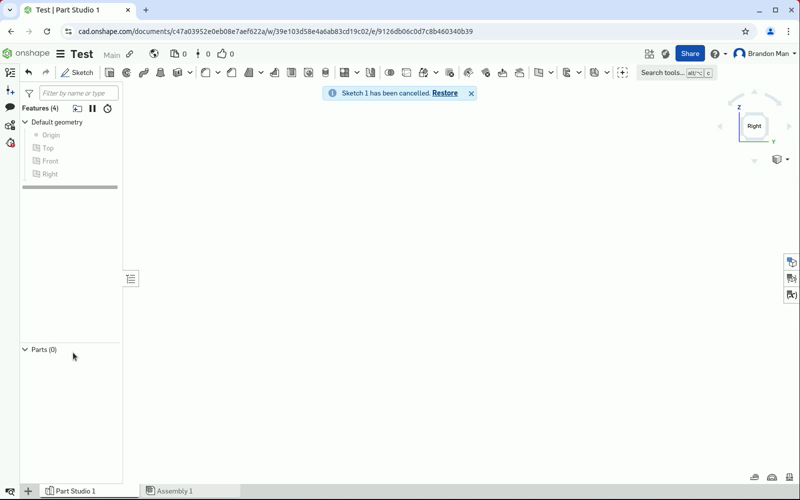
key_up(shift)
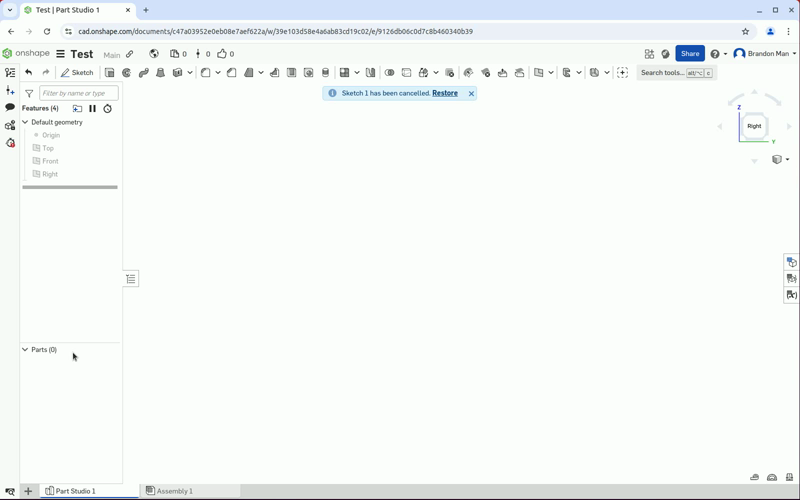
mouse_move(73, 352)
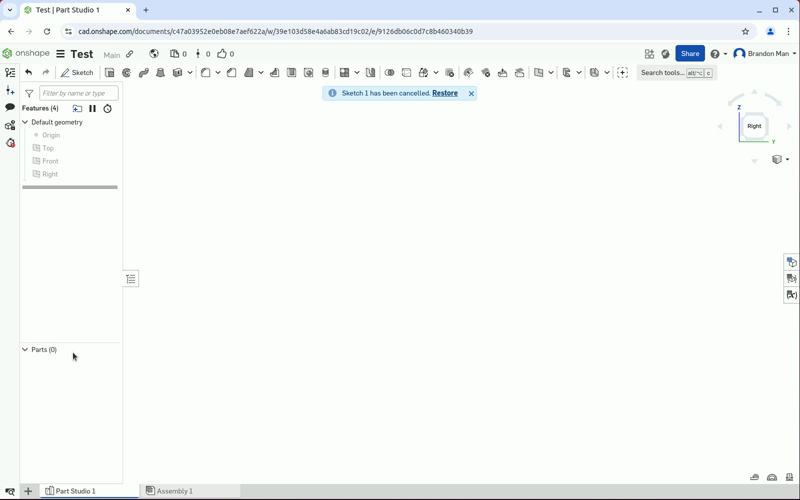
key(shift+y)
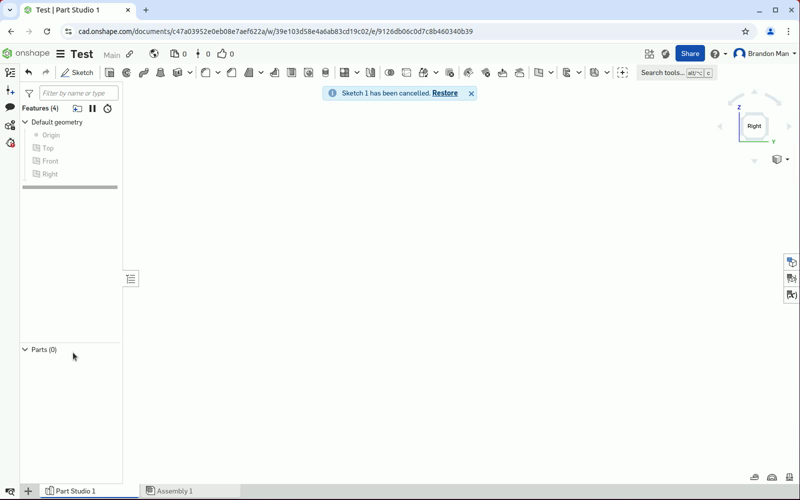
key(shift+s)
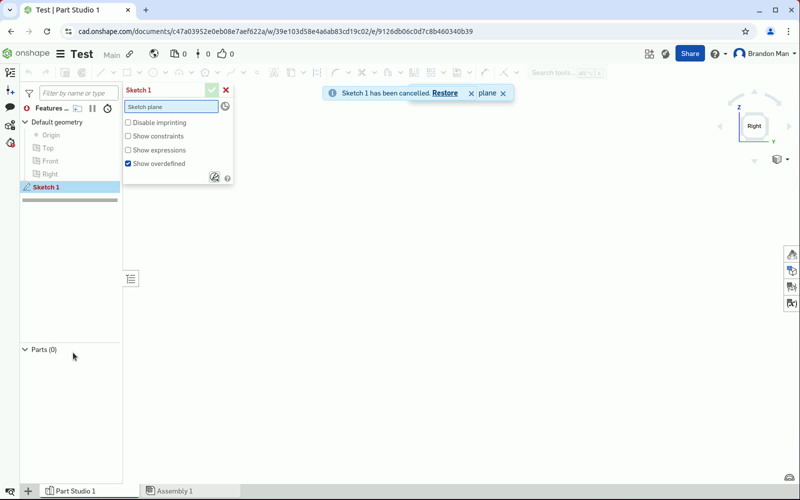
mouse_move(73, 176)
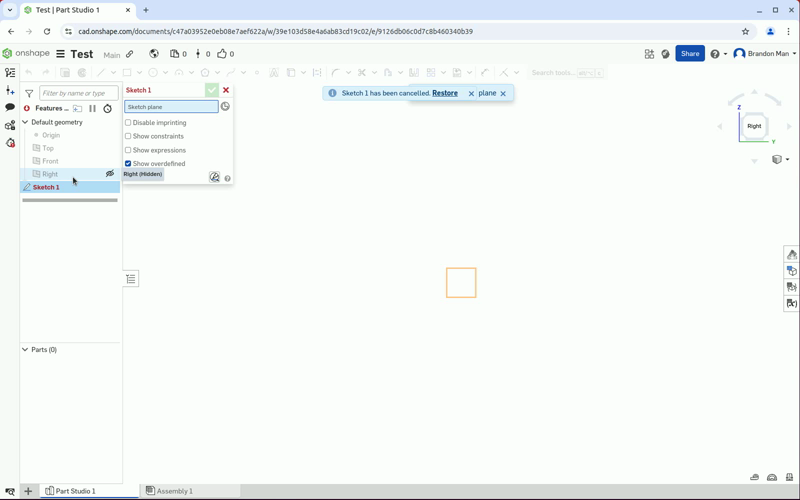
click(73, 176)
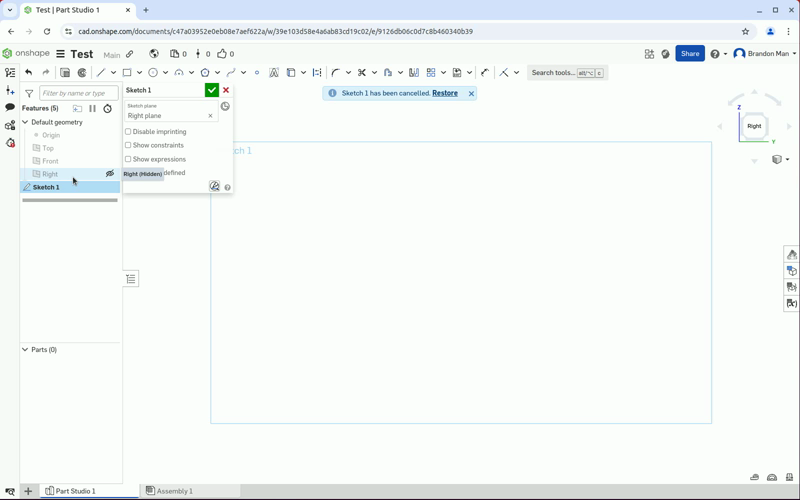
mouse_move(73, 352)
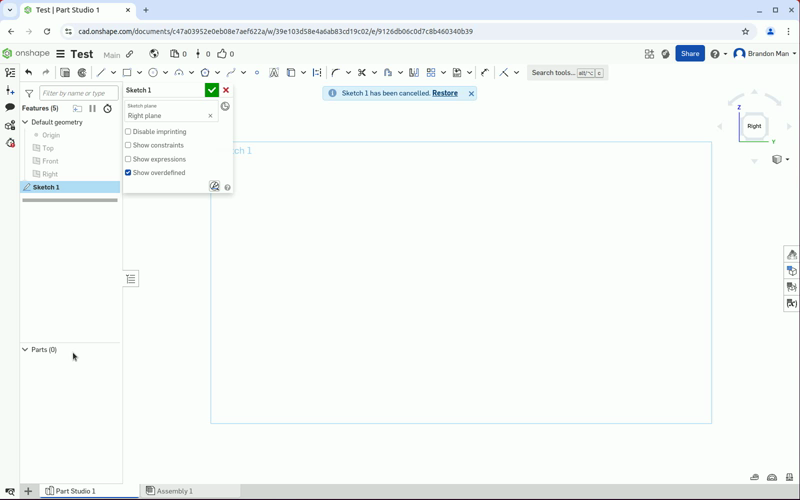
key(y)
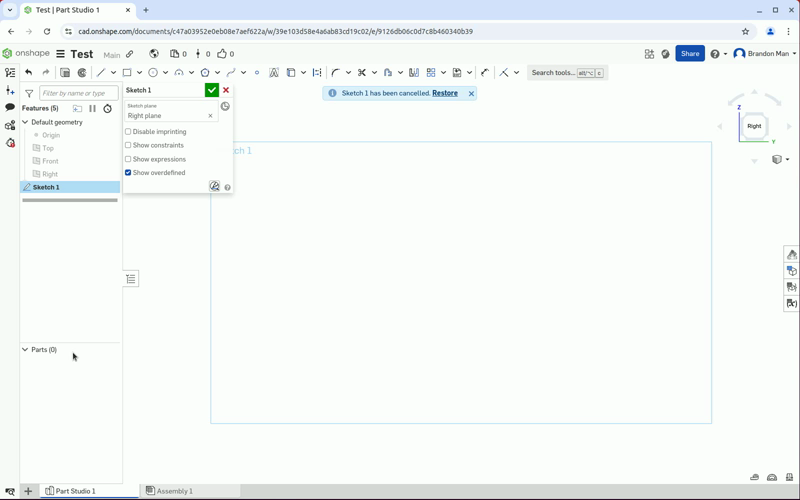
key(c)
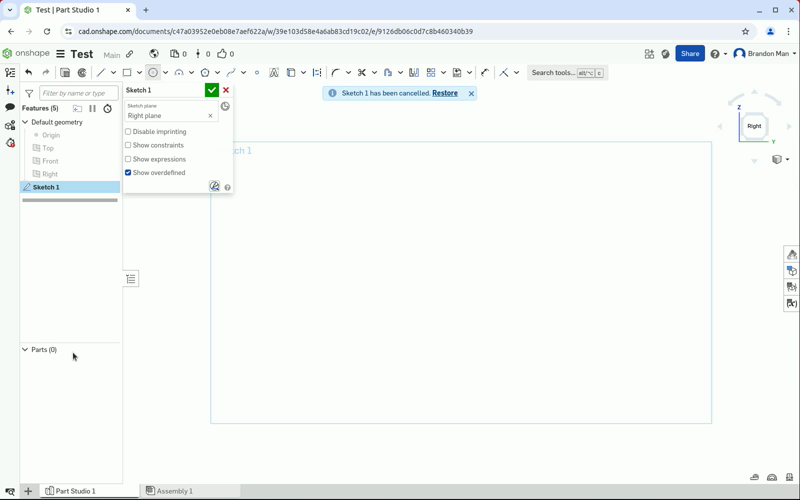
key_down(shift)
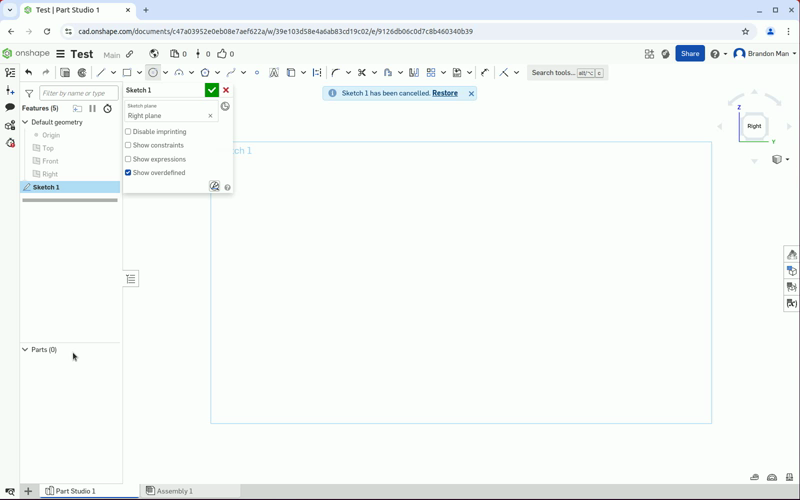
mouse_move(461, 288)
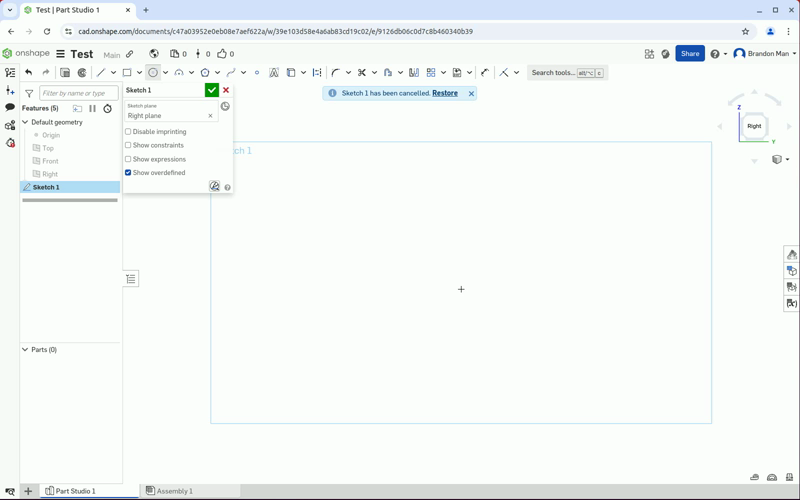
click(461, 288)
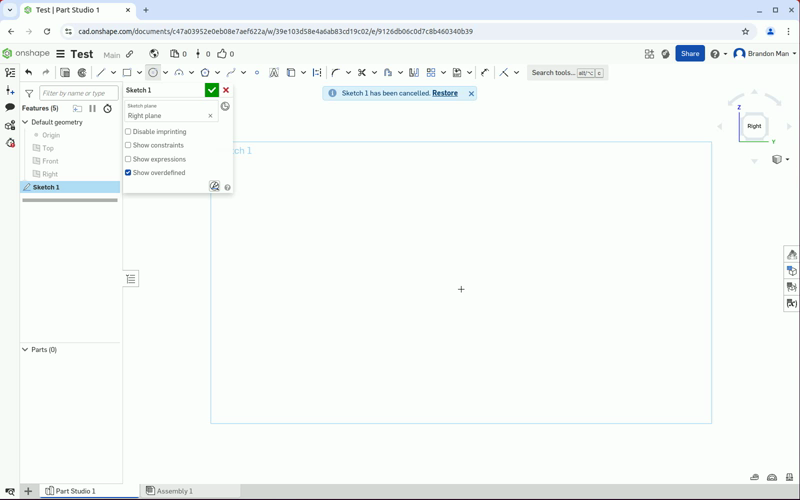
key_up(shift)
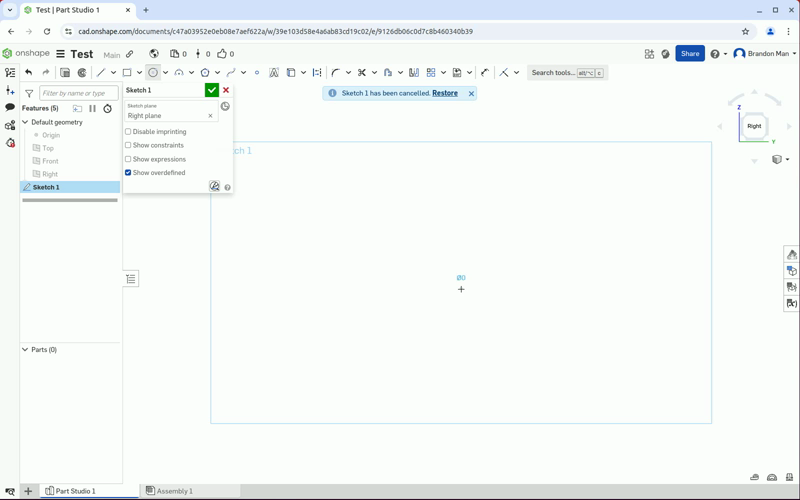
mouse_move(467, 288)
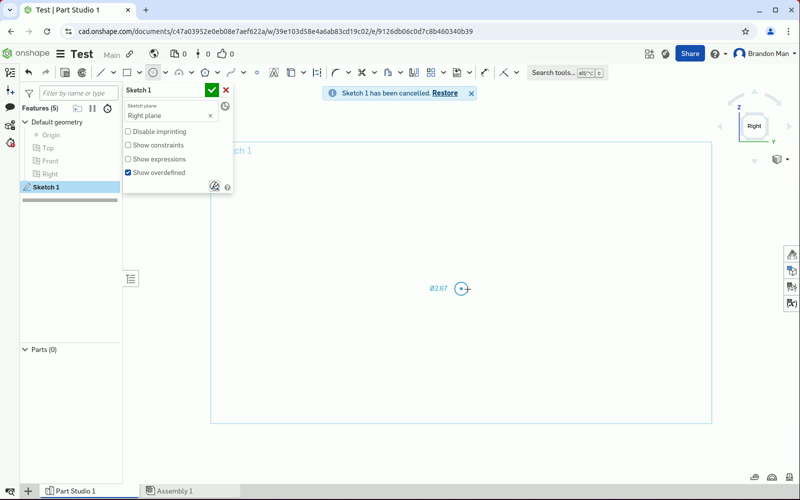
click(467, 288)
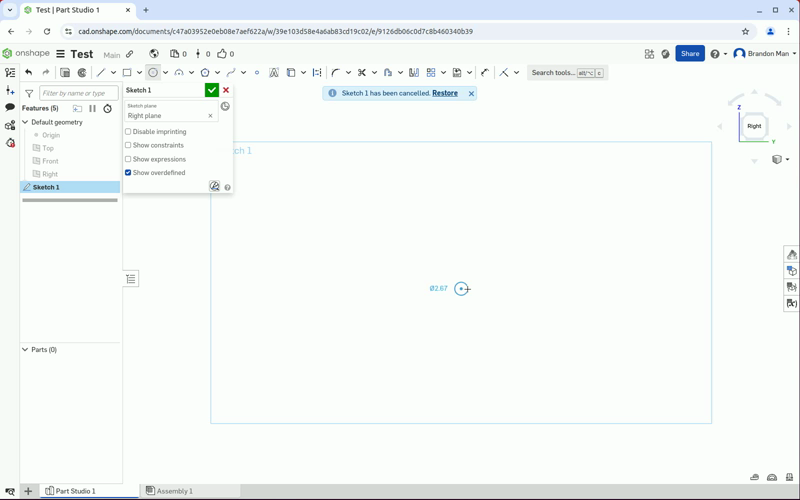
key(esc)
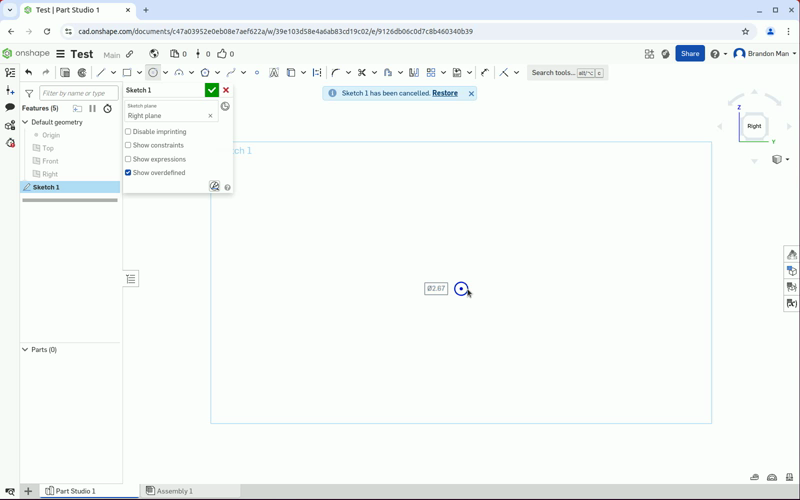
mouse_move(461, 284)
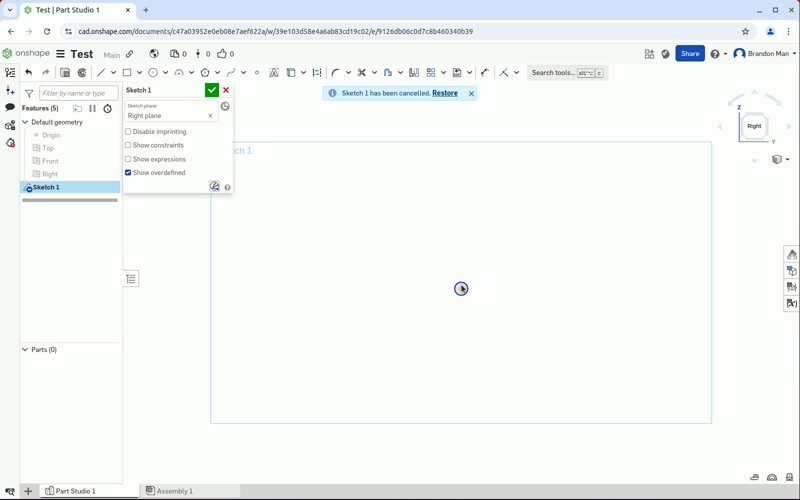
scroll(6)
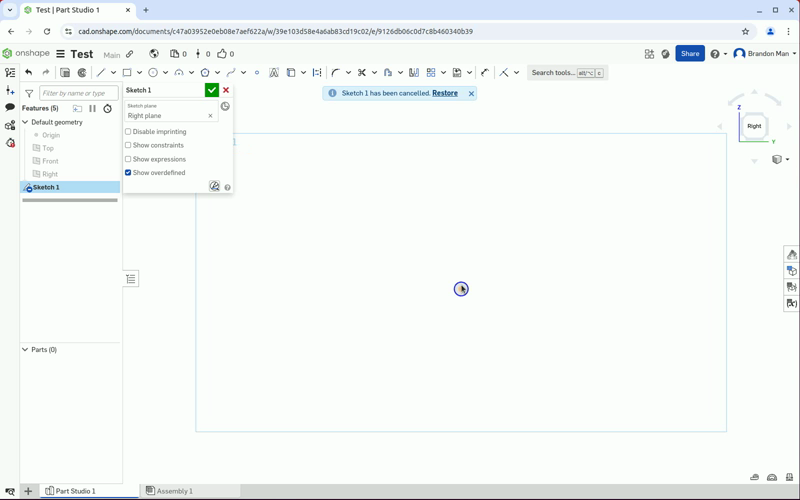
scroll(6)
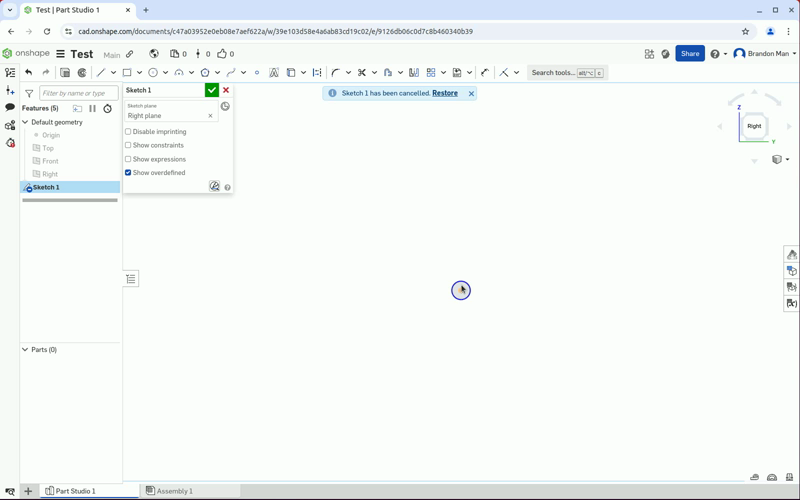
scroll(6)
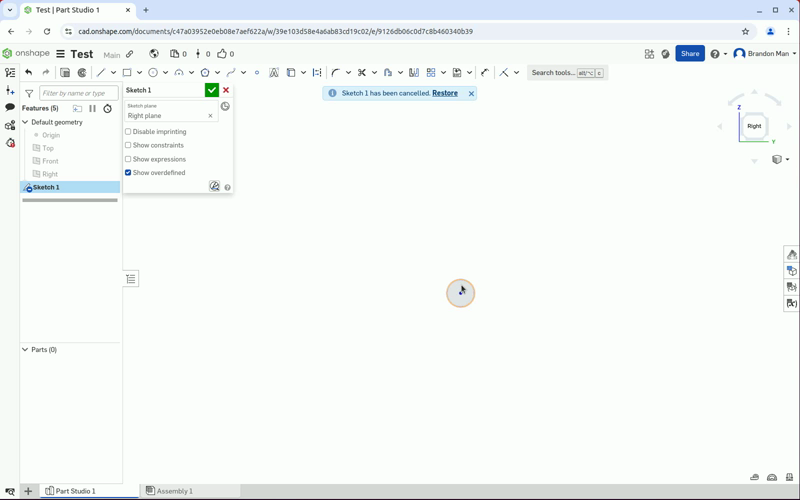
scroll(6)
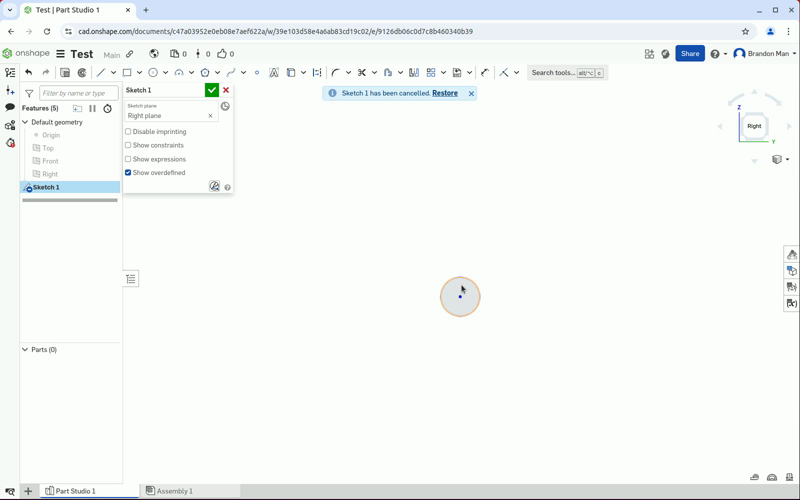
scroll(6)
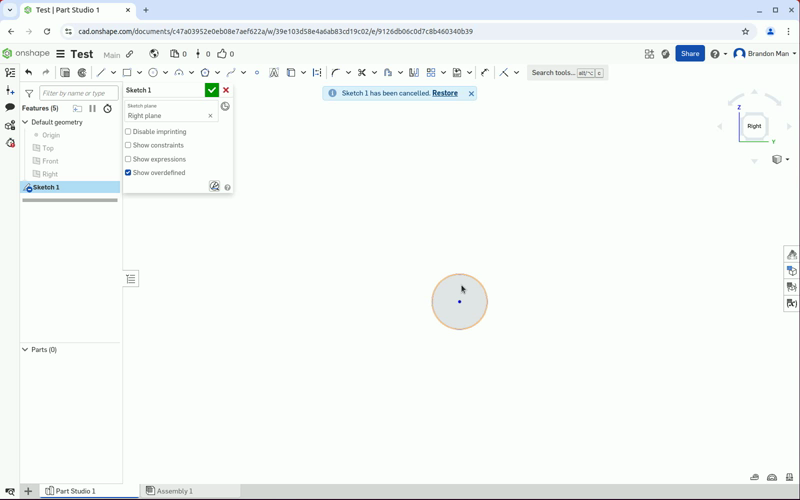
scroll(6)
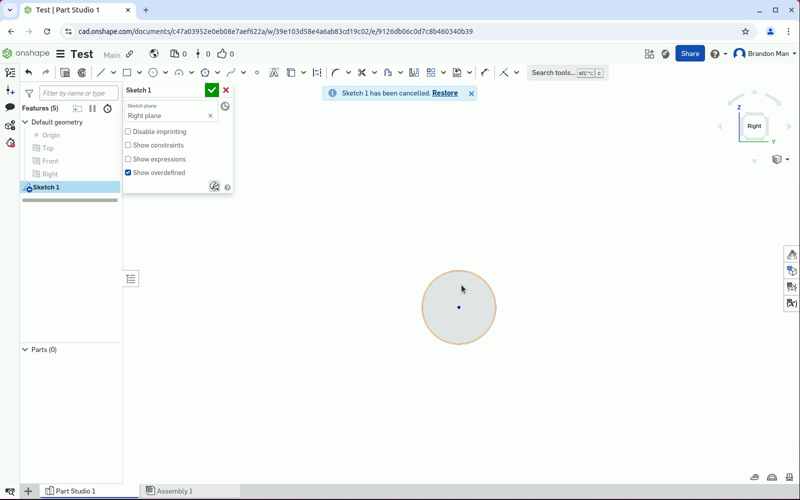
scroll(6)
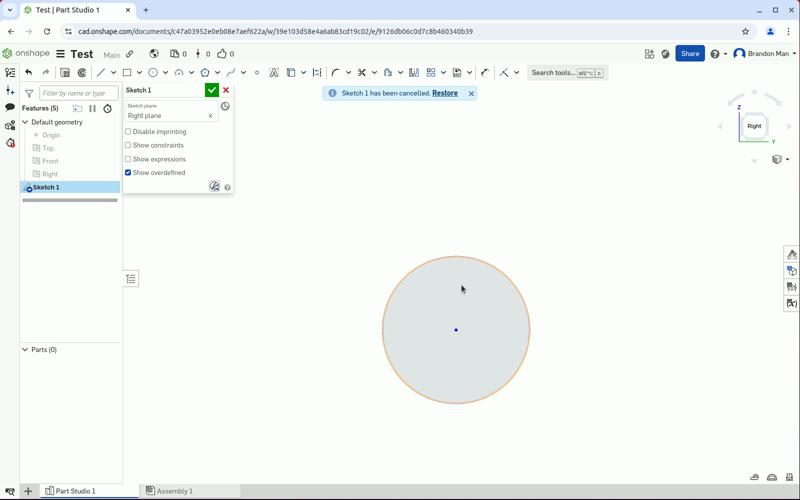
click(461, 284)
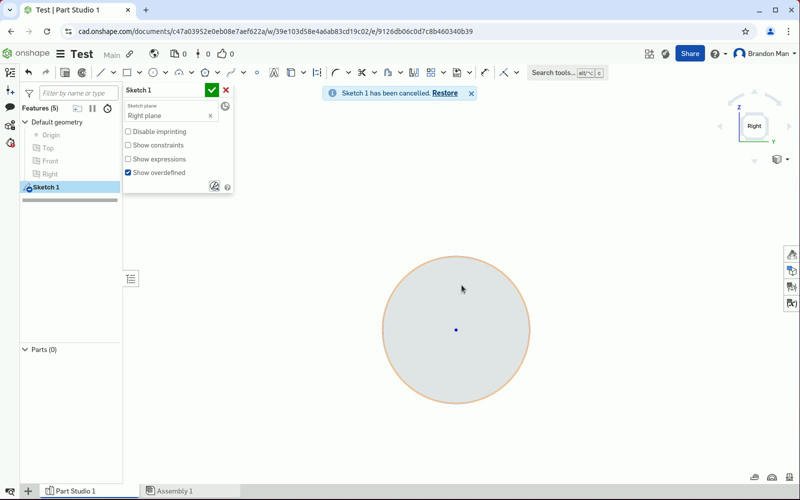
scroll(-6)
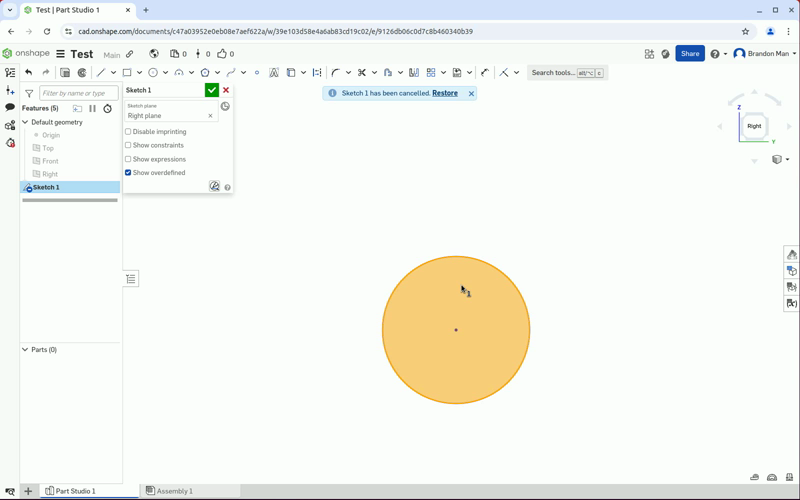
scroll(-6)
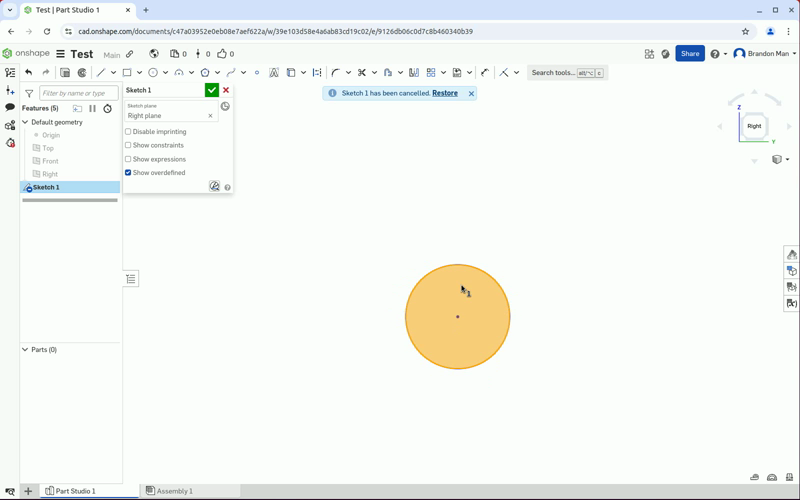
scroll(-6)
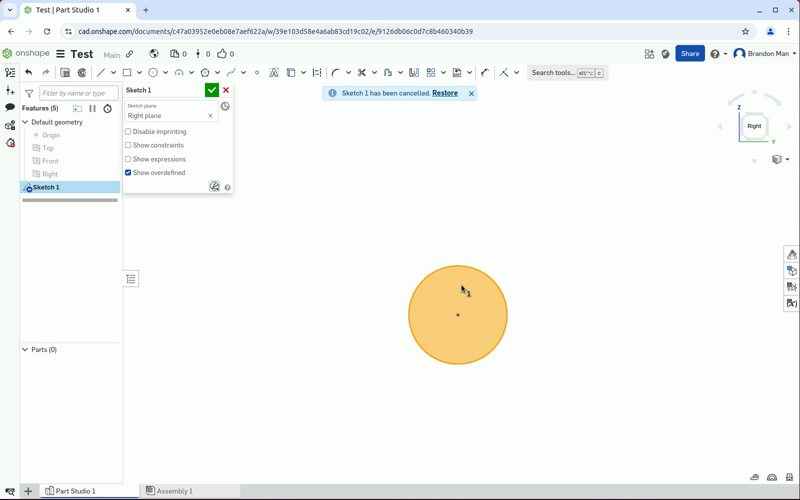
scroll(-6)
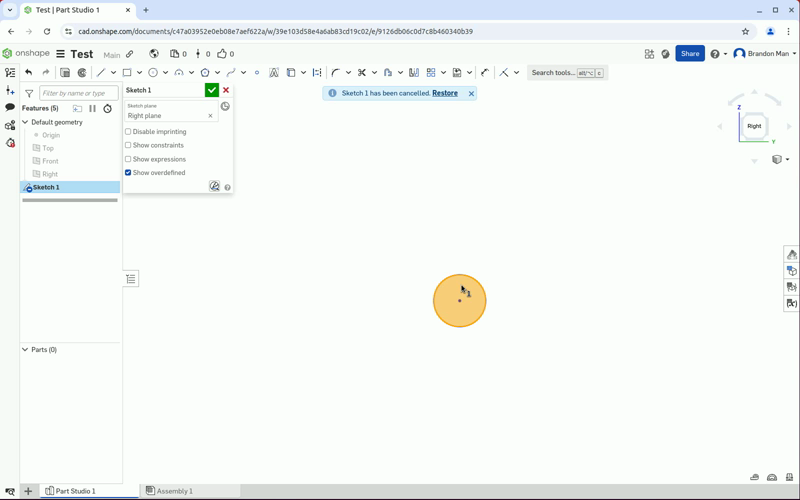
scroll(-6)
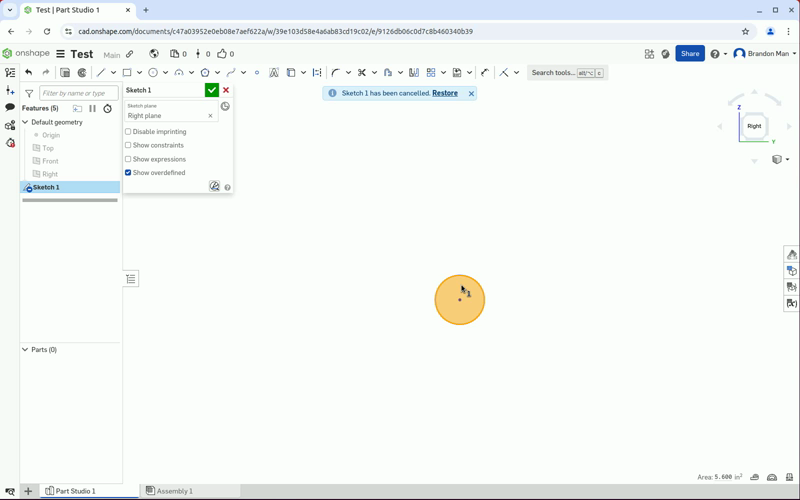
scroll(-6)
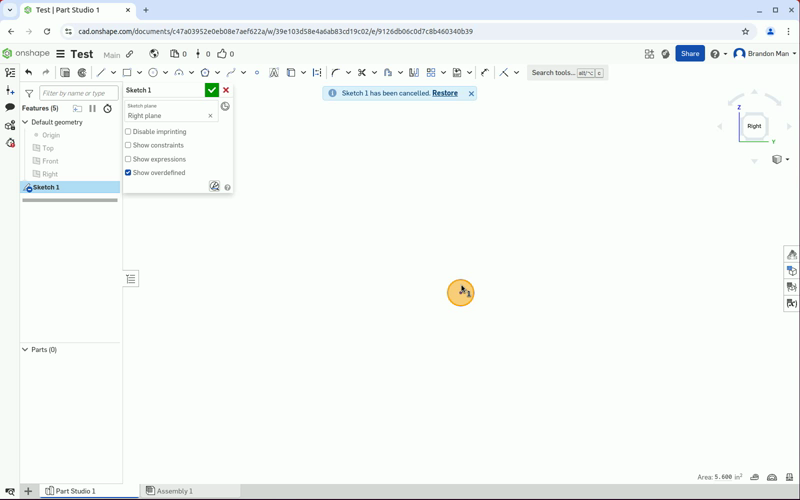
scroll(-6)
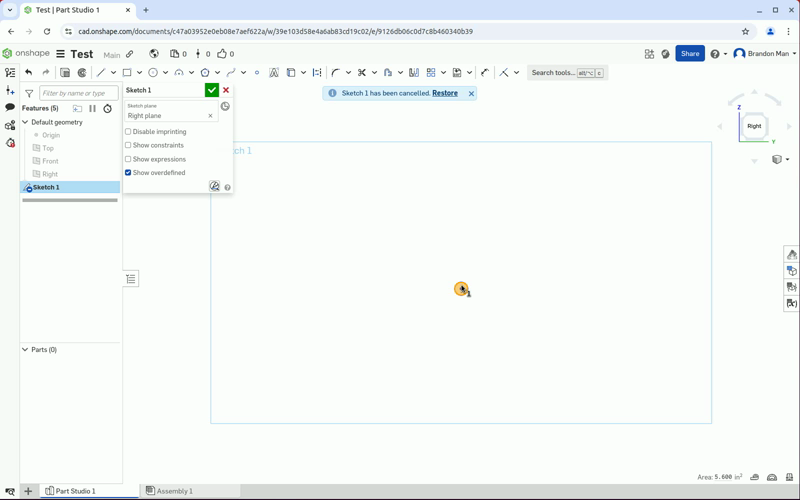
mouse_move(73, 352)
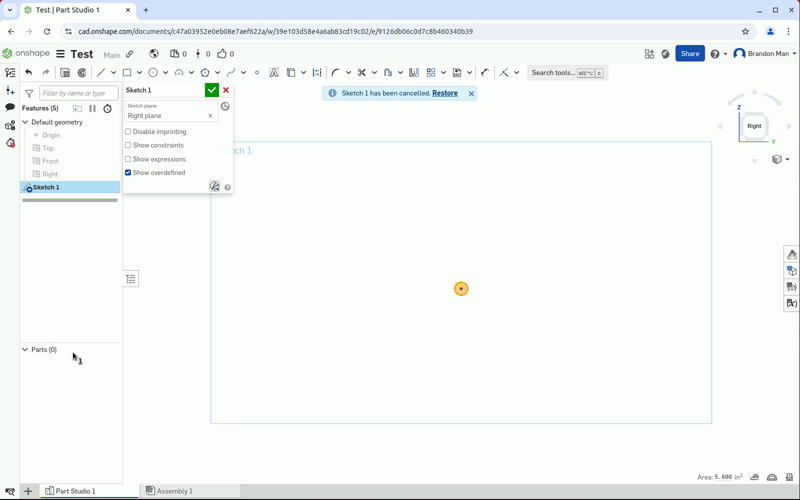
key(shift+y)
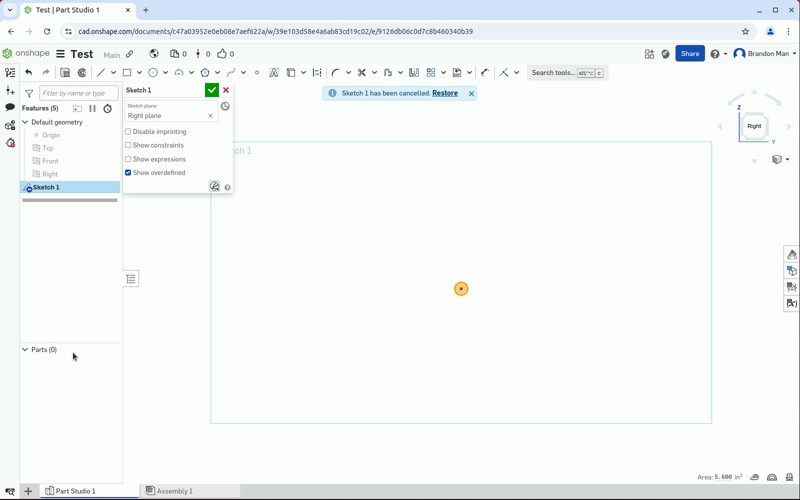
key(shift+e)
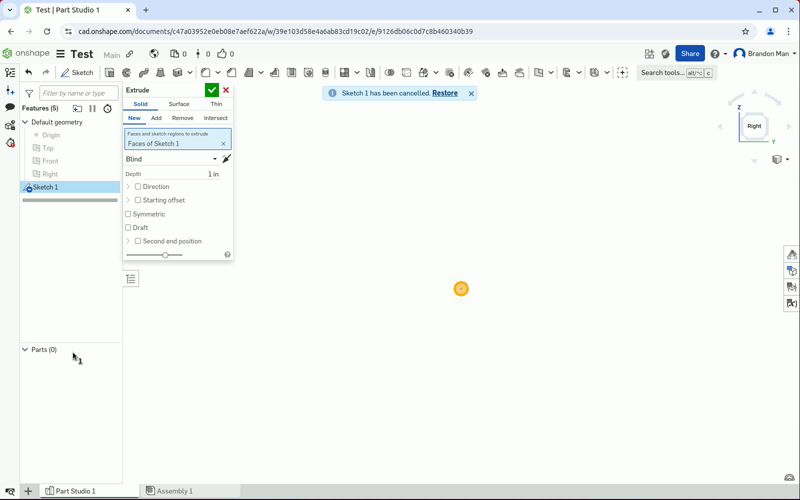
mouse_move(143, 106)
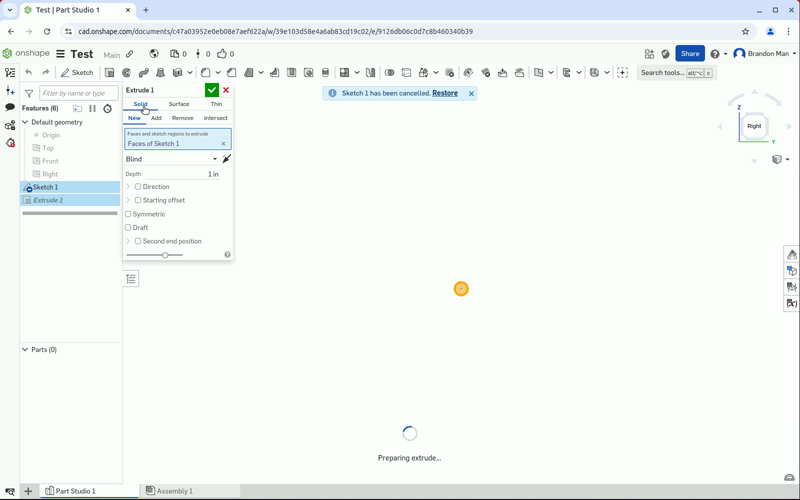
click(143, 106)
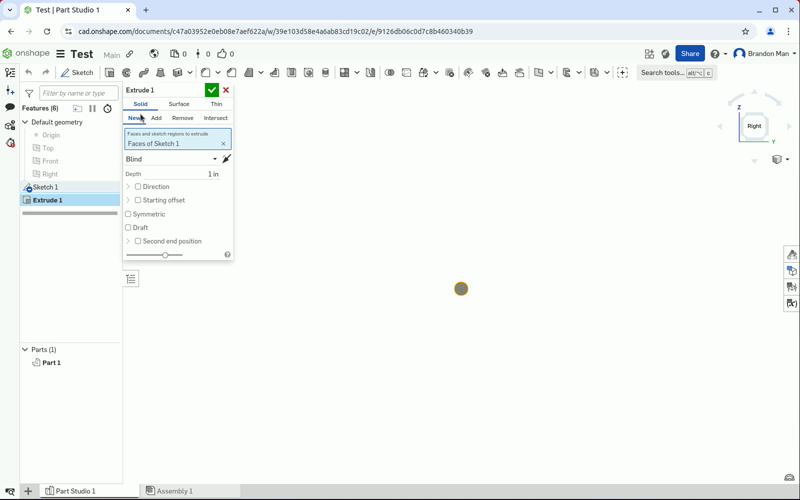
mouse_move(137, 120)
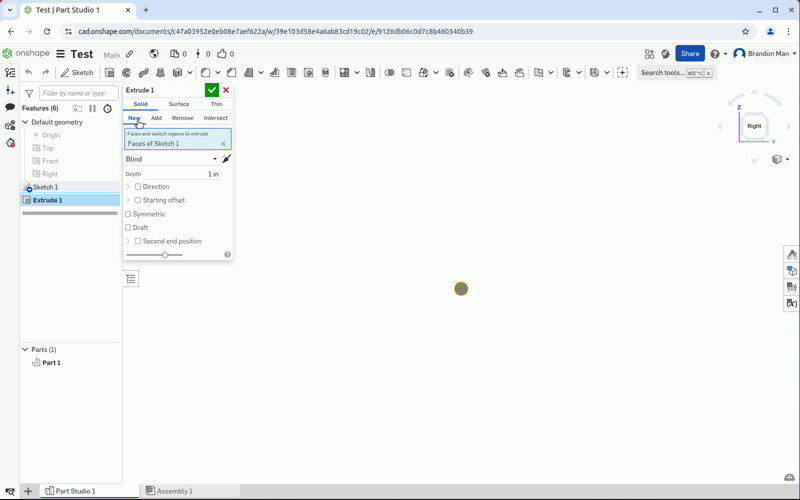
click(137, 120)
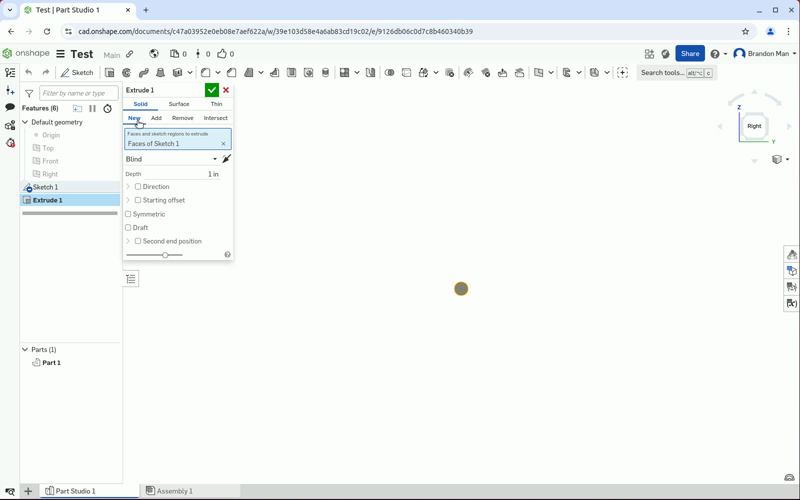
key(tab, 4)
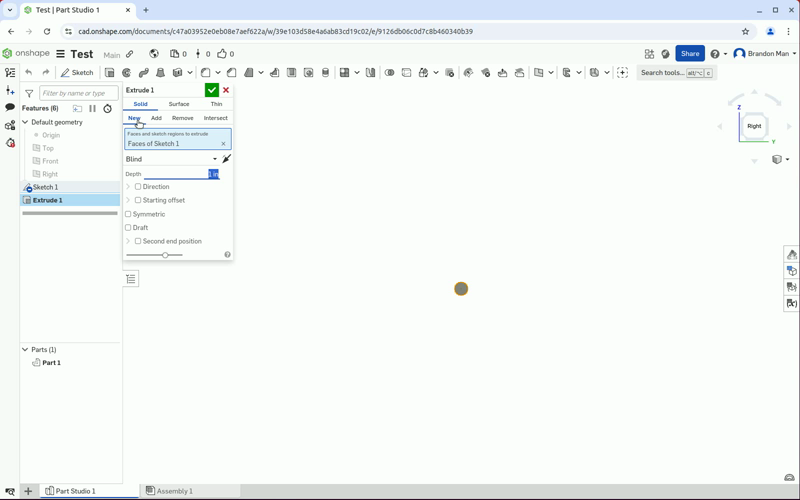
text(46.216)
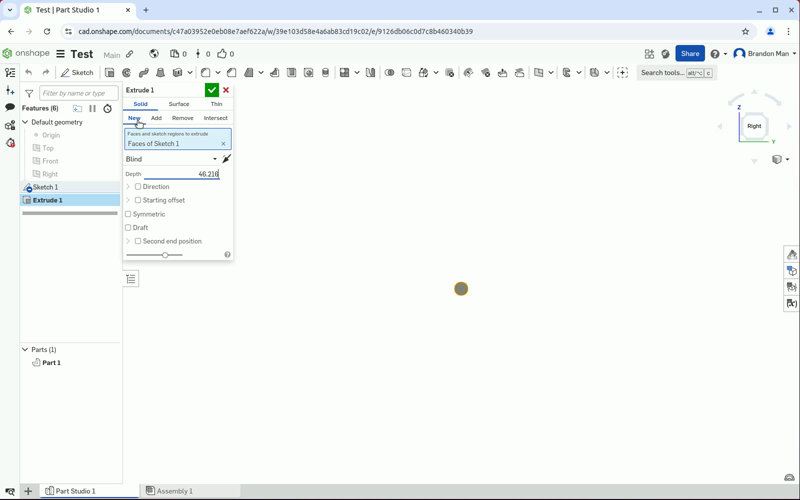
key(tab, 3)
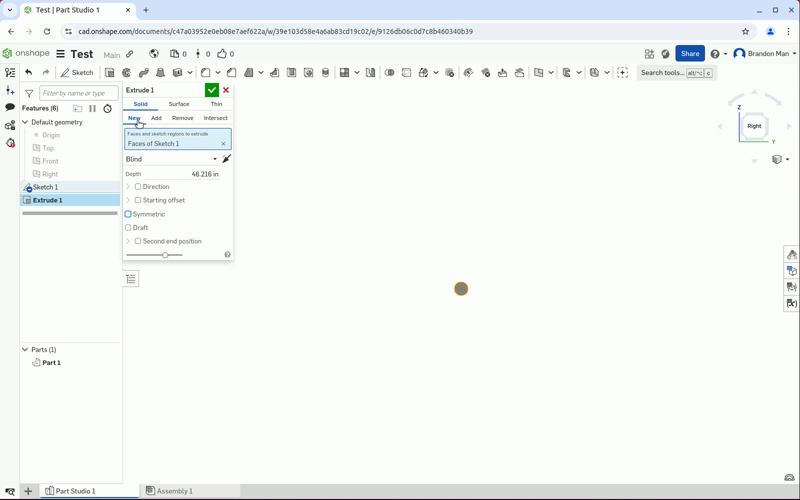
key(space)
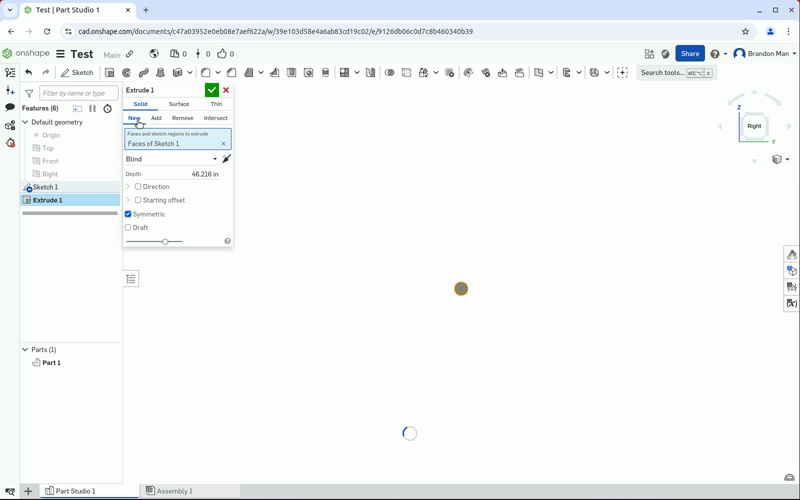
key(enter)
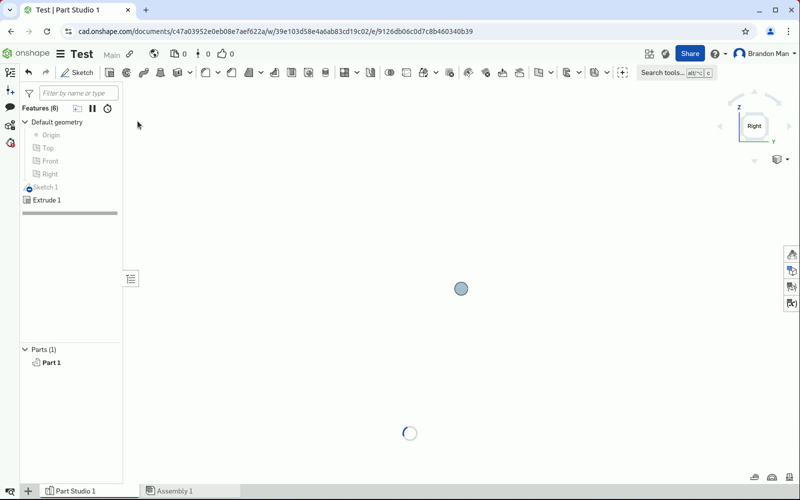
key(shift+h)
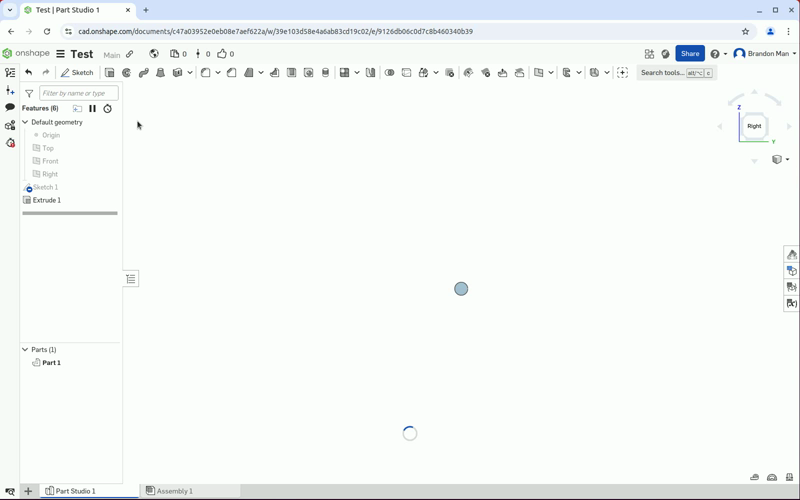
key(shift+h)
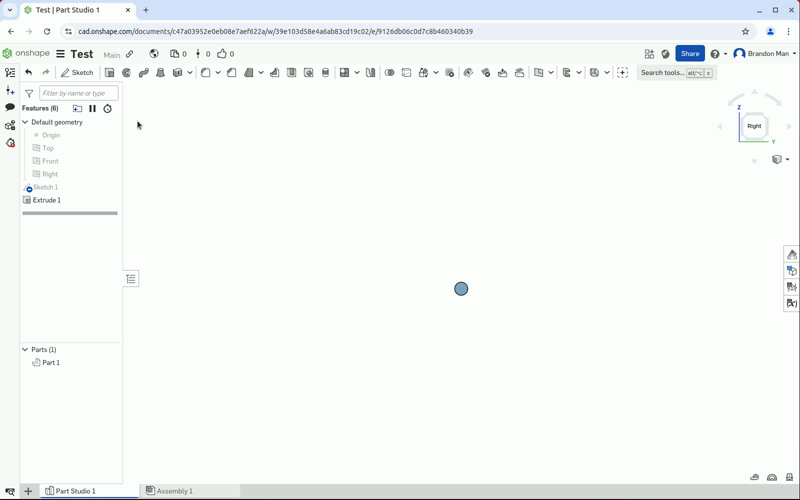
mouse_move(73, 189)
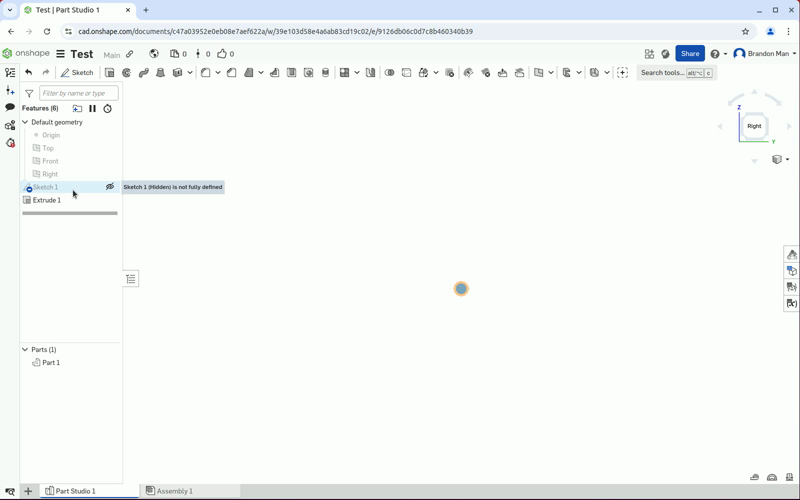
click(73, 189)
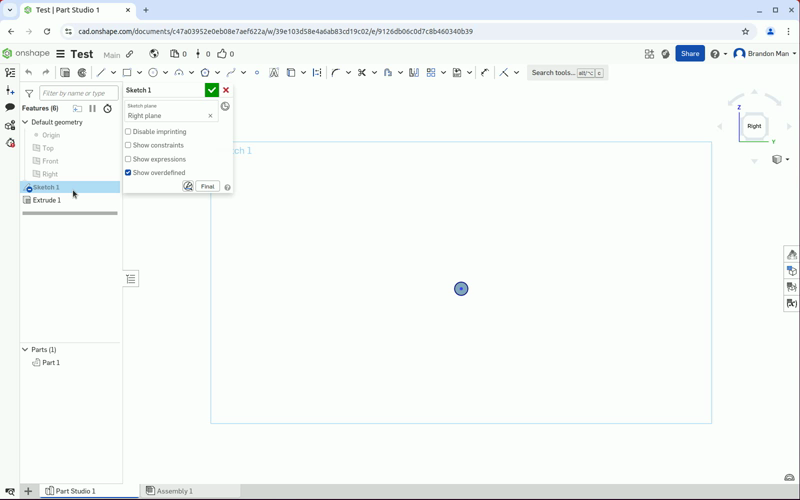
mouse_move(229, 92)
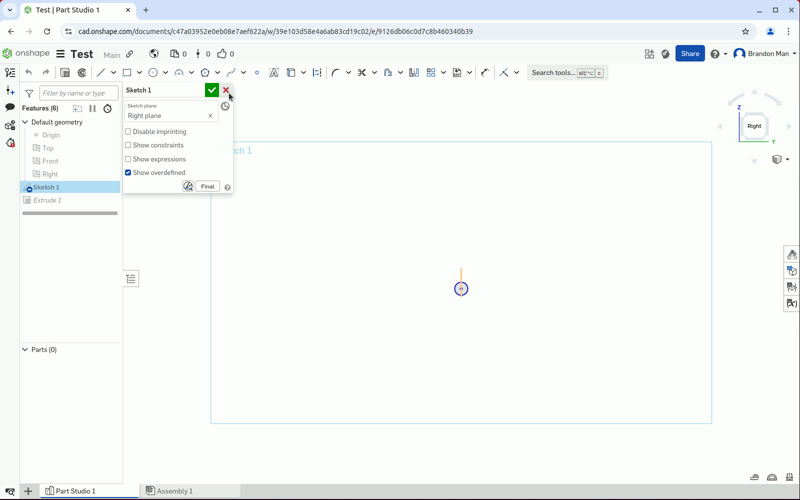
click(229, 92)
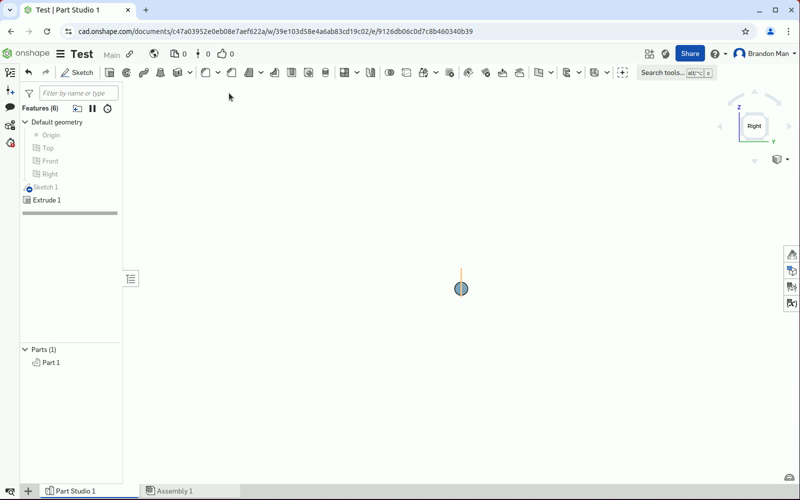
mouse_move(73, 352)
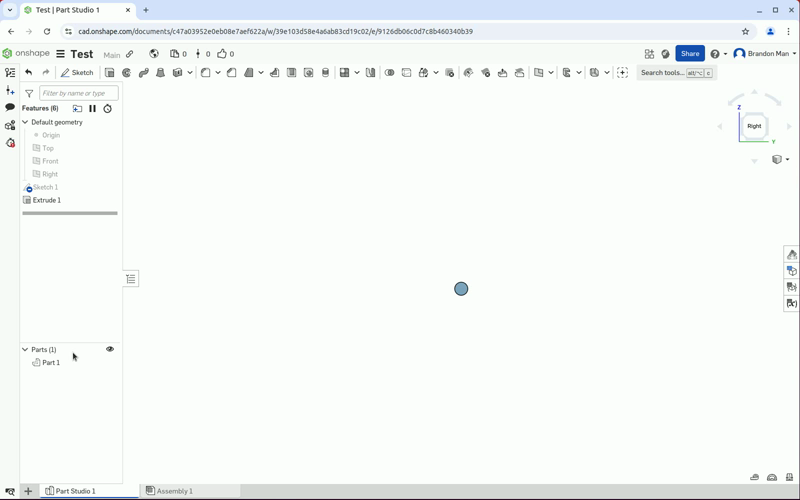
key(y)
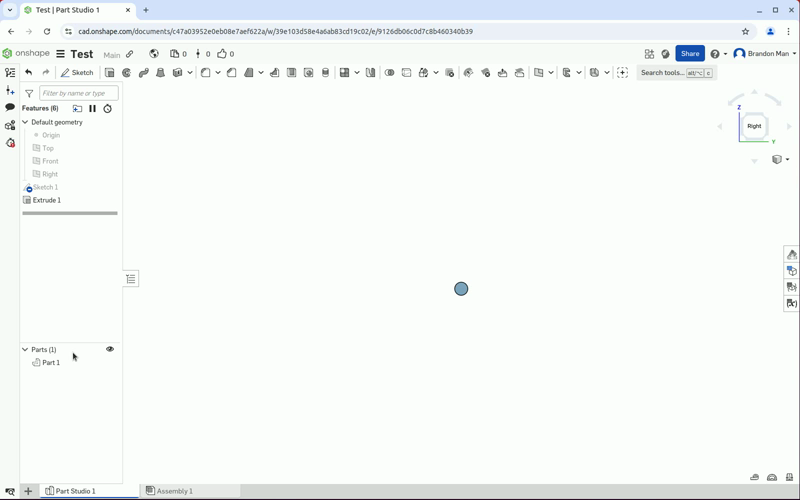
key(shift+p)
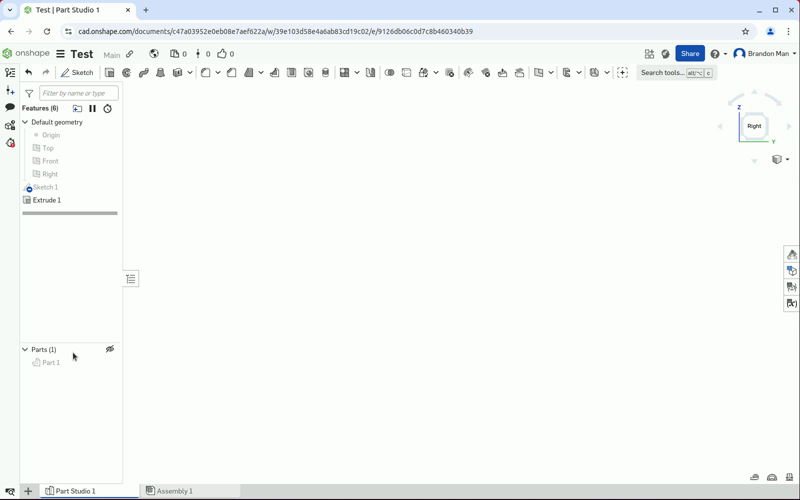
key(space)
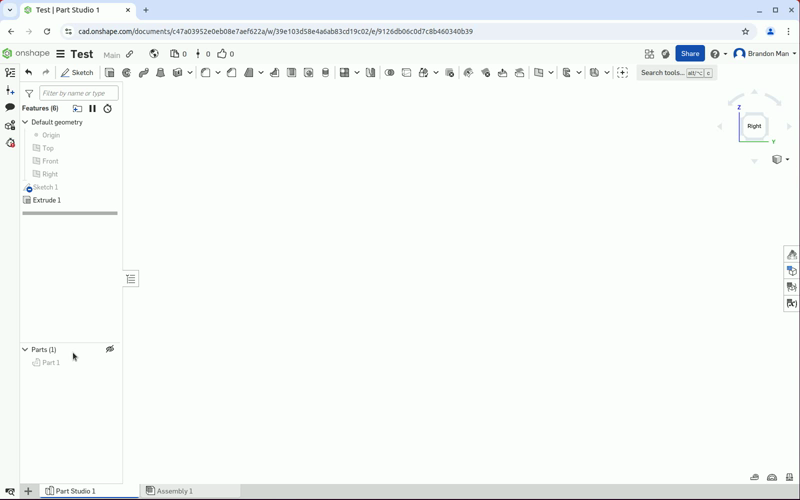
key_down(shift)
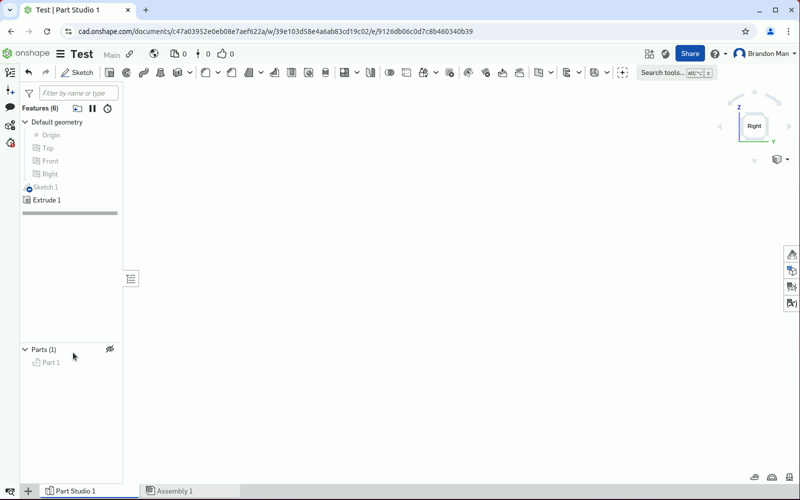
key(right)
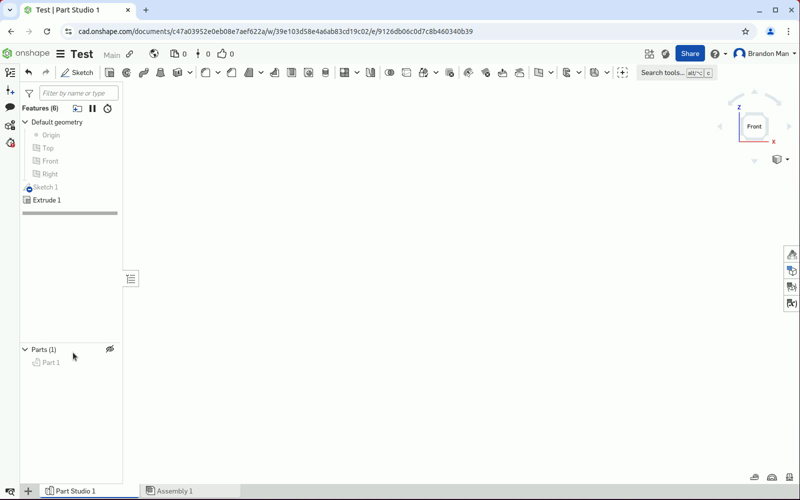
key_up(shift)
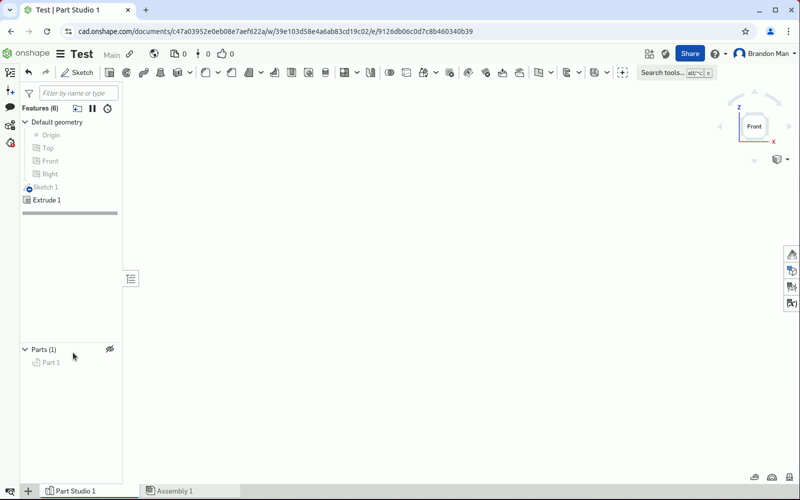
key(space)
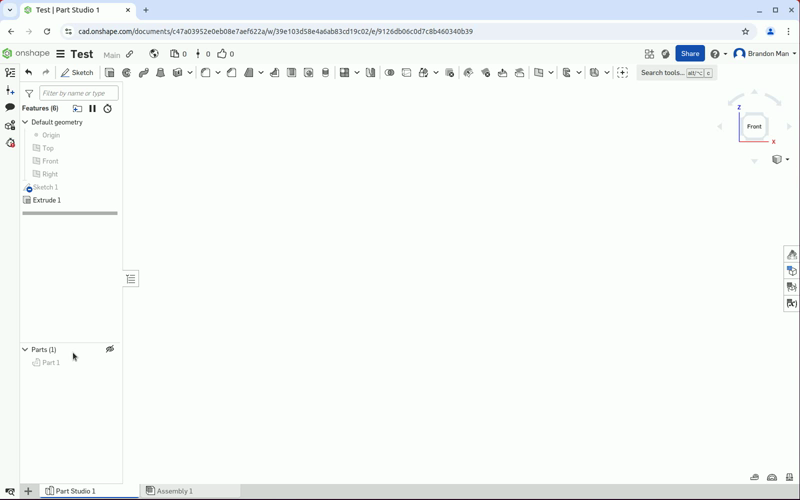
key_down(shift)
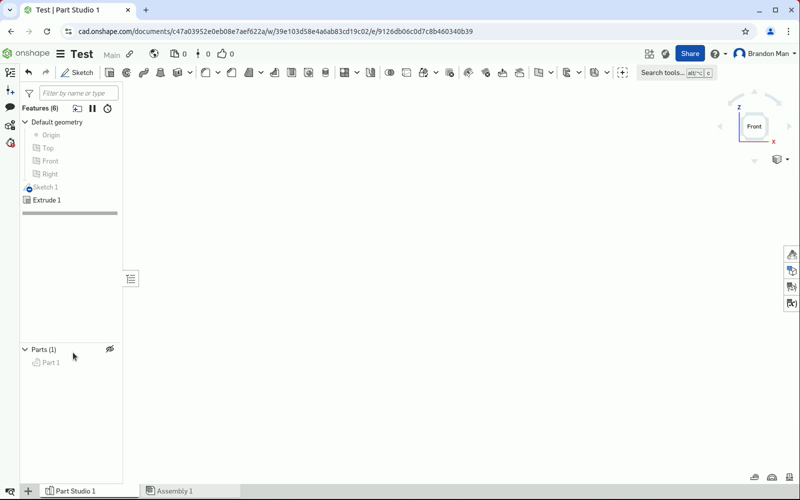
key(down)
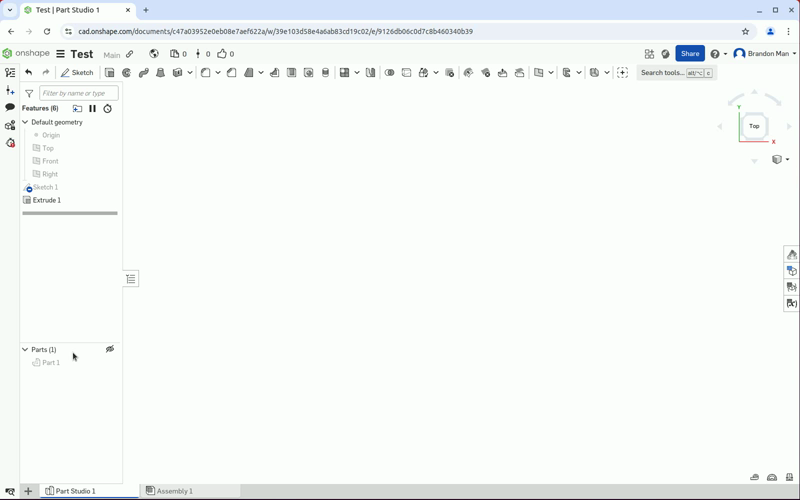
key_up(shift)
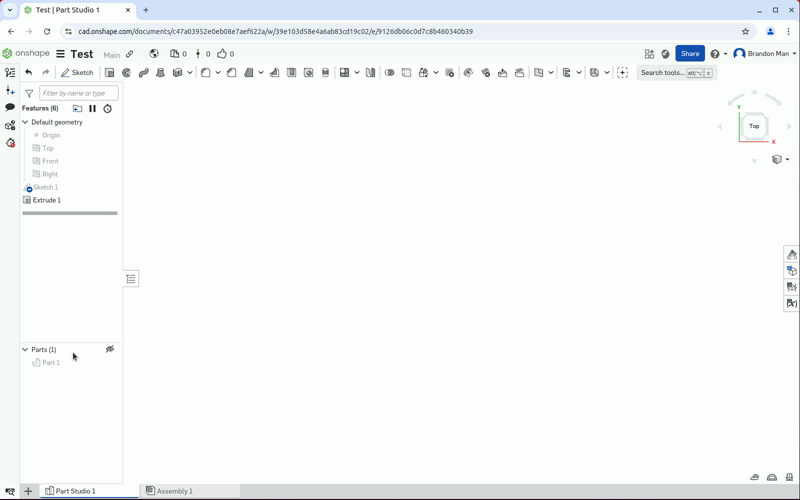
mouse_move(73, 352)
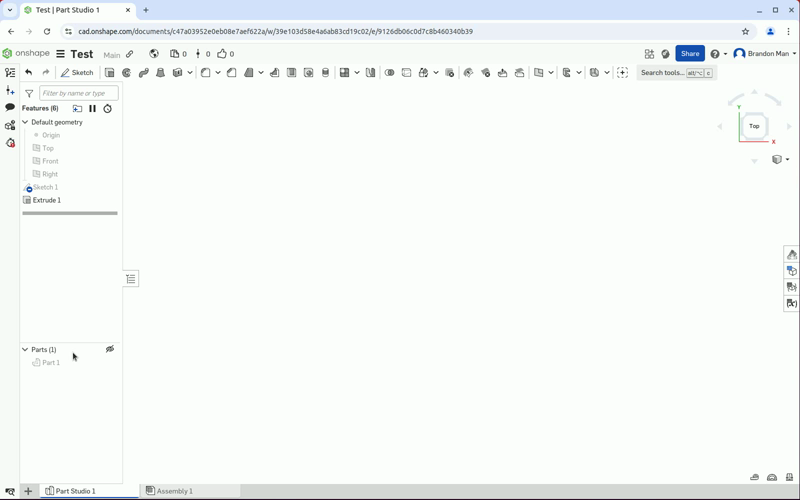
key(shift+y)
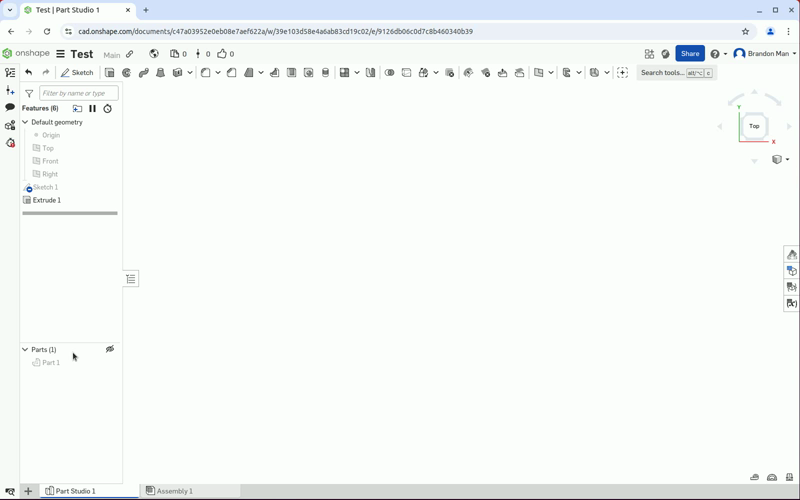
key(shift+s)
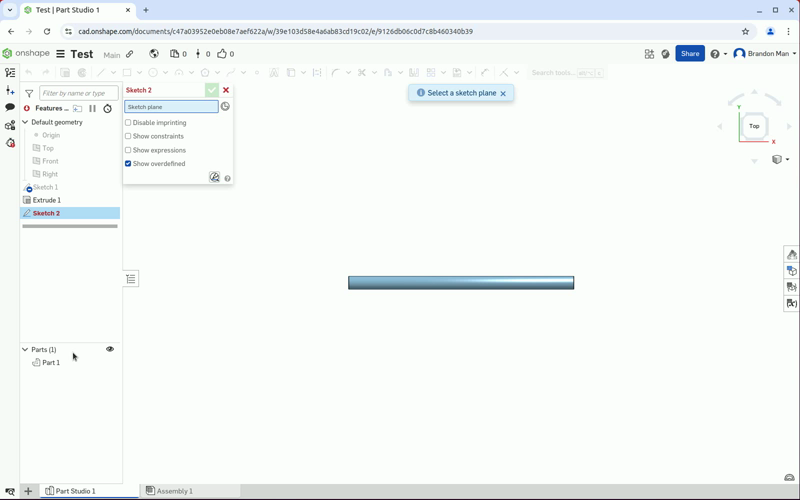
mouse_move(73, 150)
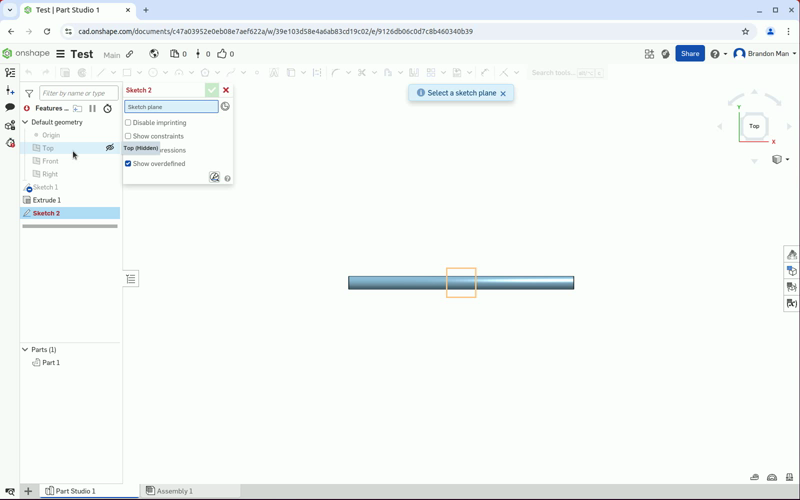
click(73, 150)
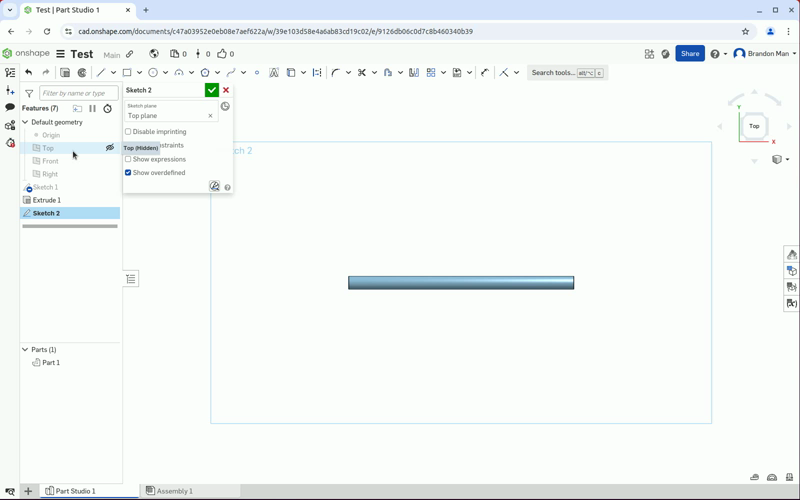
mouse_move(73, 352)
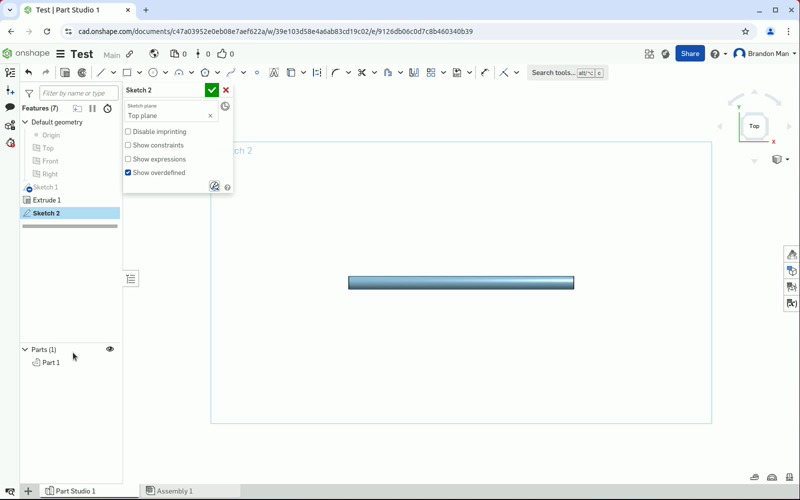
key(y)
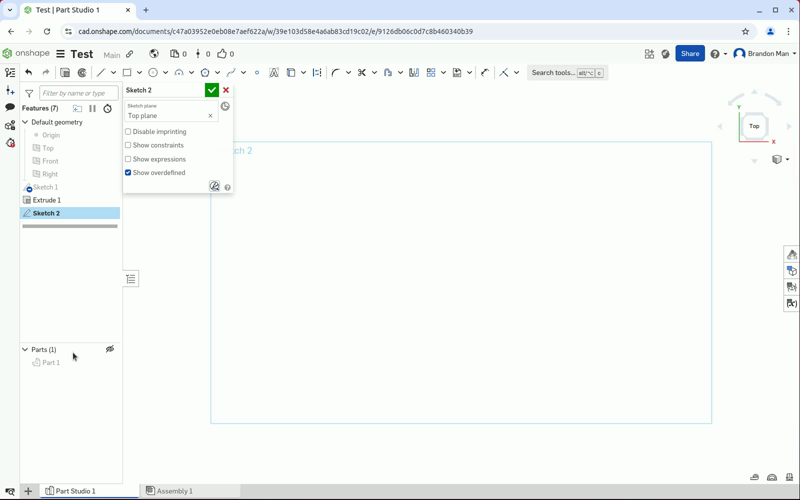
key(l)
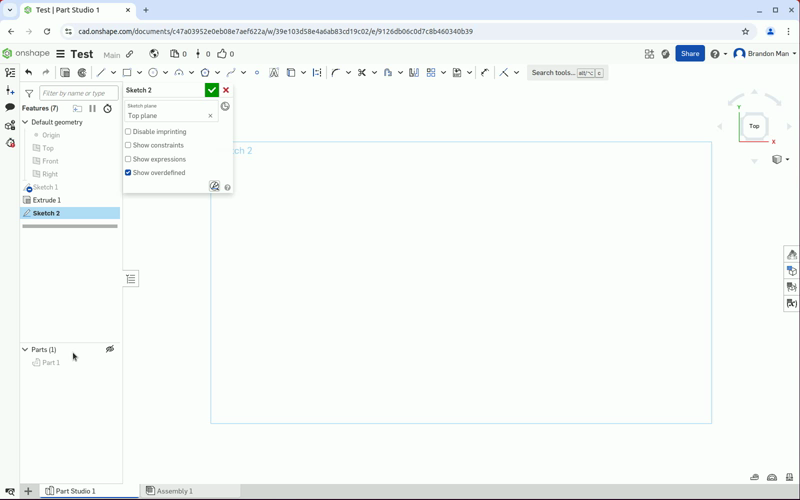
key_down(shift)
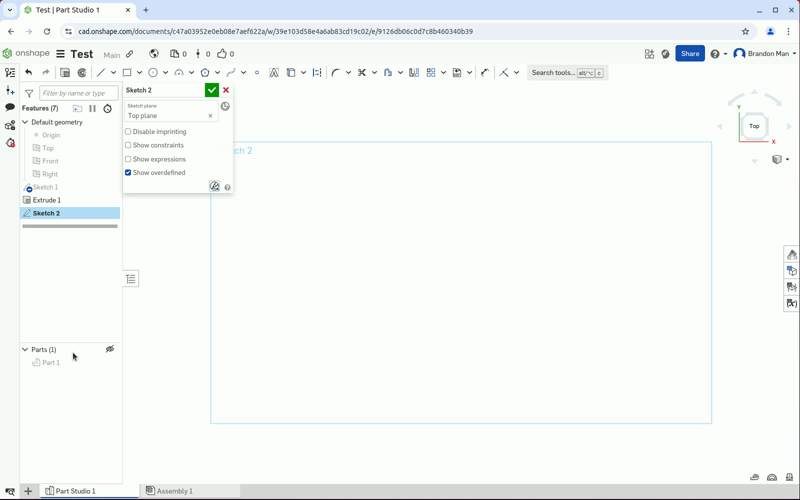
mouse_move(348, 284)
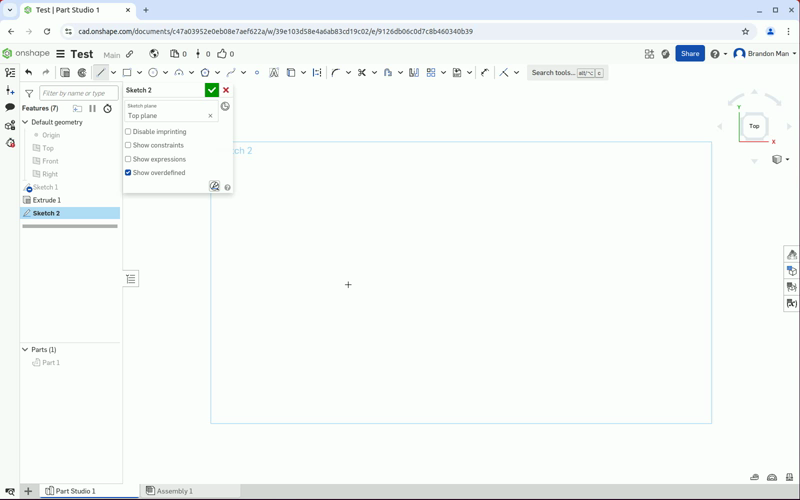
click(348, 284)
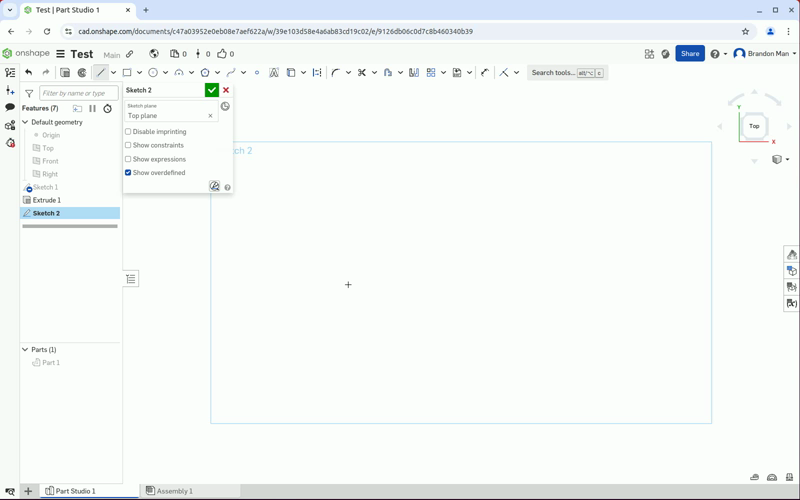
key_up(shift)
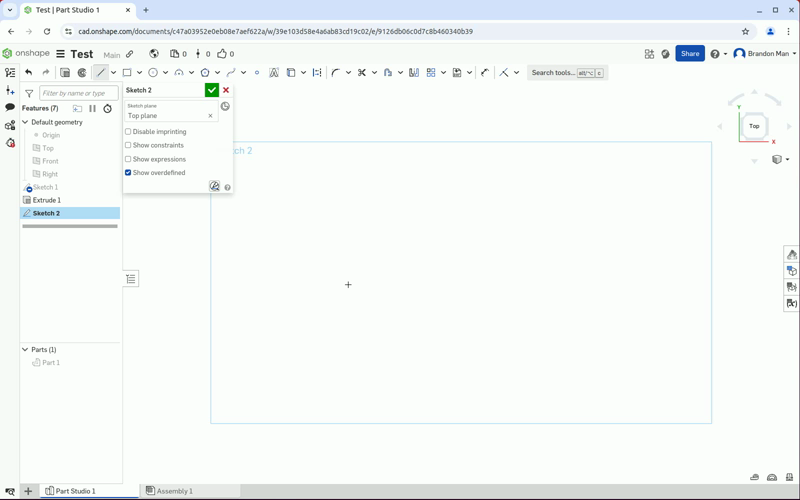
key_down(shift)
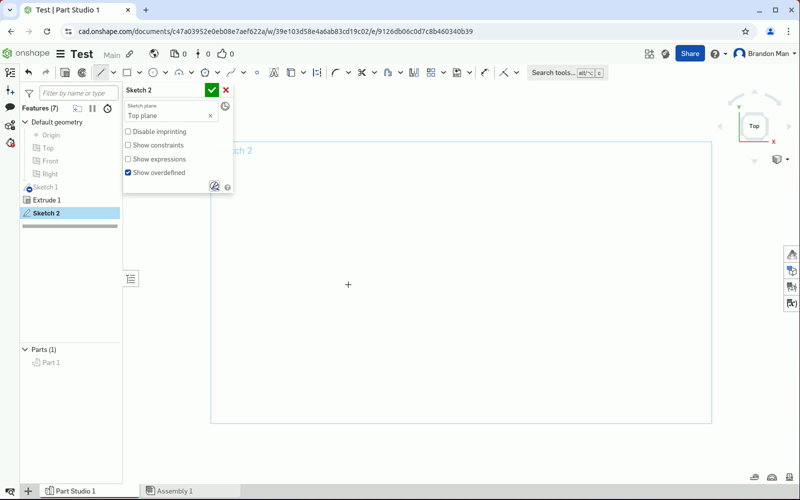
mouse_move(378, 284)
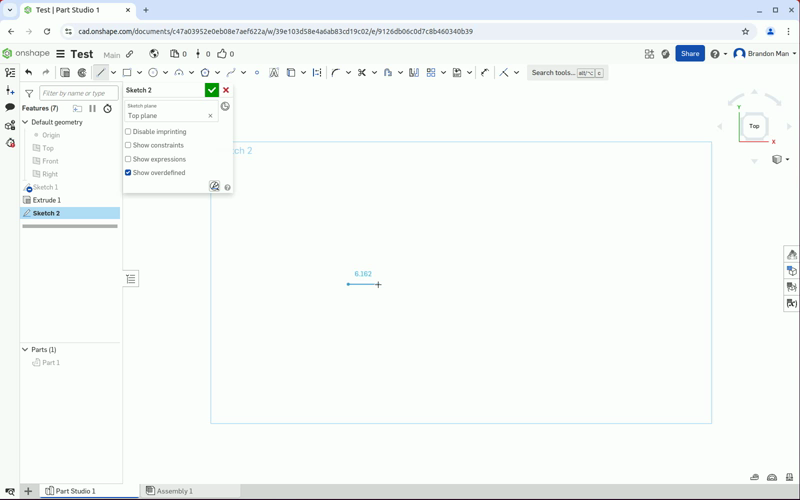
mouse_move(376, 284)
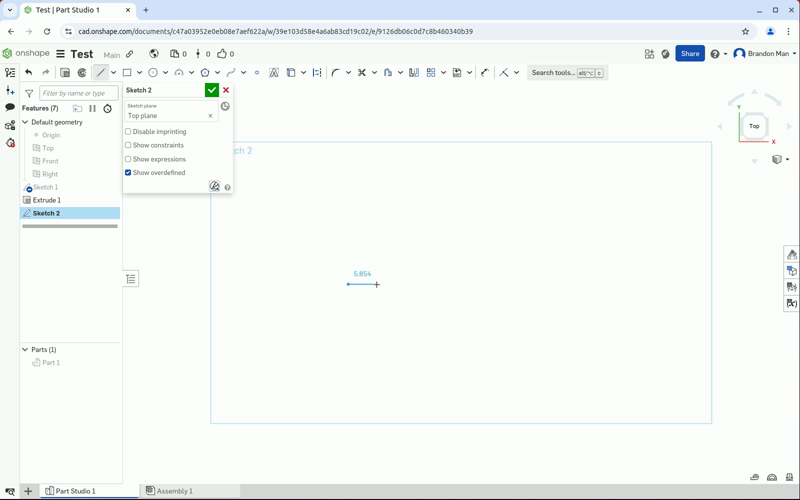
click(376, 284)
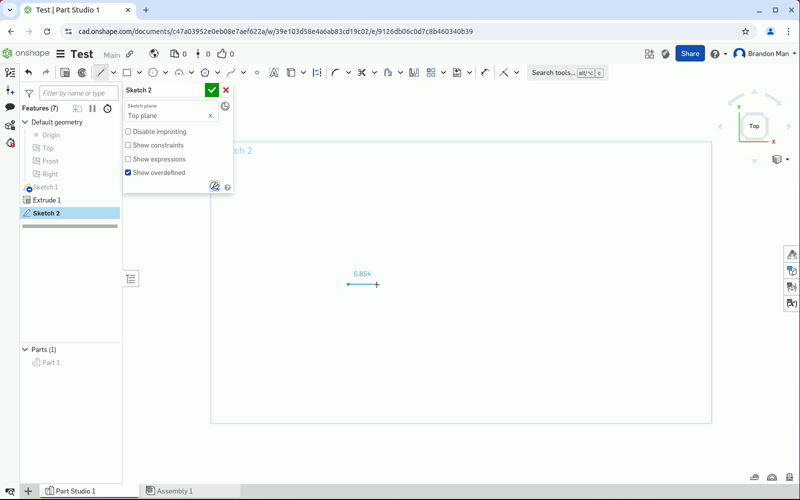
key_up(shift)
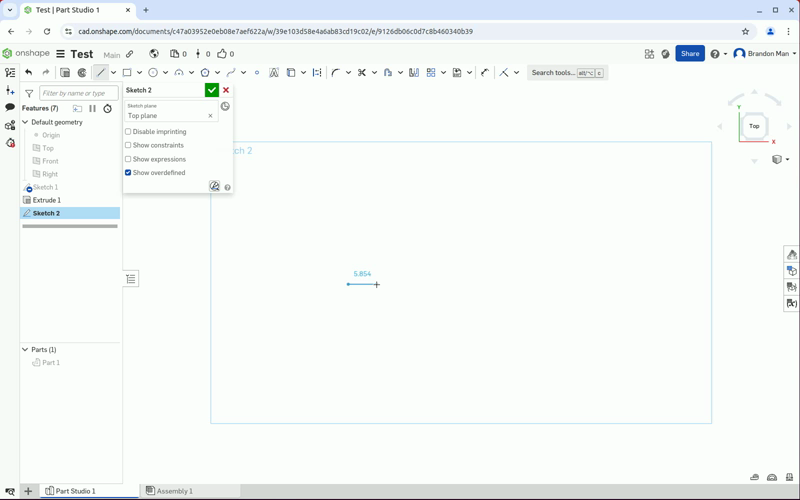
key(esc)
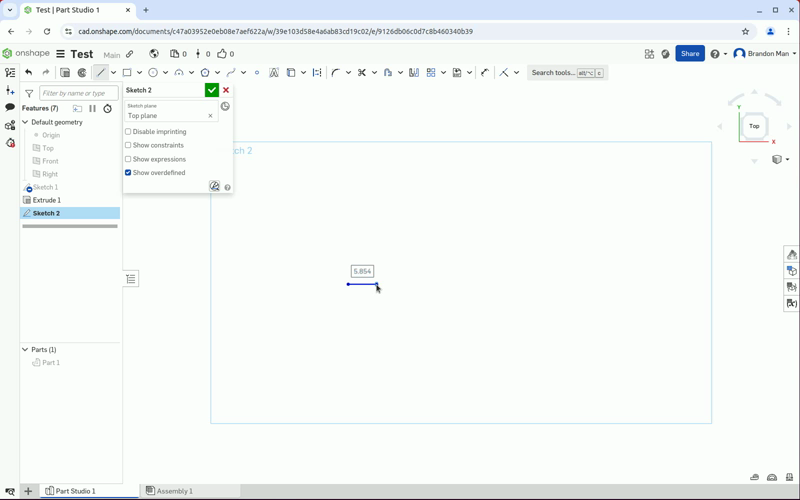
key(a)
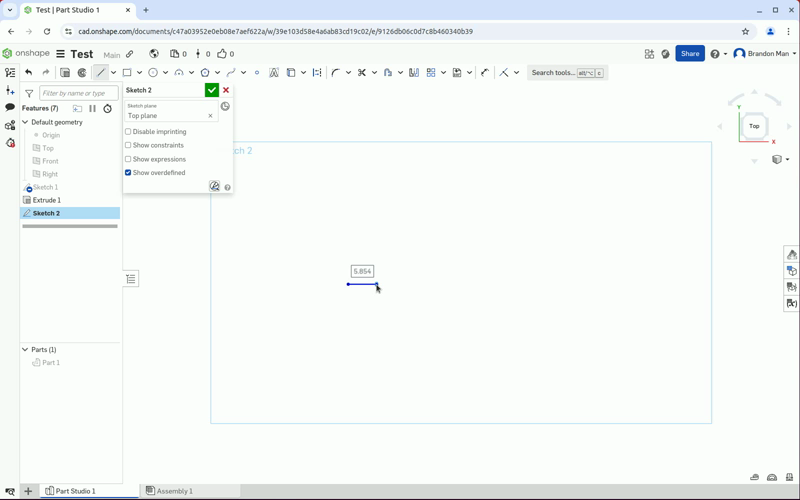
mouse_move(376, 284)
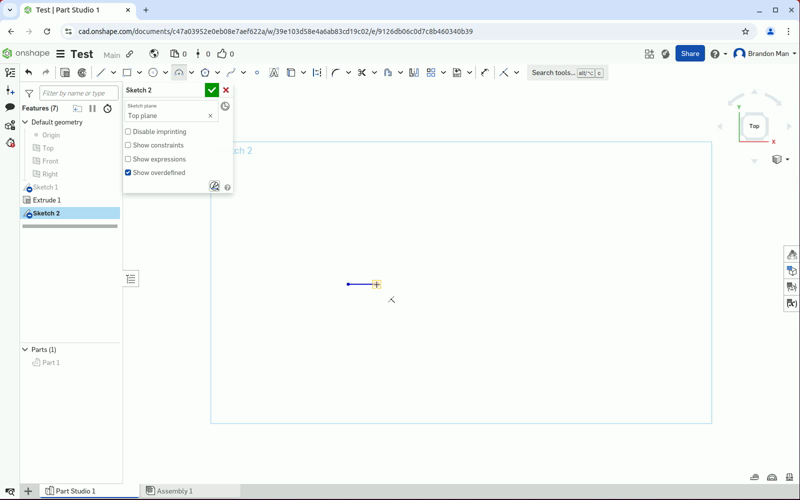
click(376, 284)
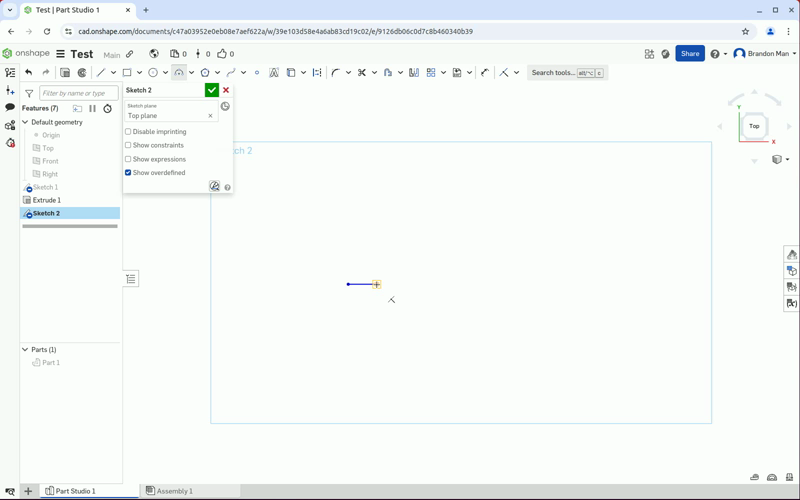
key_down(shift)
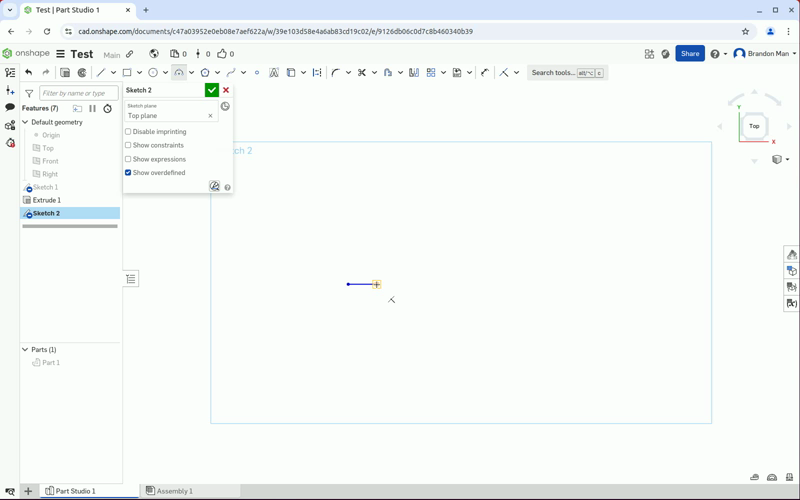
mouse_move(376, 280)
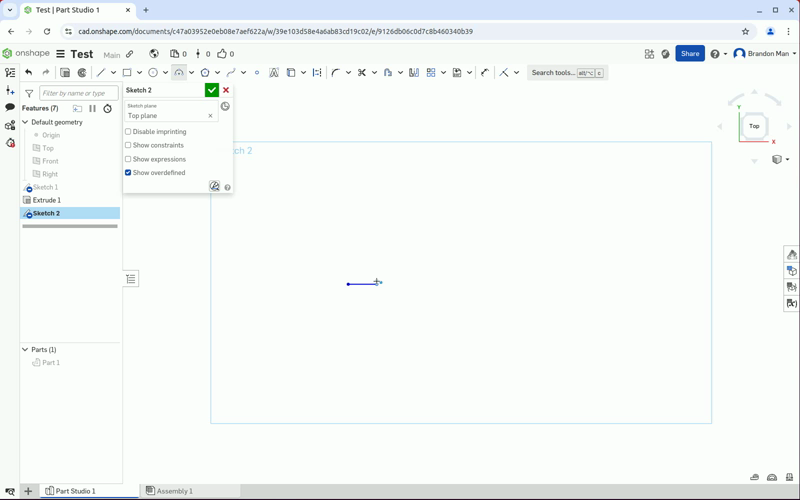
scroll(6)
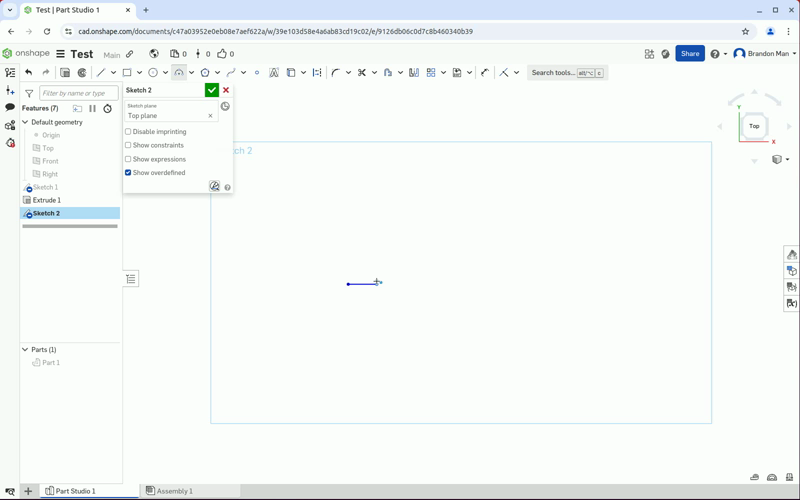
scroll(6)
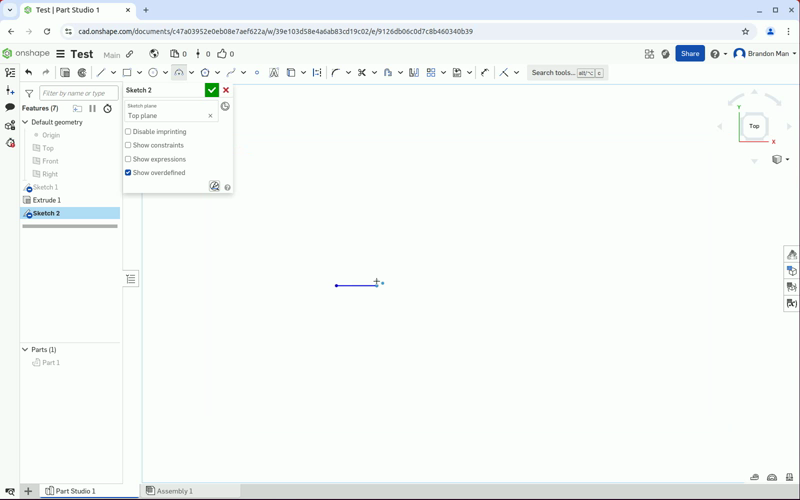
scroll(6)
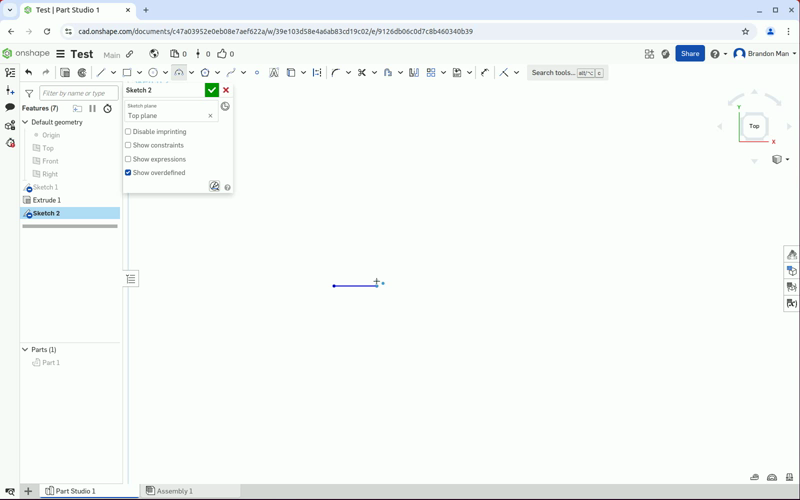
scroll(6)
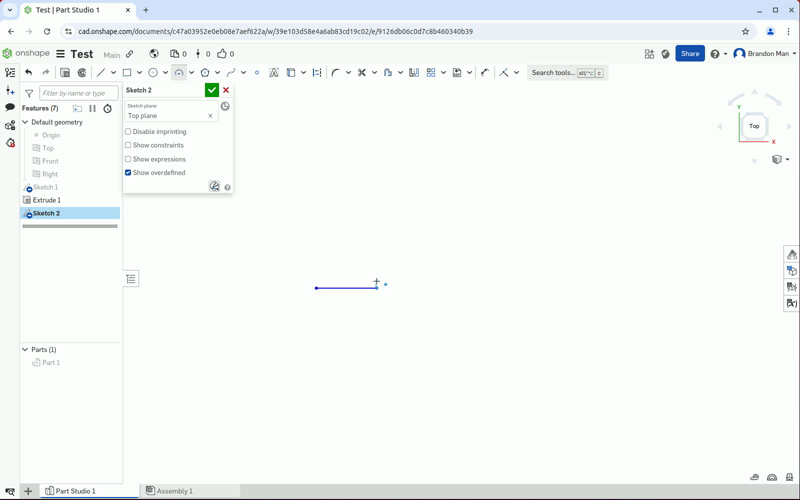
scroll(6)
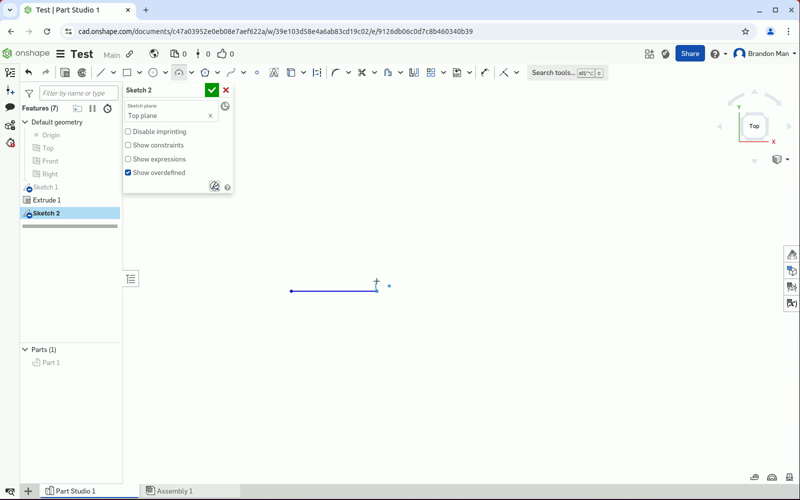
scroll(6)
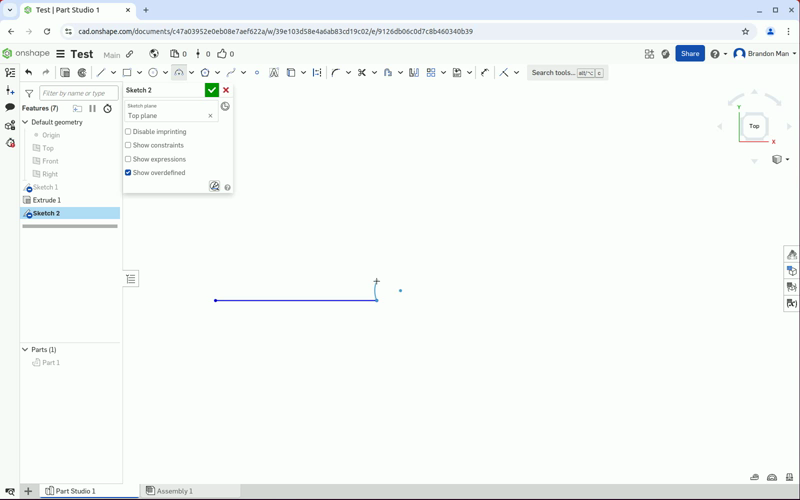
scroll(6)
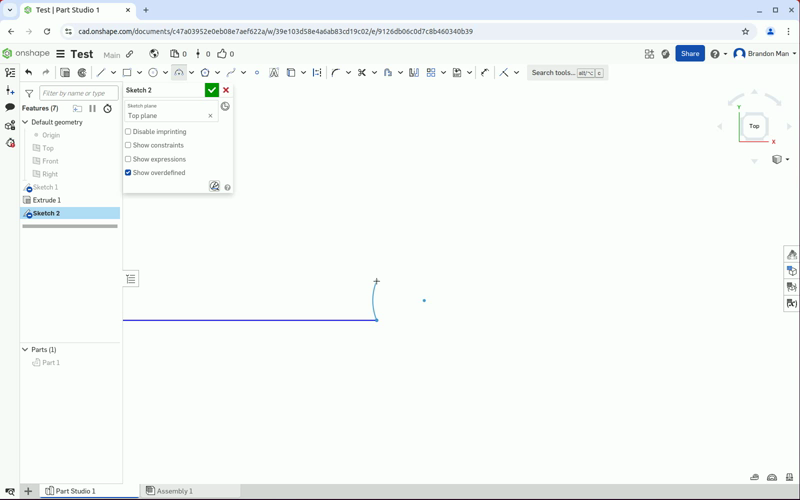
click(376, 280)
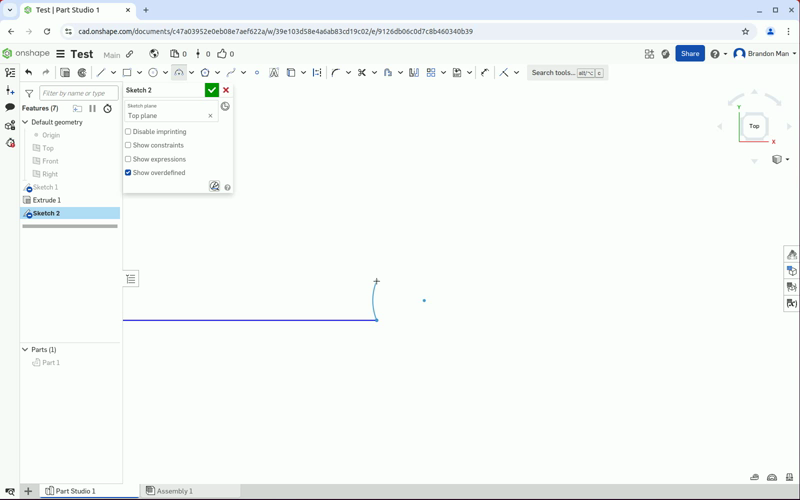
scroll(-6)
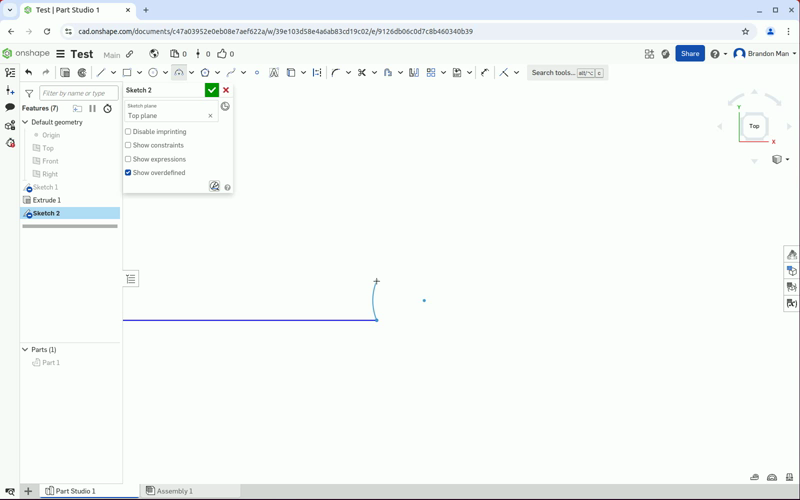
scroll(-6)
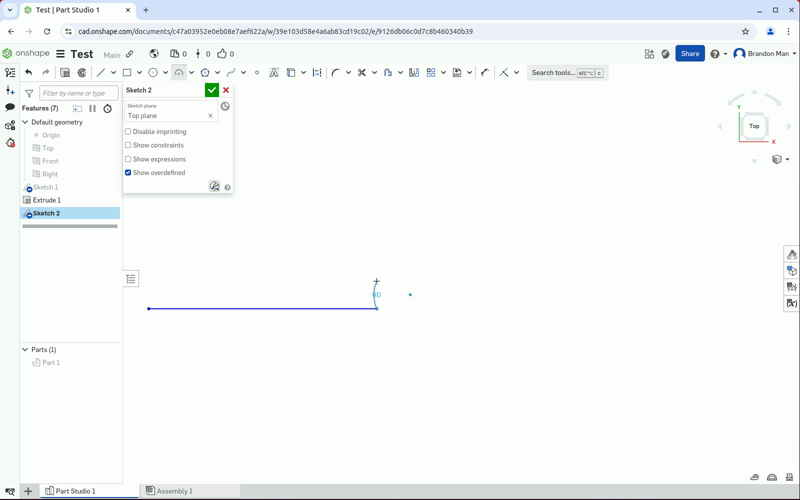
scroll(-6)
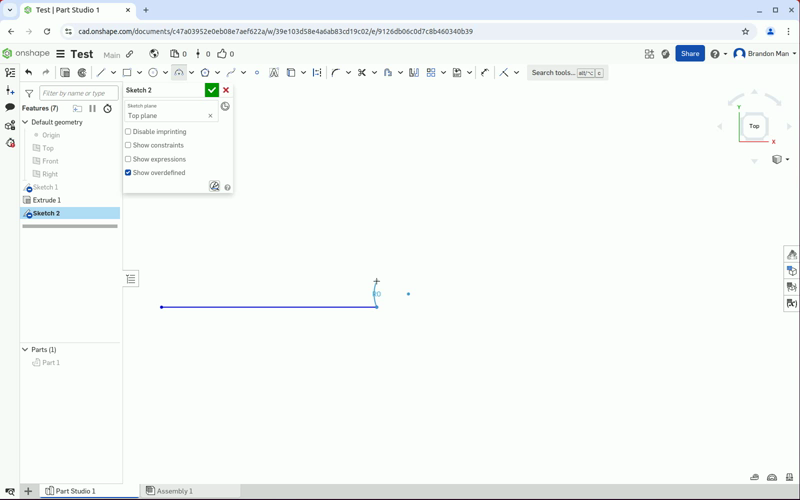
scroll(-6)
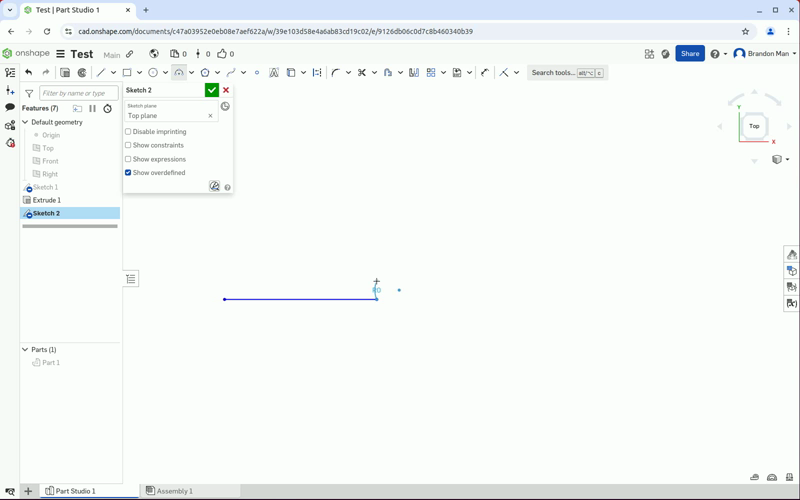
scroll(-6)
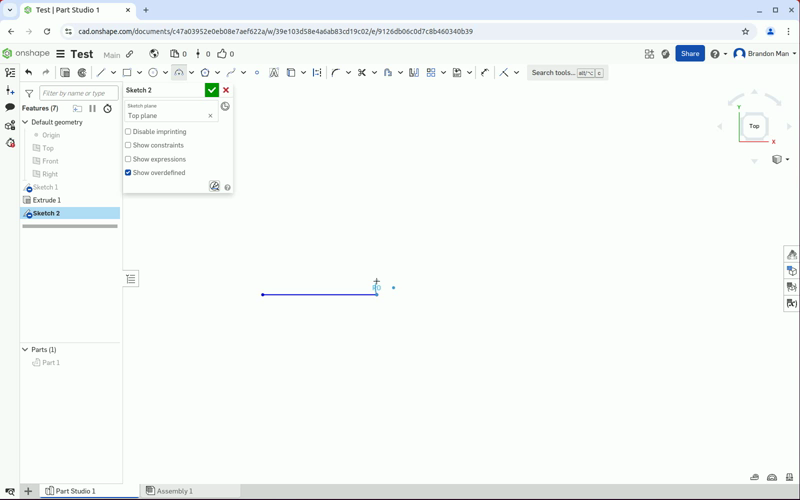
scroll(-6)
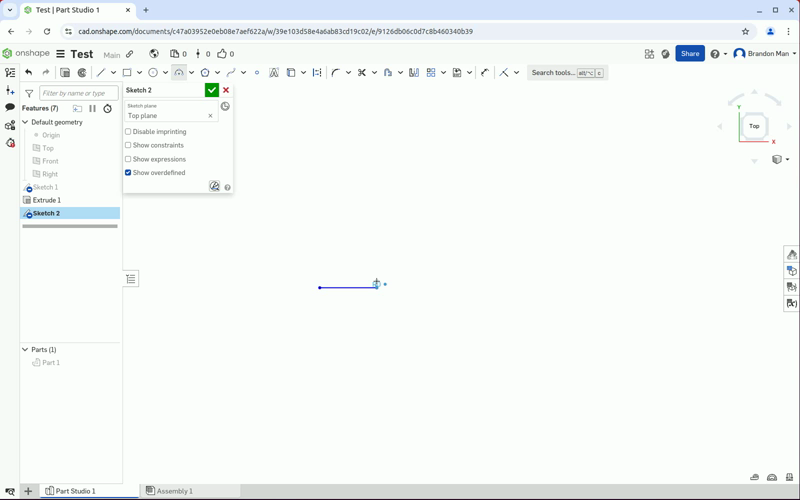
scroll(-6)
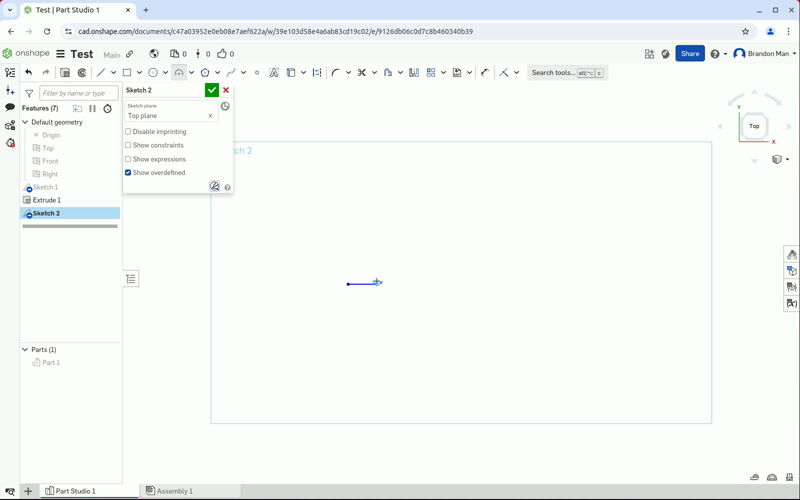
mouse_move(378, 282)
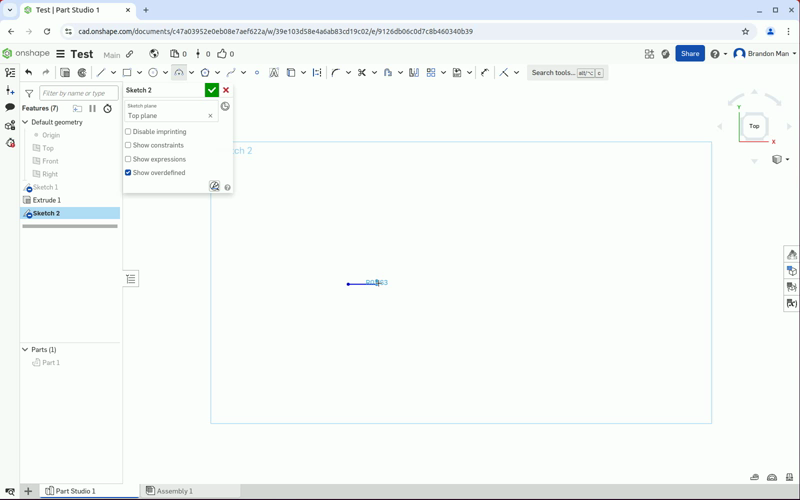
scroll(6)
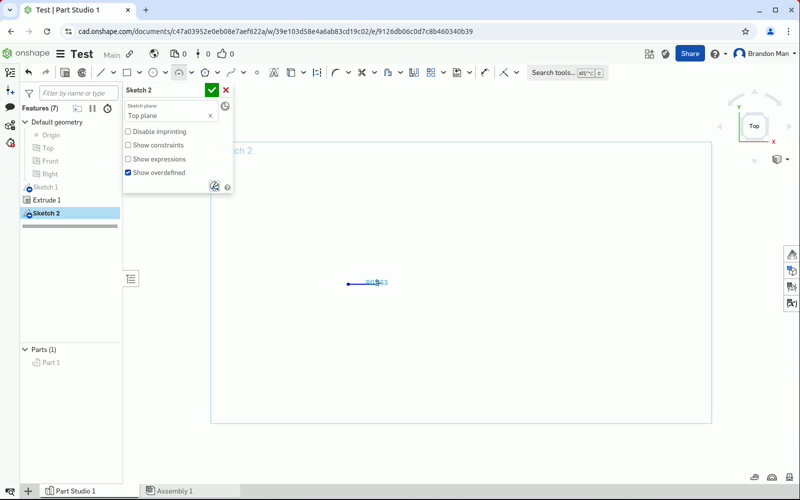
scroll(6)
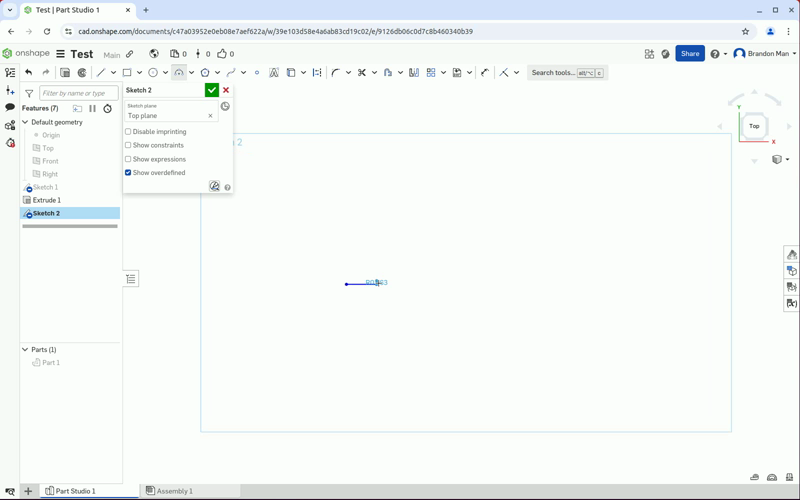
scroll(6)
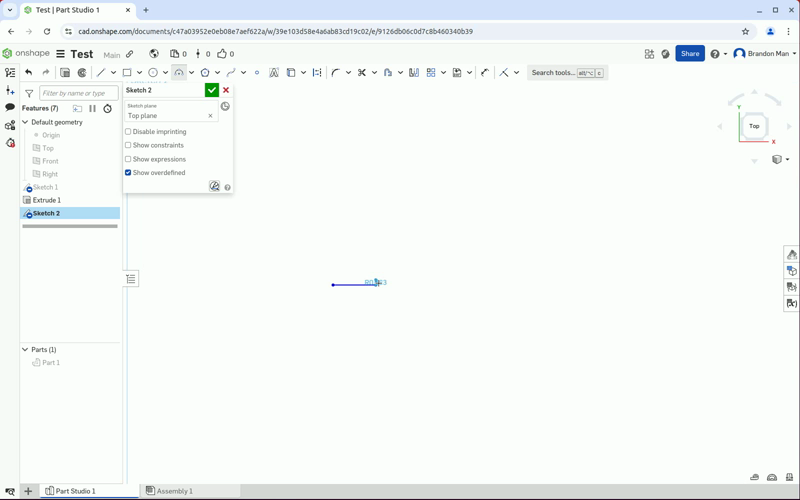
scroll(6)
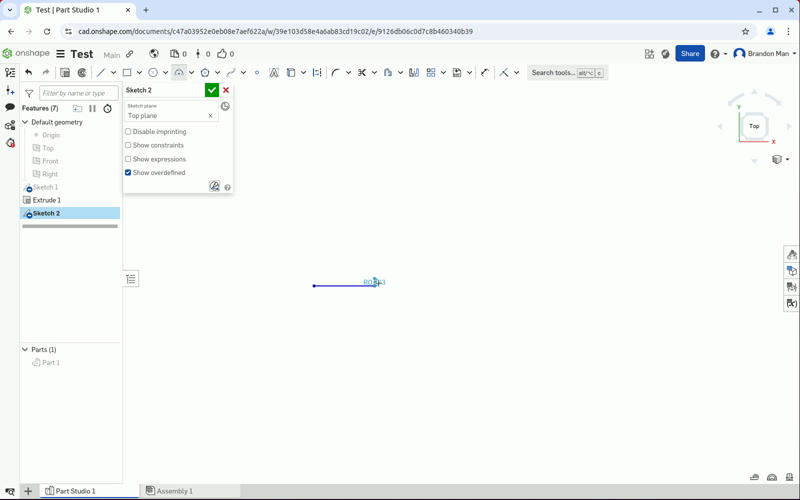
scroll(6)
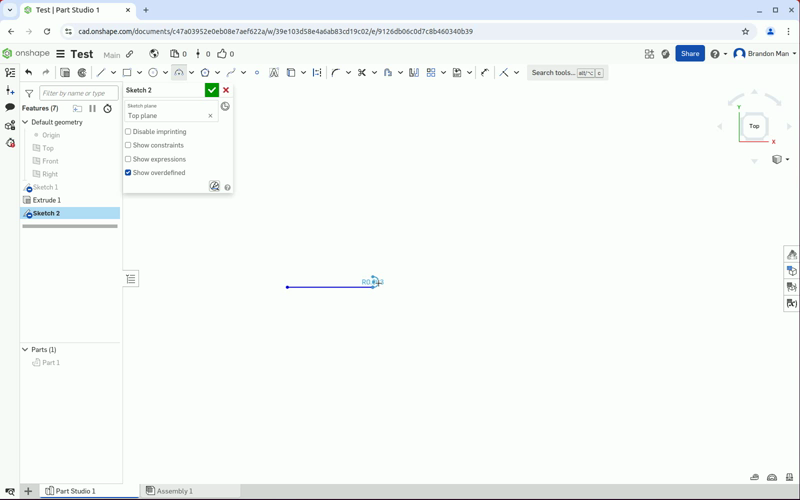
scroll(6)
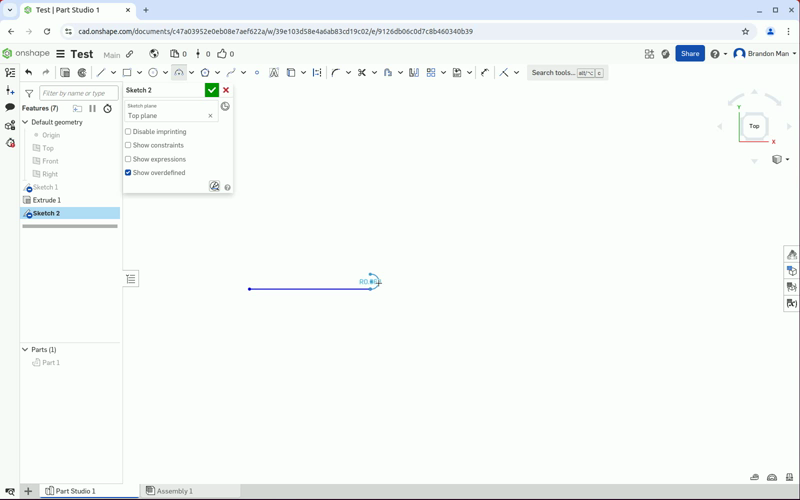
scroll(6)
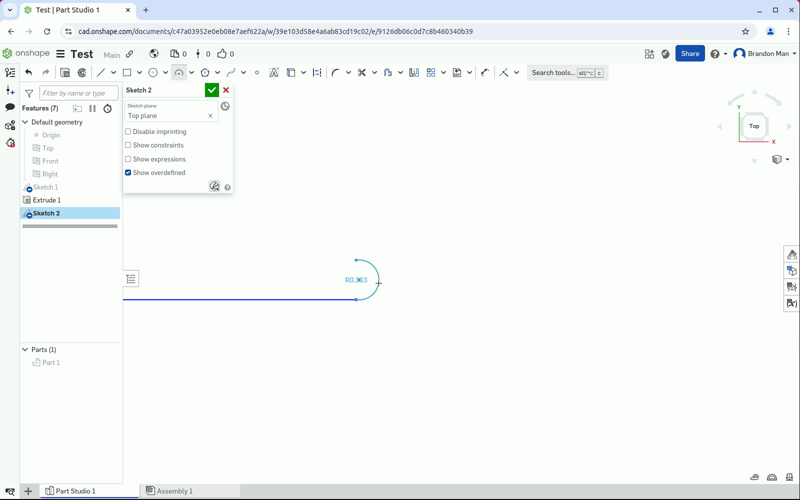
click(378, 282)
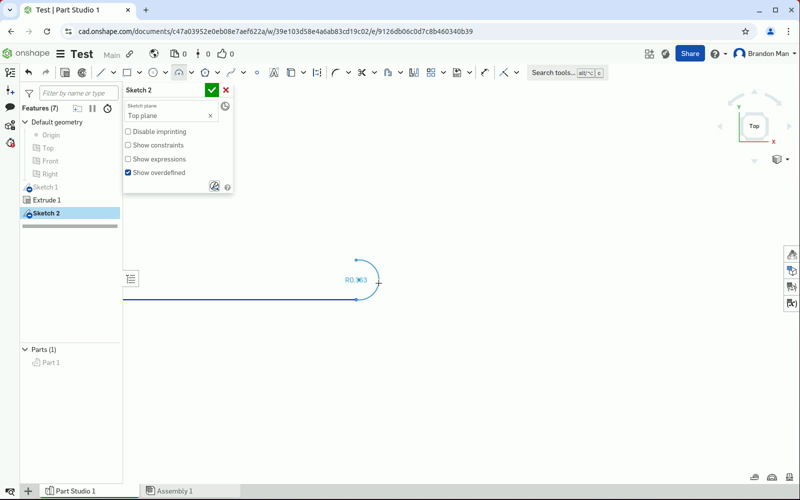
scroll(-6)
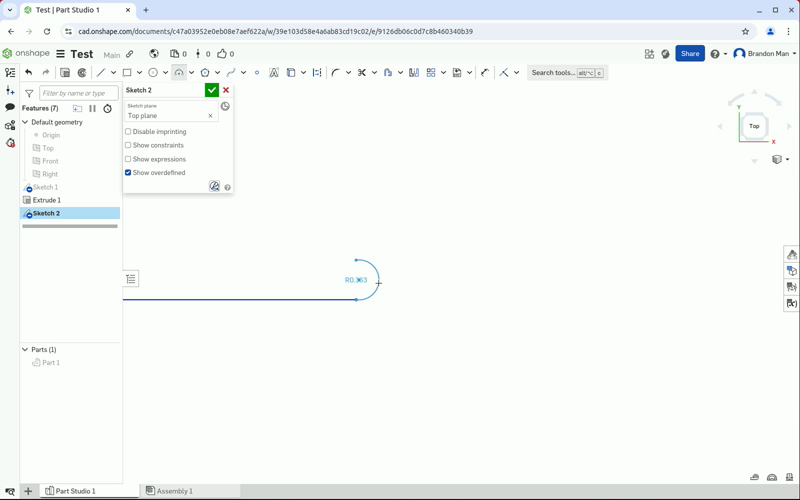
scroll(-6)
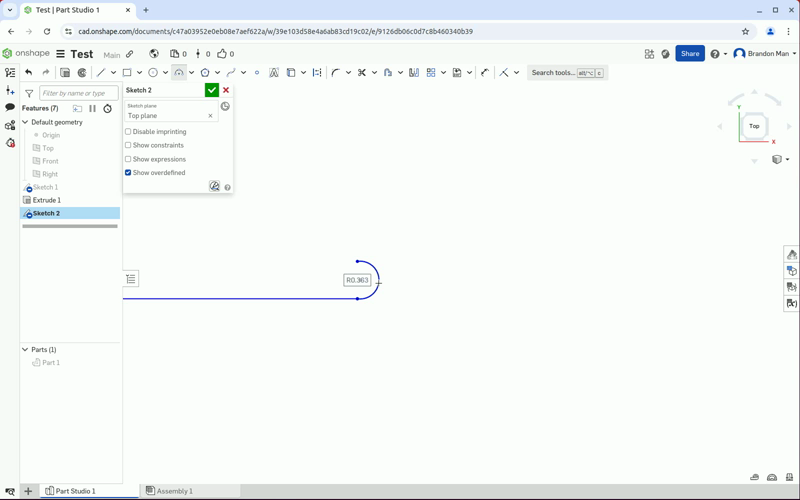
scroll(-6)
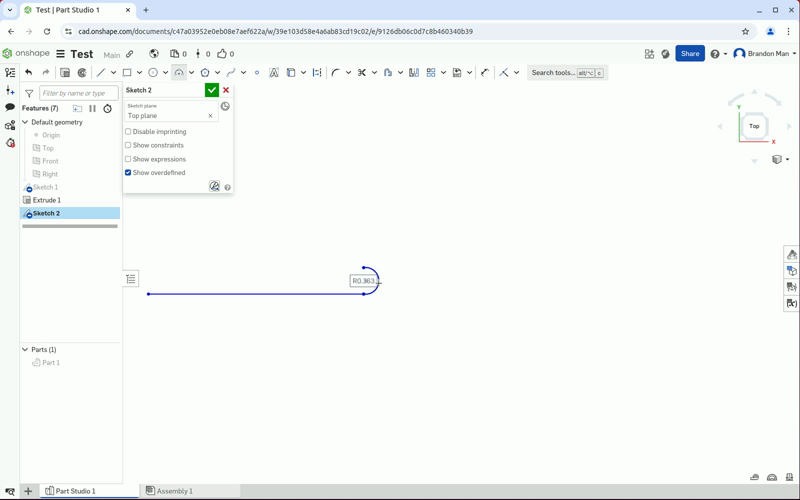
scroll(-6)
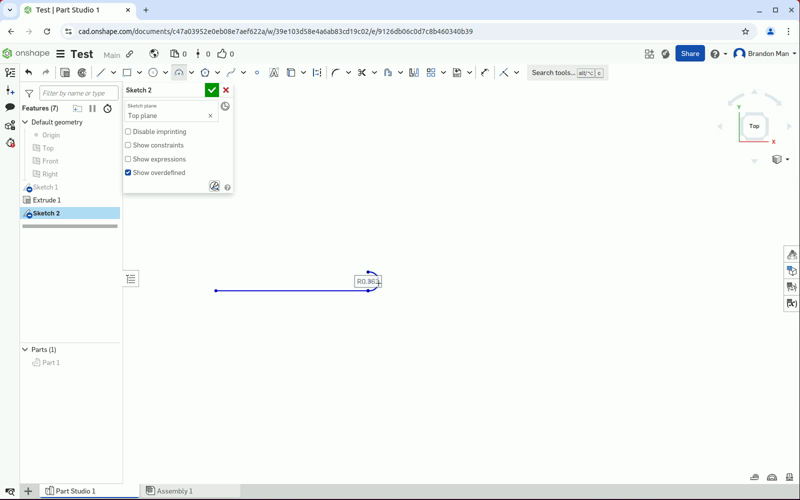
scroll(-6)
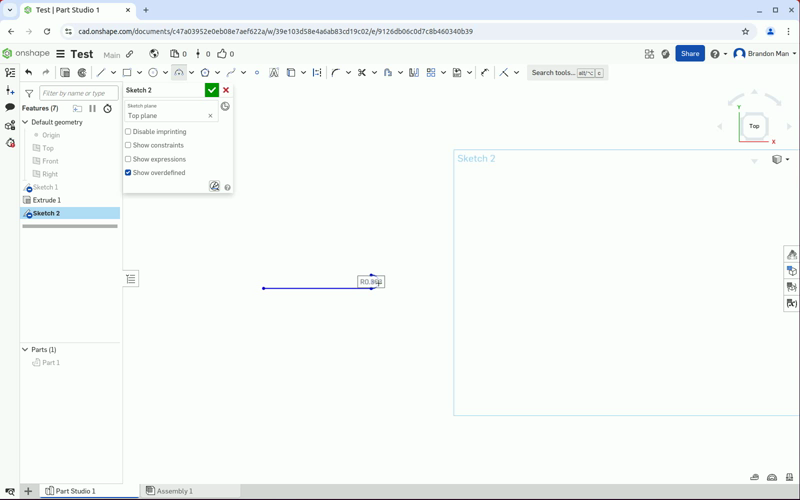
scroll(-6)
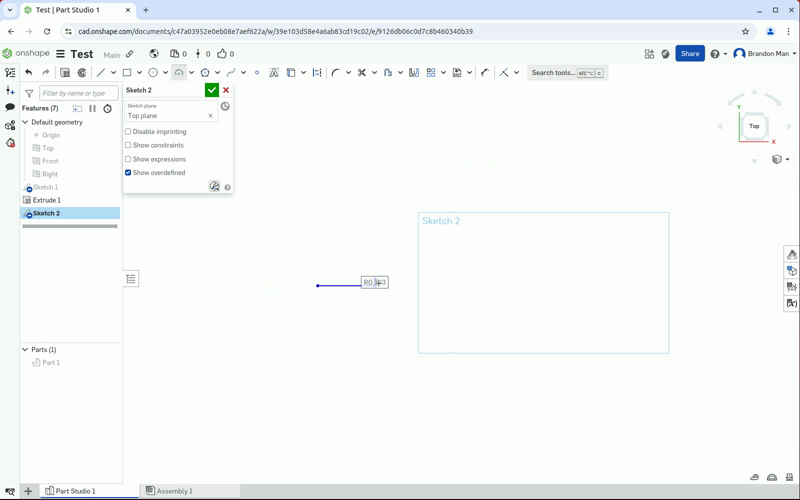
scroll(-6)
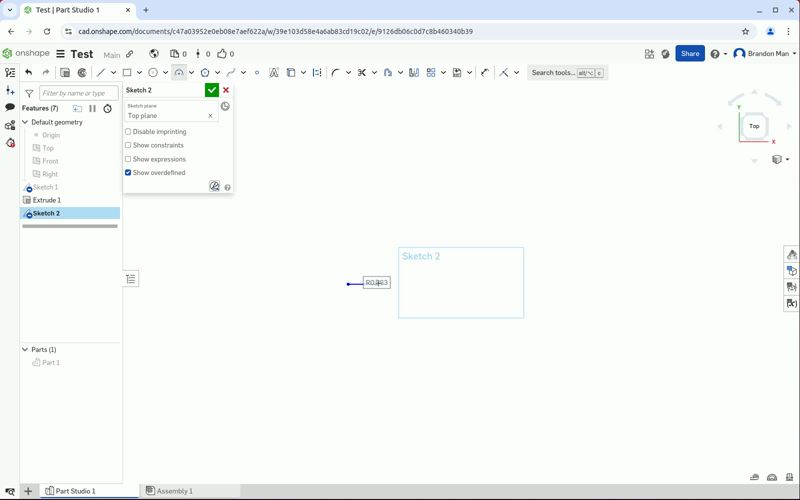
key_up(shift)
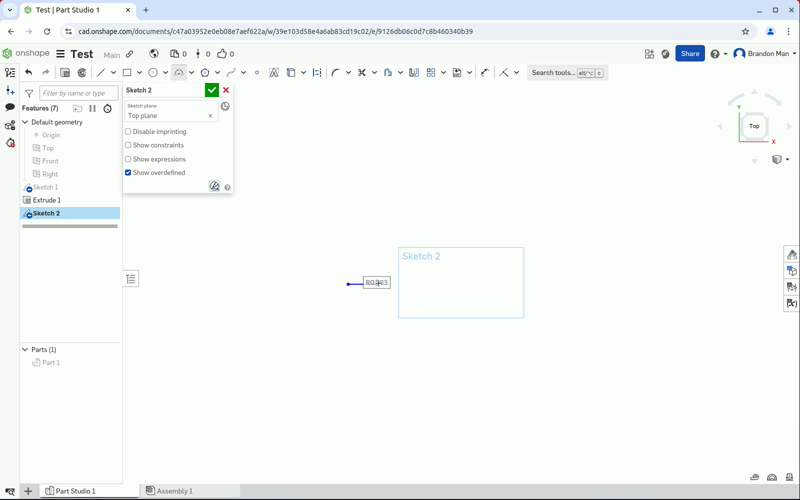
key(esc)
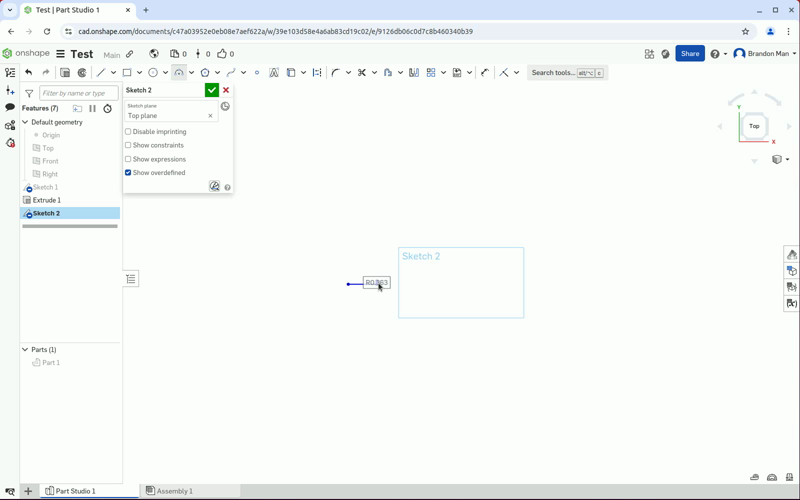
key(l)
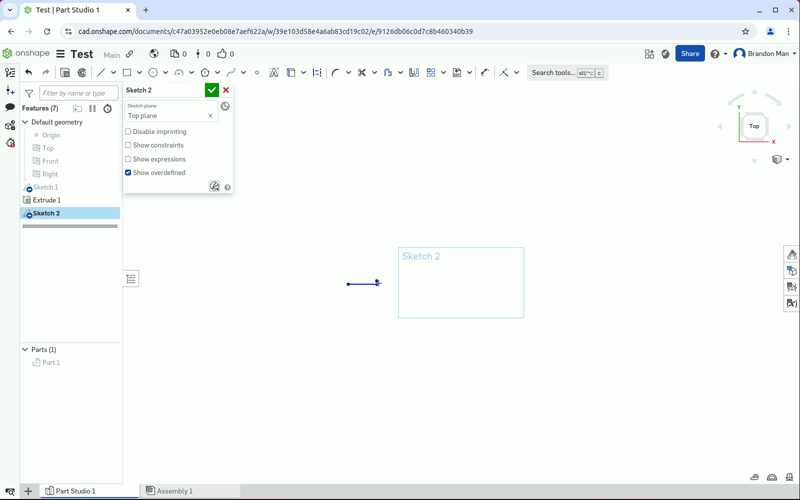
mouse_move(376, 280)
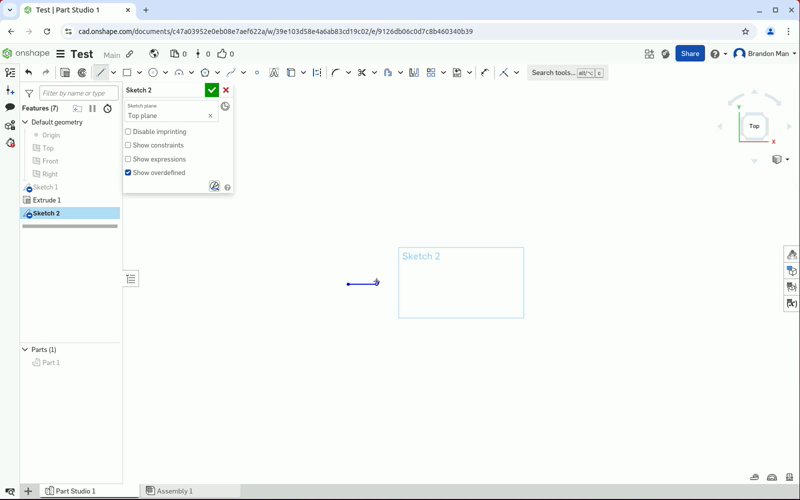
scroll(6)
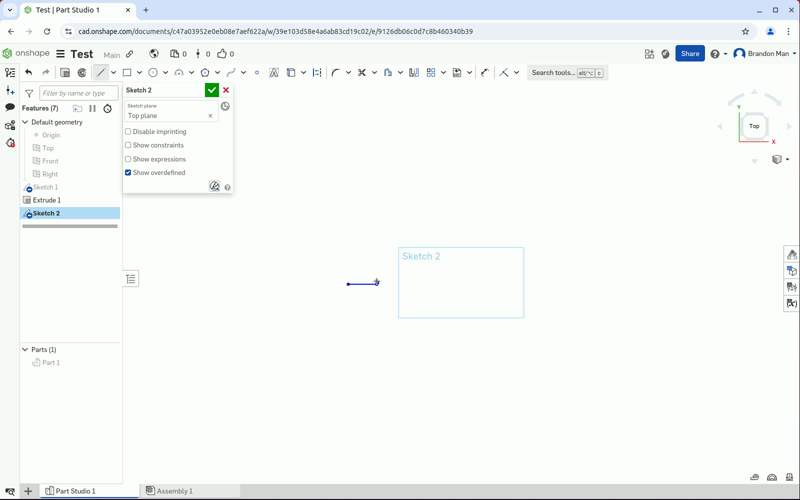
scroll(6)
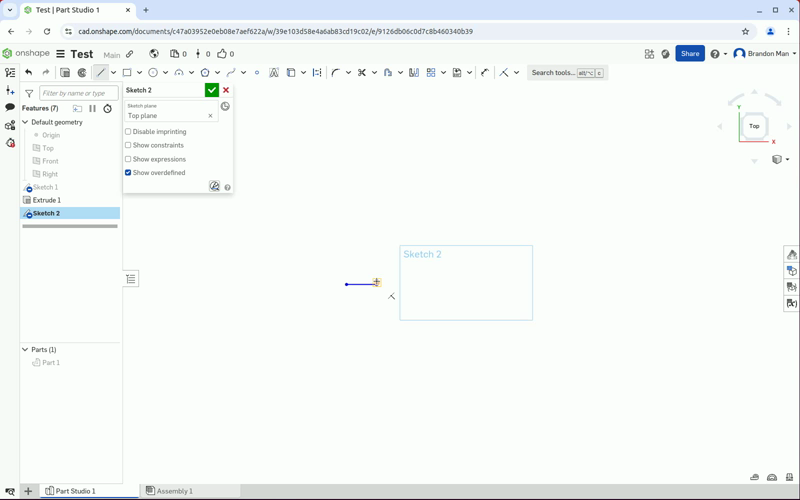
scroll(6)
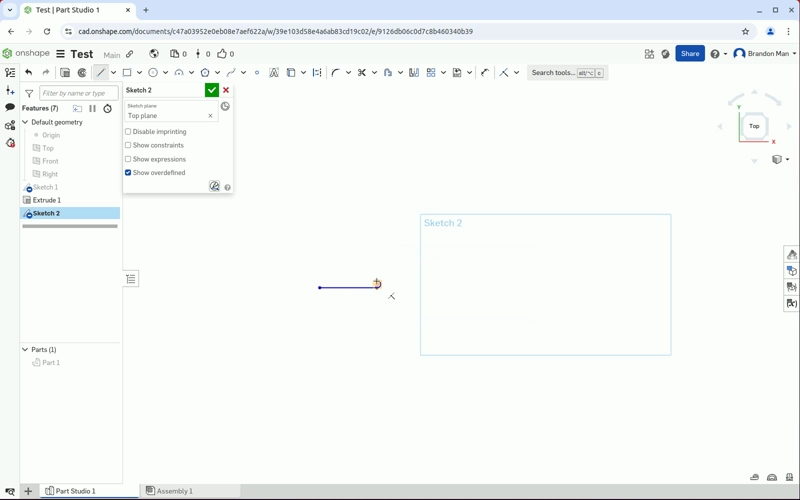
scroll(6)
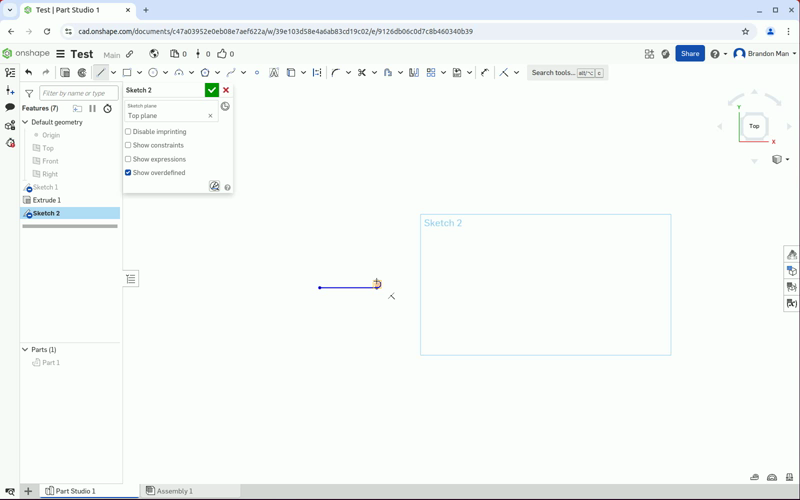
scroll(6)
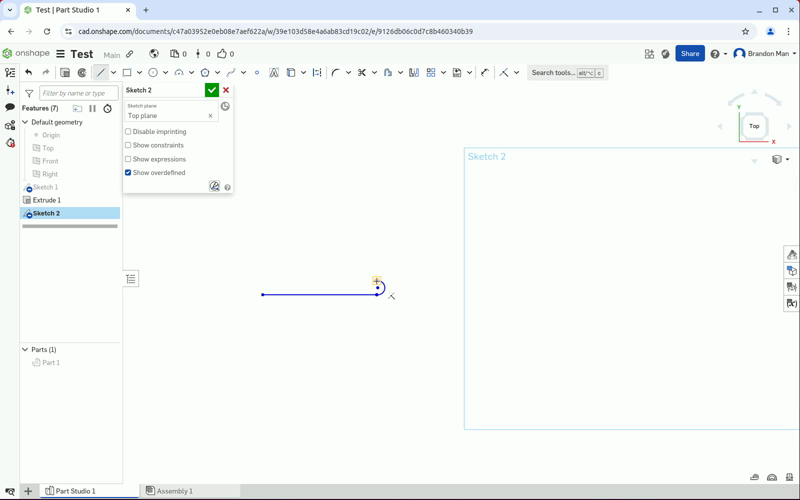
scroll(6)
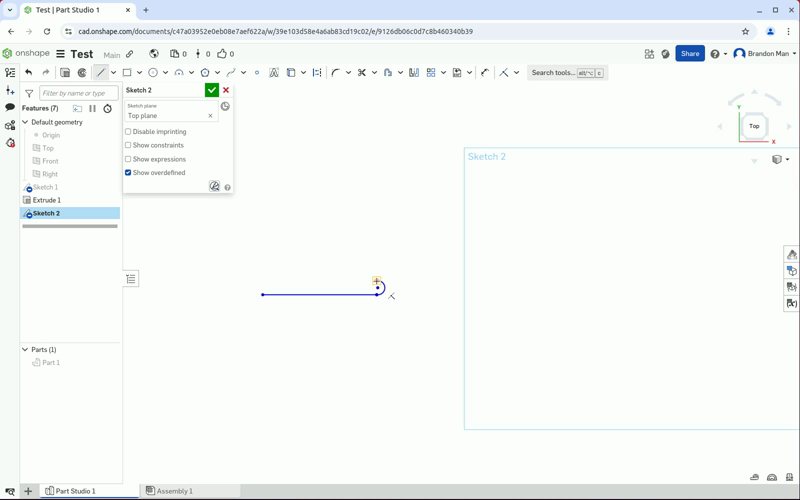
scroll(6)
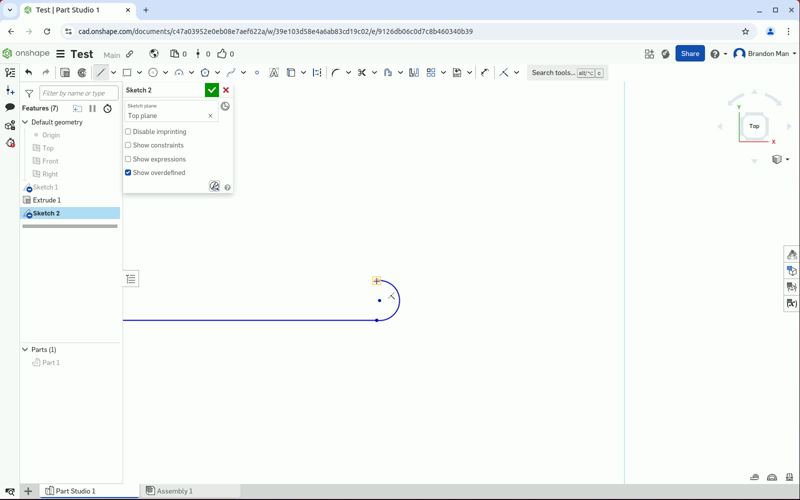
click(376, 280)
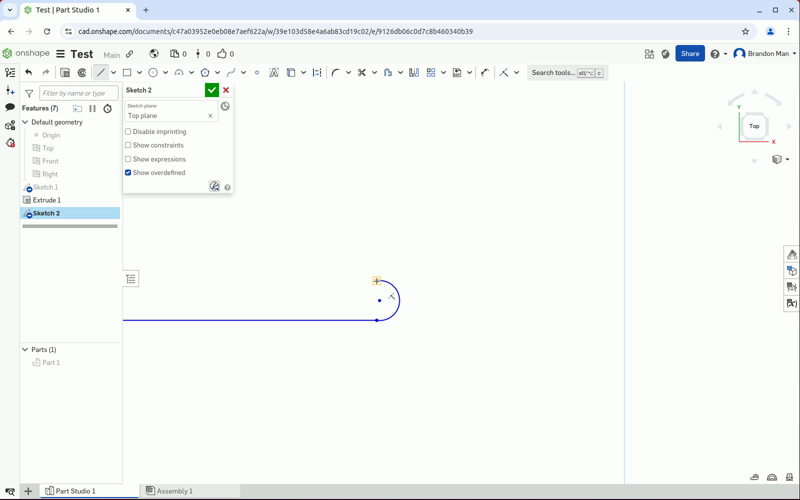
scroll(-6)
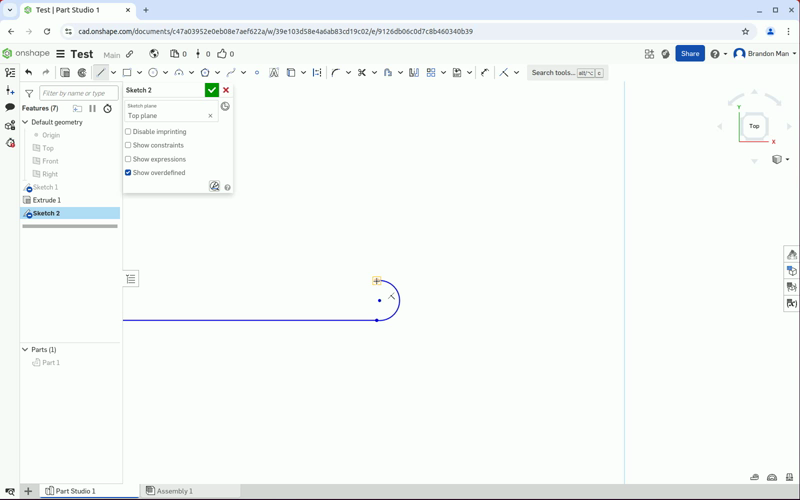
scroll(-6)
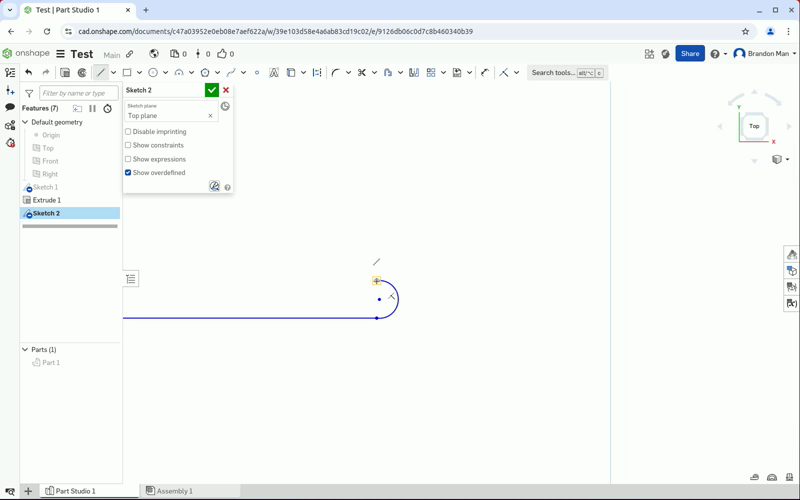
scroll(-6)
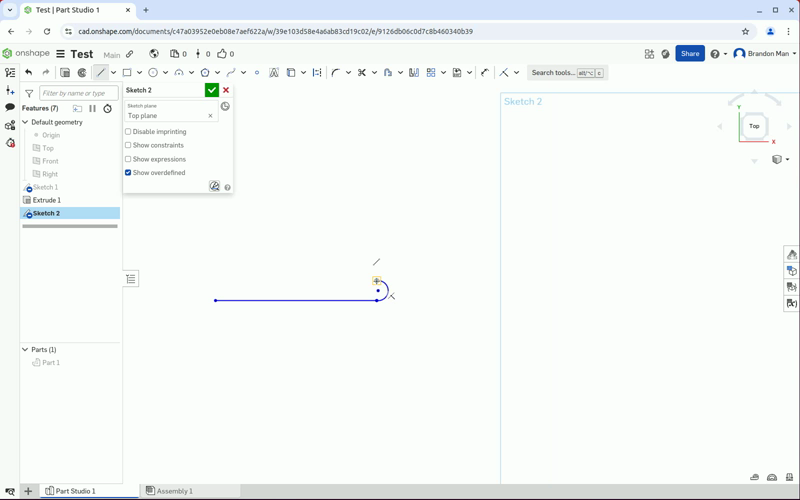
scroll(-6)
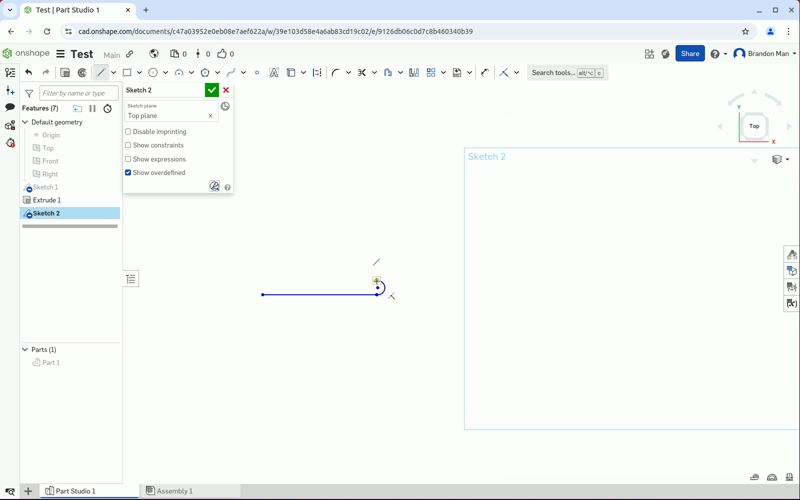
scroll(-6)
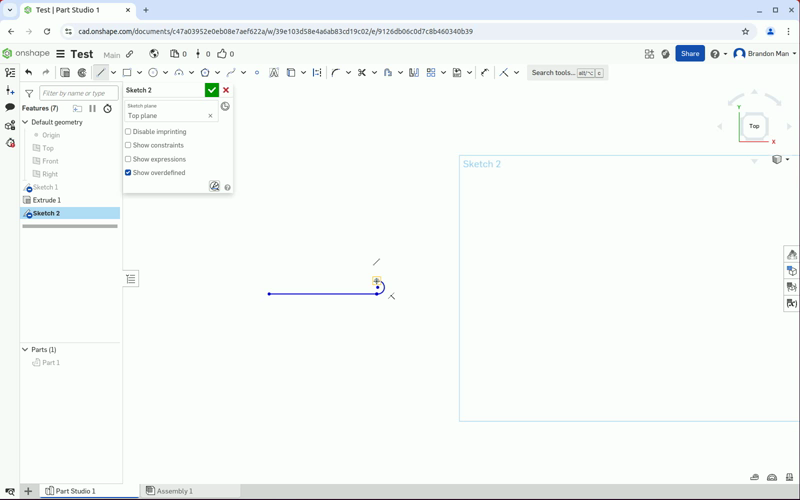
scroll(-6)
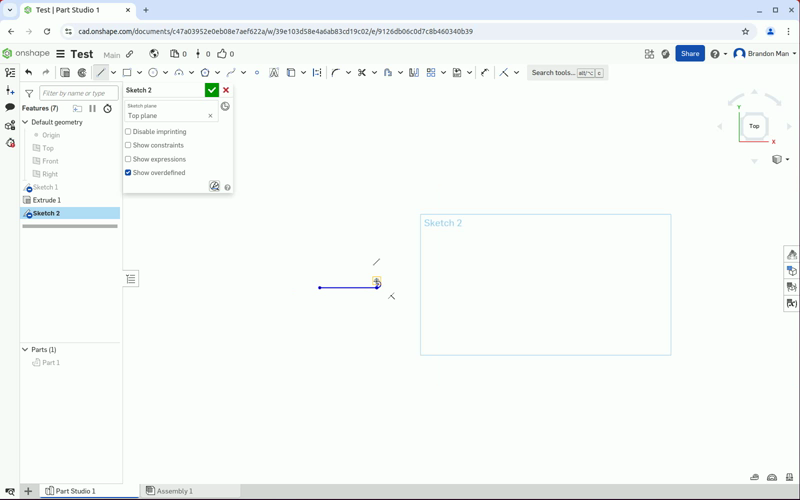
scroll(-6)
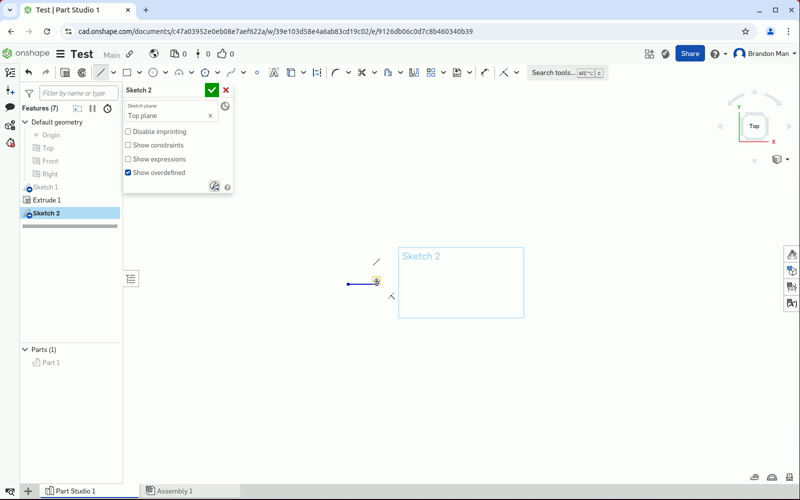
key_down(shift)
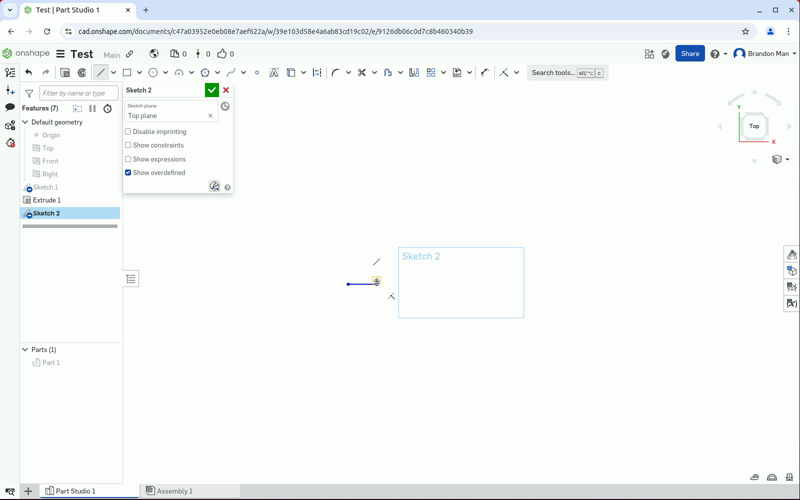
mouse_move(406, 280)
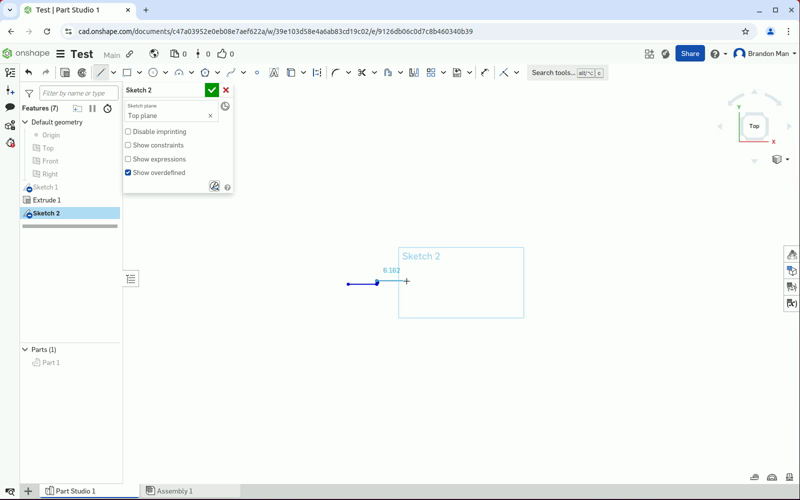
mouse_move(348, 280)
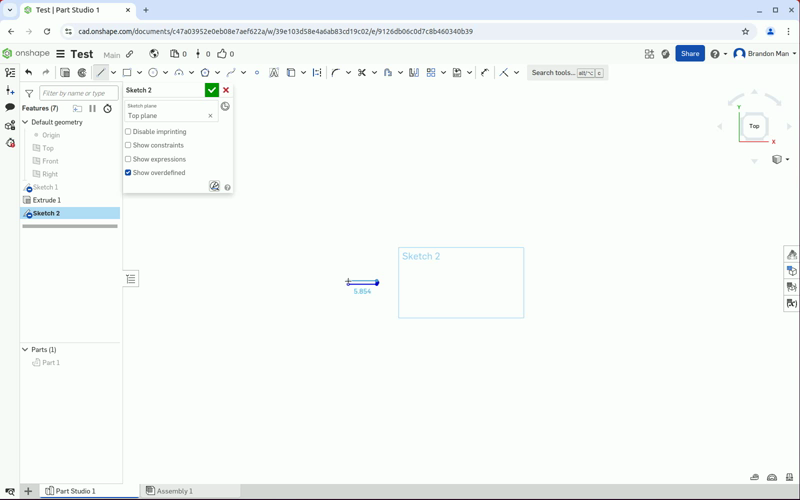
scroll(6)
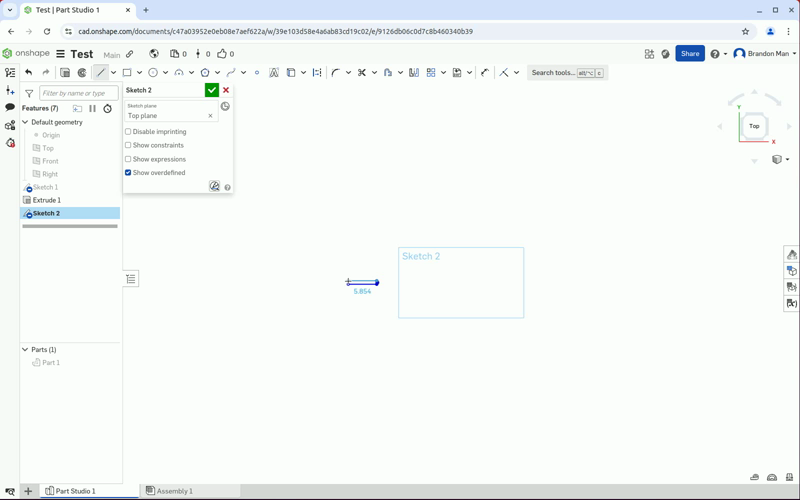
scroll(6)
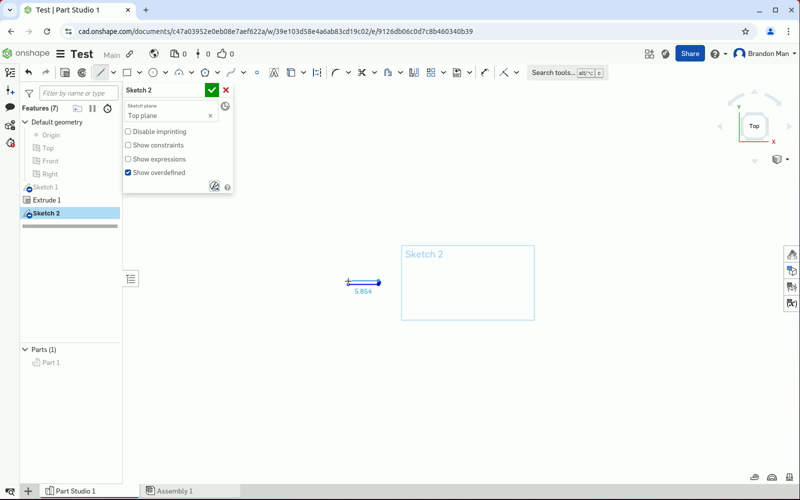
scroll(6)
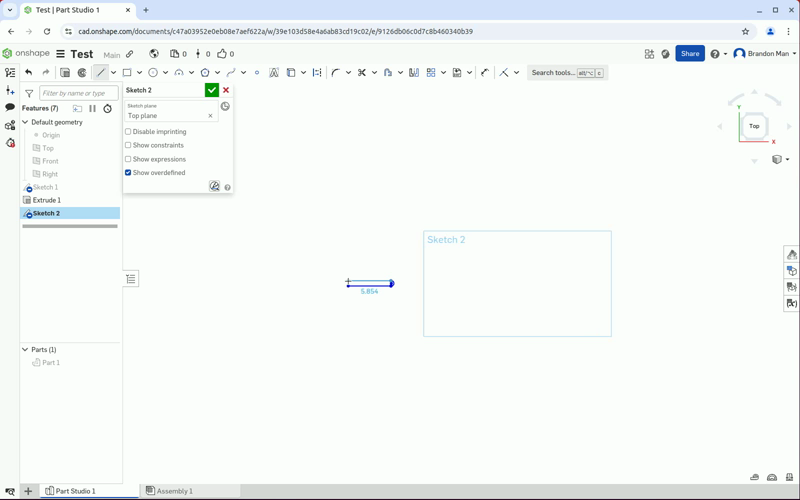
scroll(6)
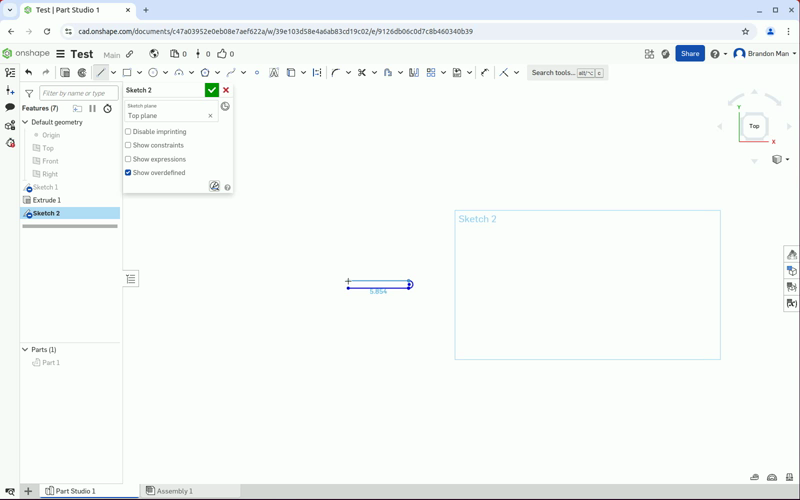
scroll(6)
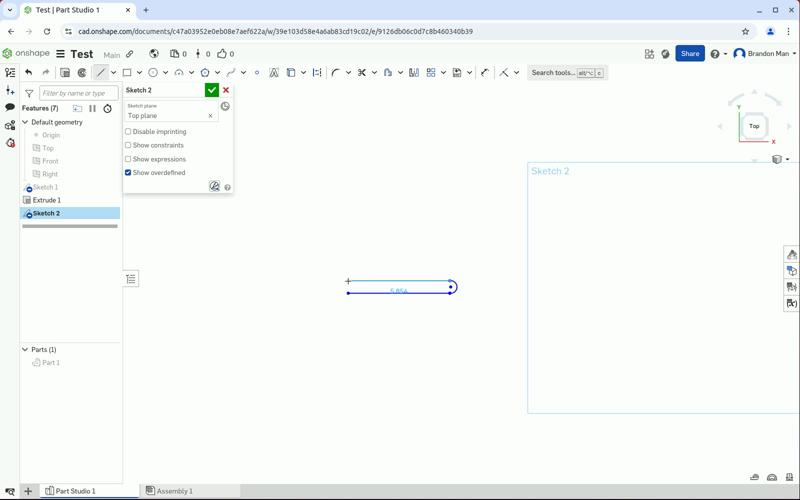
scroll(6)
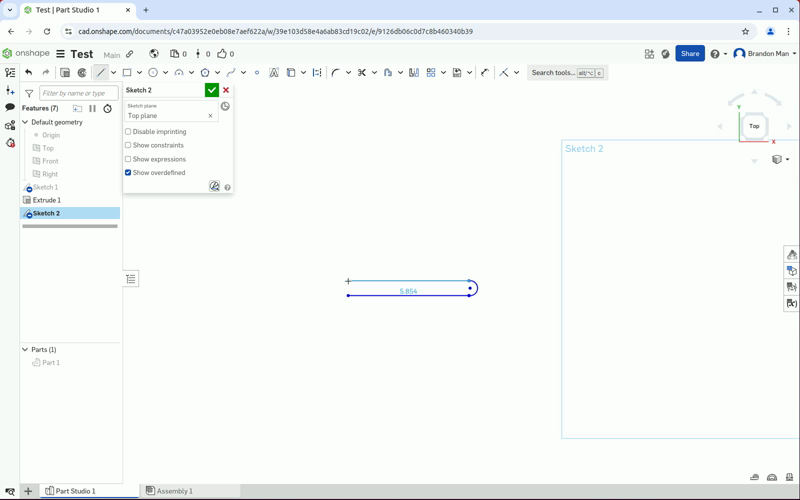
scroll(6)
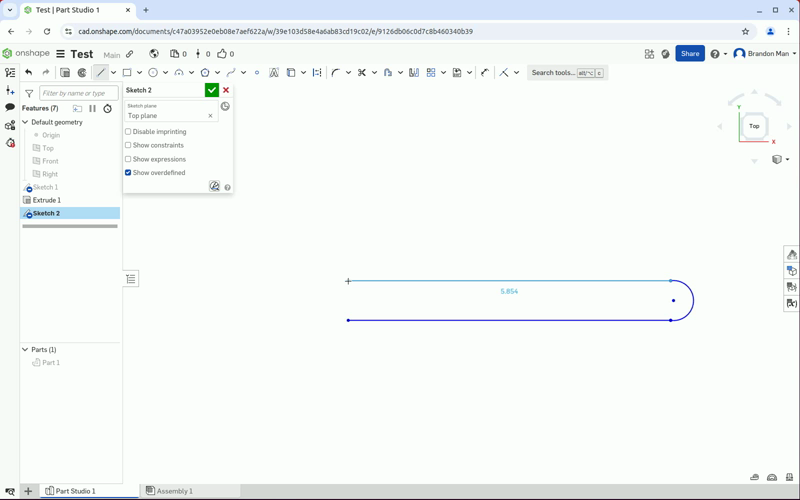
click(348, 280)
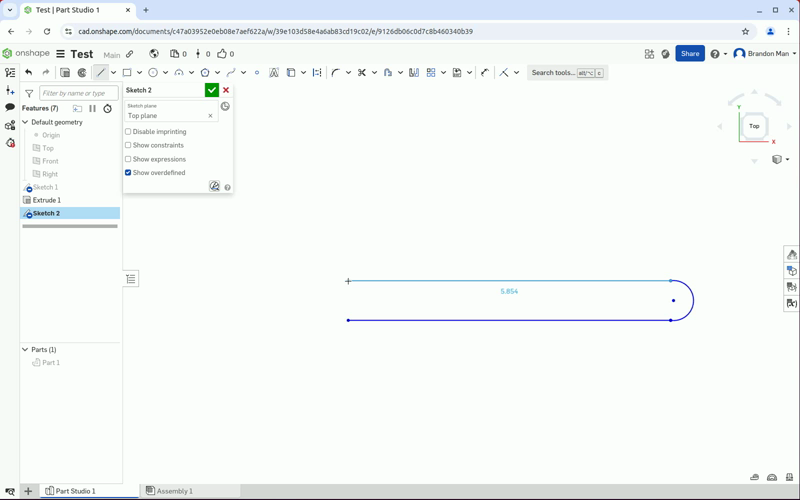
scroll(-6)
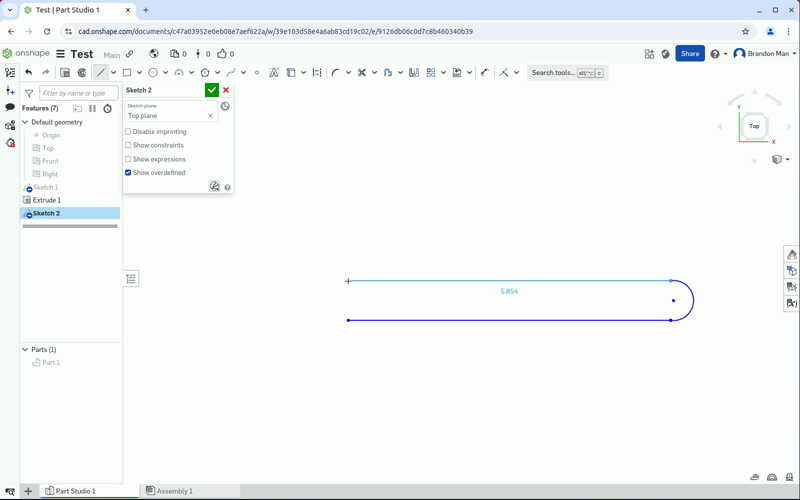
scroll(-6)
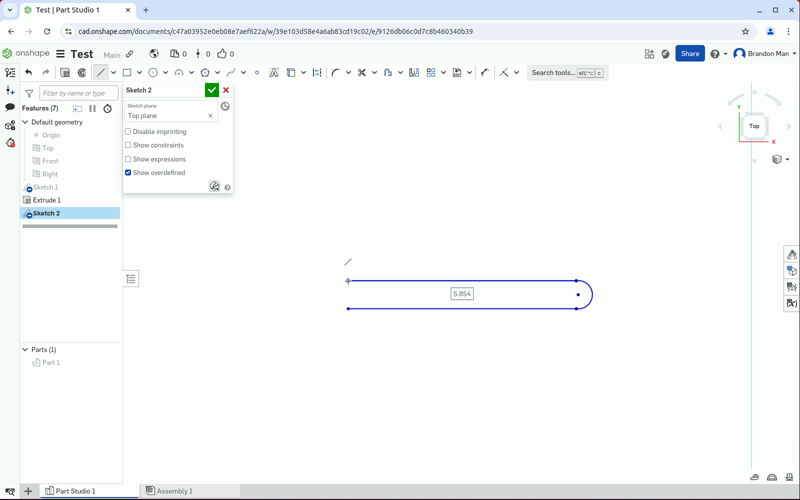
scroll(-6)
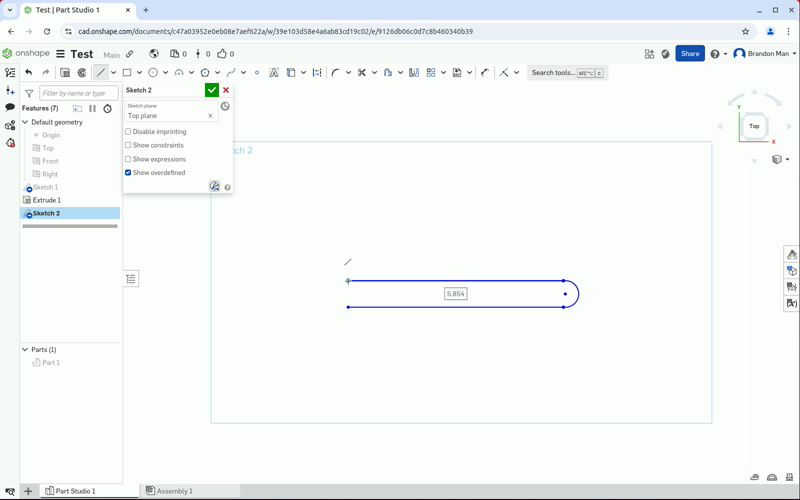
scroll(-6)
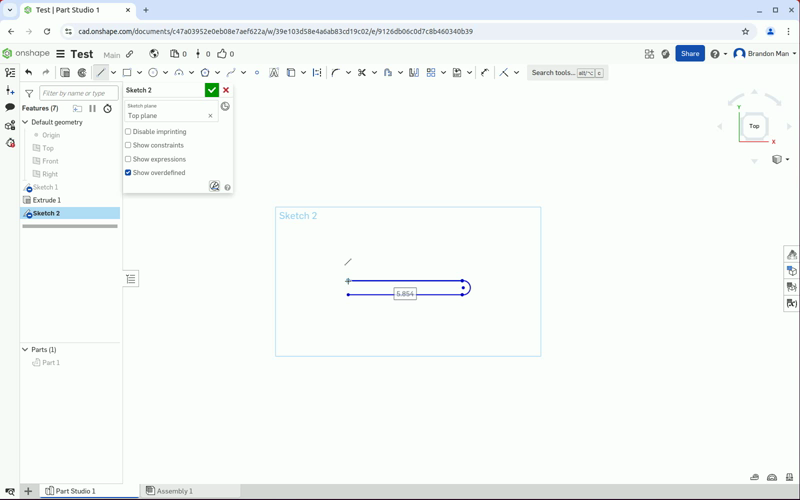
scroll(-6)
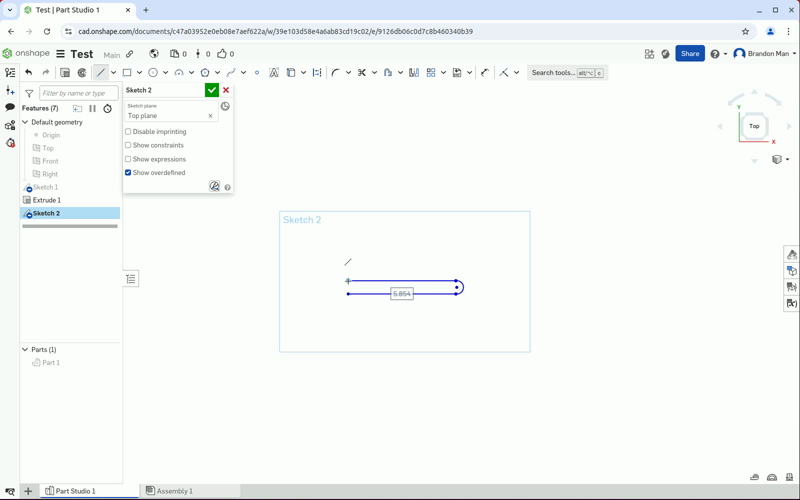
scroll(-6)
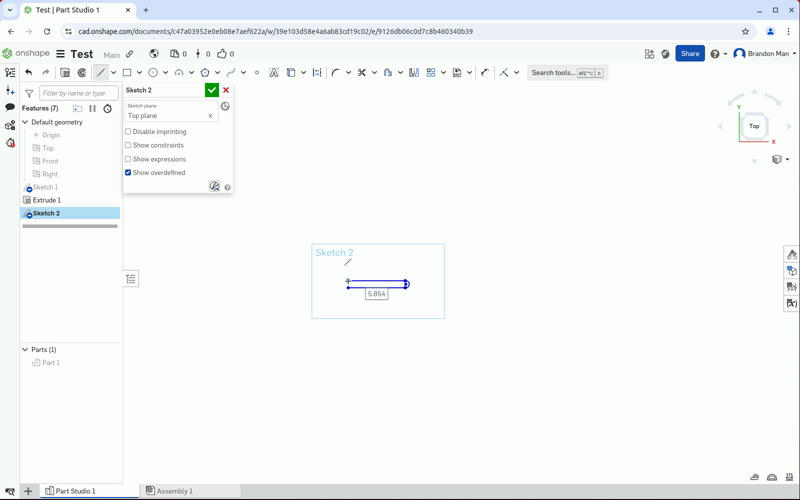
scroll(-6)
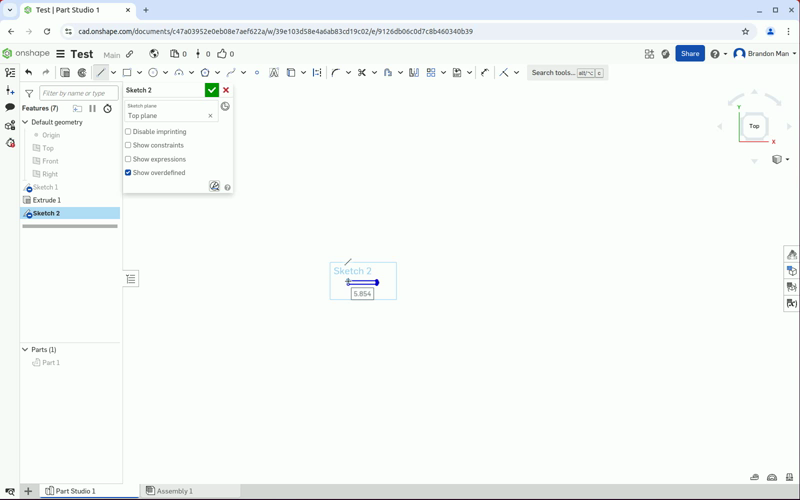
key_up(shift)
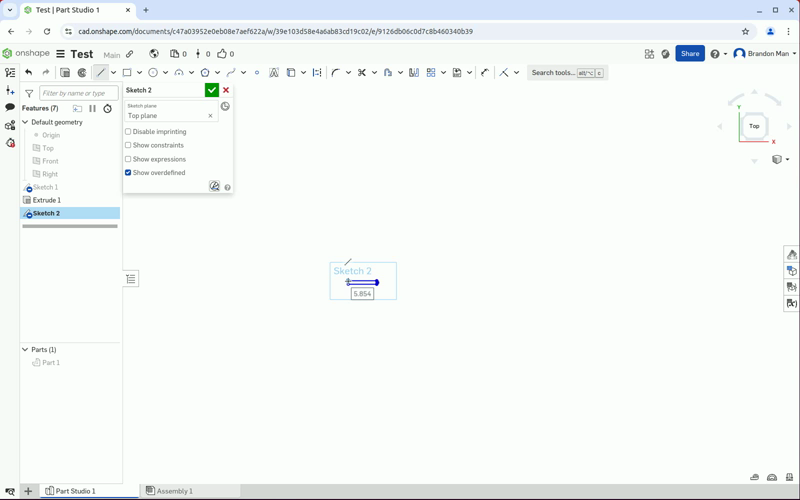
mouse_move(378, 280)
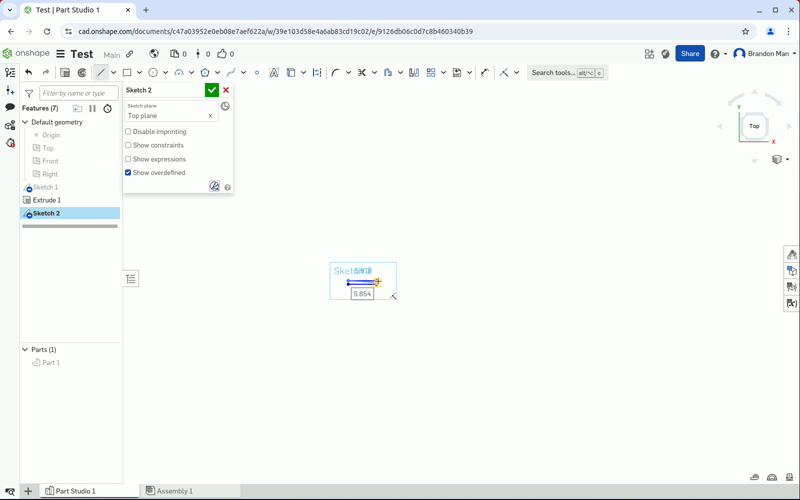
key_down(shift)
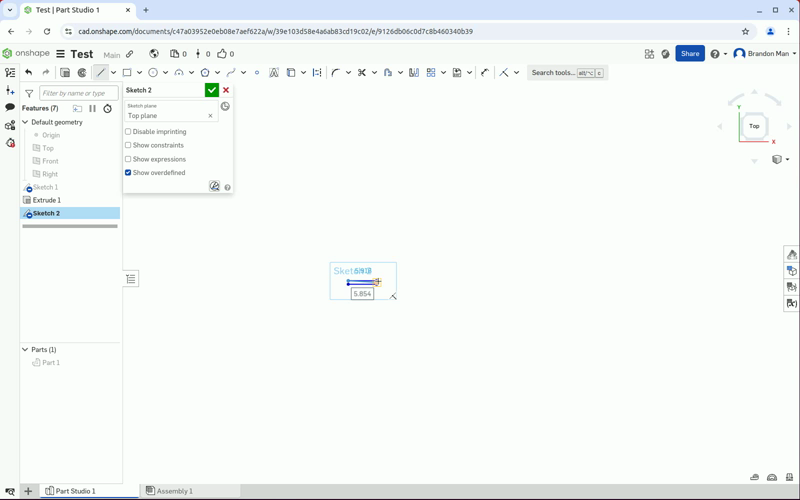
mouse_move(348, 284)
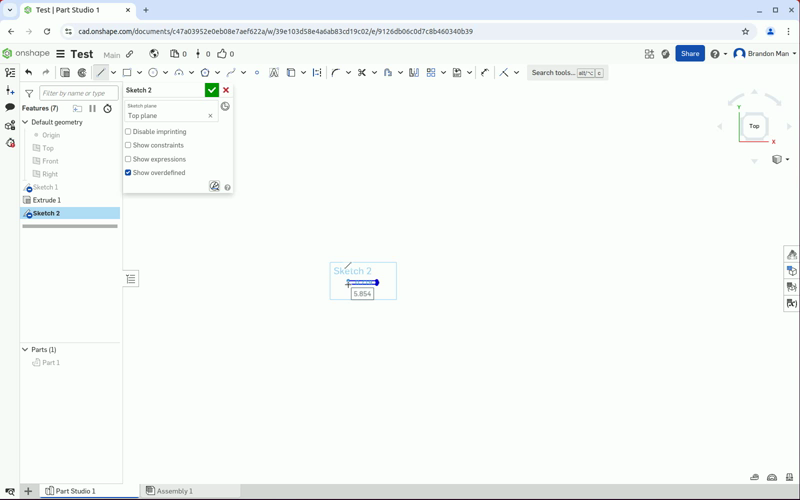
scroll(6)
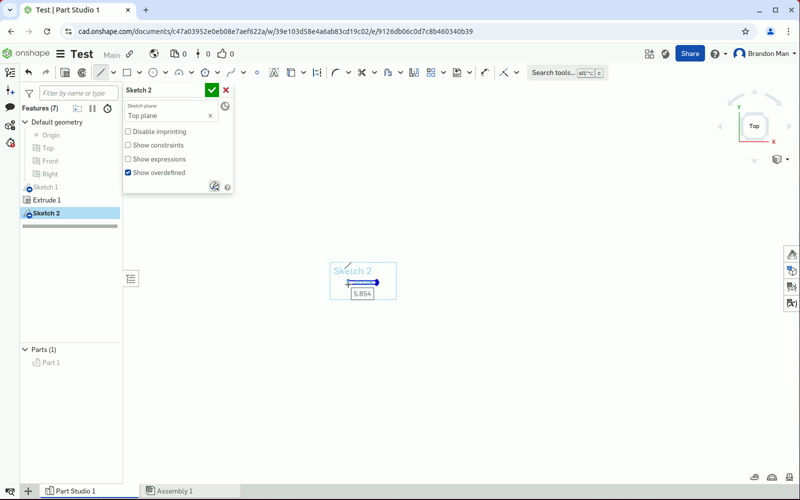
scroll(6)
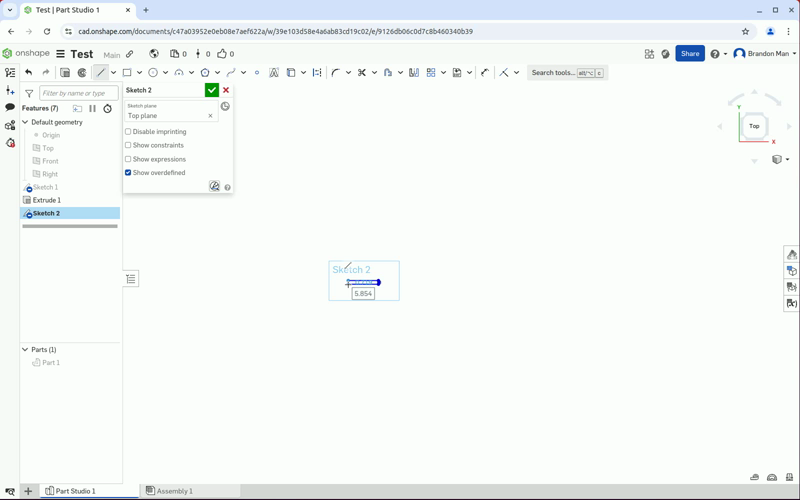
scroll(6)
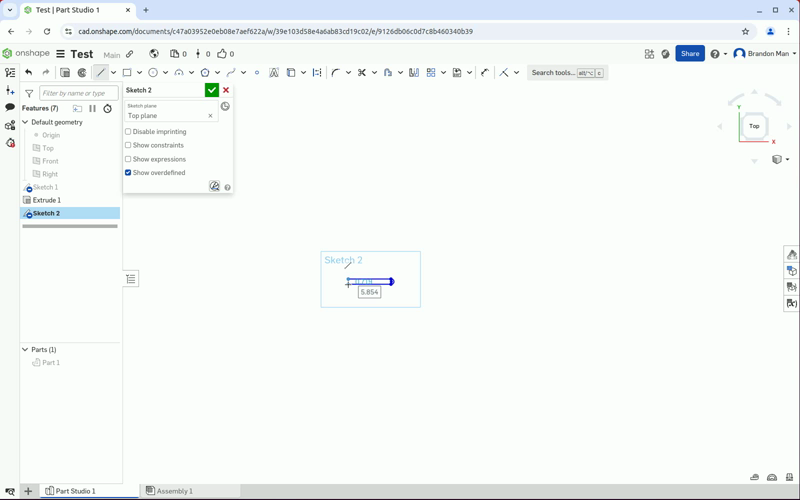
scroll(6)
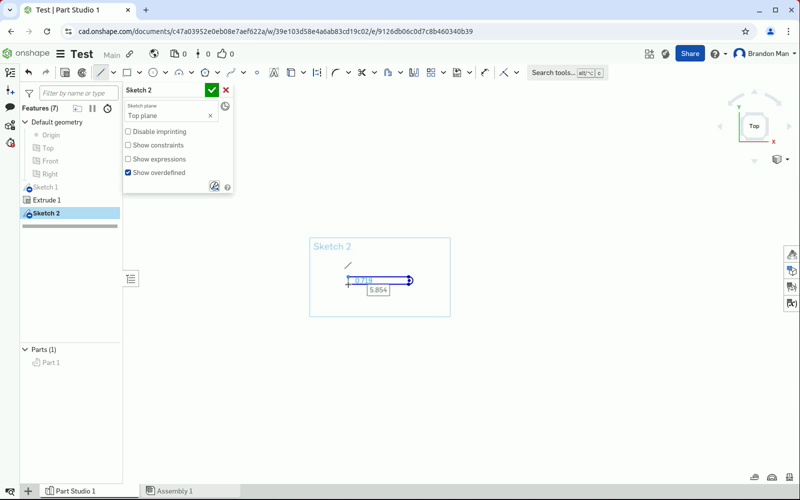
scroll(6)
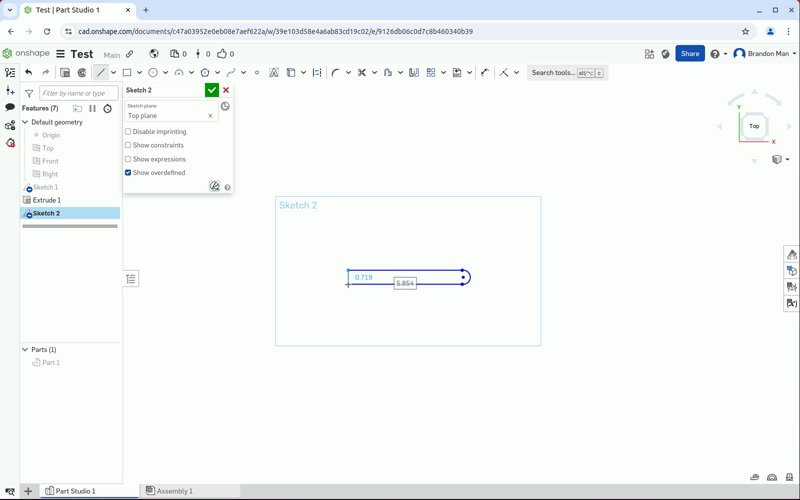
scroll(6)
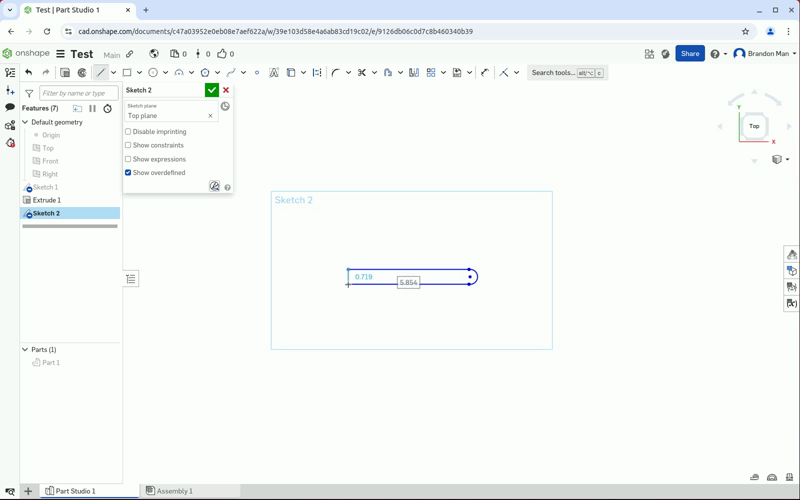
scroll(6)
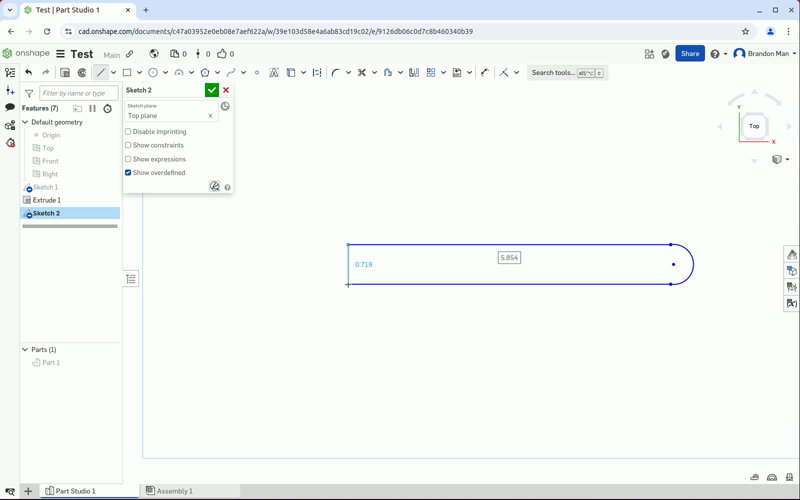
key_up(shift)
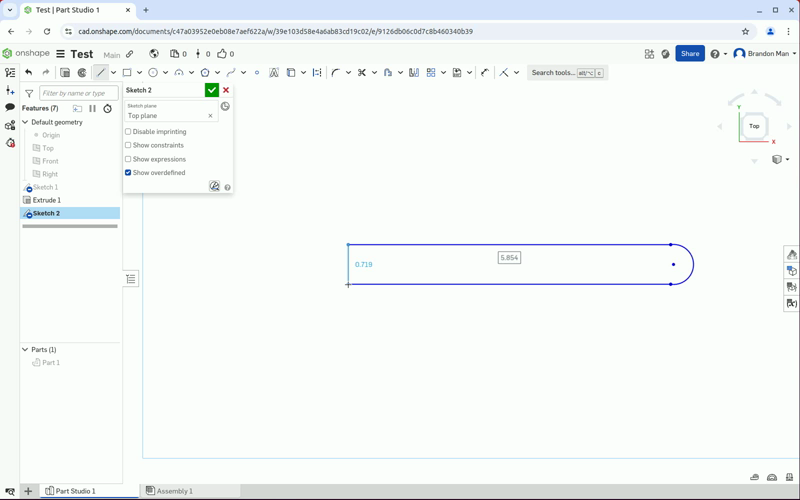
click(348, 284)
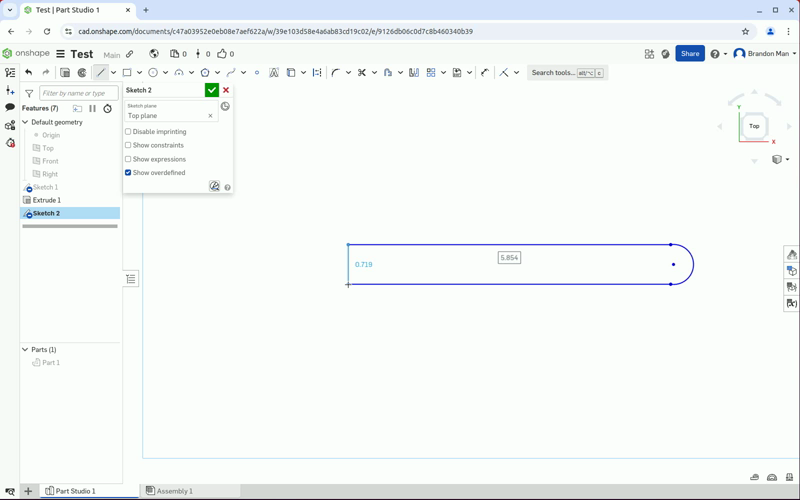
scroll(-6)
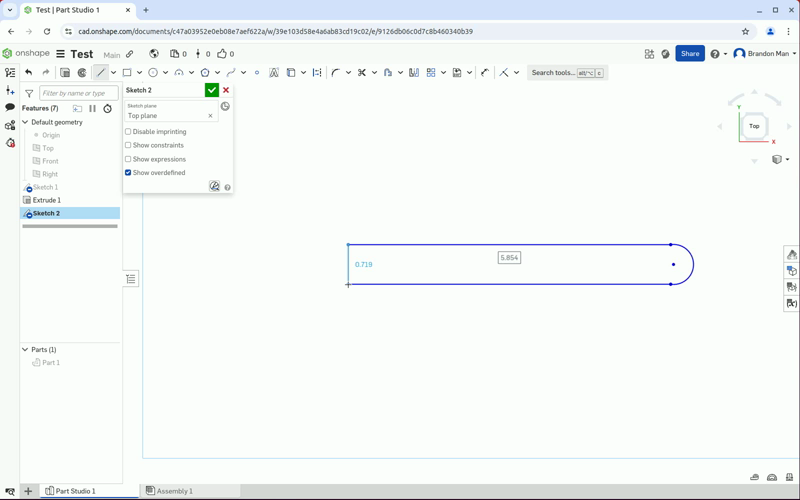
scroll(-6)
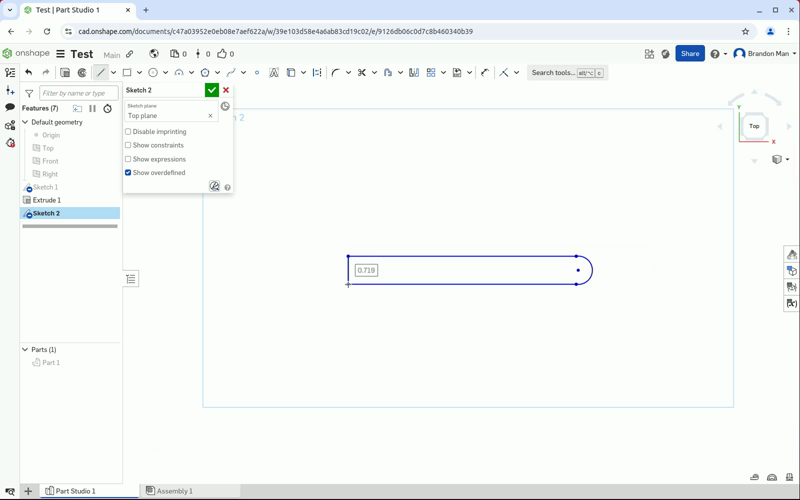
scroll(-6)
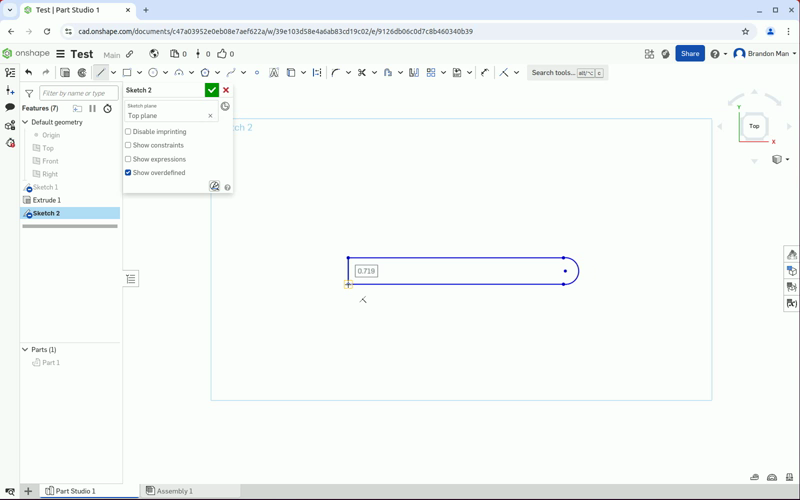
scroll(-6)
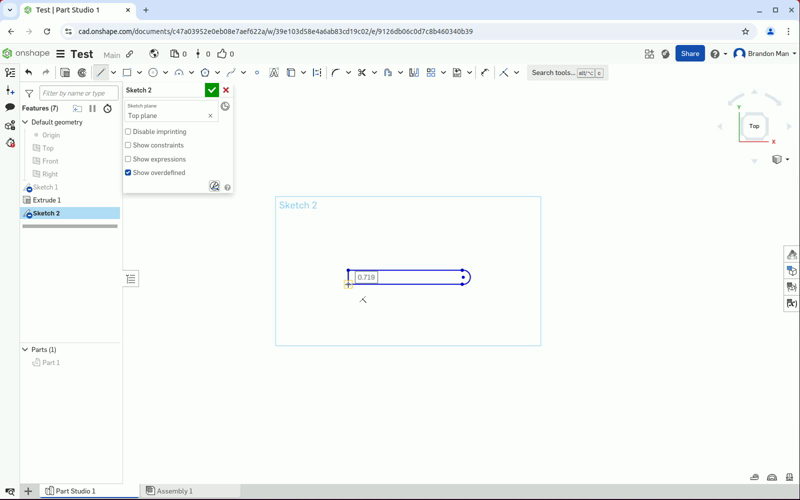
scroll(-6)
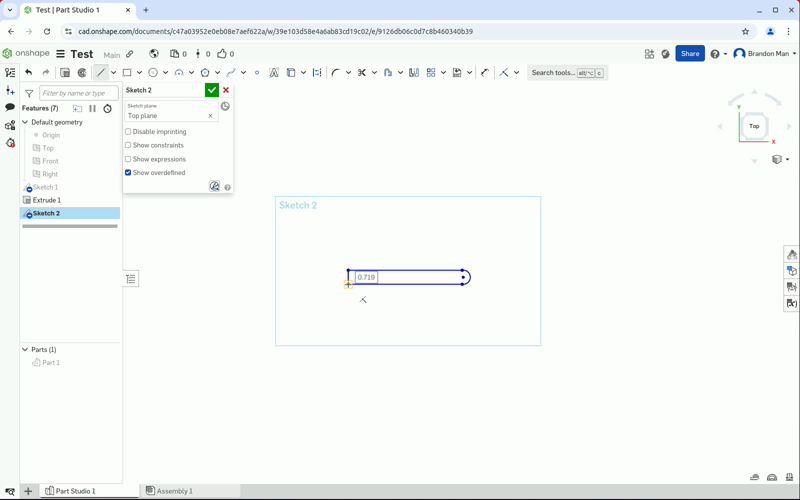
scroll(-6)
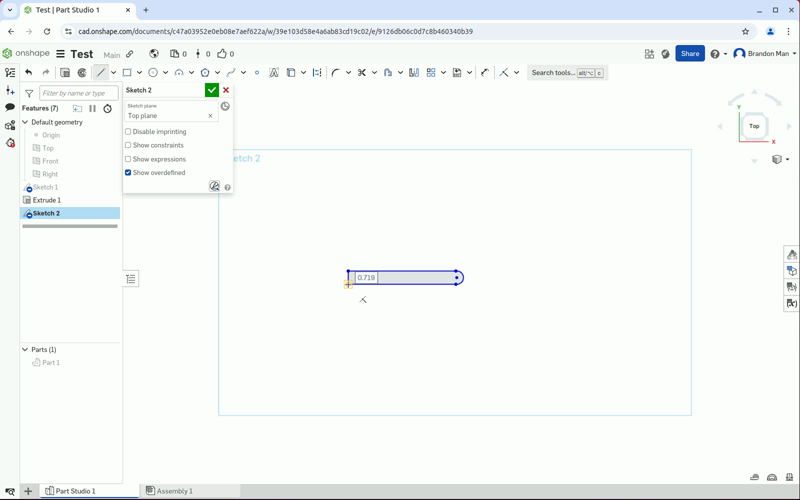
scroll(-6)
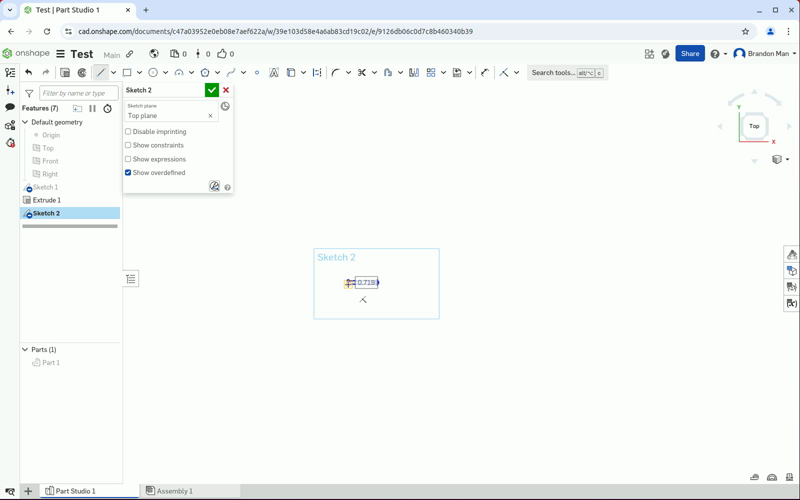
key(esc)
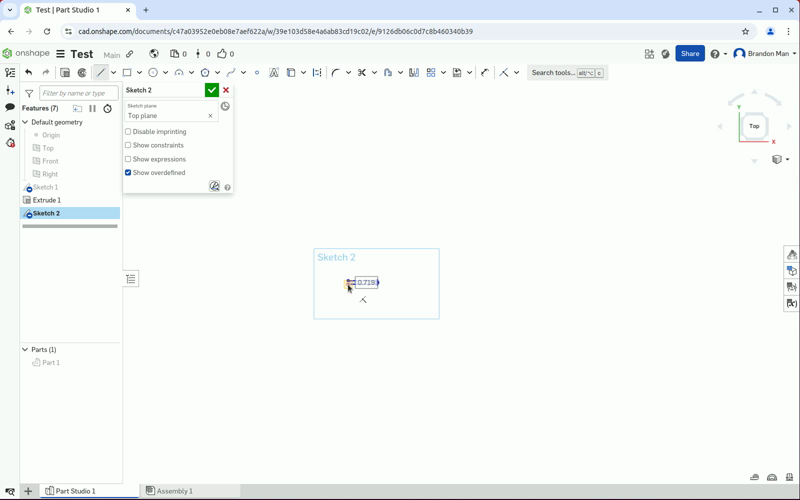
mouse_move(369, 281)
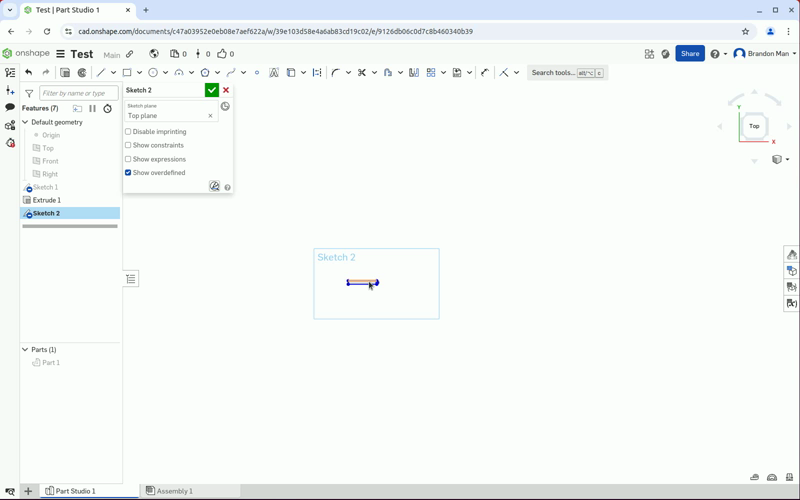
scroll(6)
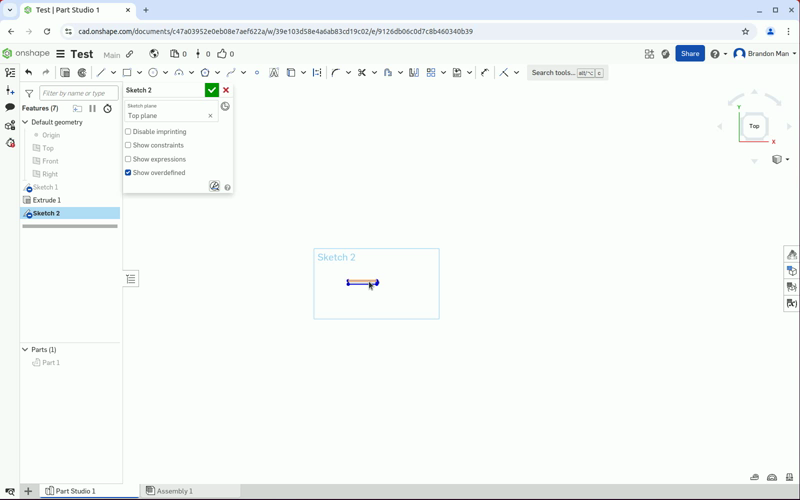
scroll(6)
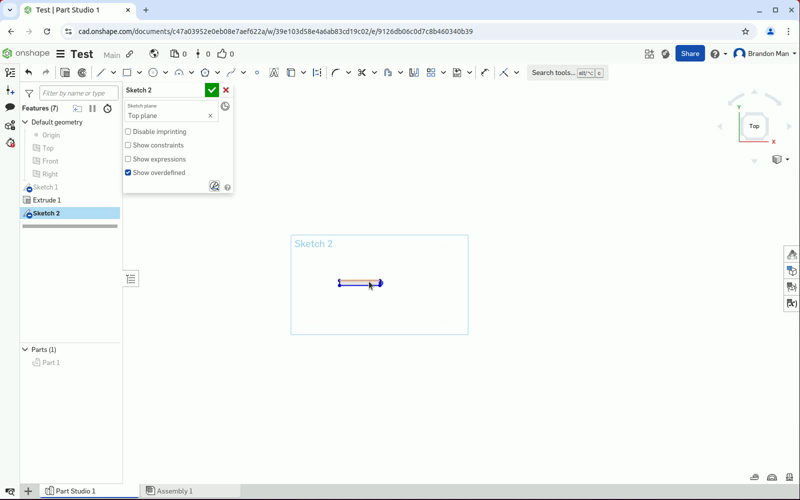
scroll(6)
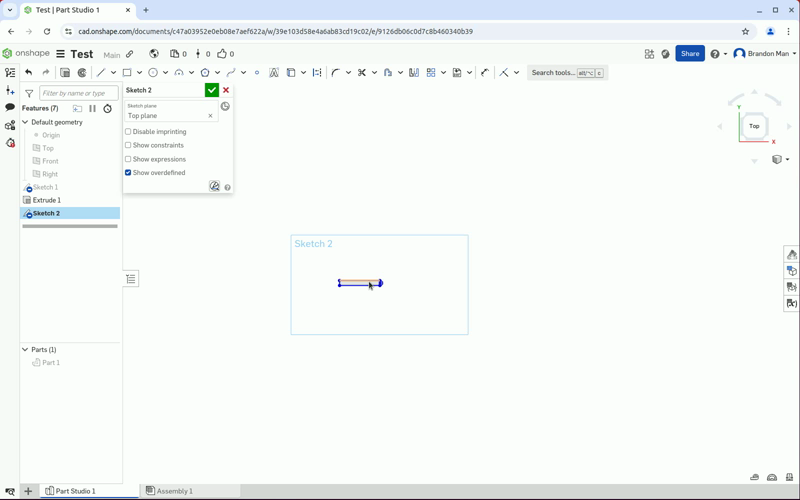
scroll(6)
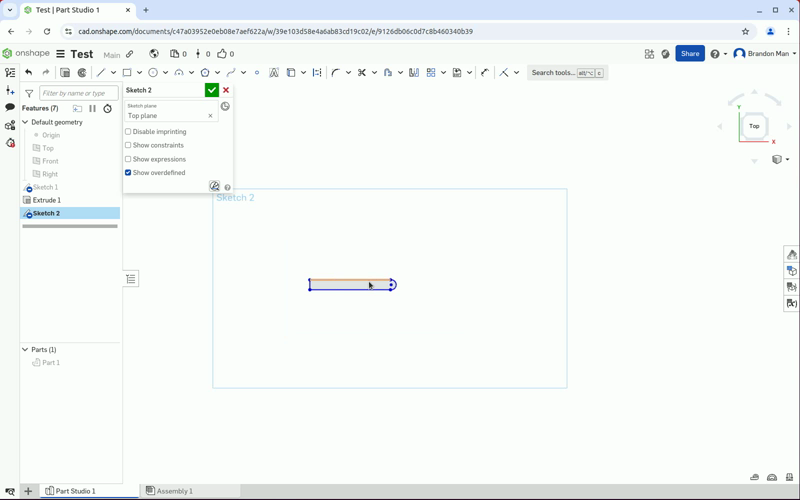
scroll(6)
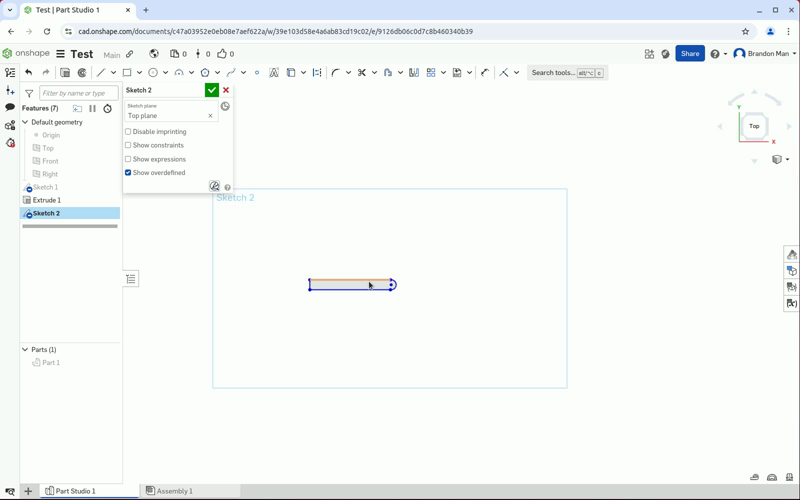
scroll(6)
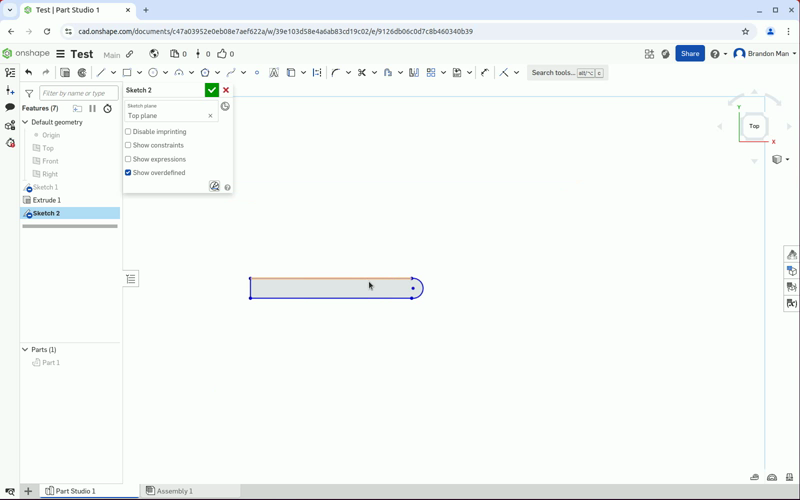
scroll(6)
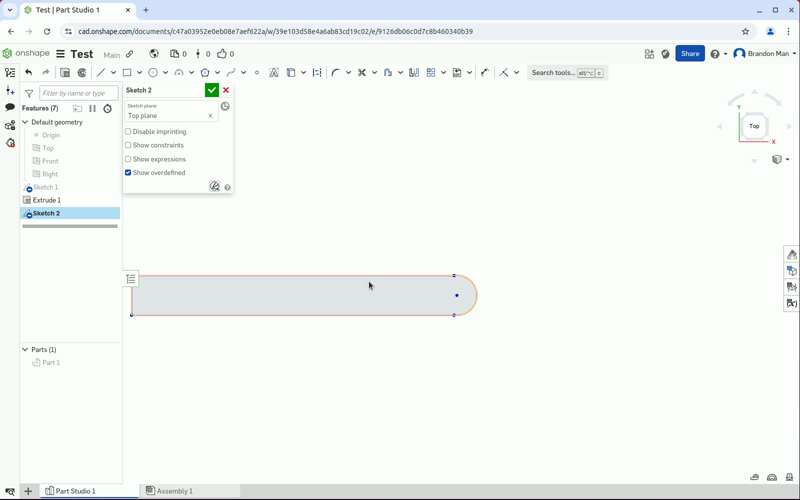
click(369, 281)
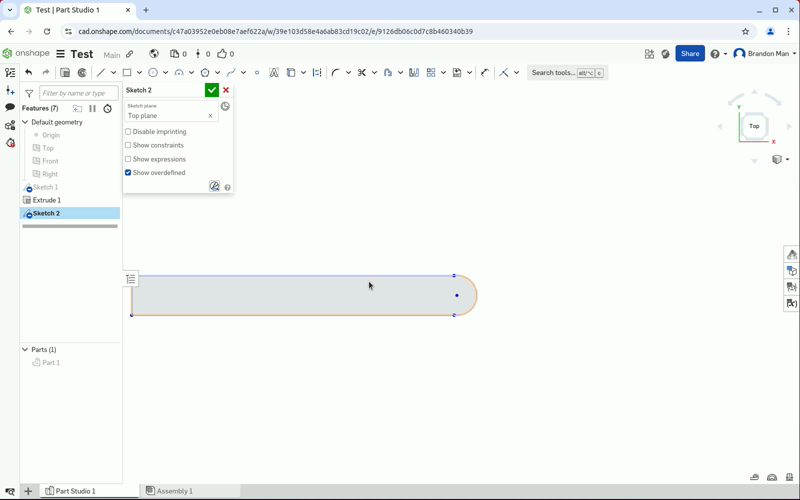
scroll(-6)
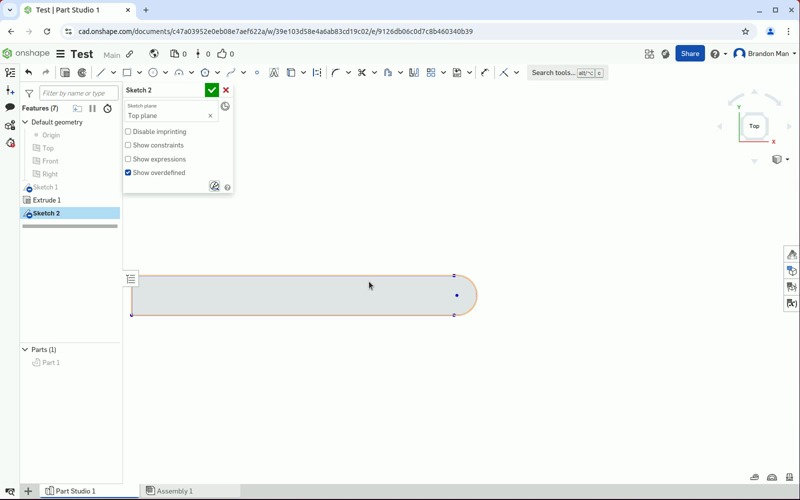
scroll(-6)
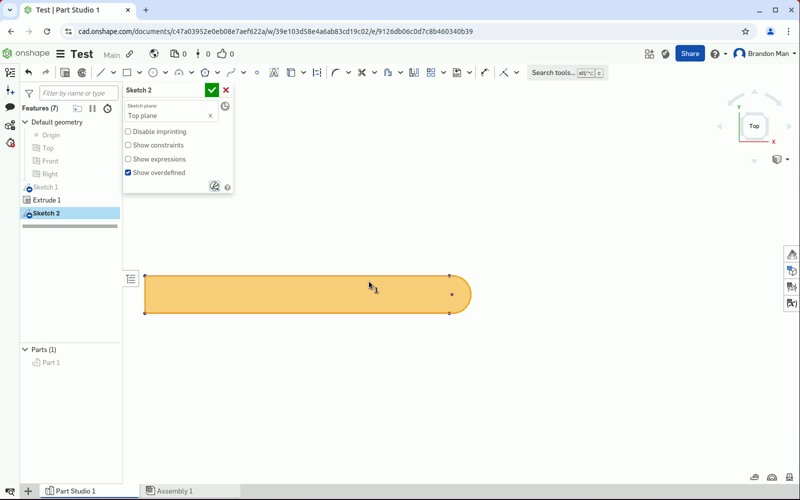
scroll(-6)
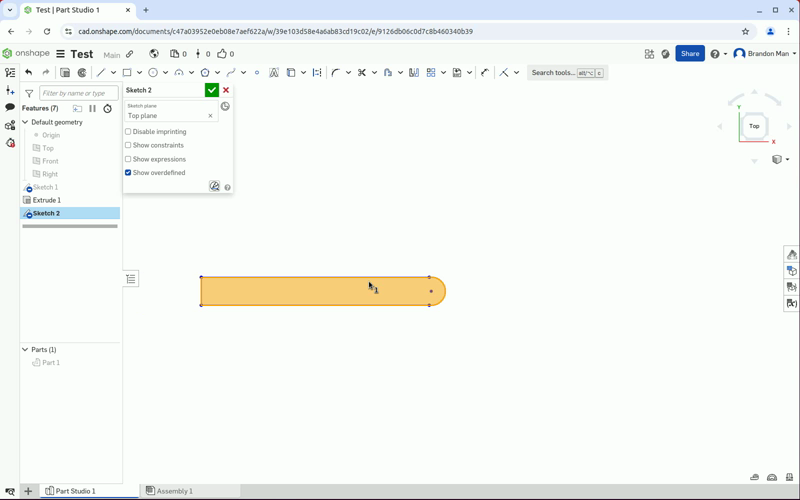
scroll(-6)
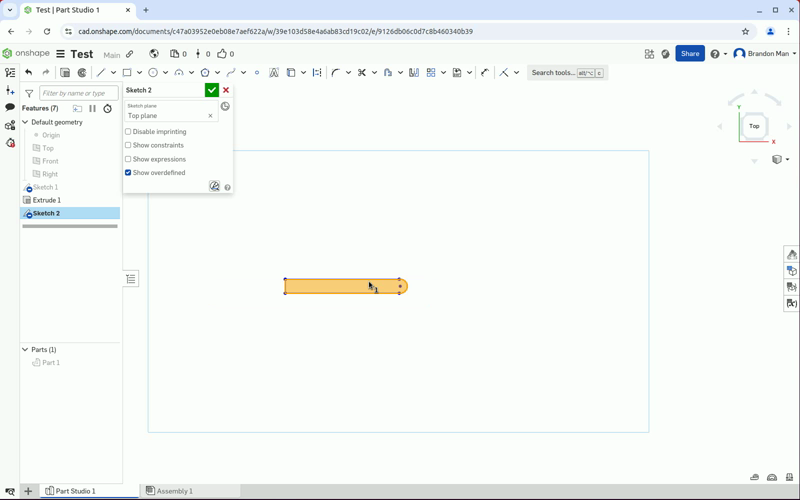
scroll(-6)
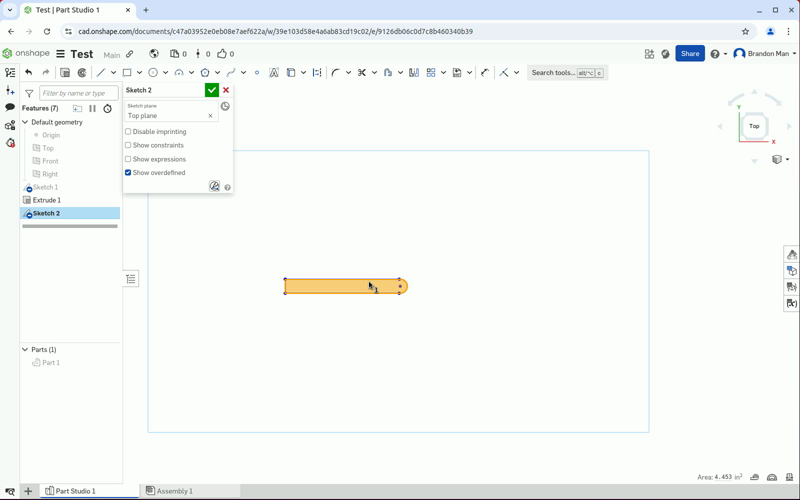
scroll(-6)
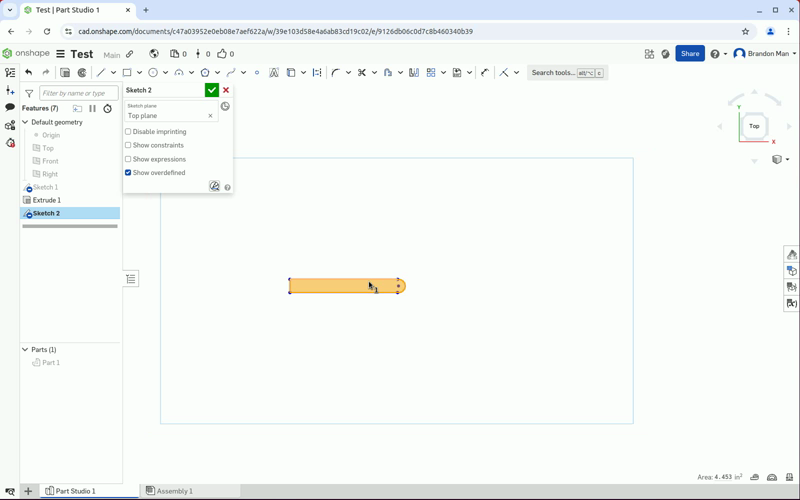
scroll(-6)
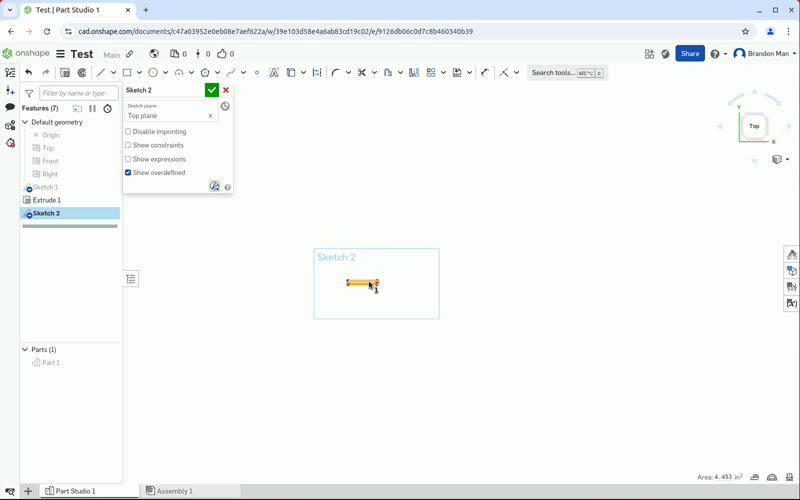
mouse_move(73, 352)
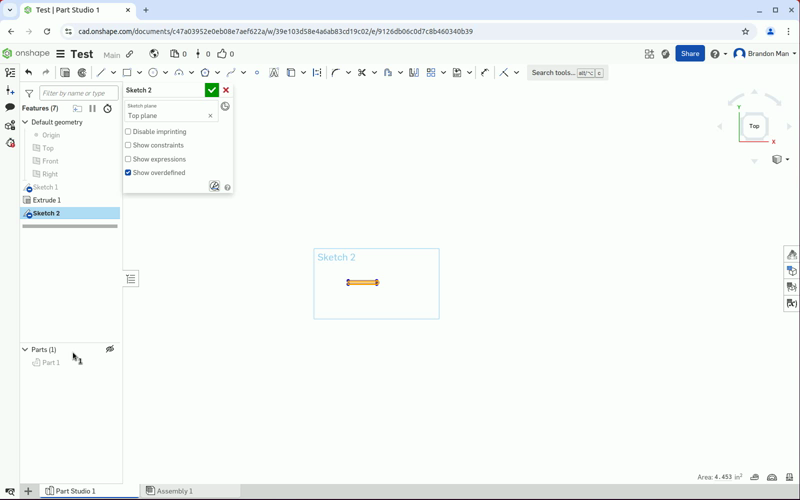
key(shift+y)
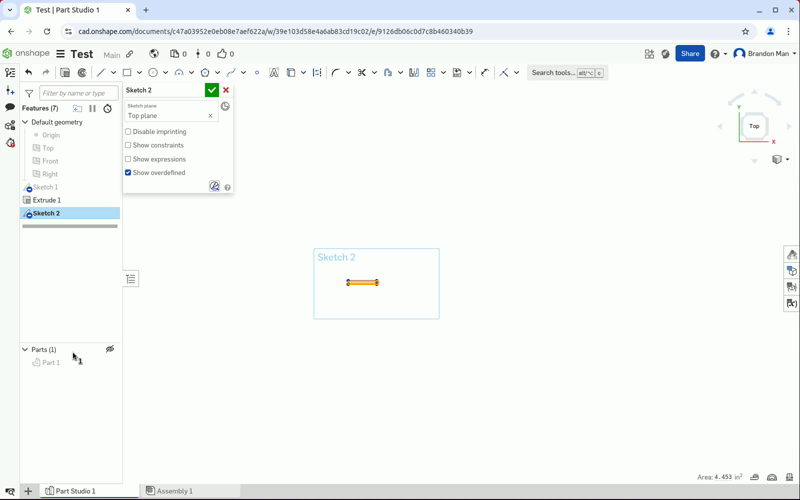
key(shift+e)
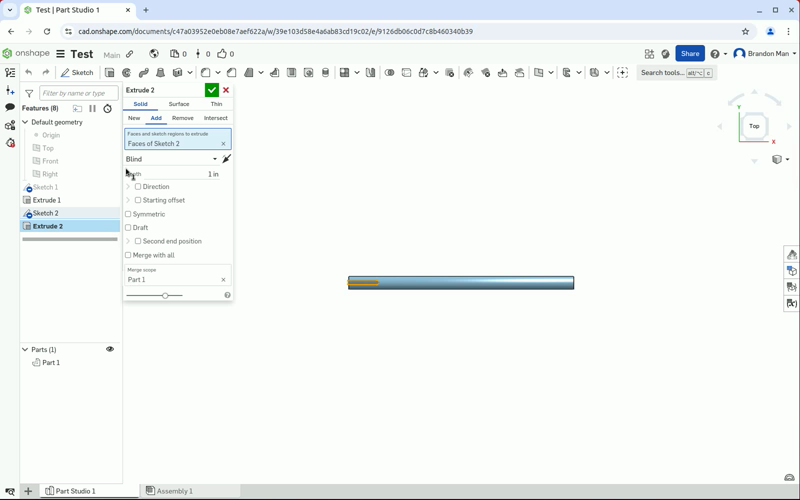
mouse_move(143, 106)
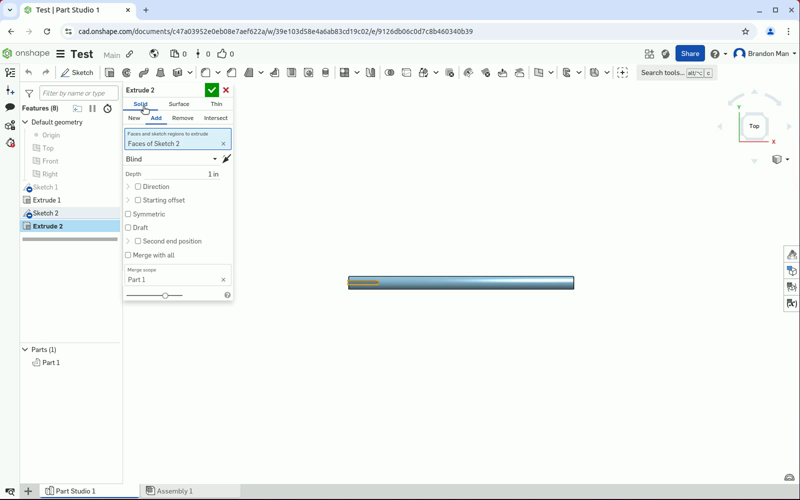
click(143, 106)
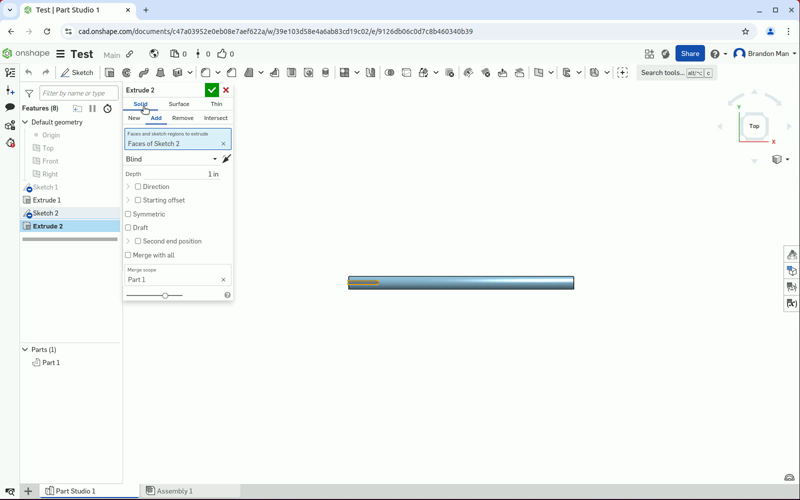
mouse_move(186, 120)
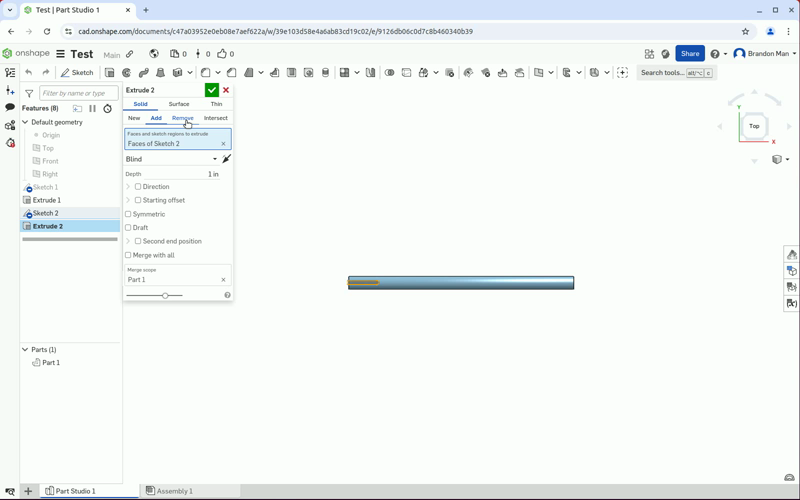
click(186, 120)
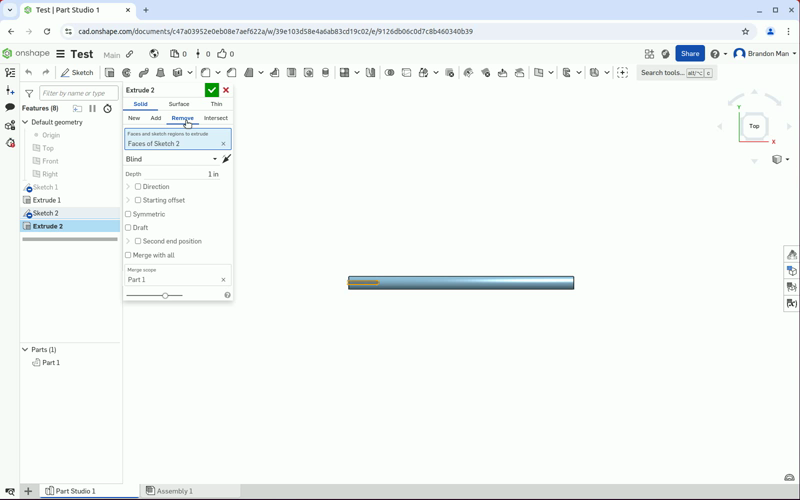
key(tab, 4)
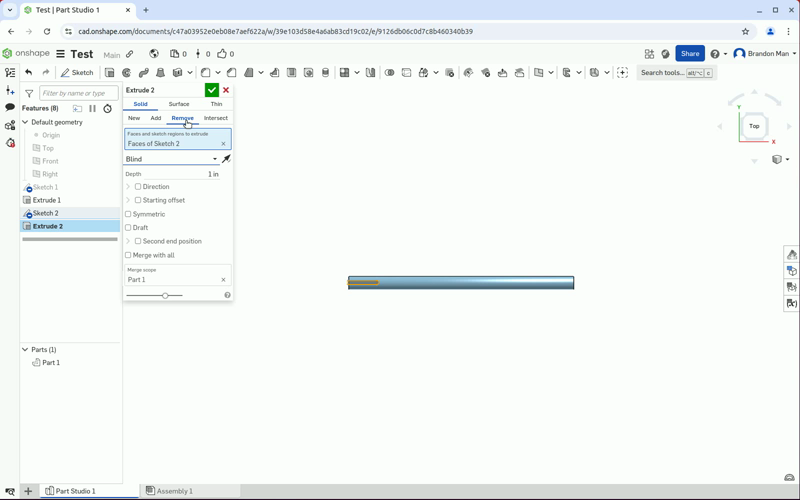
text(0.241)
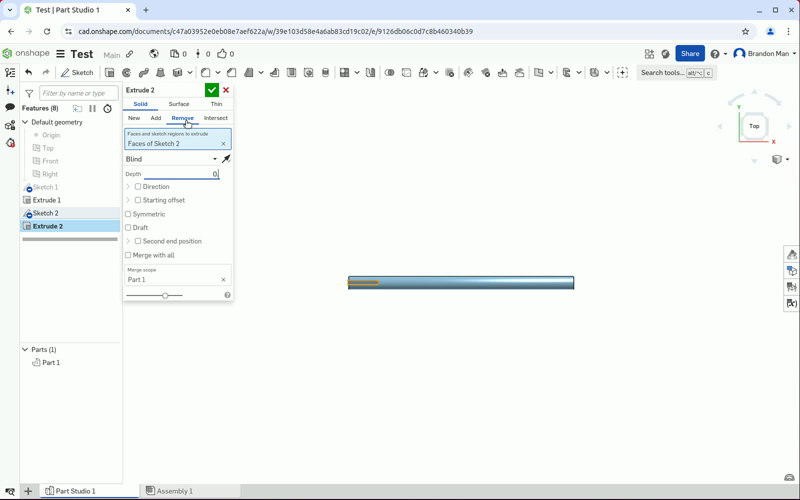
key(tab, 6)
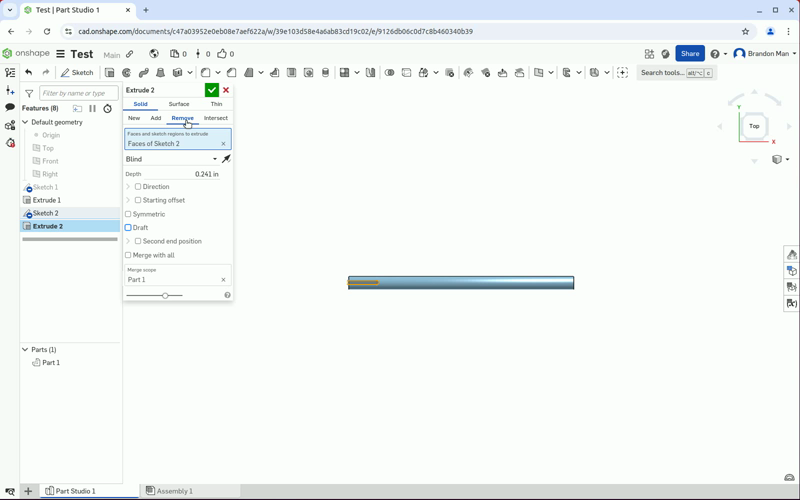
key(space)
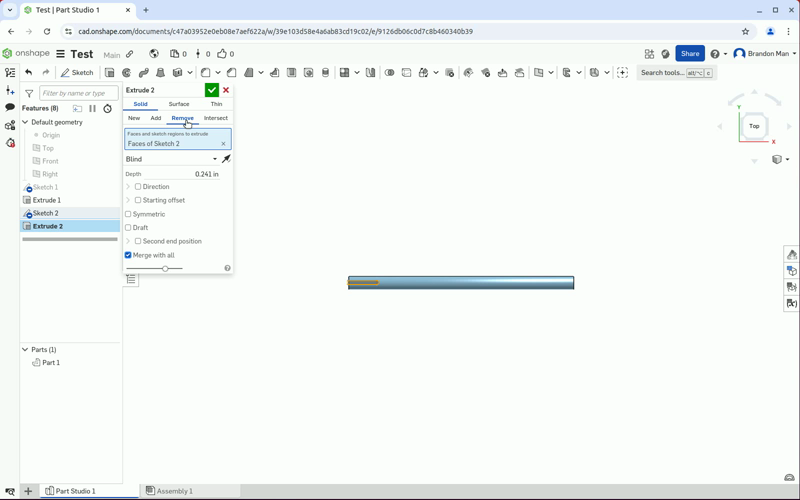
key(enter)
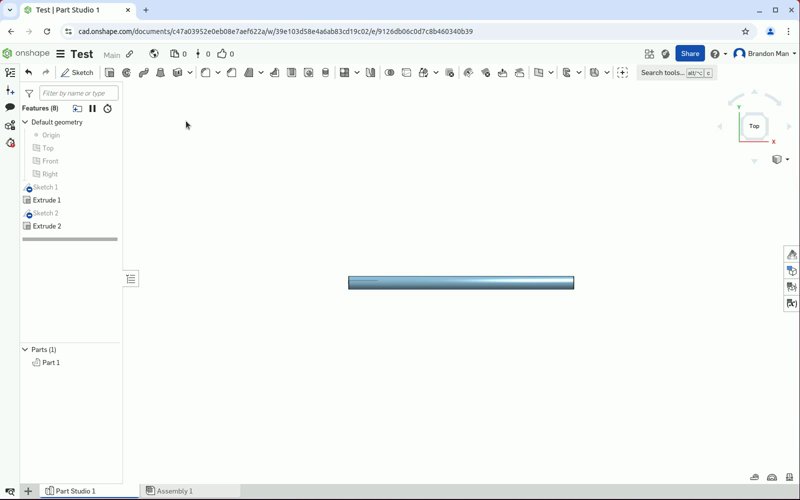
key(shift+h)
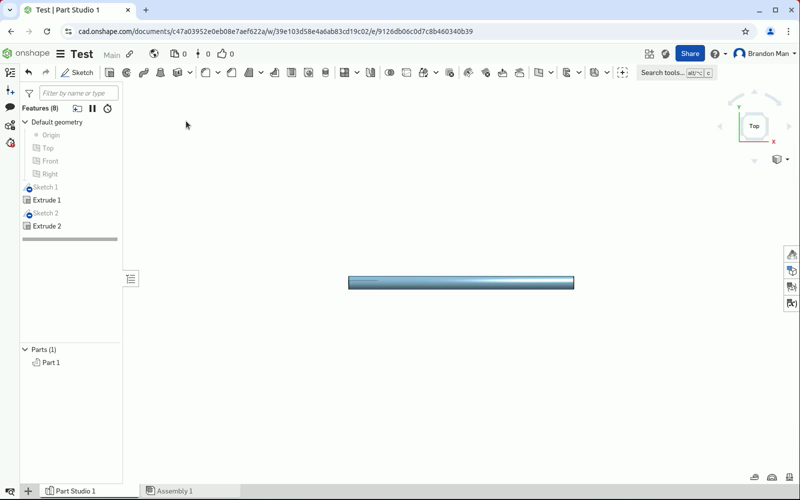
key(shift+h)
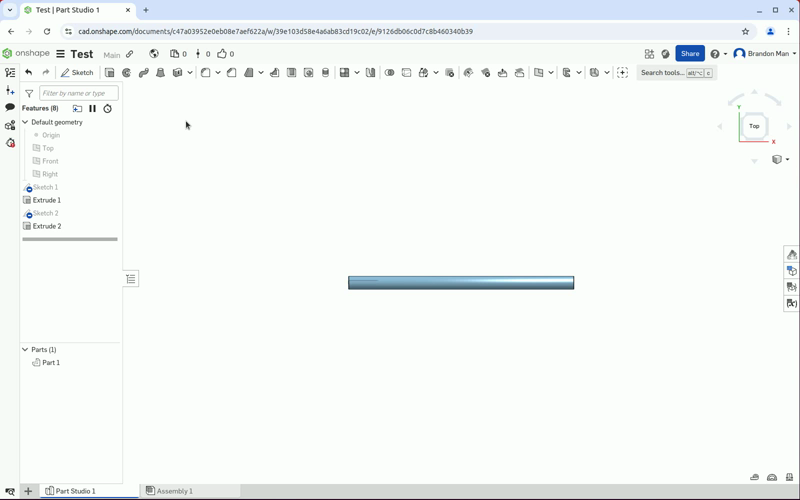
mouse_move(73, 189)
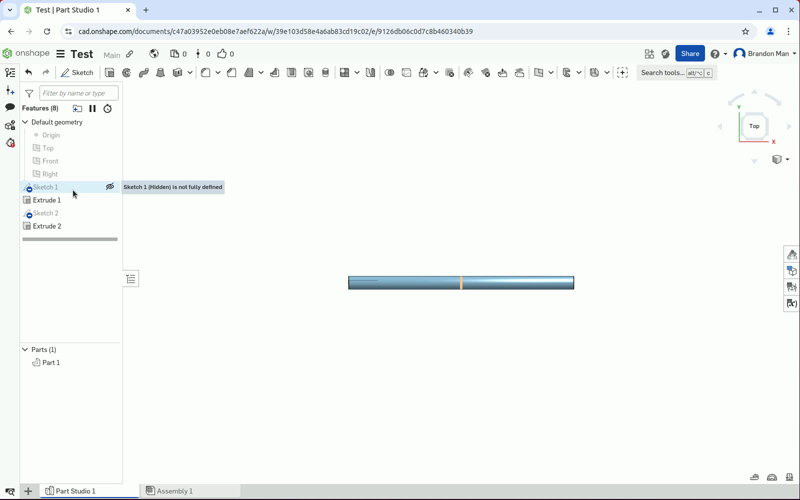
click(73, 189)
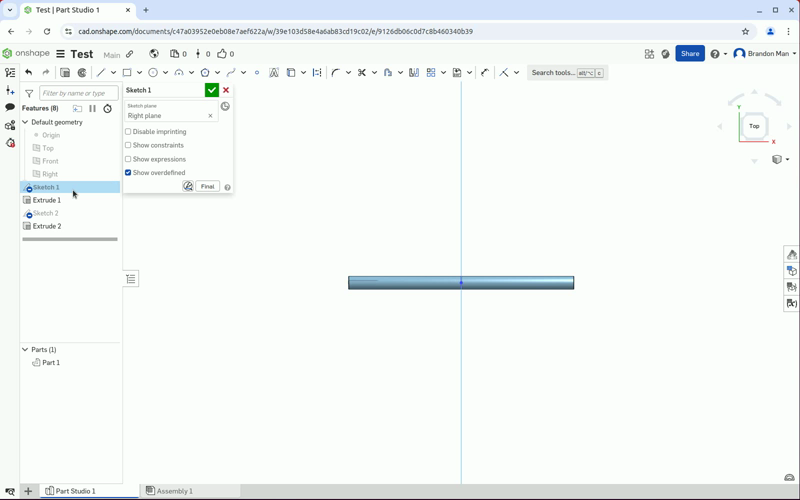
mouse_move(229, 92)
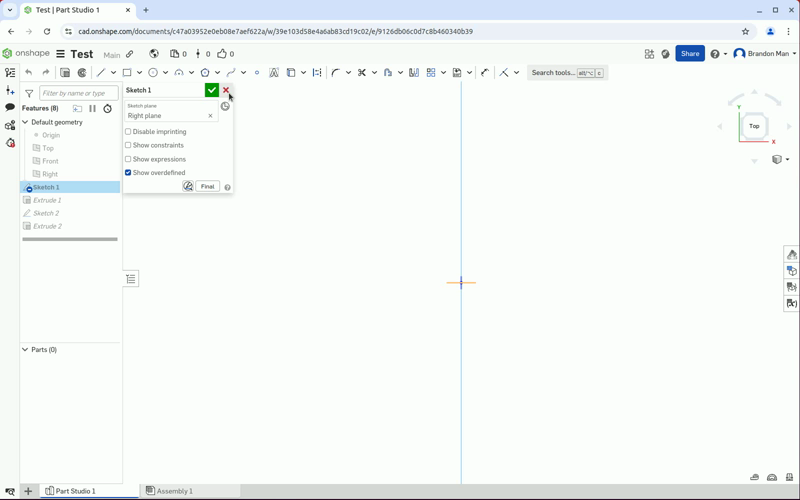
click(229, 92)
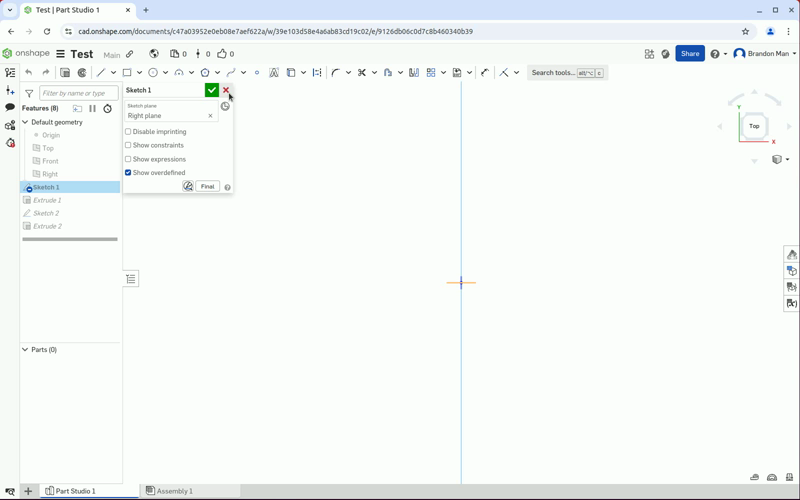
key(shift+s)
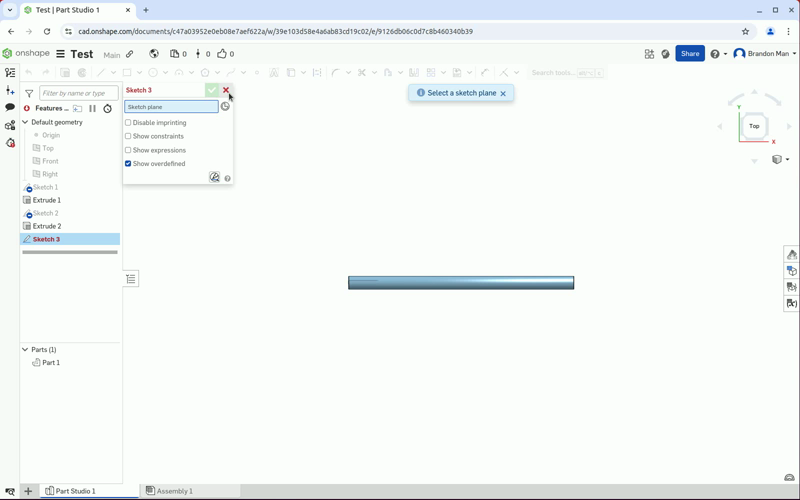
mouse_move(73, 150)
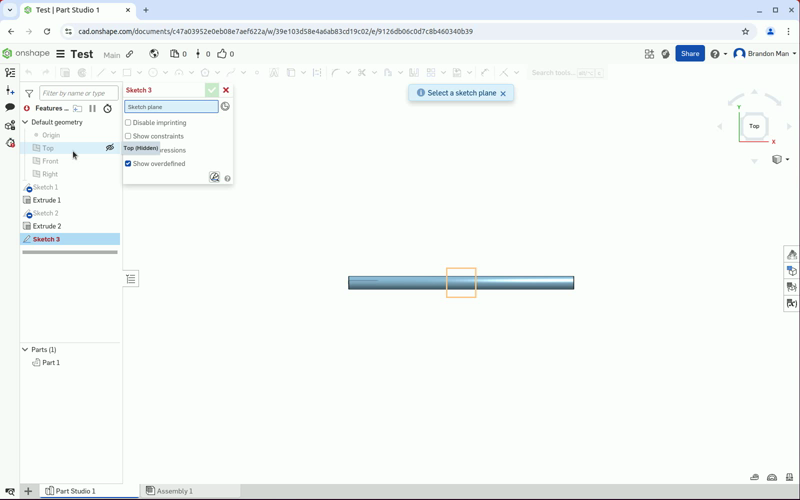
click(73, 150)
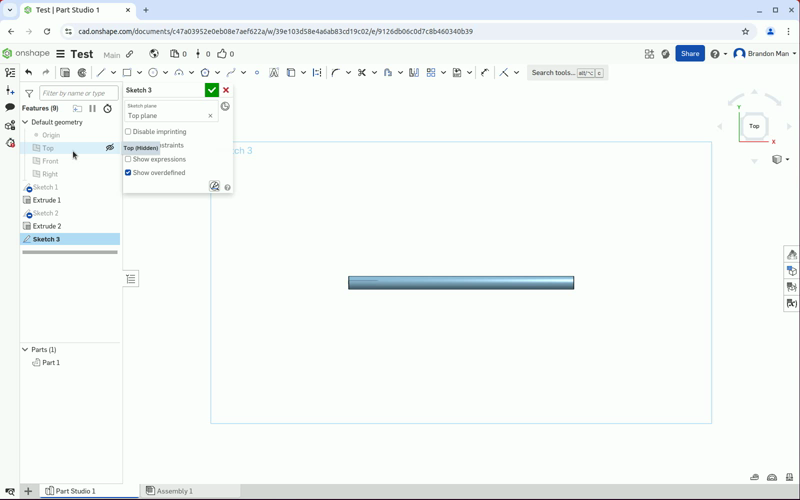
mouse_move(73, 352)
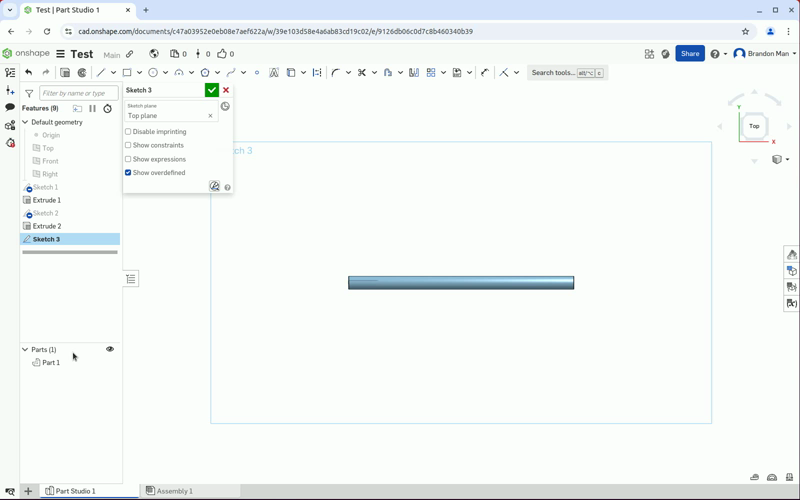
key(y)
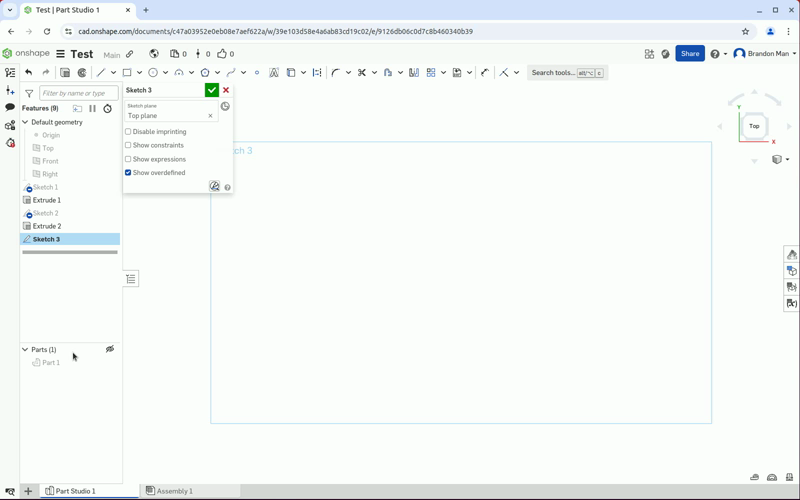
key(l)
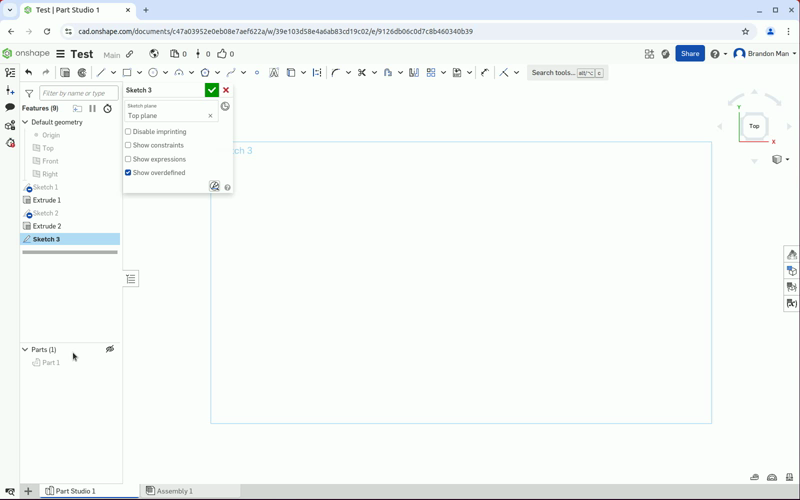
key_down(shift)
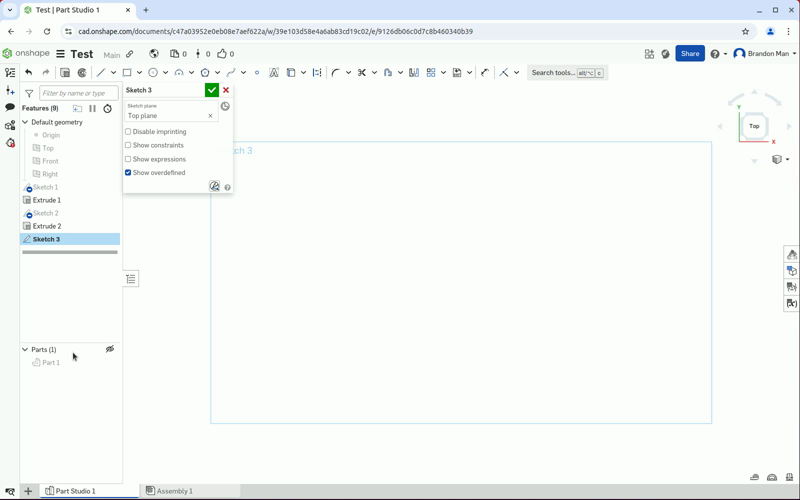
mouse_move(546, 284)
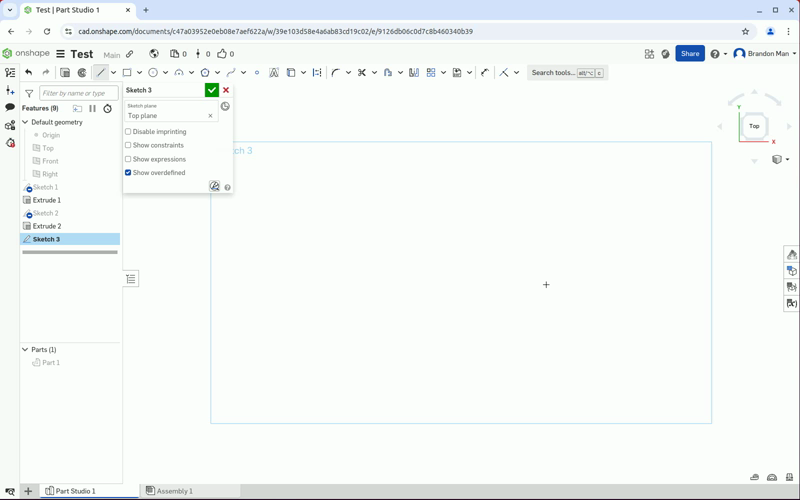
click(546, 284)
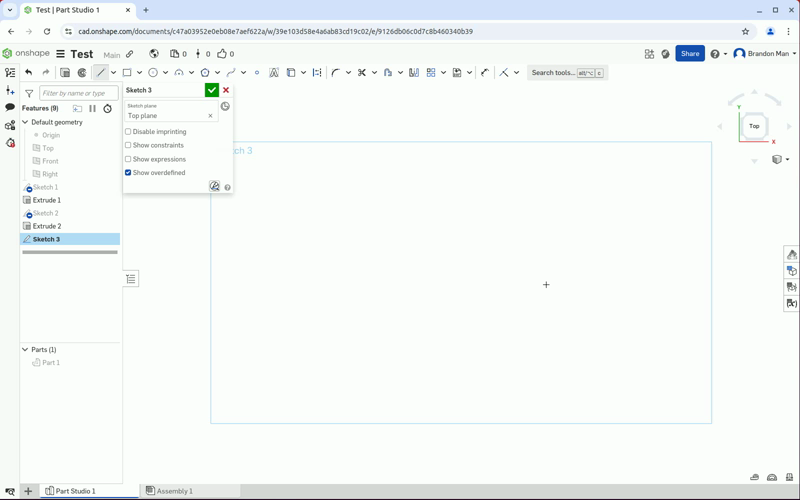
key_up(shift)
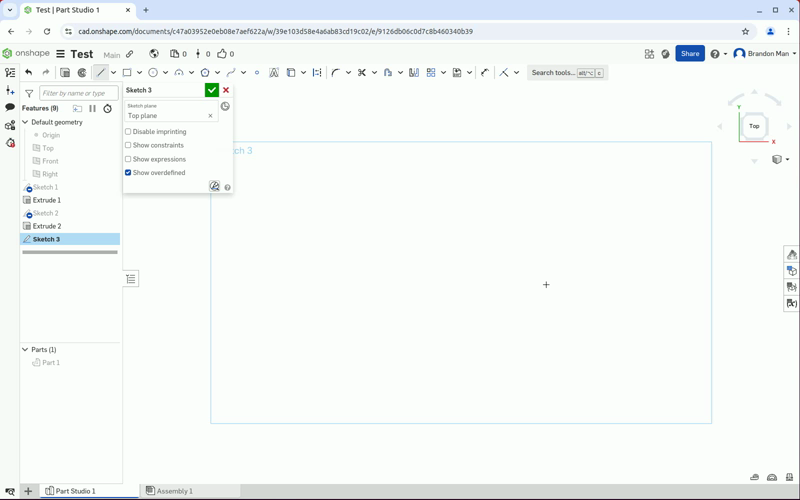
key_down(shift)
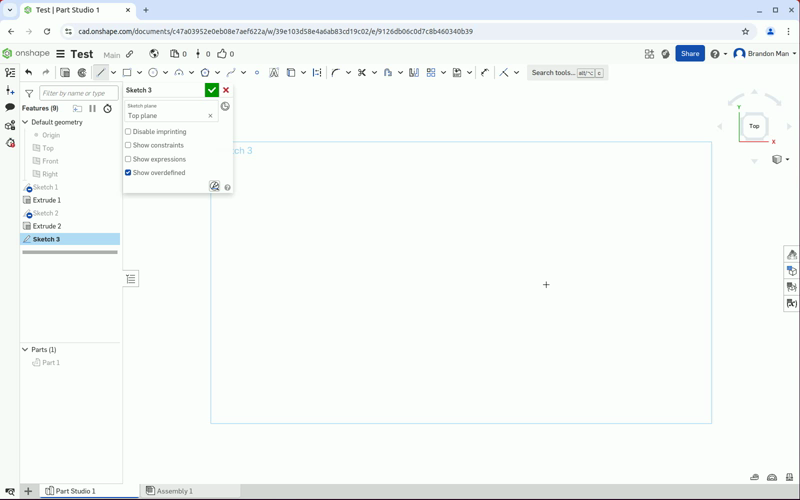
mouse_move(576, 284)
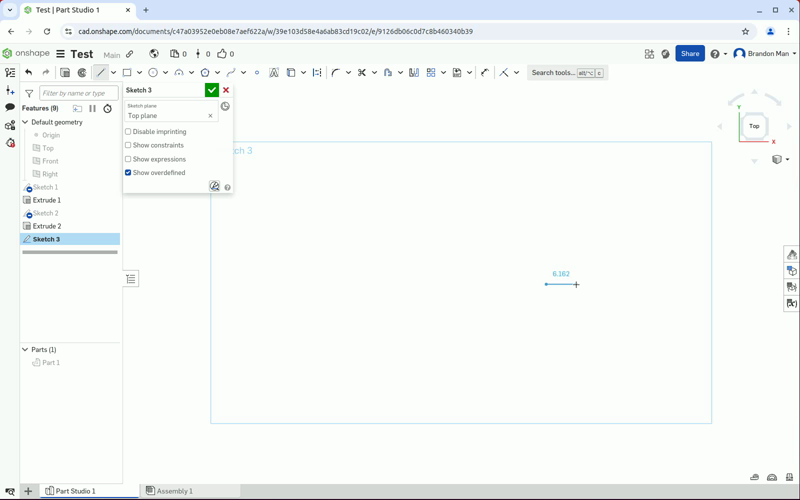
mouse_move(574, 284)
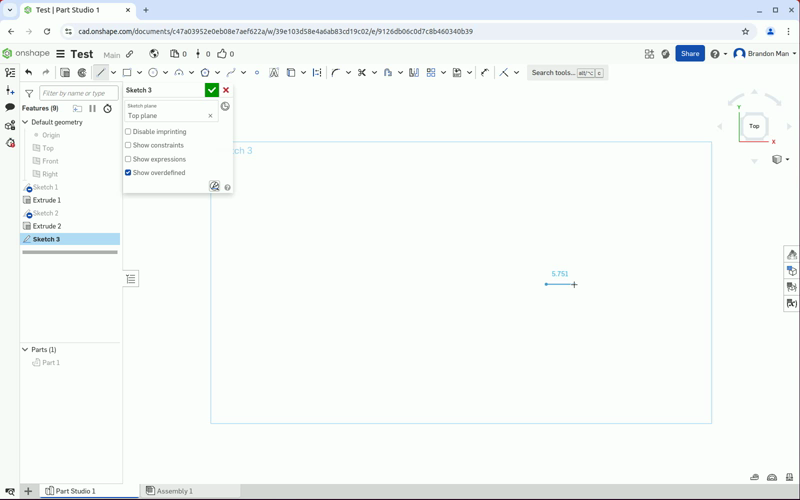
click(574, 284)
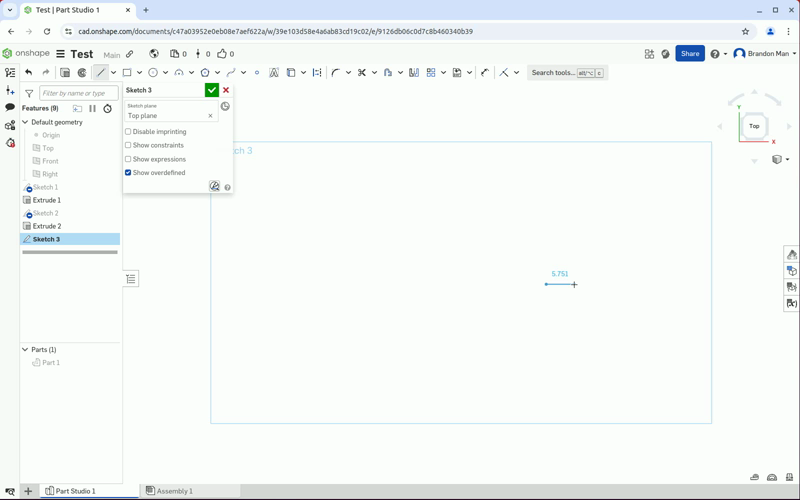
key_up(shift)
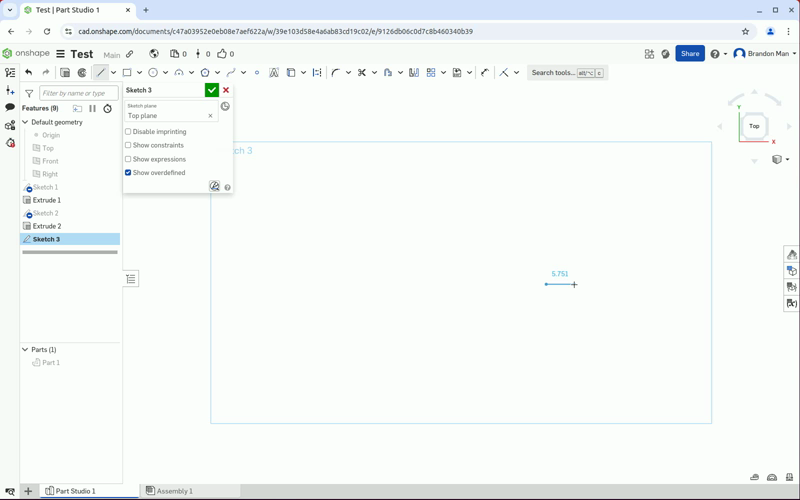
key_down(shift)
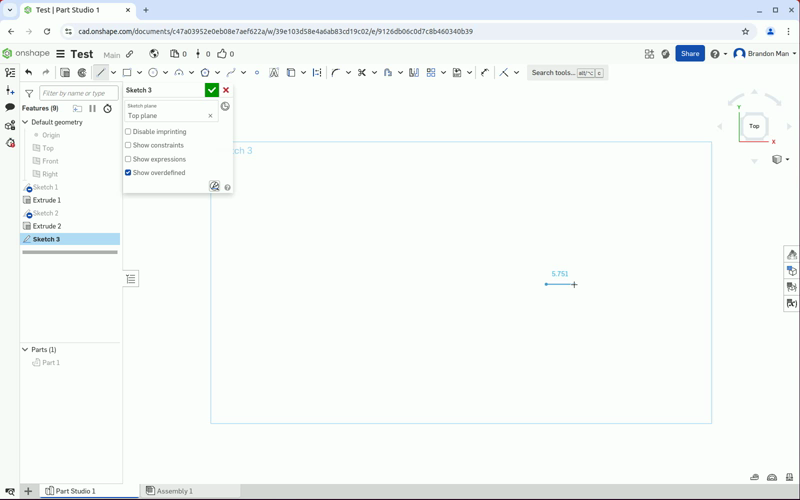
mouse_move(589, 284)
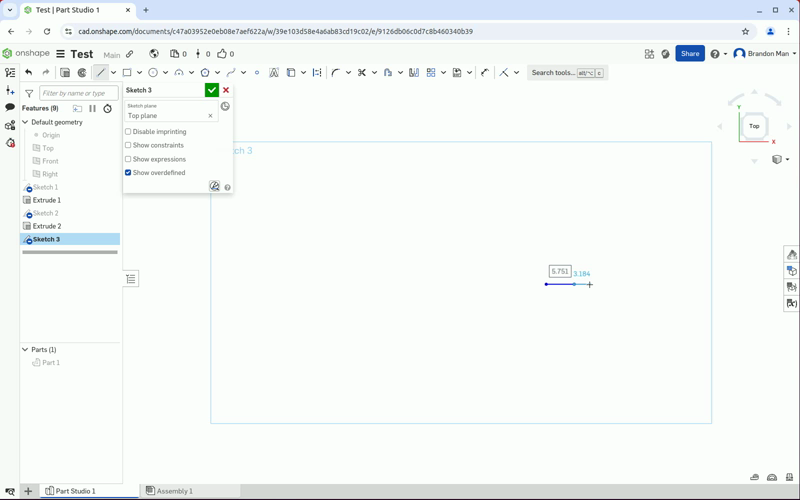
mouse_move(574, 281)
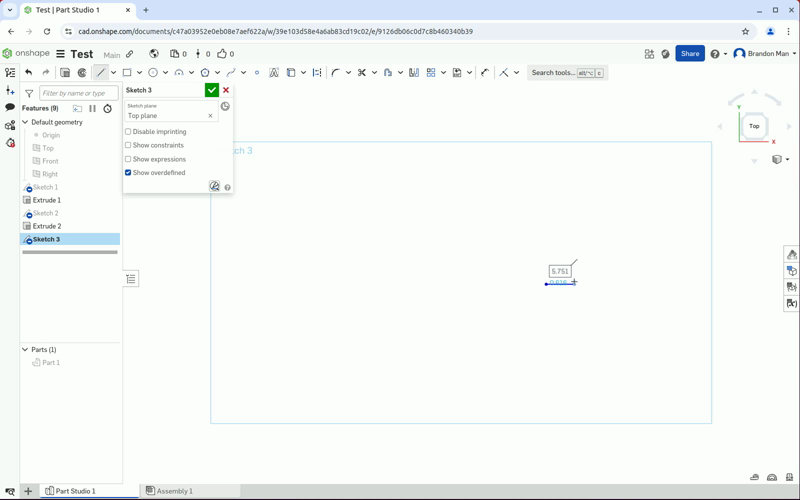
scroll(6)
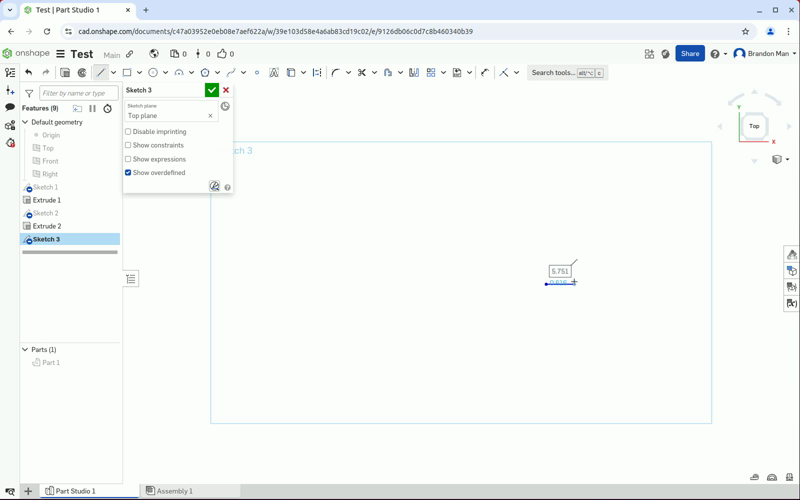
scroll(6)
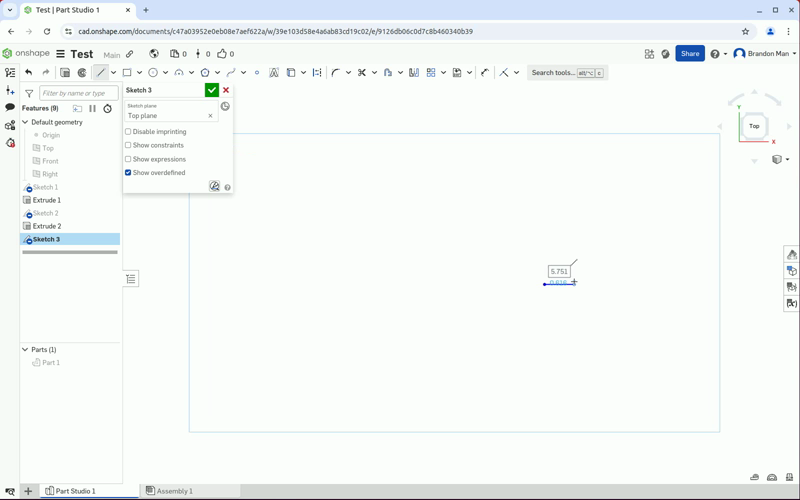
scroll(6)
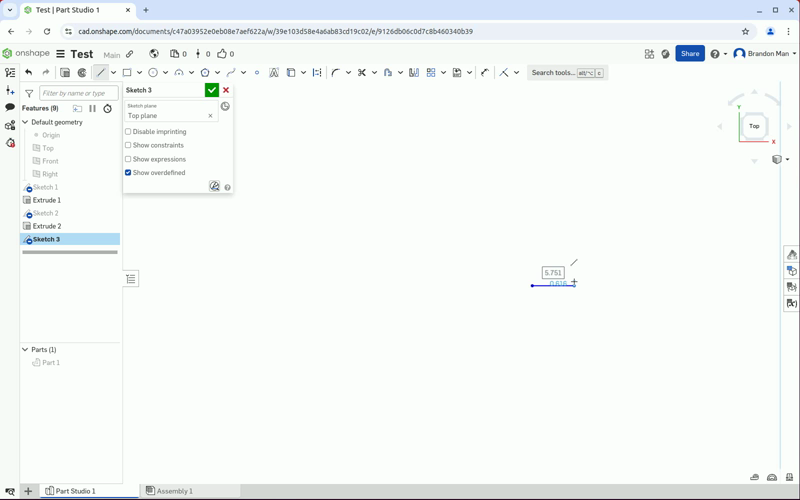
scroll(6)
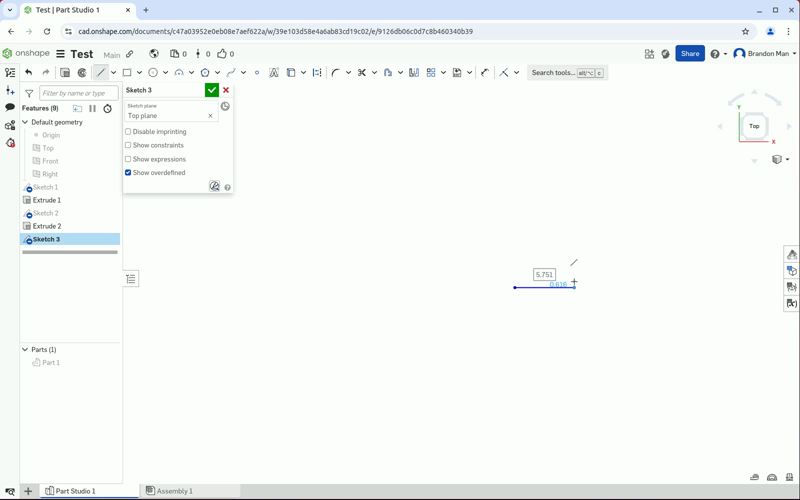
scroll(6)
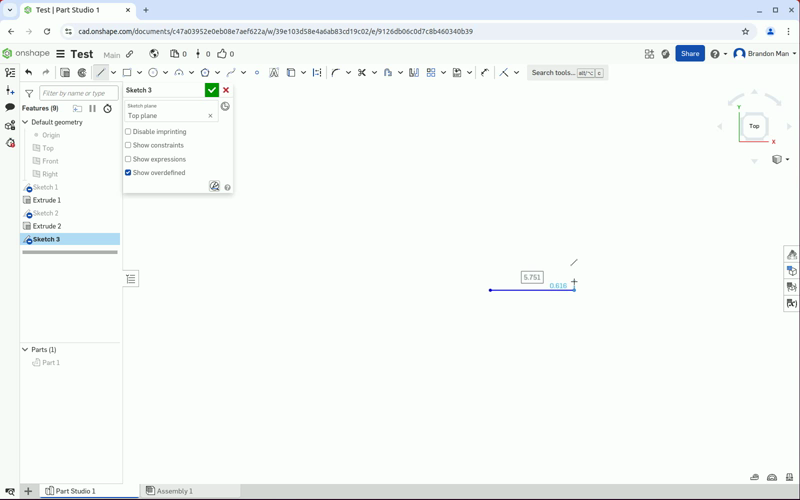
scroll(6)
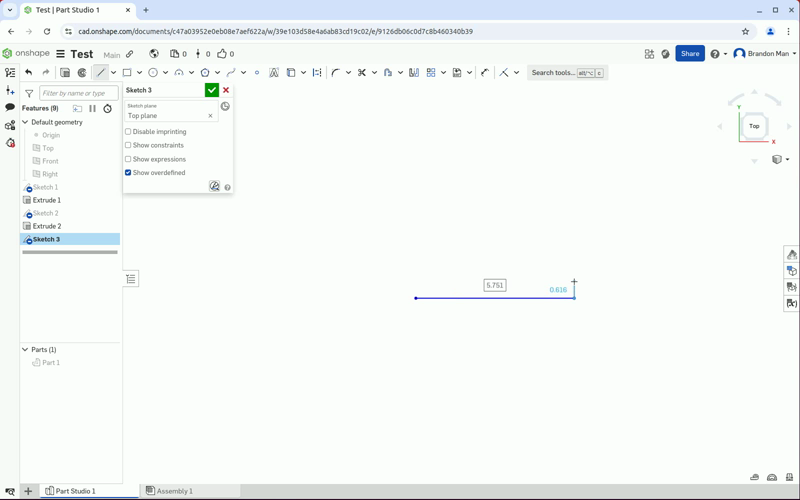
scroll(6)
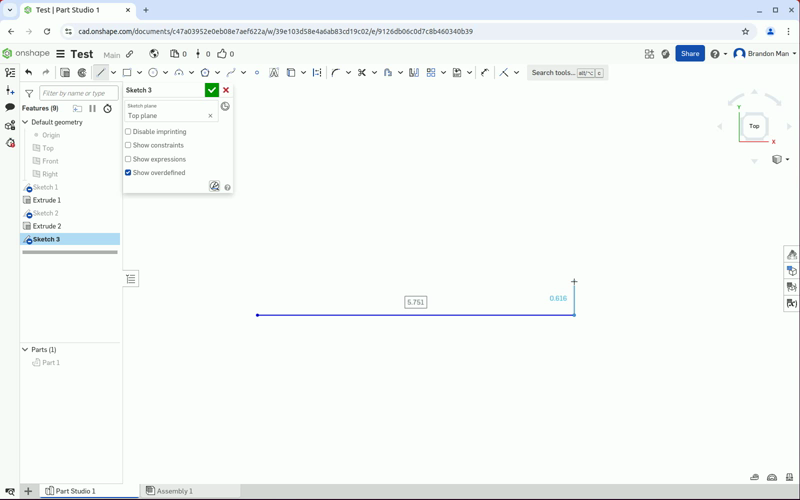
click(574, 281)
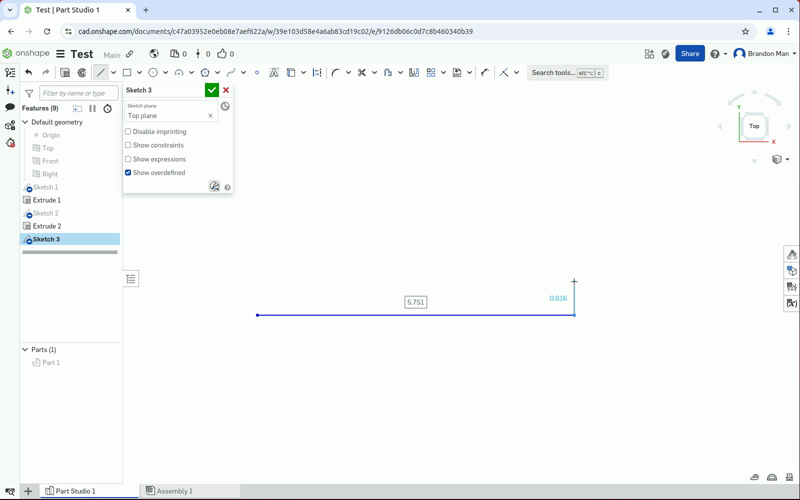
scroll(-6)
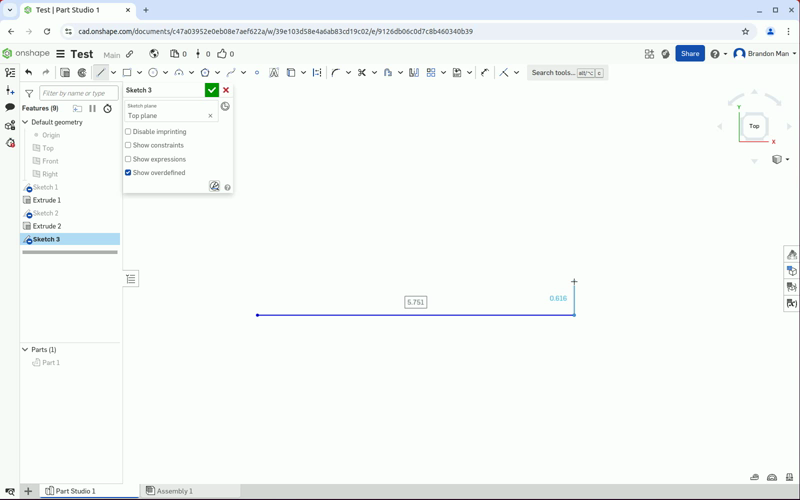
scroll(-6)
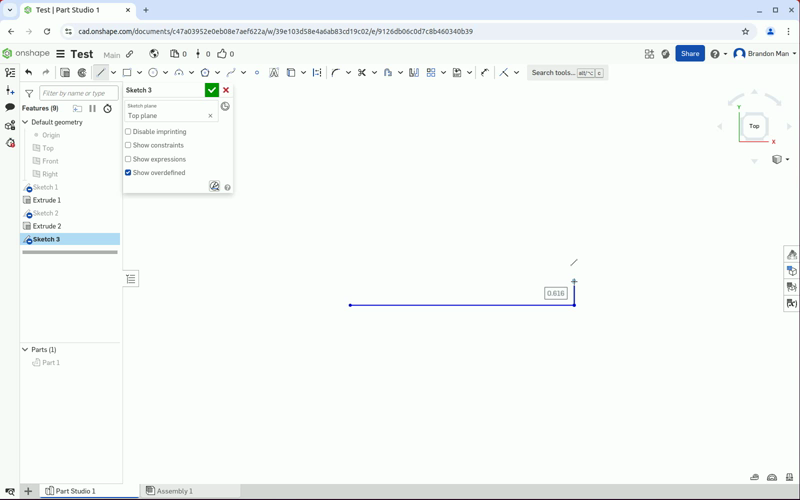
scroll(-6)
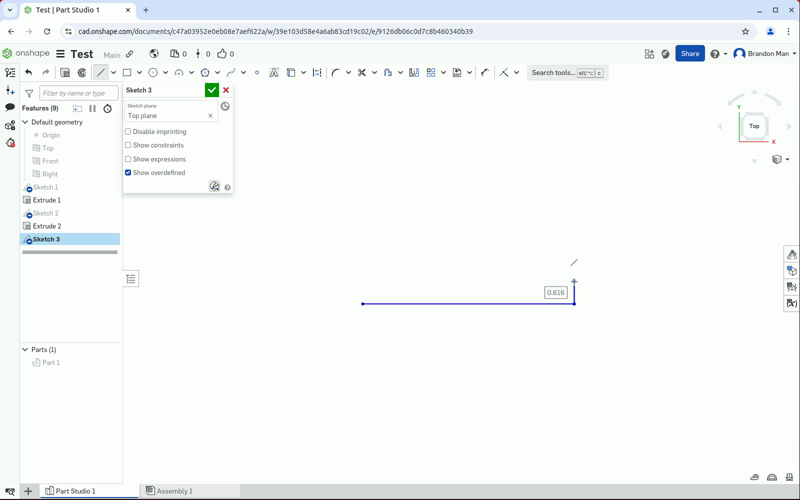
scroll(-6)
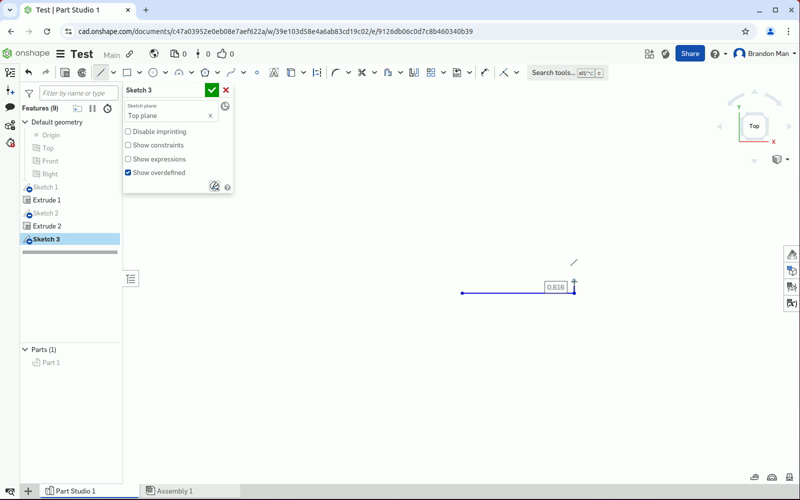
scroll(-6)
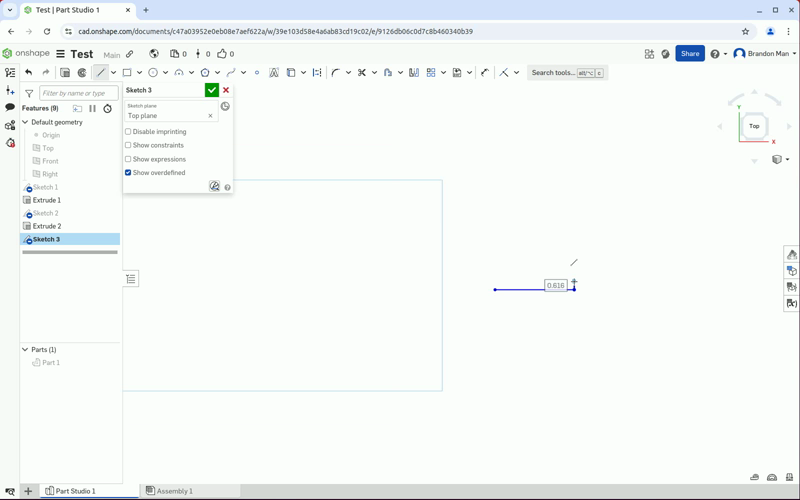
scroll(-6)
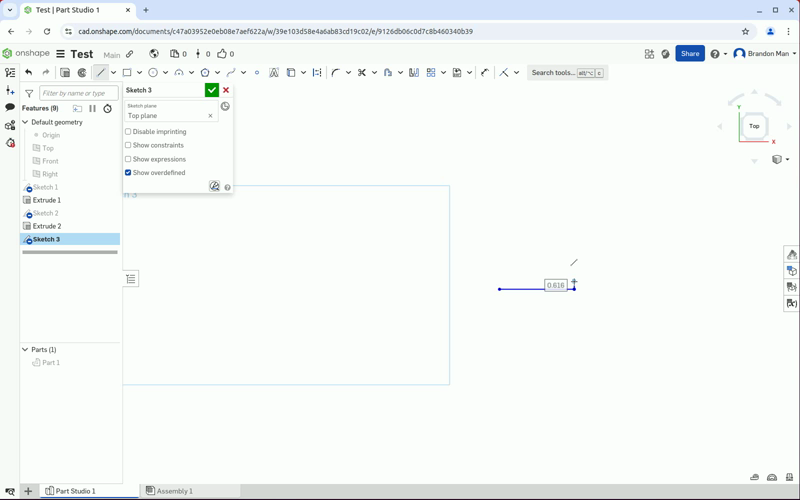
scroll(-6)
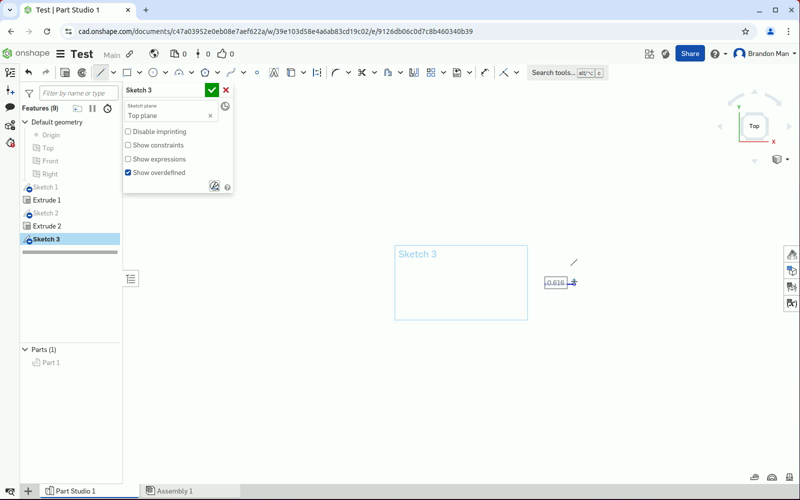
key_up(shift)
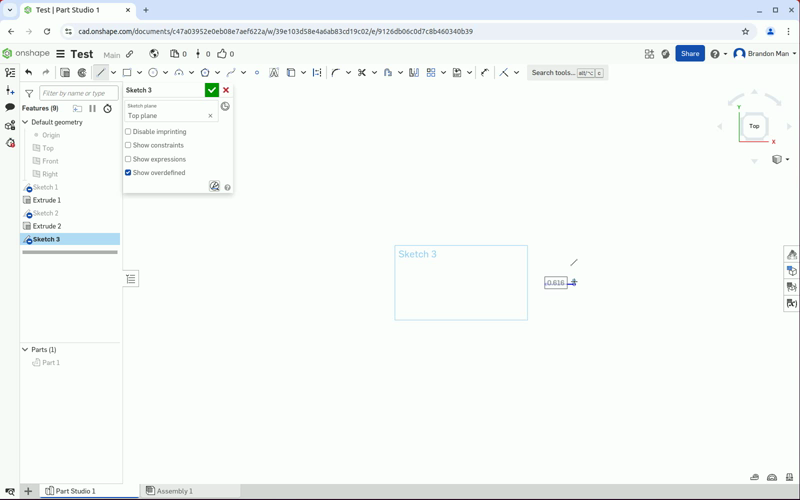
key_down(shift)
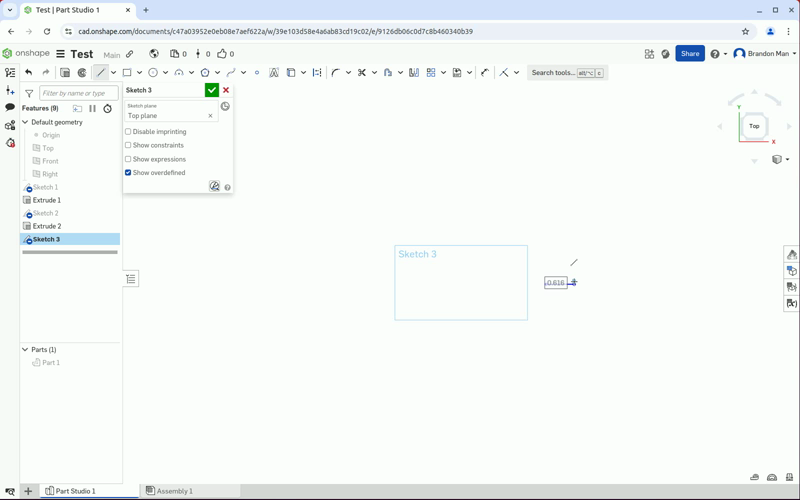
mouse_move(589, 281)
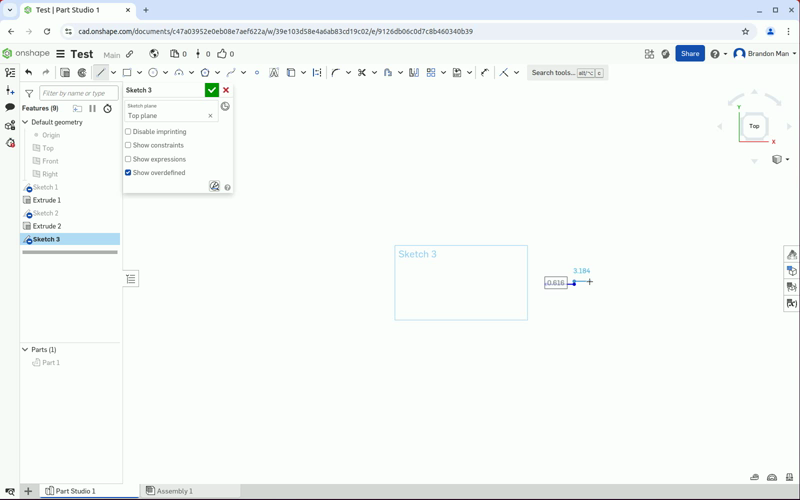
mouse_move(546, 281)
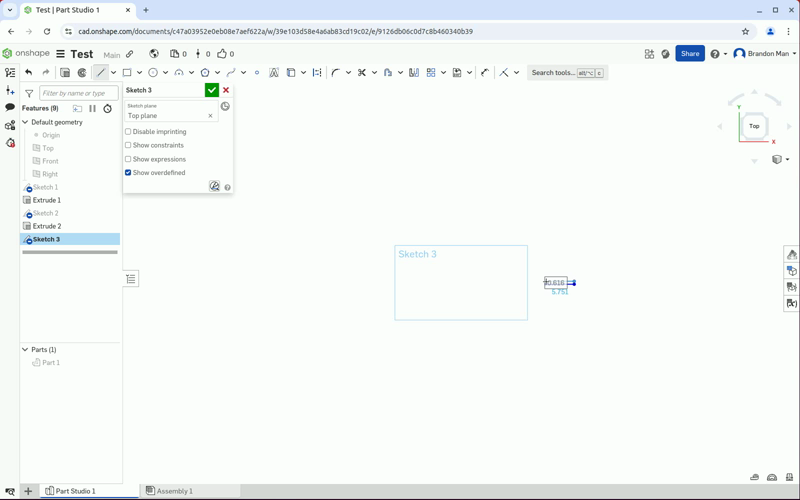
scroll(6)
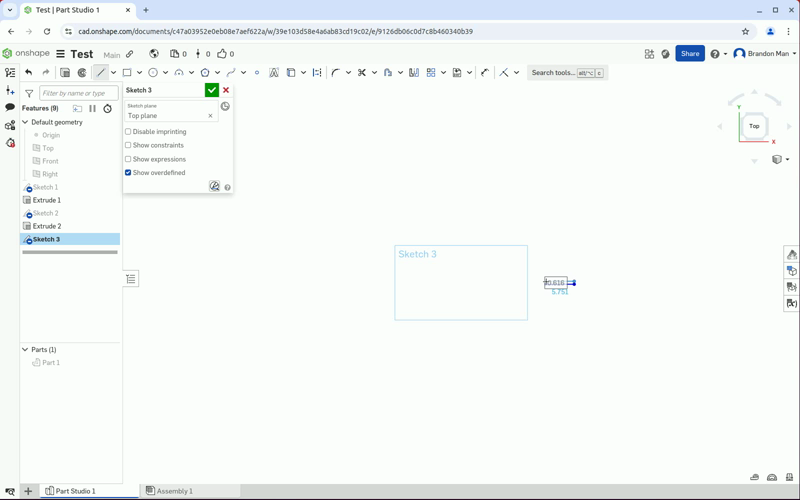
scroll(6)
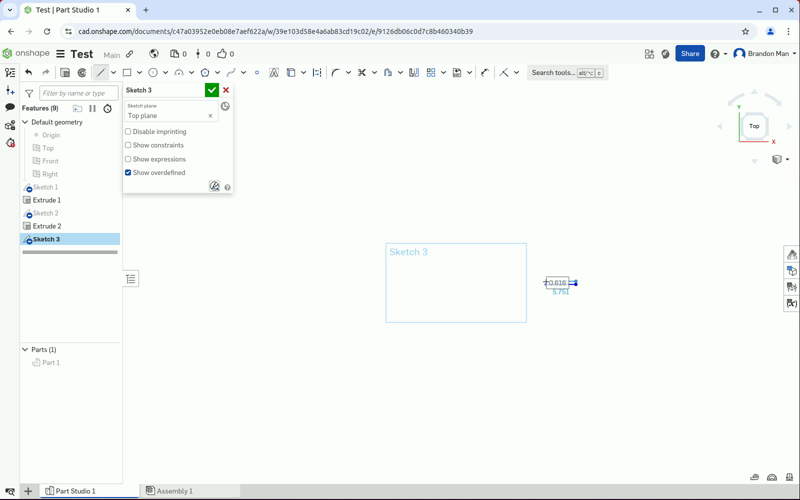
scroll(6)
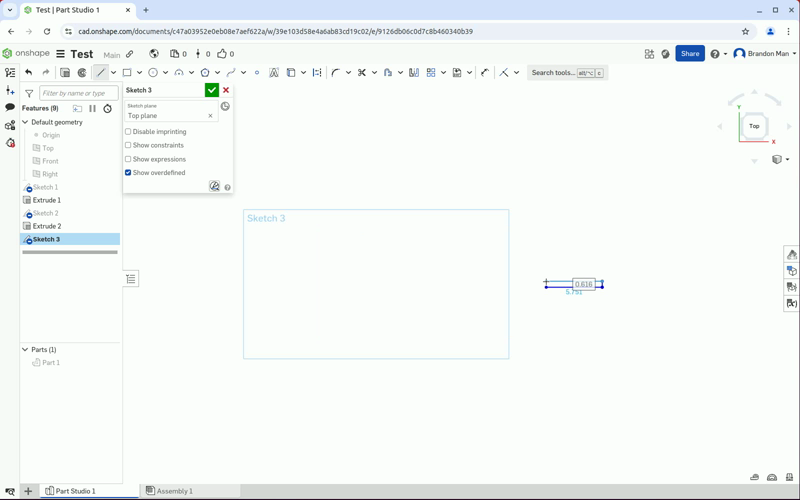
scroll(6)
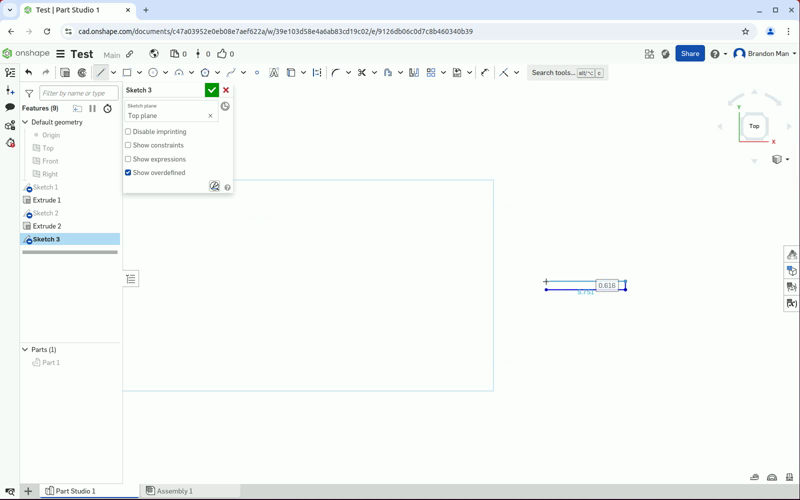
scroll(6)
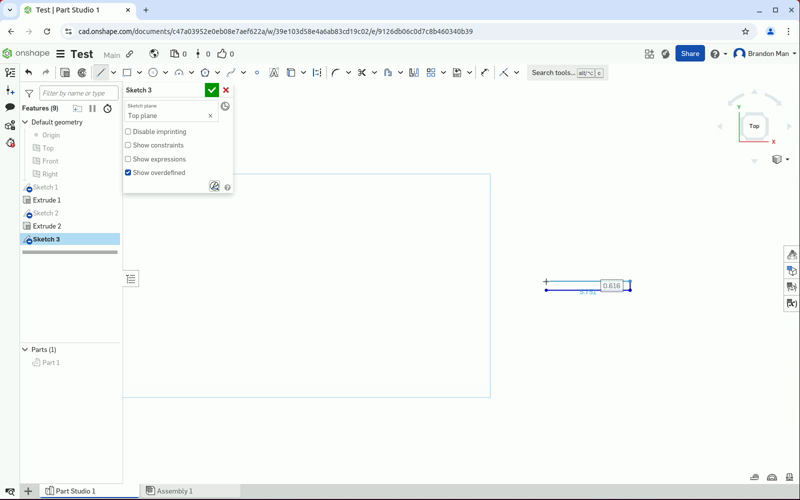
scroll(6)
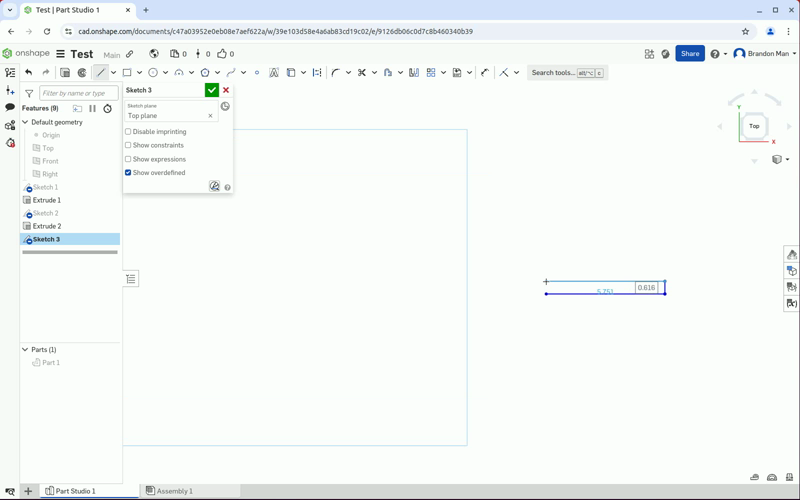
scroll(6)
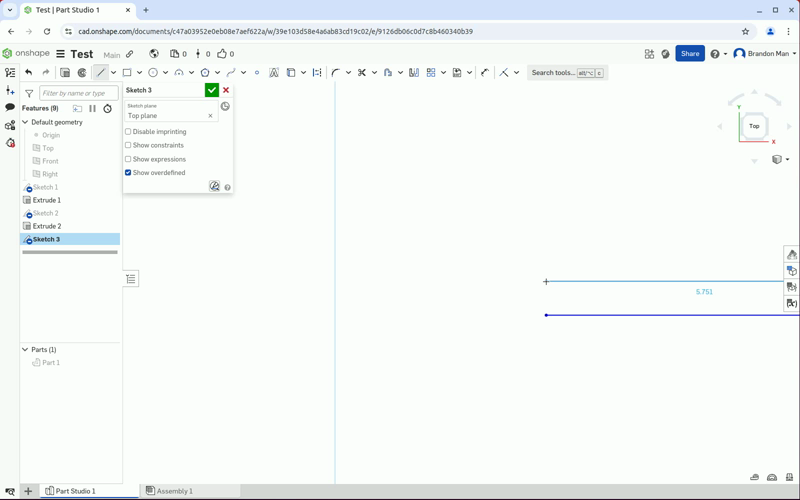
click(546, 281)
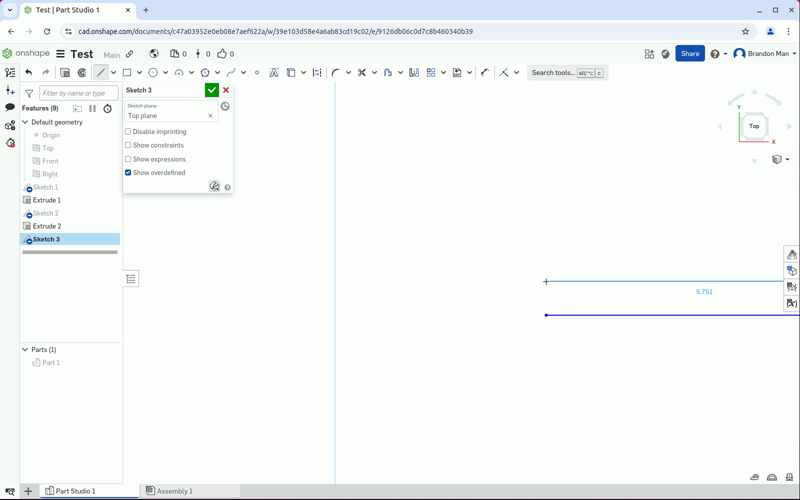
scroll(-6)
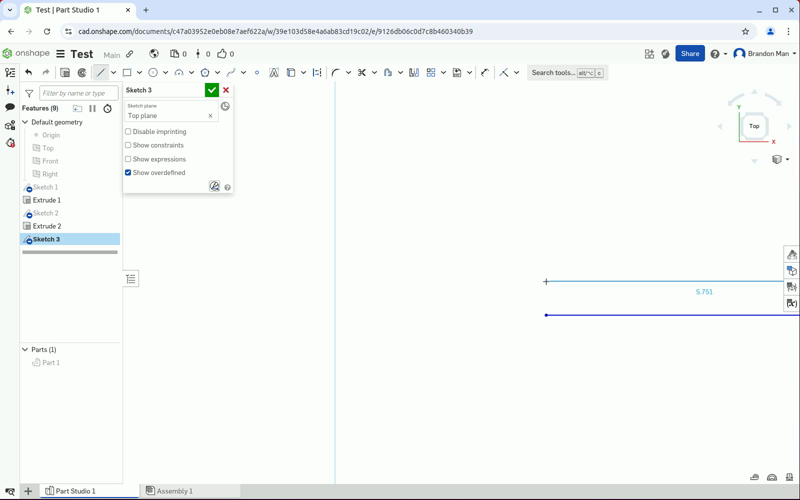
scroll(-6)
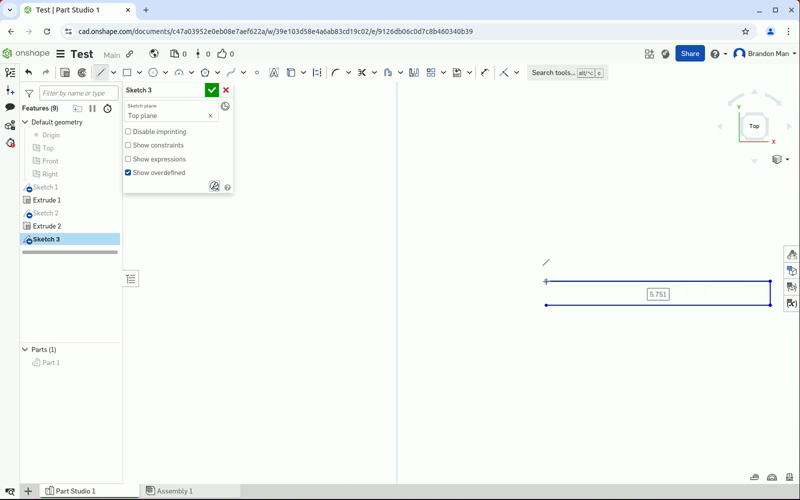
scroll(-6)
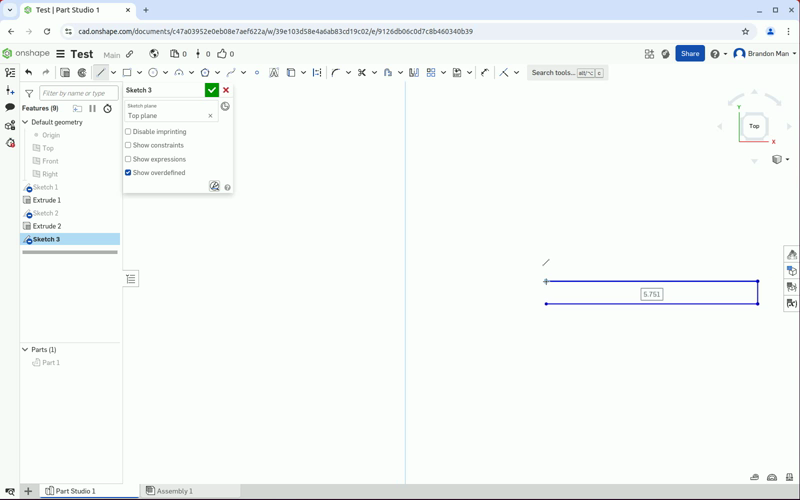
scroll(-6)
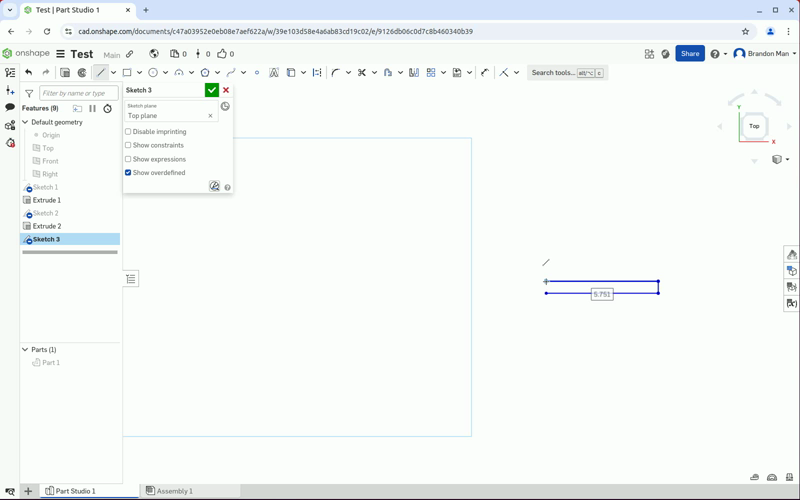
scroll(-6)
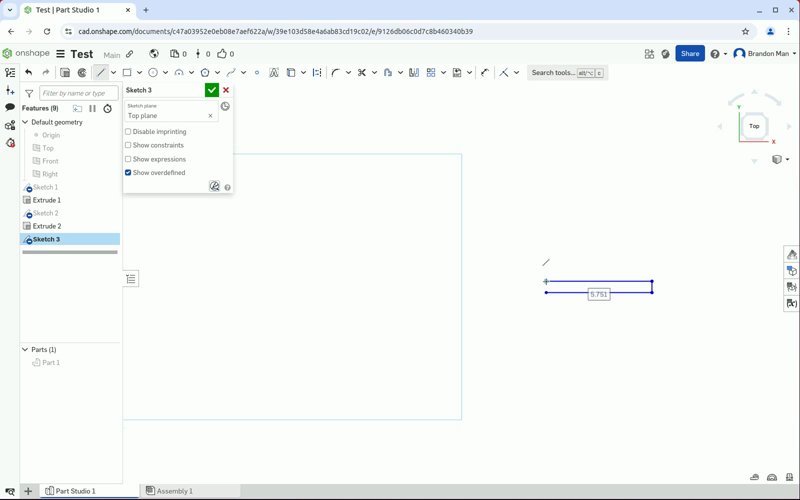
scroll(-6)
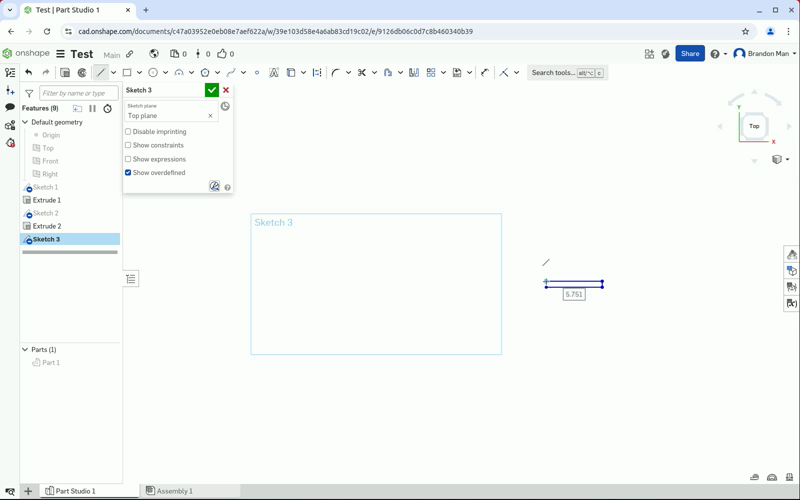
scroll(-6)
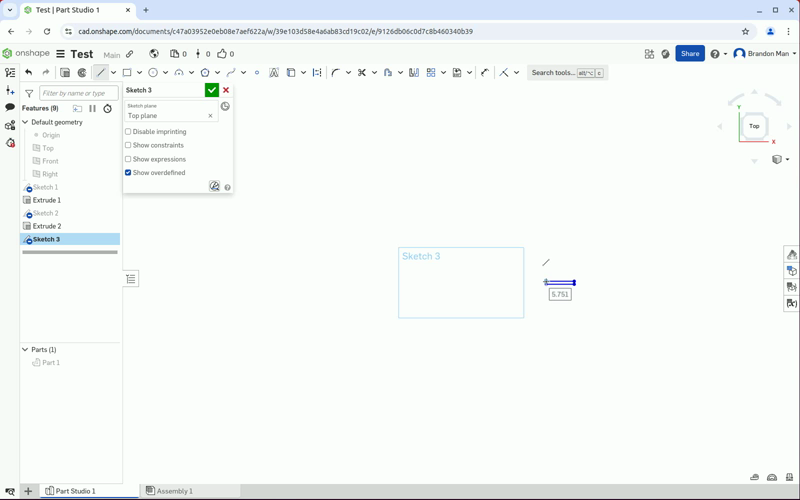
key_up(shift)
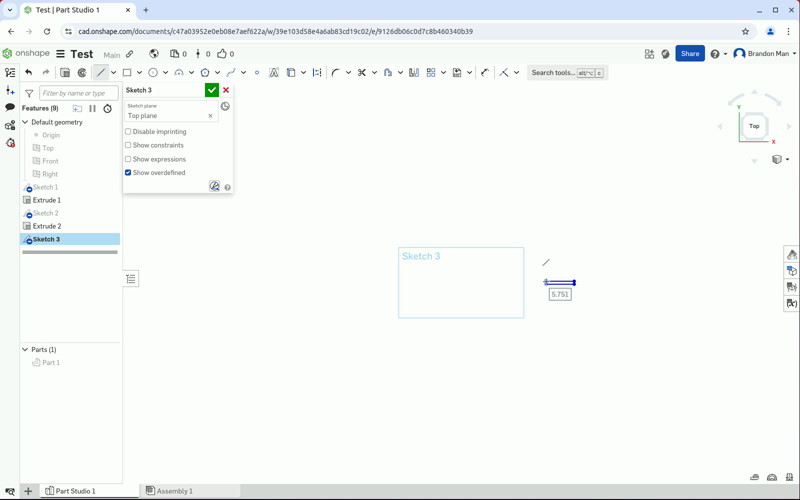
key(esc)
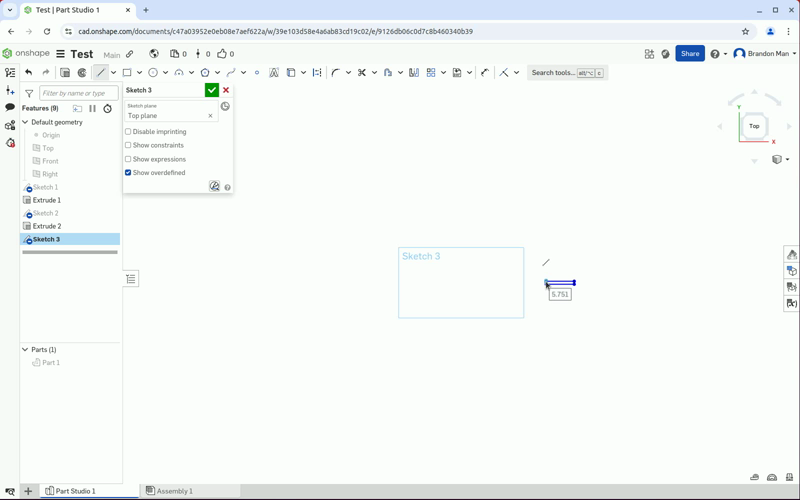
key(a)
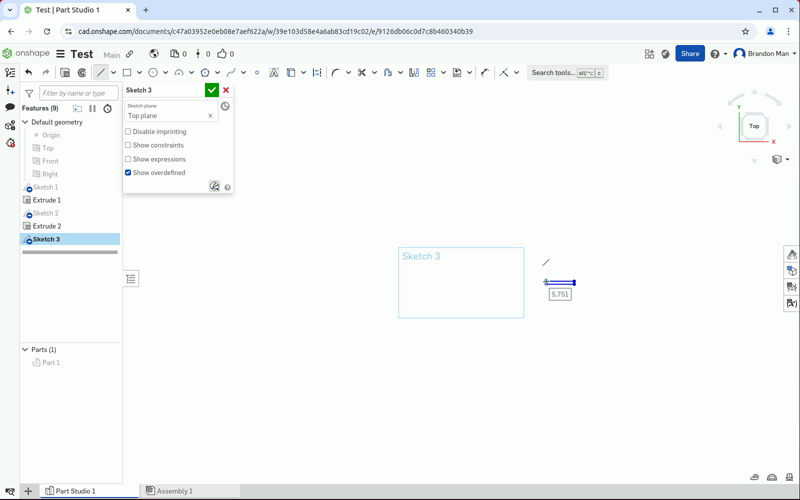
mouse_move(546, 281)
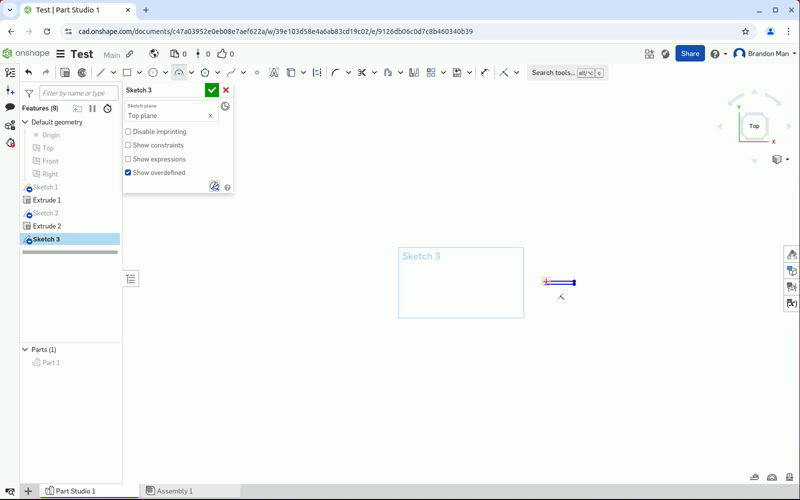
scroll(6)
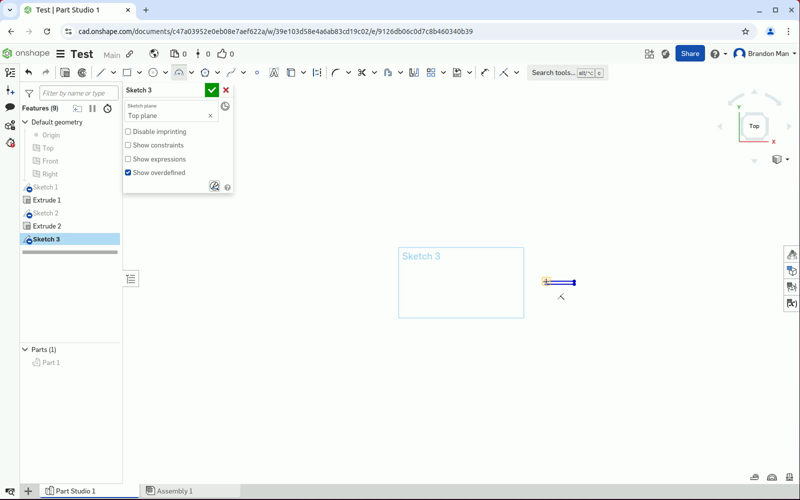
scroll(6)
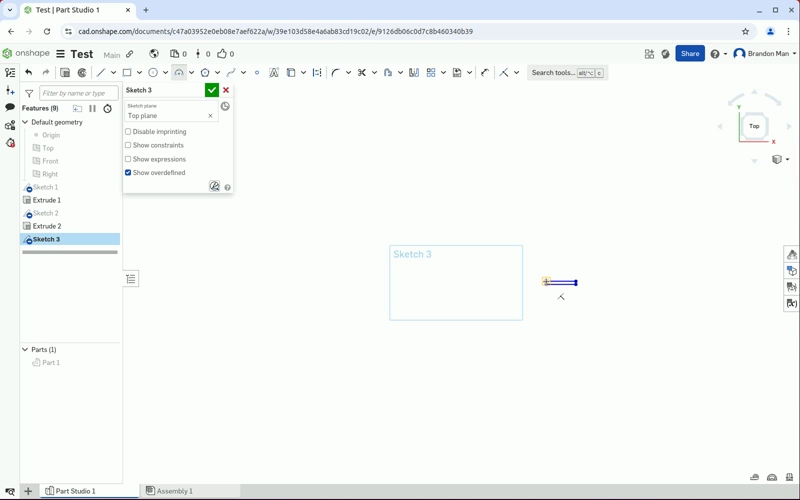
scroll(6)
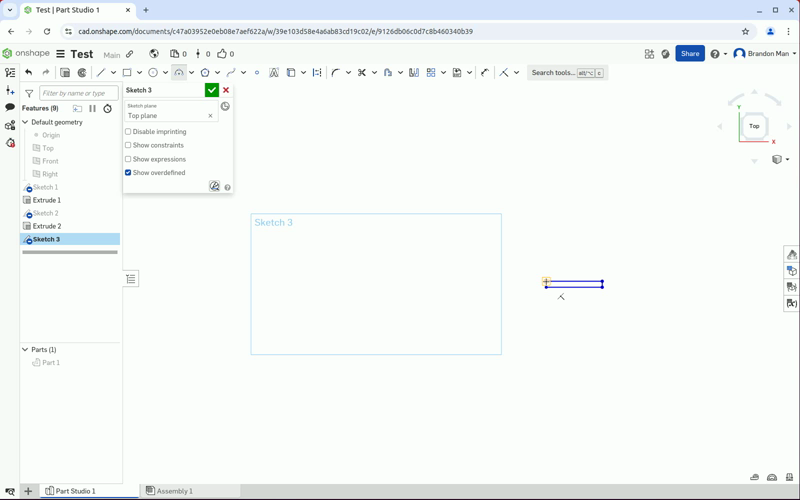
scroll(6)
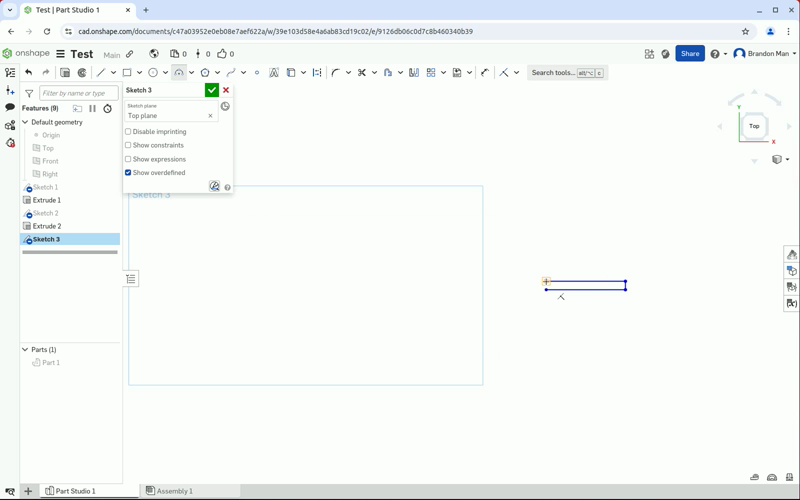
scroll(6)
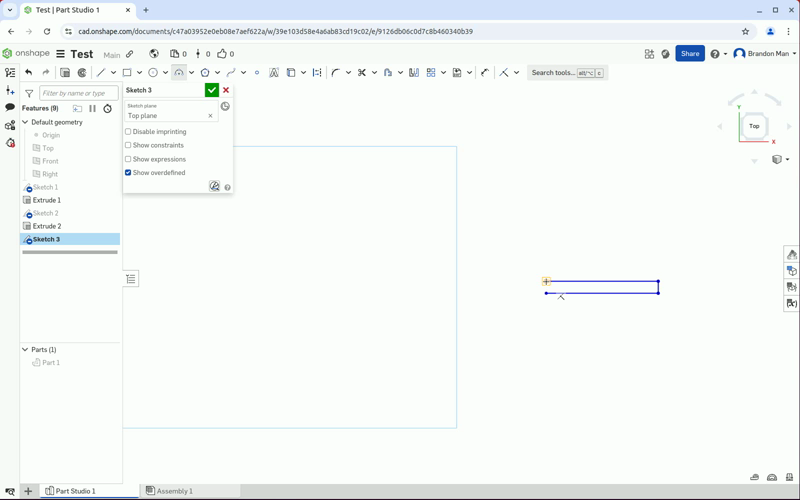
scroll(6)
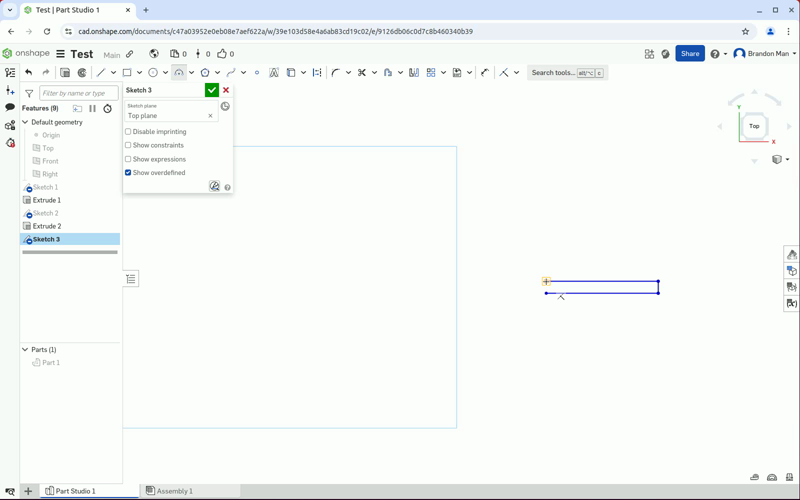
scroll(6)
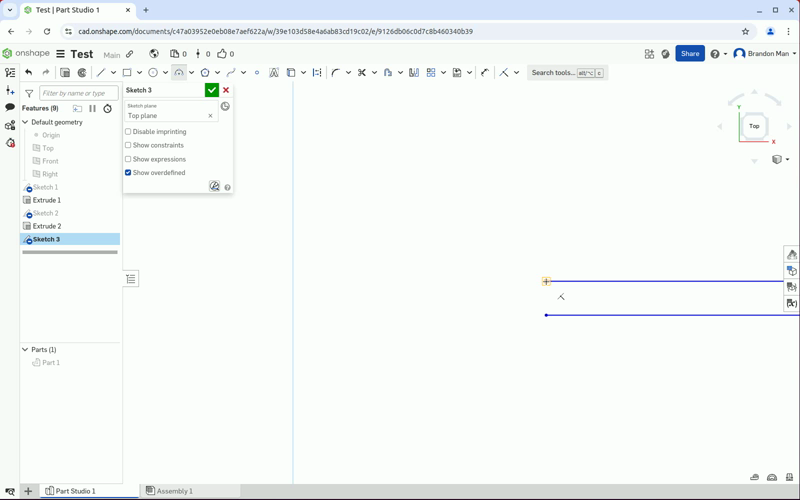
click(546, 281)
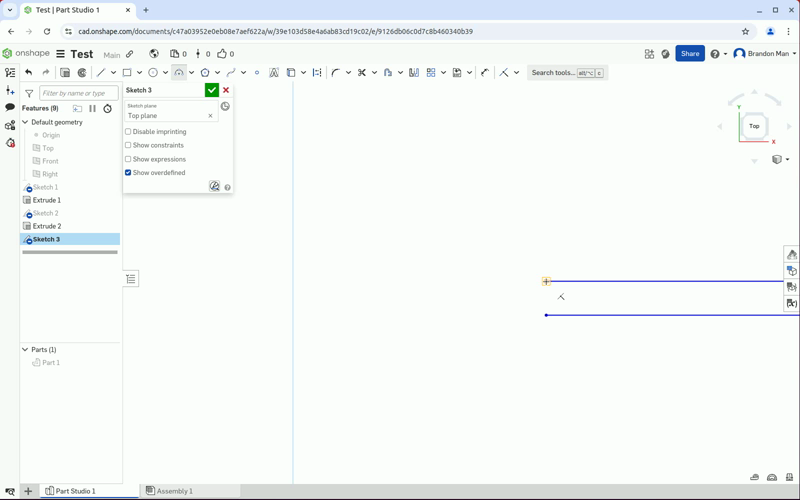
scroll(-6)
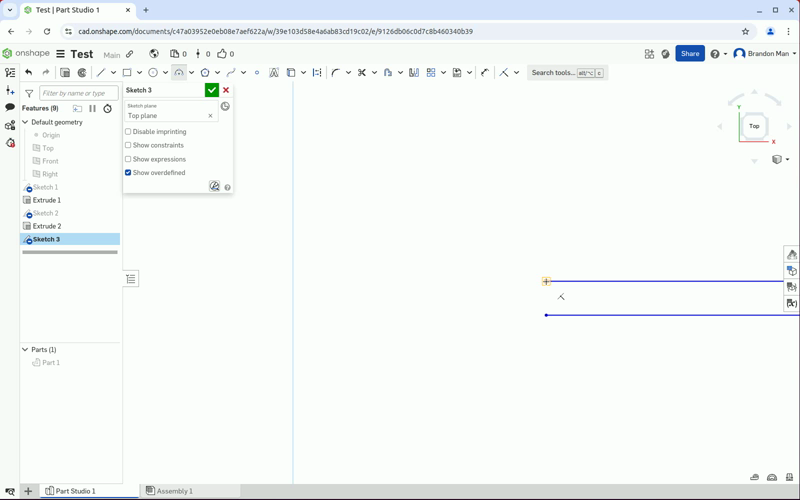
scroll(-6)
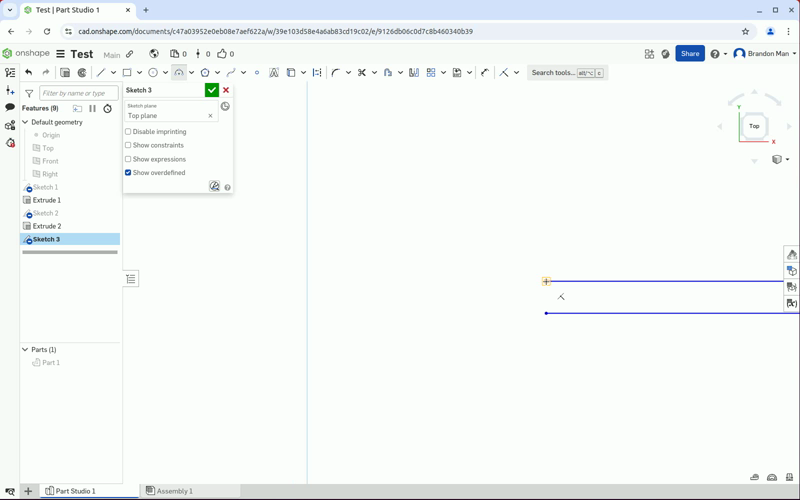
scroll(-6)
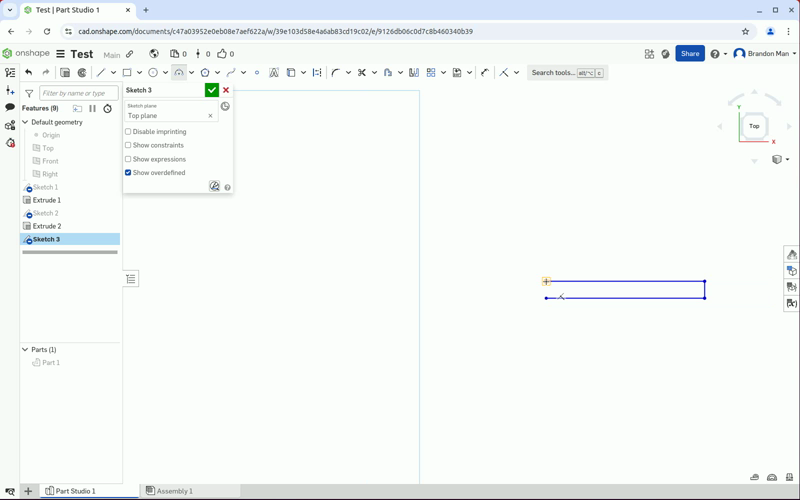
scroll(-6)
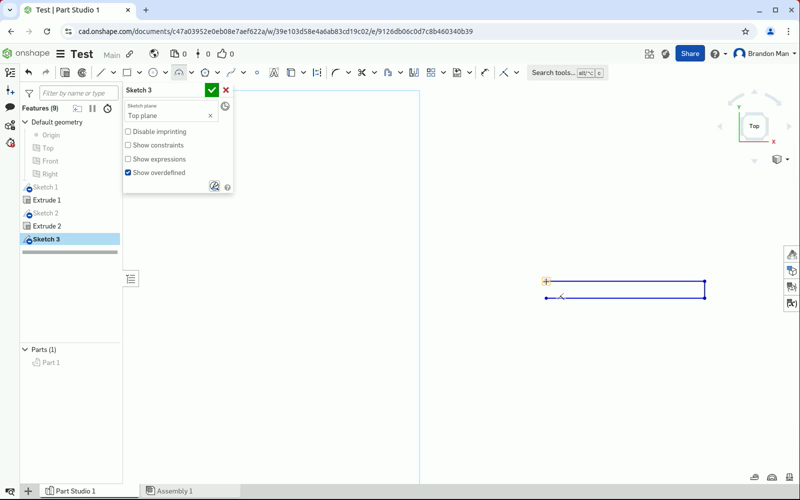
scroll(-6)
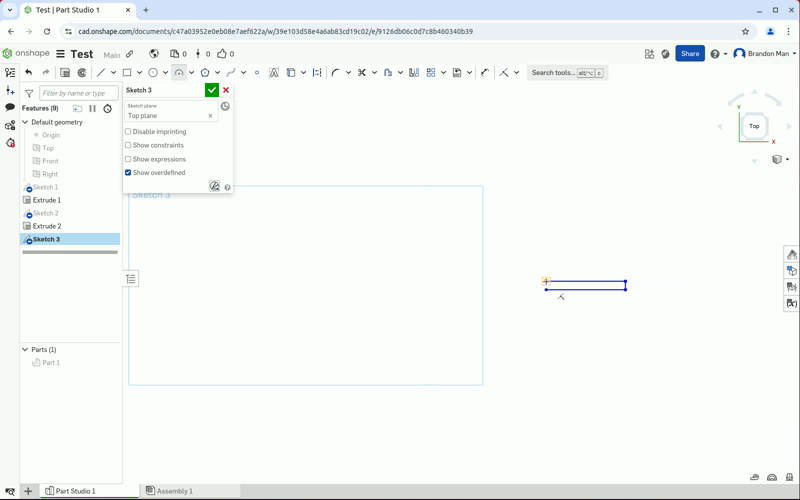
scroll(-6)
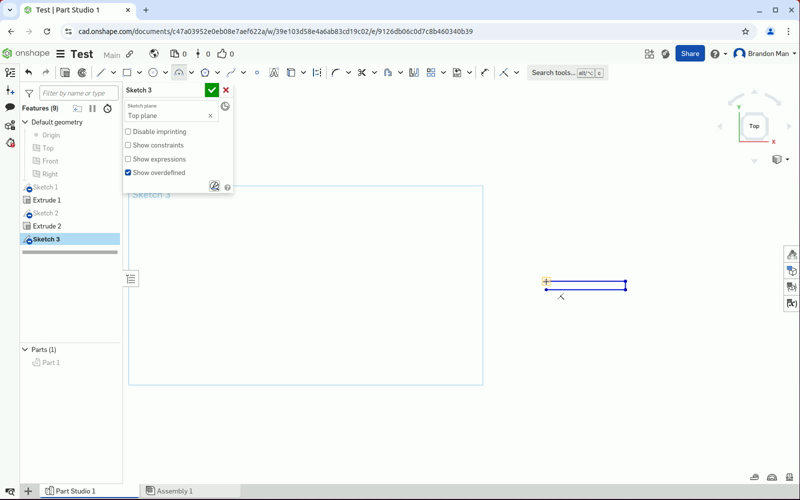
scroll(-6)
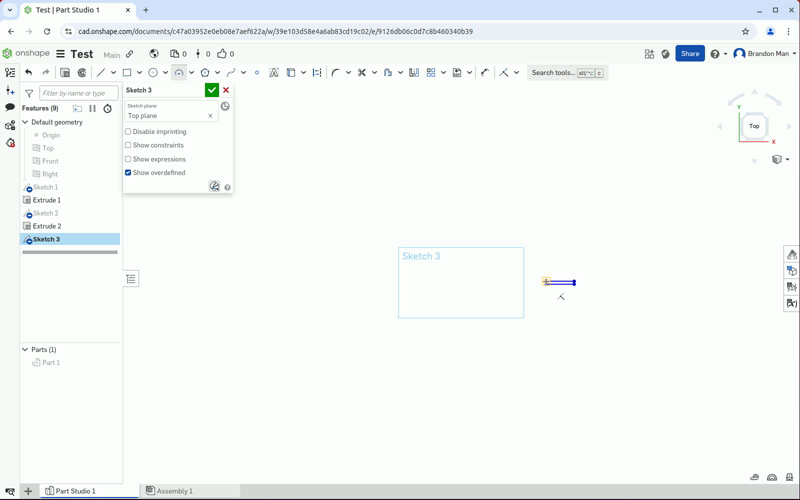
mouse_move(546, 284)
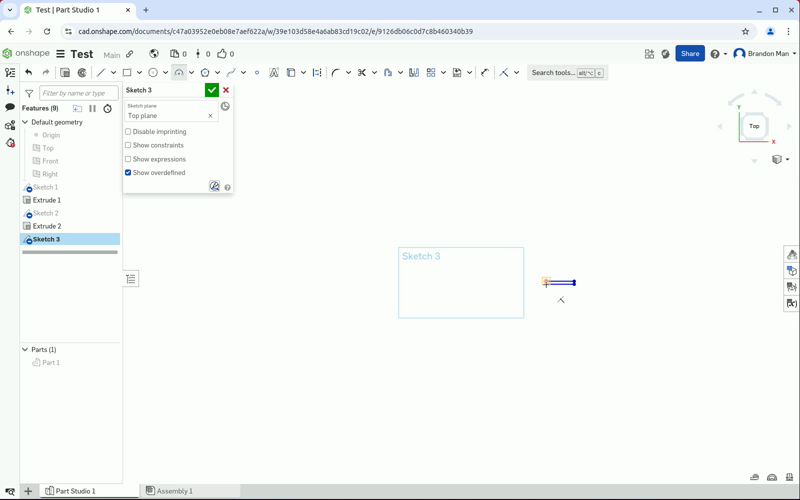
scroll(6)
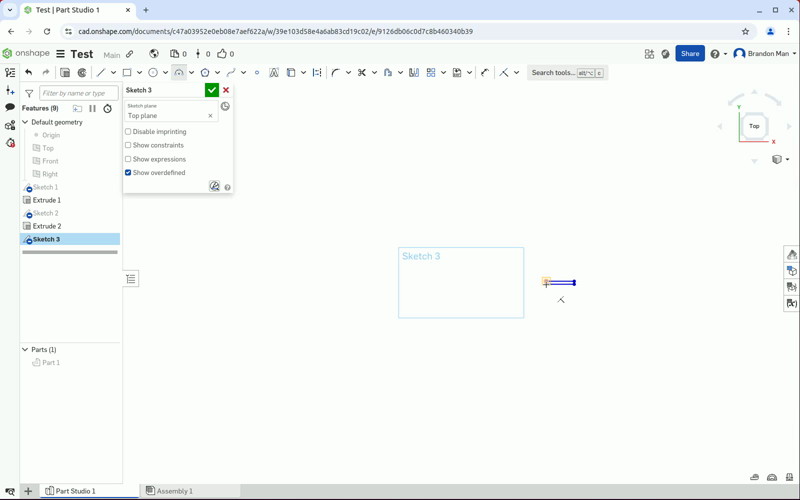
scroll(6)
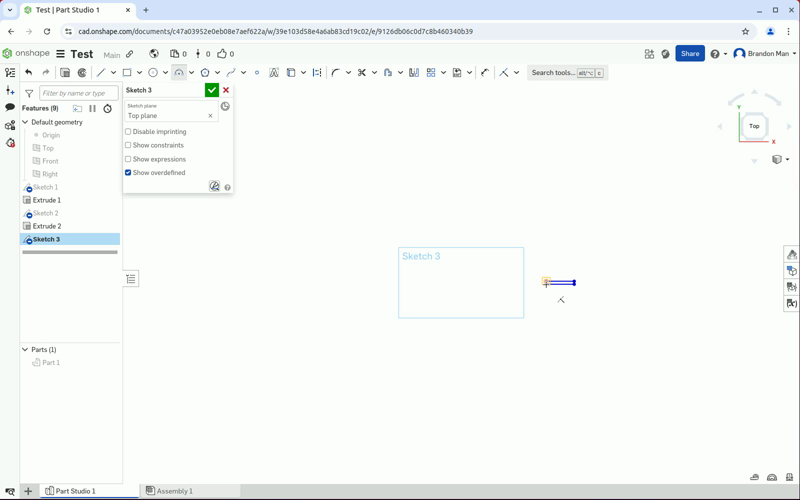
scroll(6)
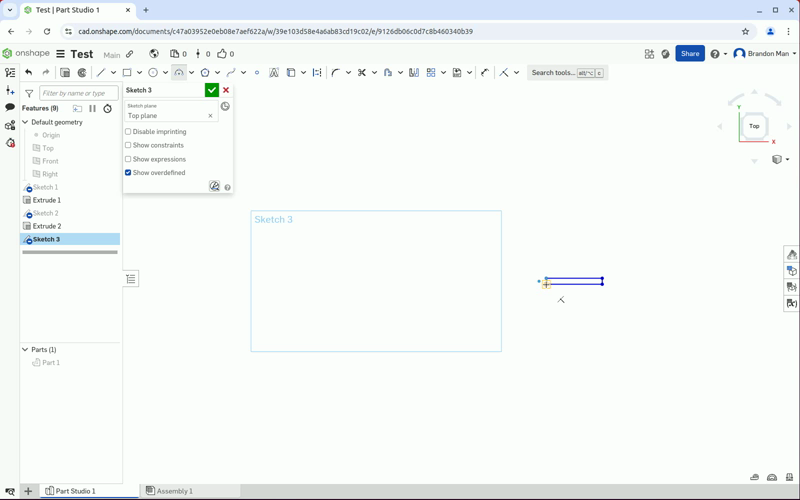
scroll(6)
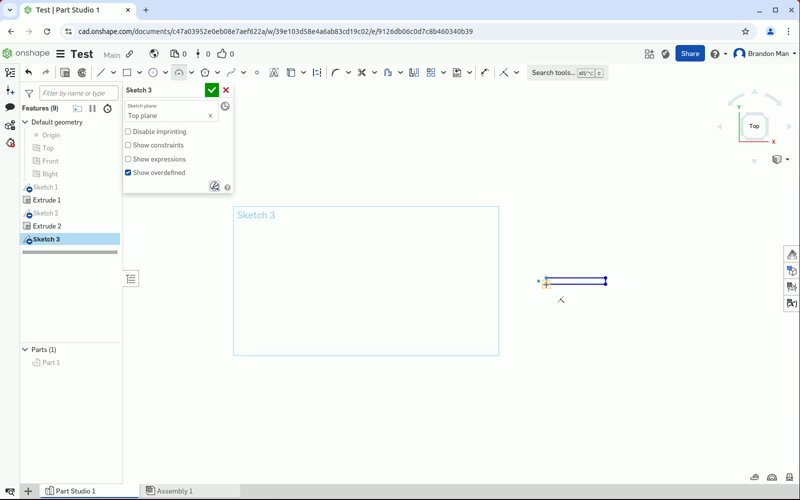
scroll(6)
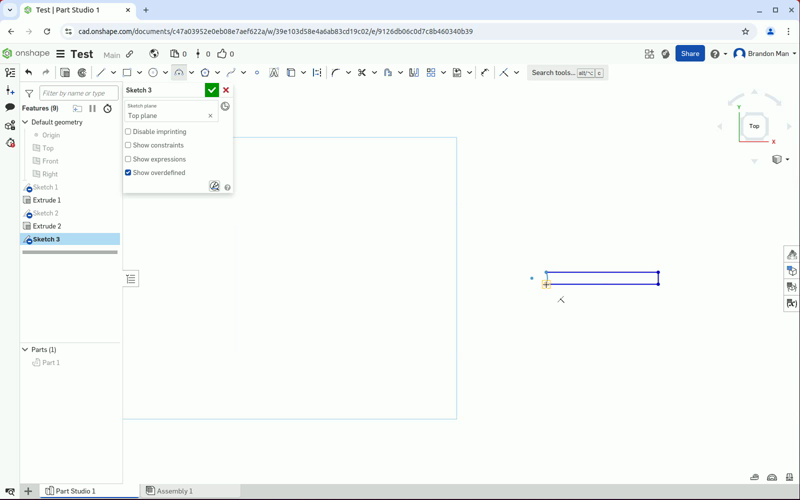
scroll(6)
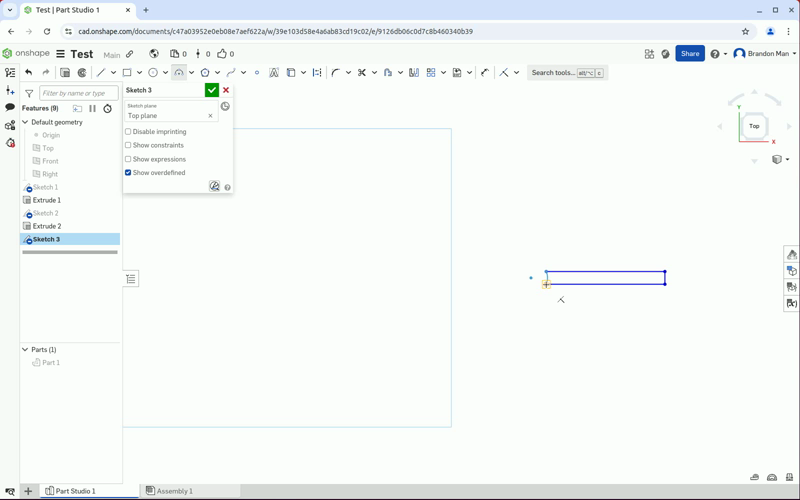
scroll(6)
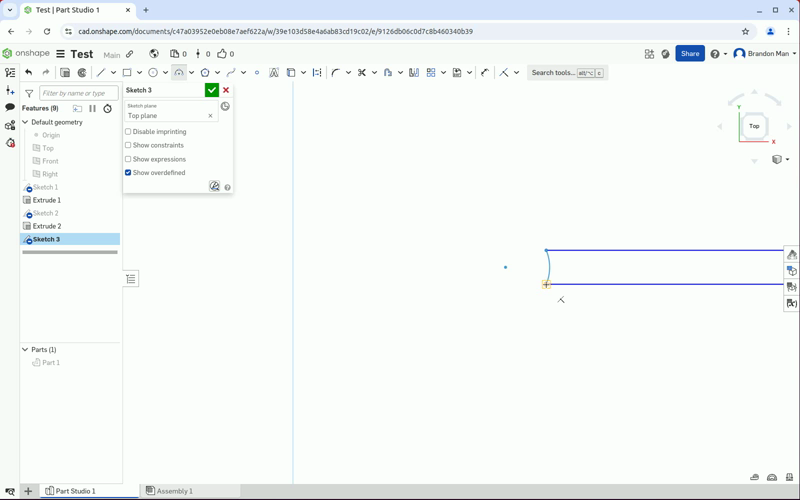
click(546, 284)
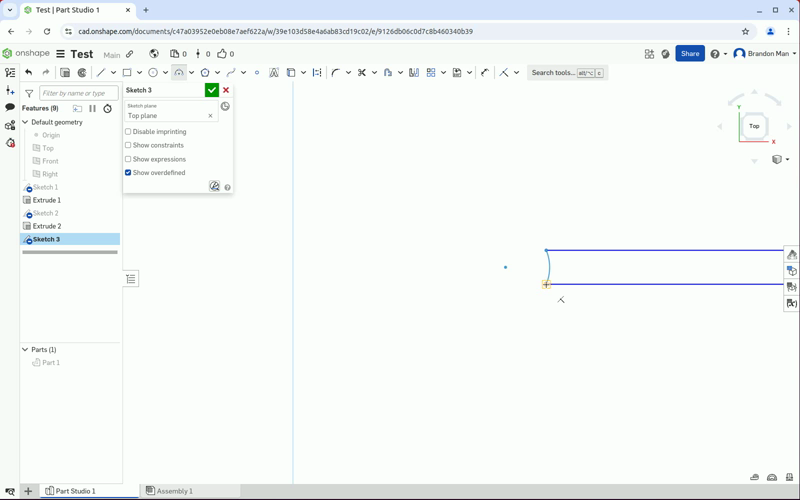
scroll(-6)
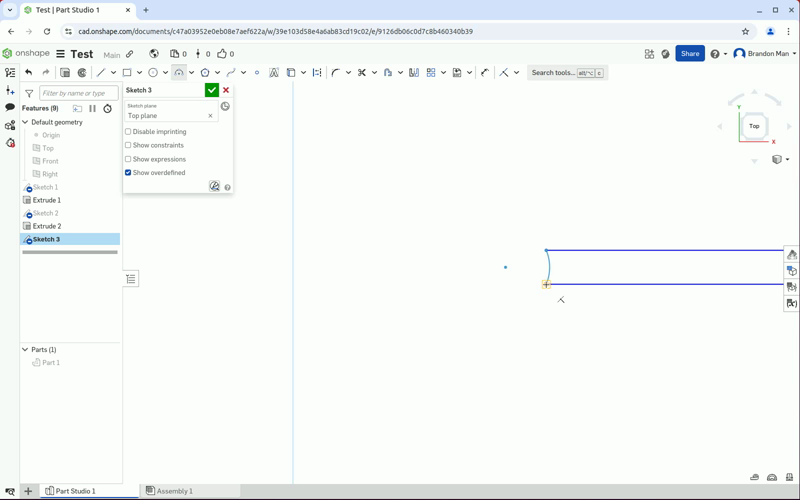
scroll(-6)
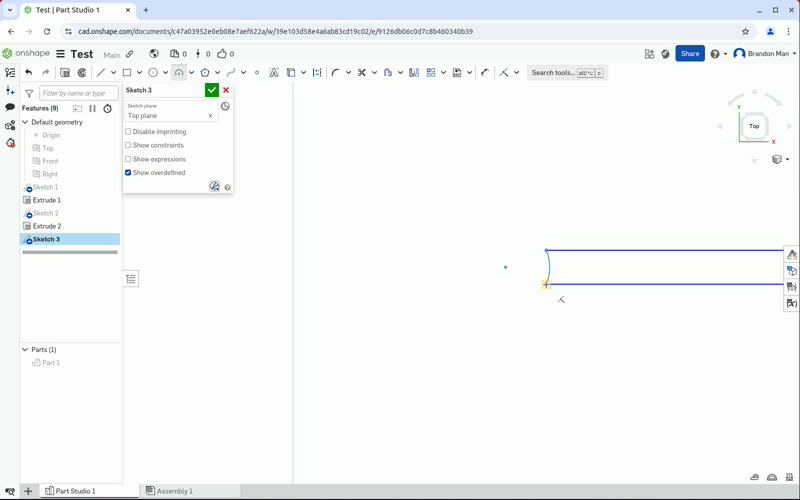
scroll(-6)
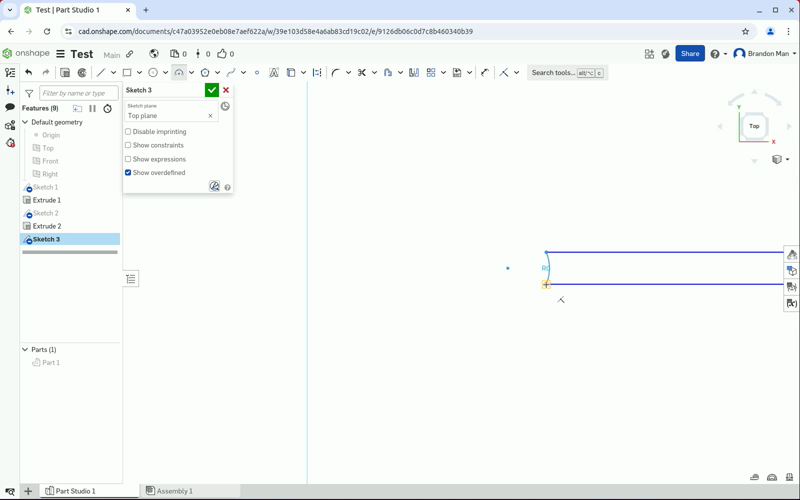
scroll(-6)
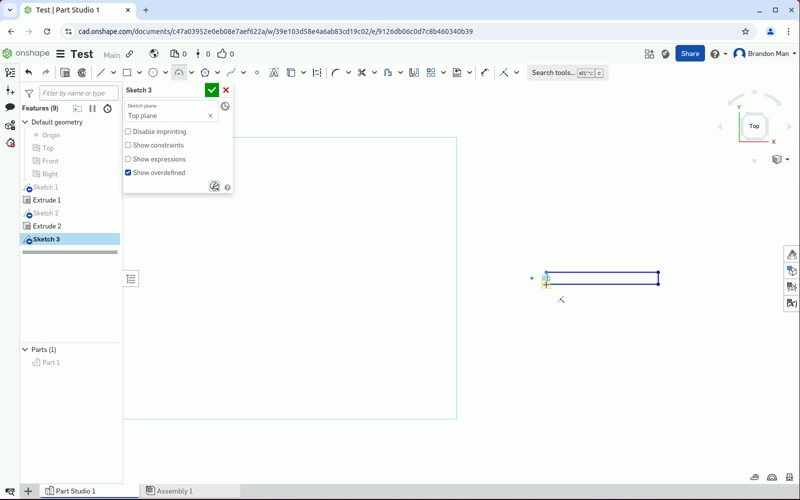
scroll(-6)
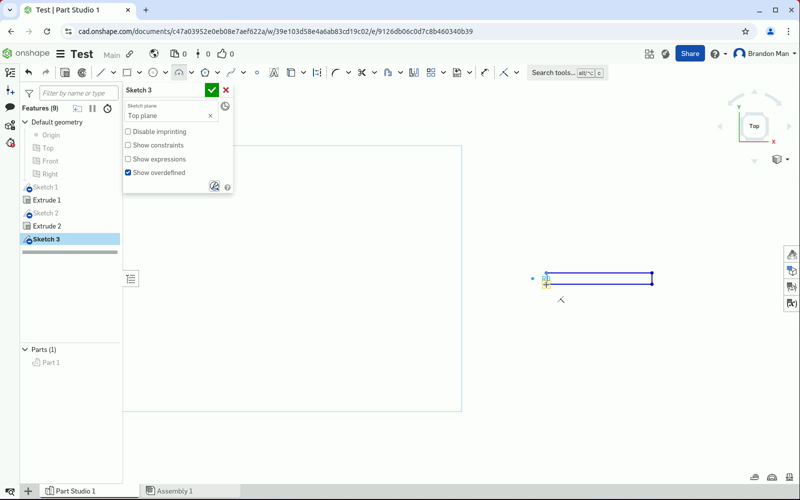
scroll(-6)
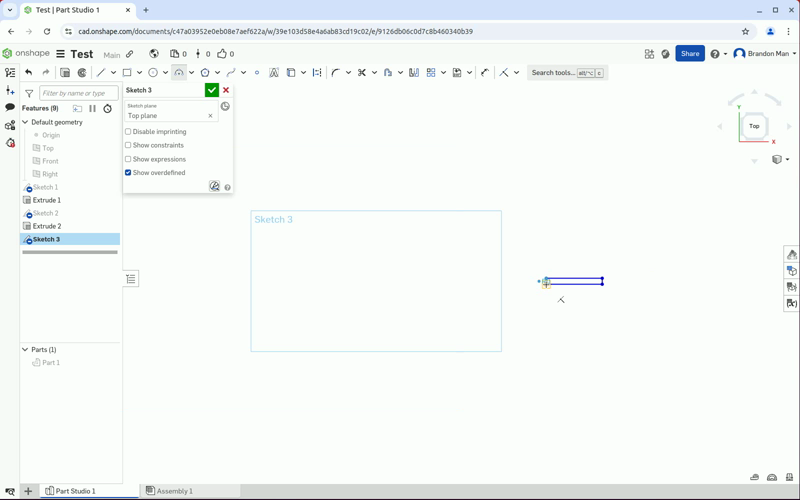
scroll(-6)
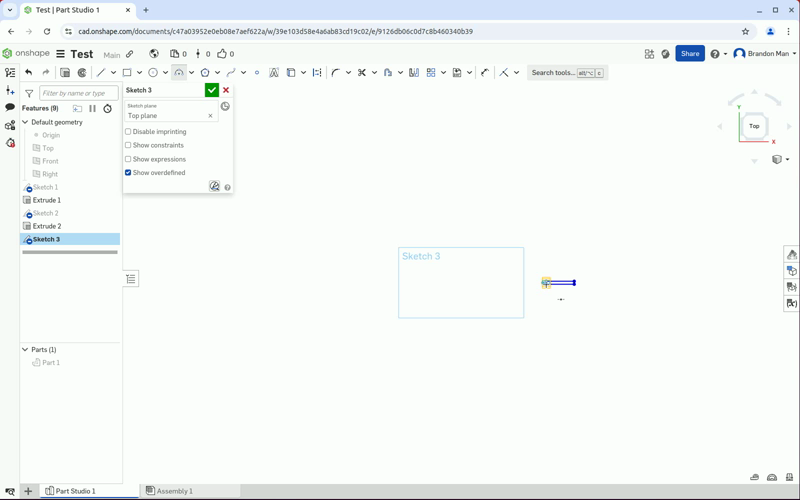
key_down(shift)
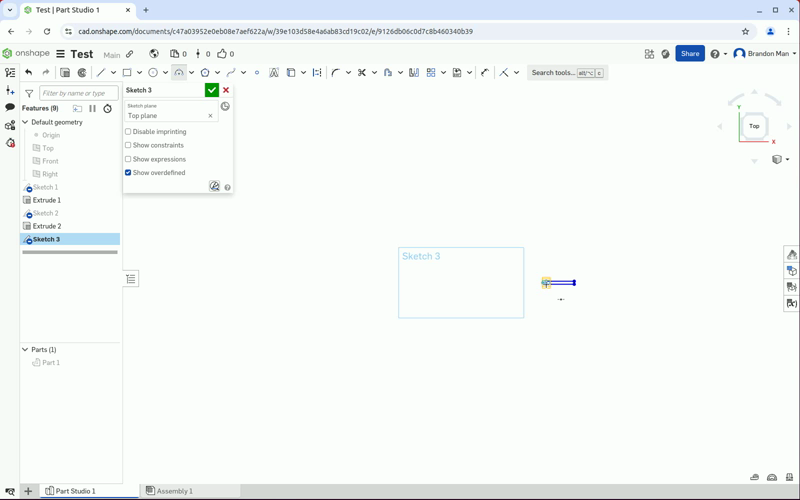
mouse_move(544, 282)
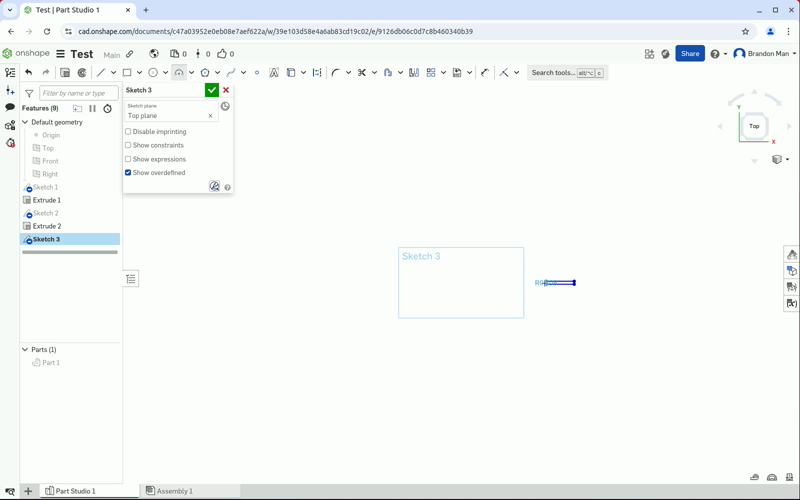
scroll(6)
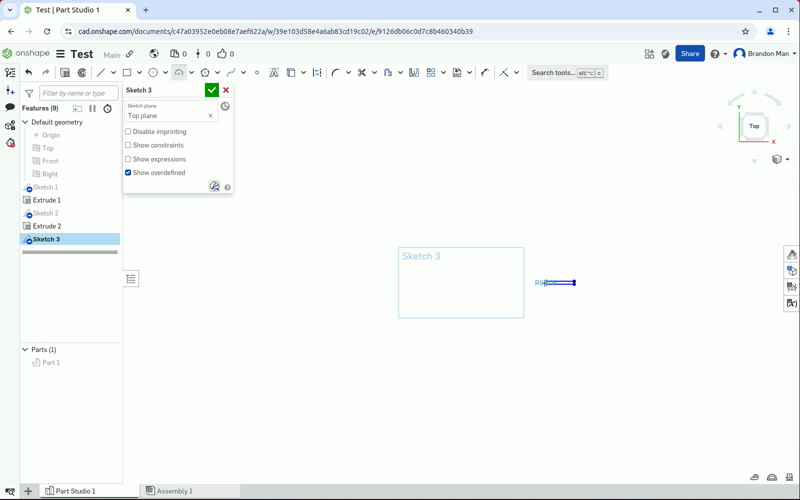
scroll(6)
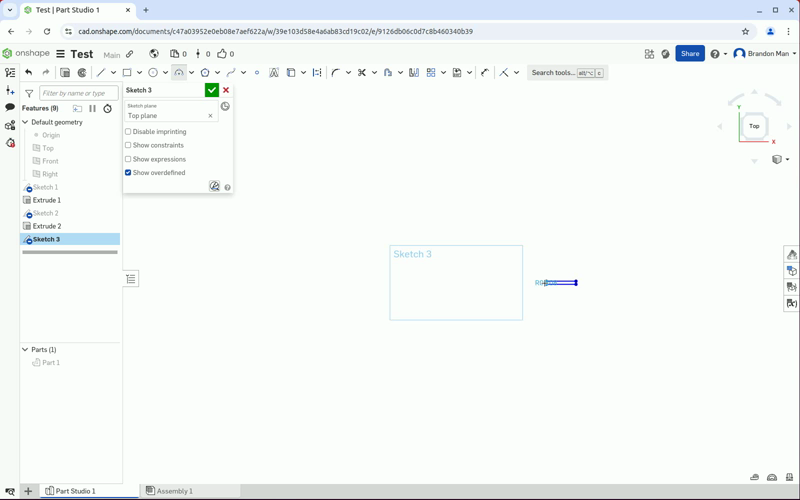
scroll(6)
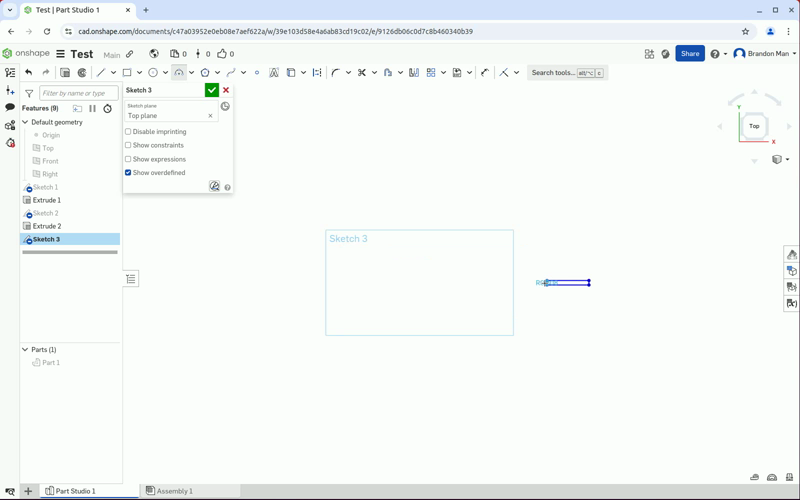
scroll(6)
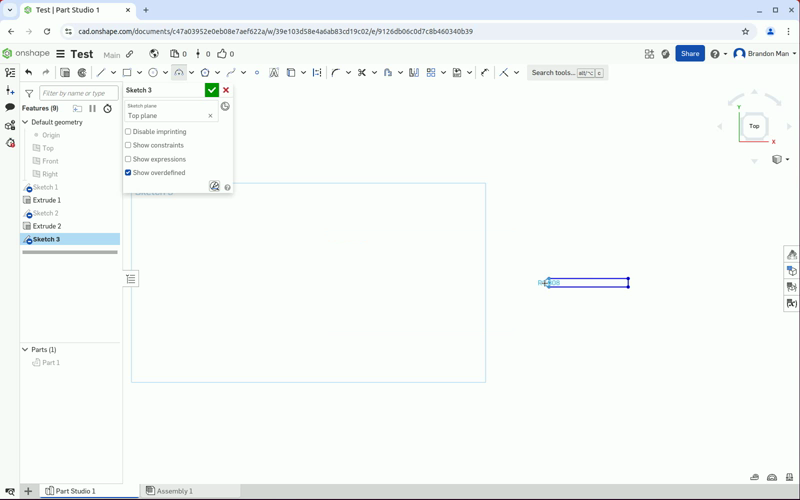
scroll(6)
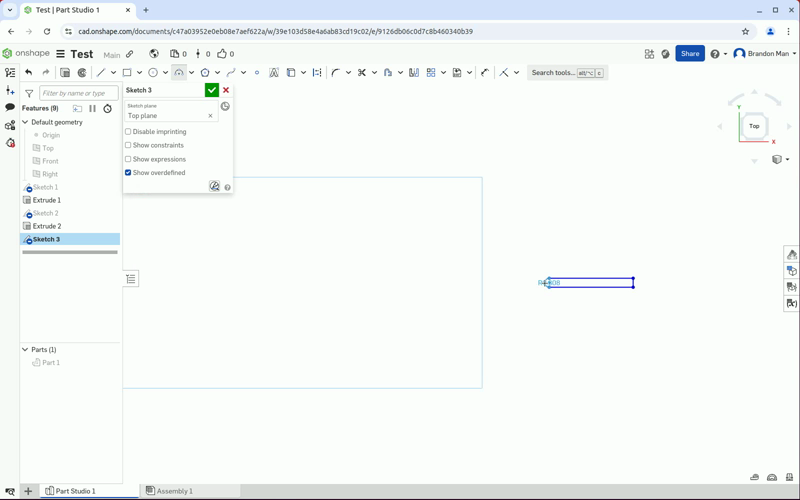
scroll(6)
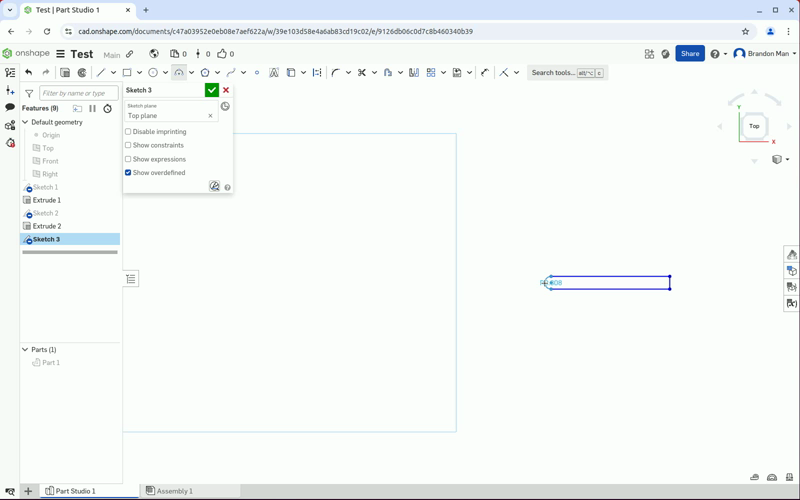
scroll(6)
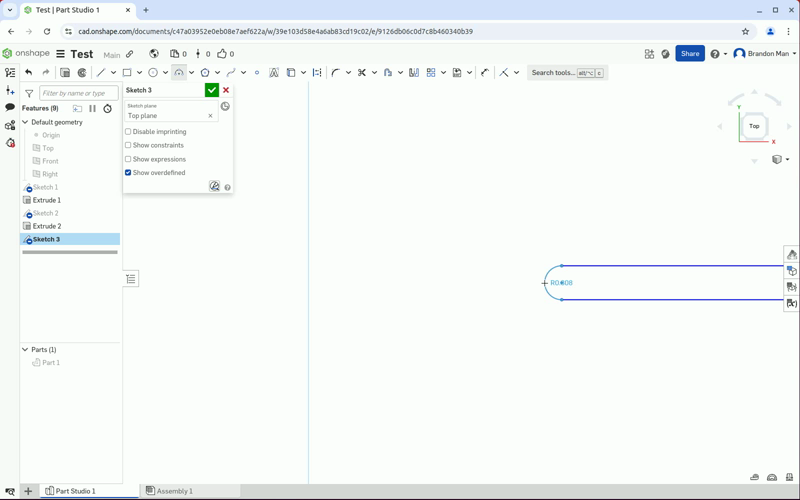
click(544, 282)
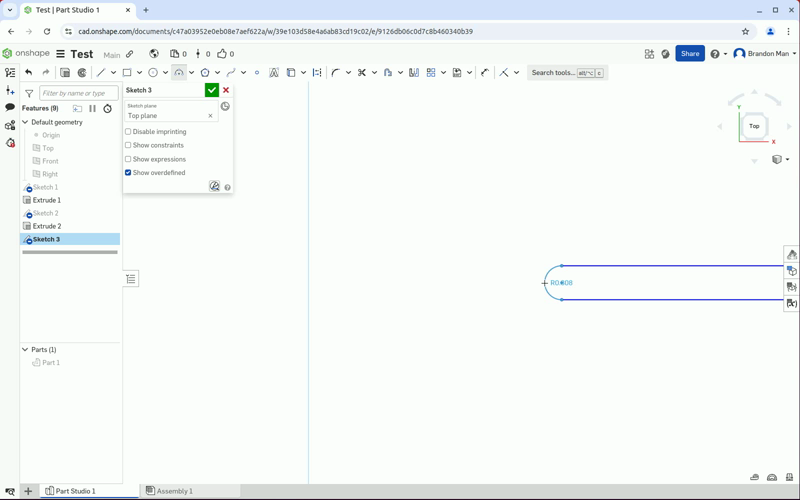
scroll(-6)
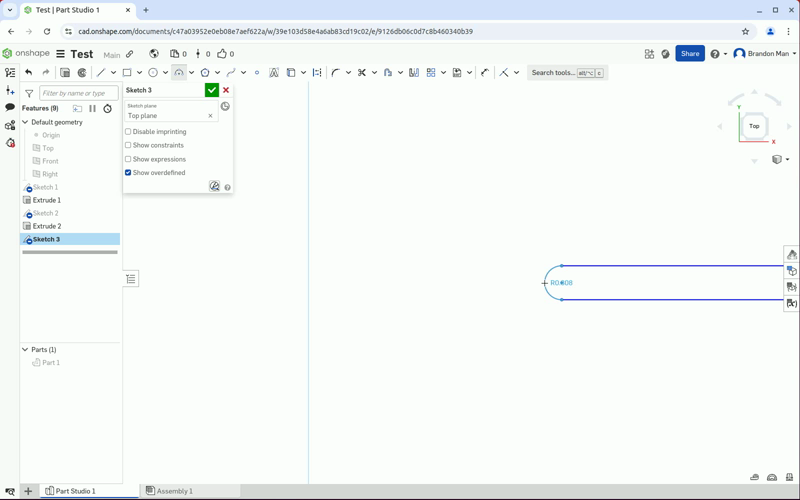
scroll(-6)
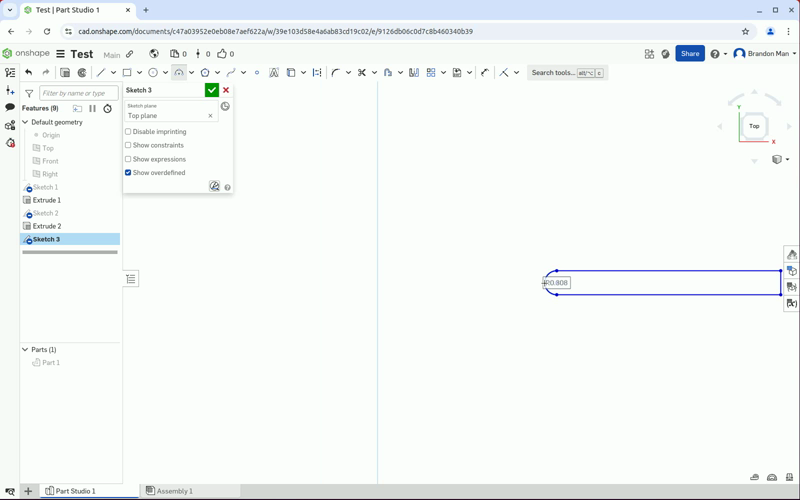
scroll(-6)
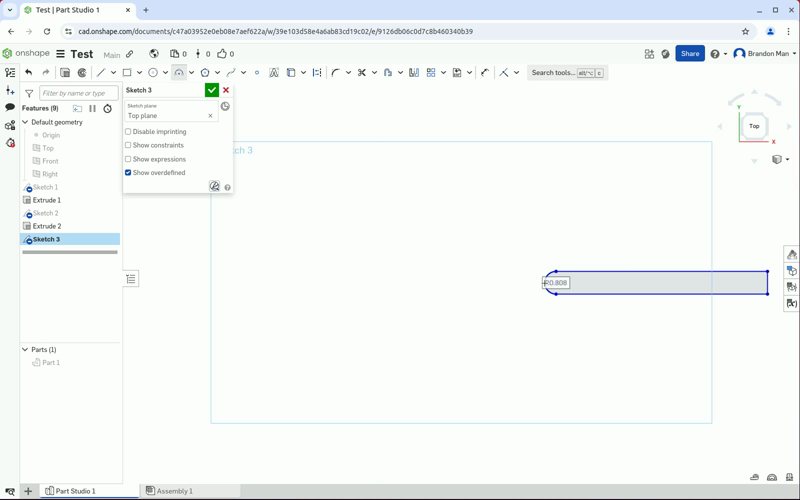
scroll(-6)
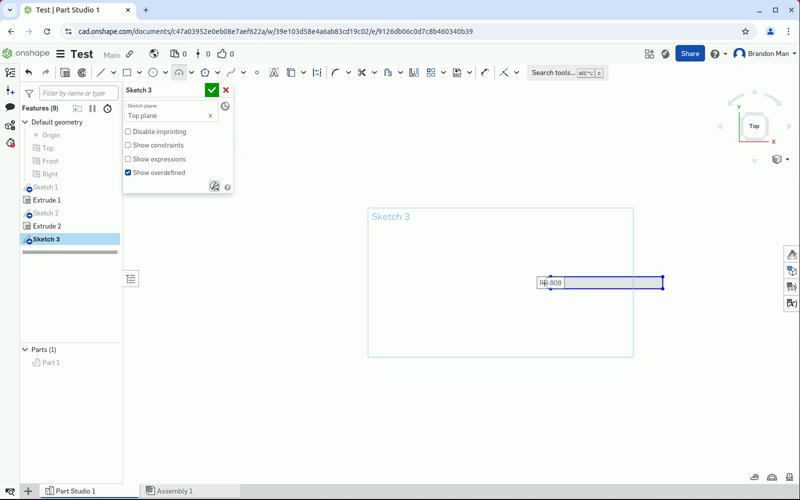
scroll(-6)
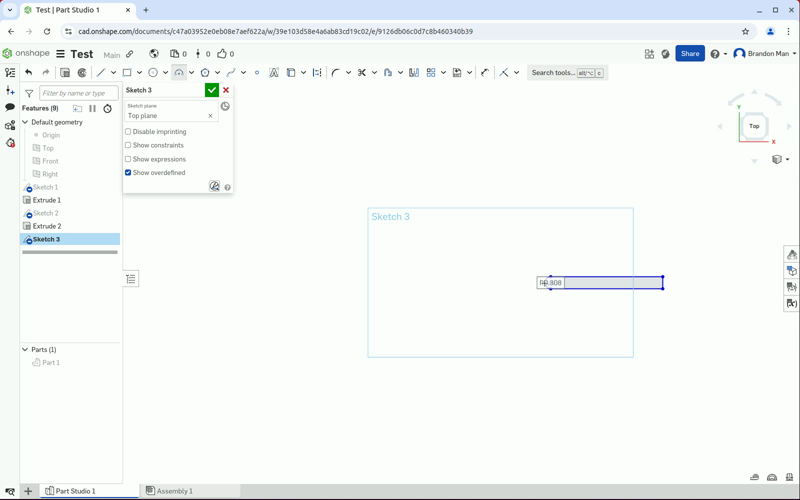
scroll(-6)
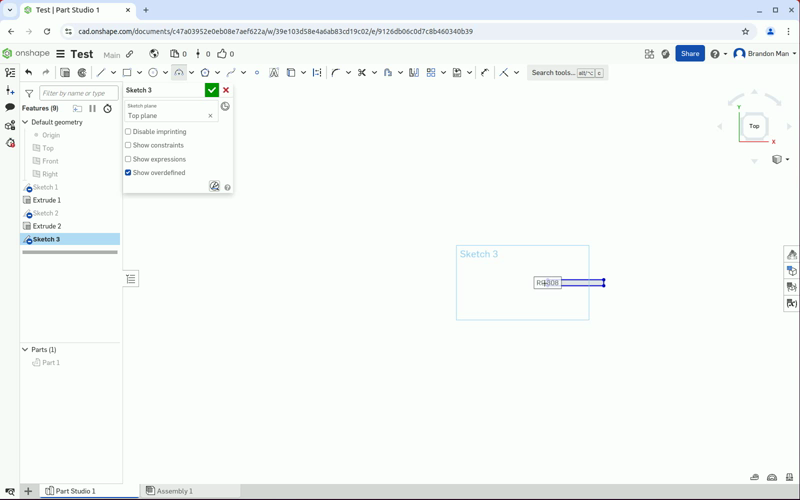
scroll(-6)
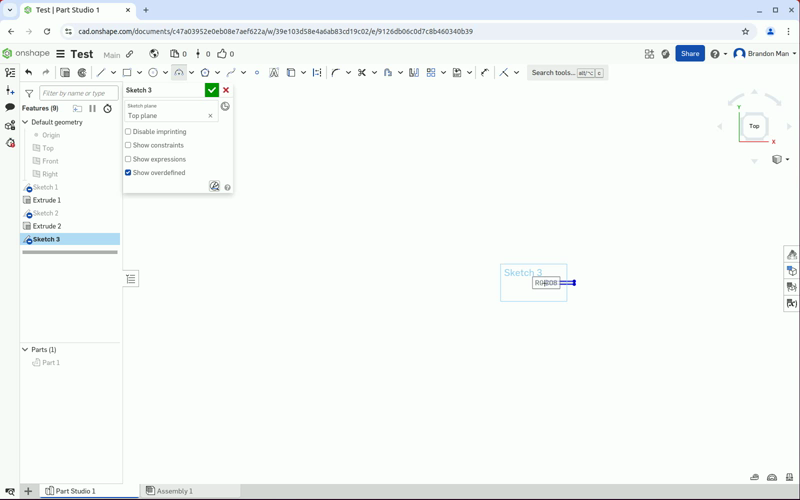
key_up(shift)
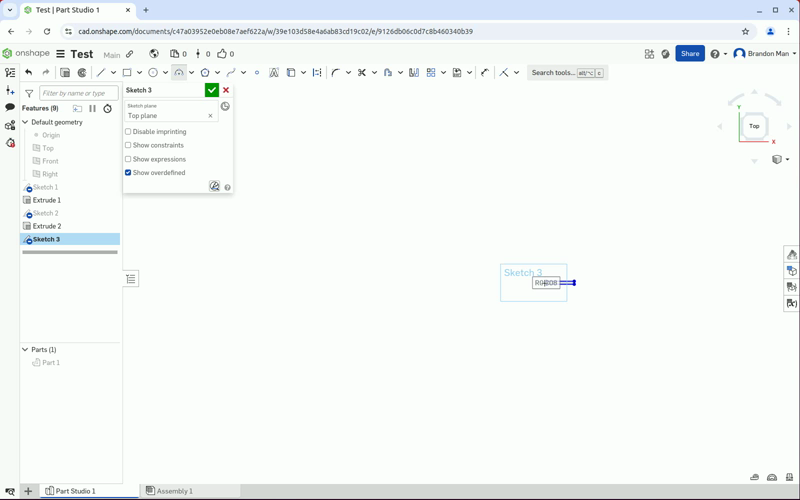
key(esc)
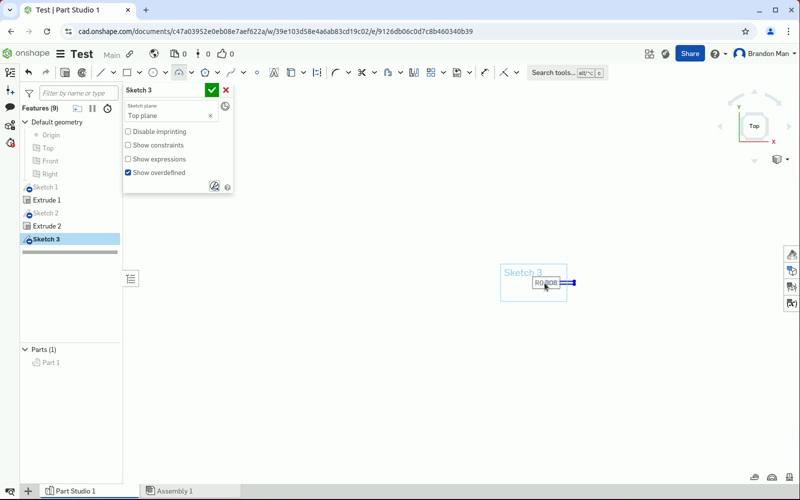
mouse_move(546, 282)
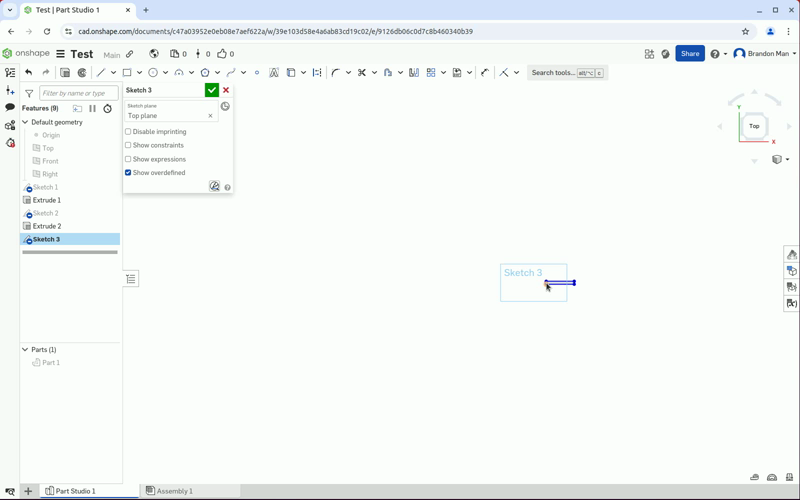
scroll(6)
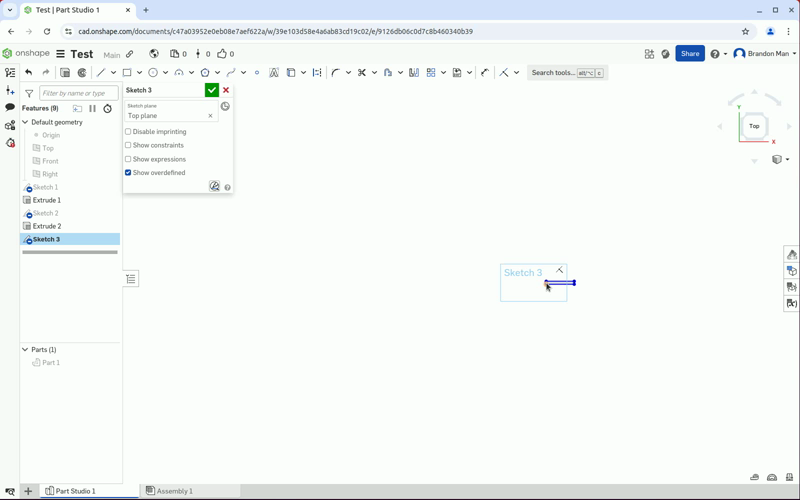
scroll(6)
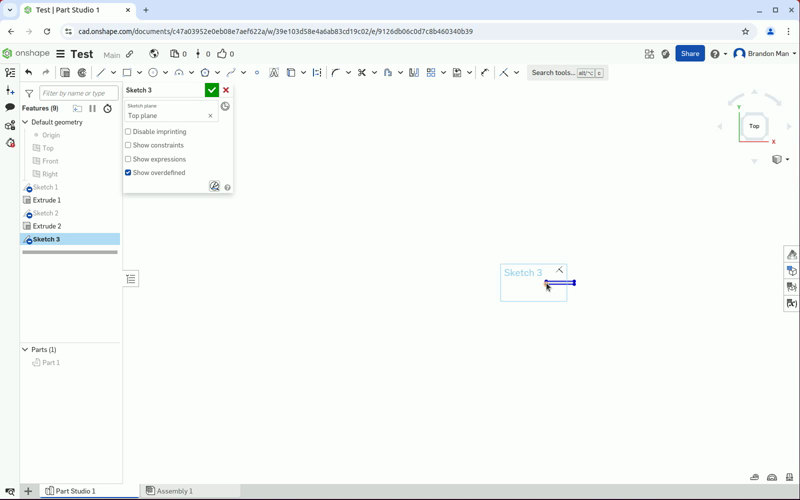
scroll(6)
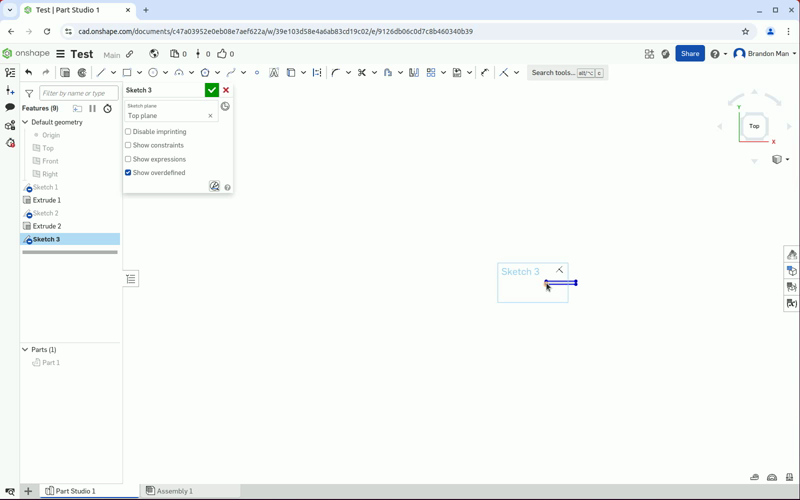
scroll(6)
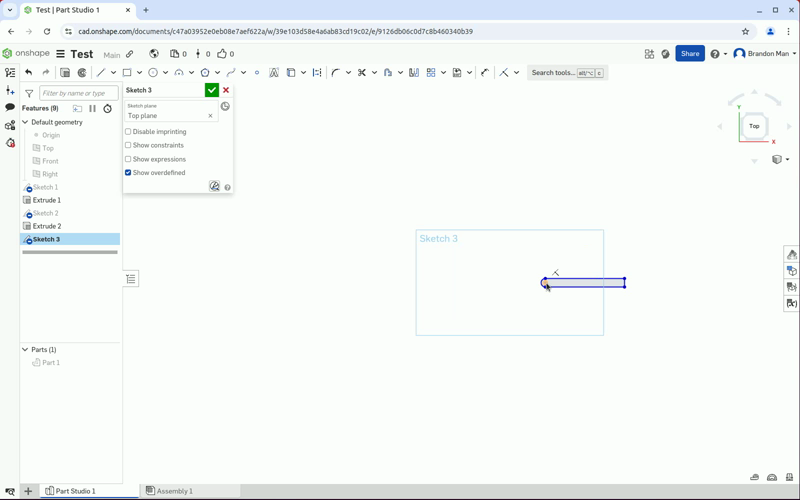
scroll(6)
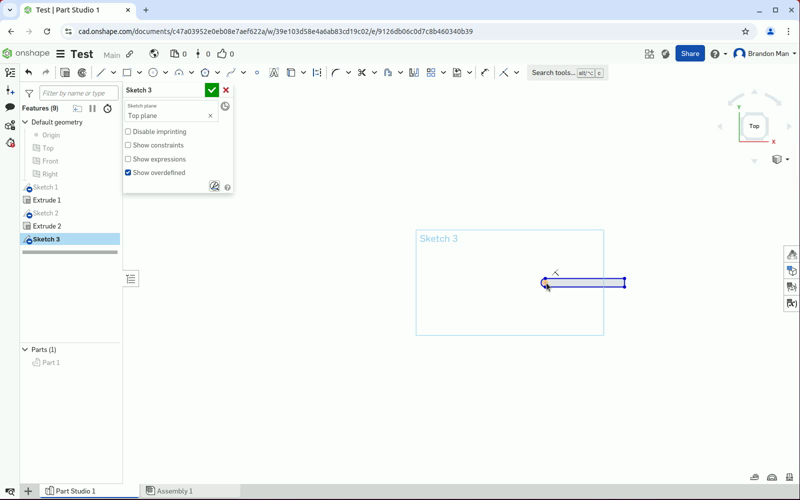
scroll(6)
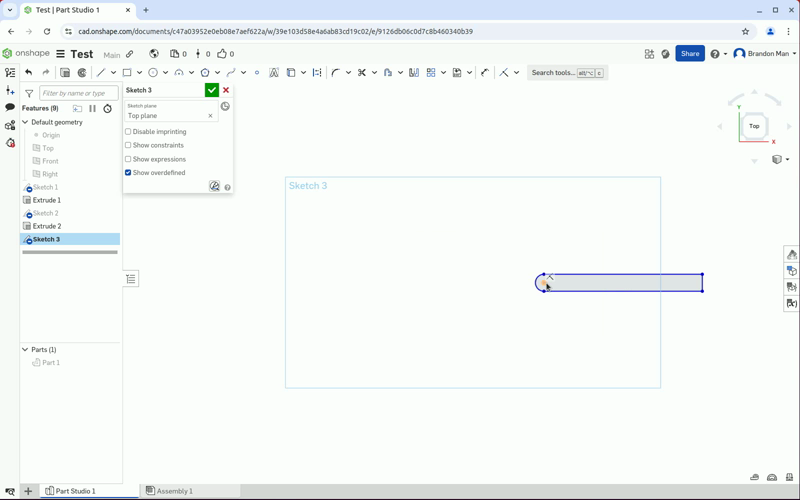
scroll(6)
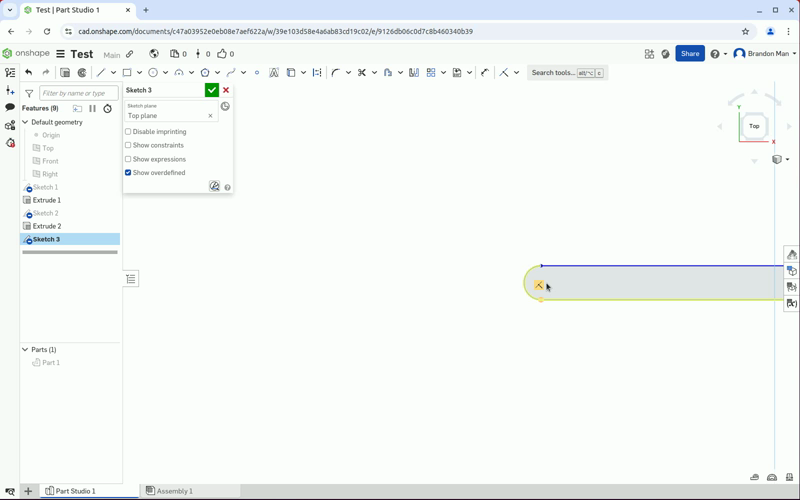
click(546, 282)
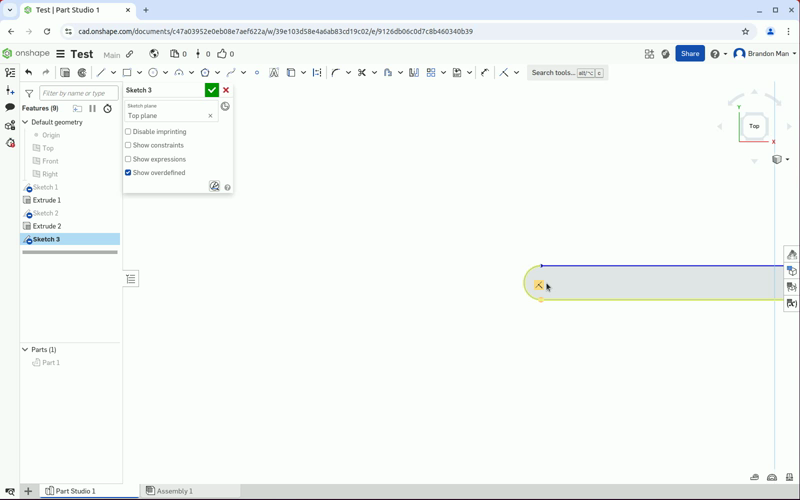
scroll(-6)
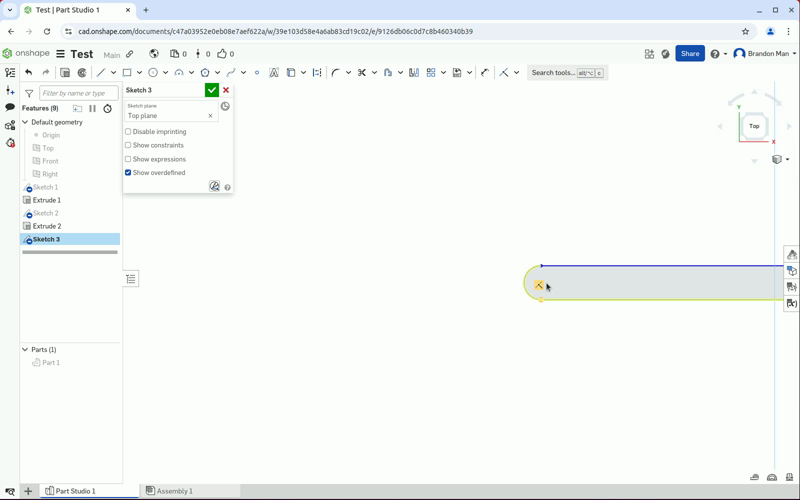
scroll(-6)
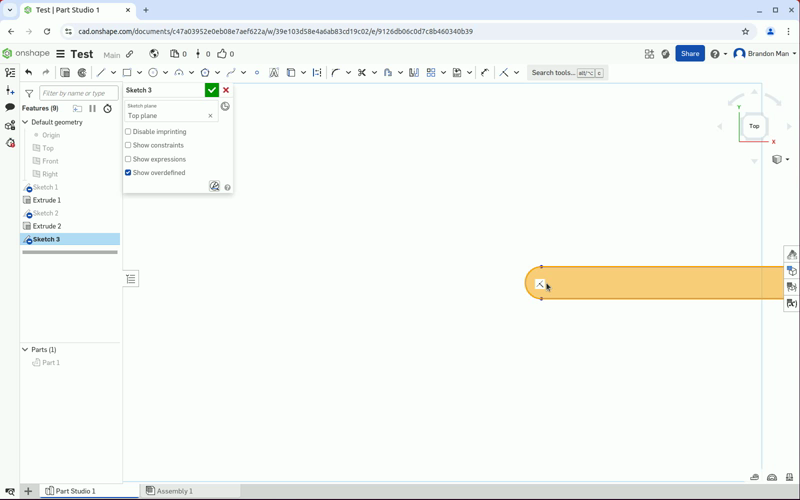
scroll(-6)
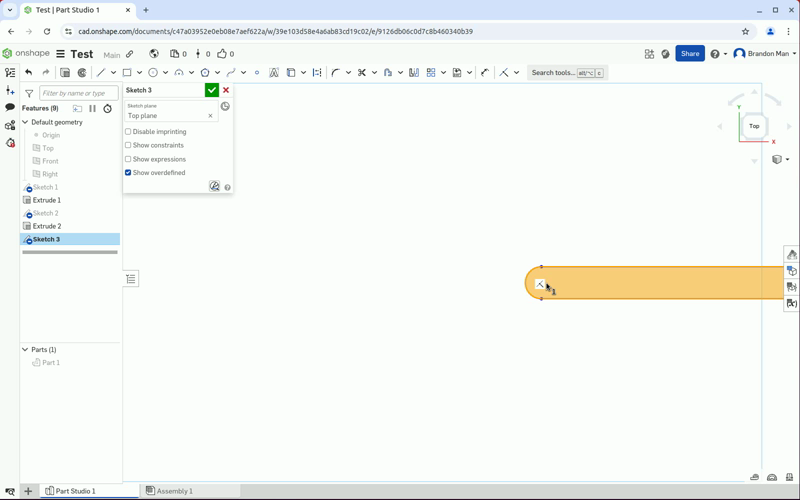
scroll(-6)
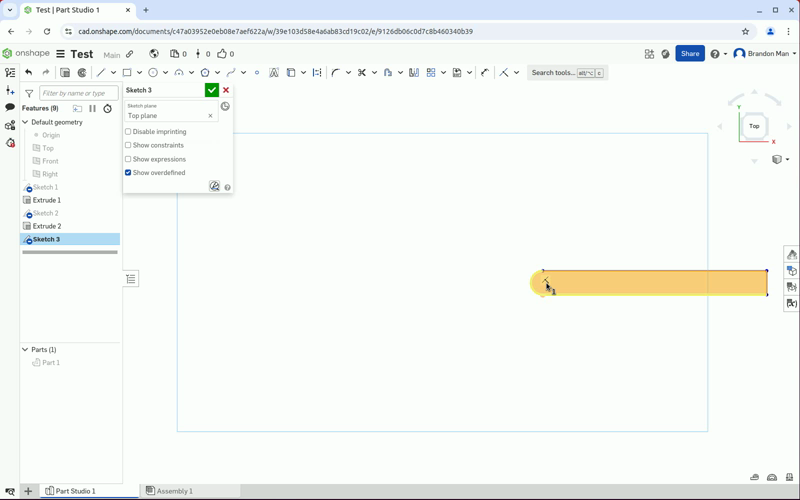
scroll(-6)
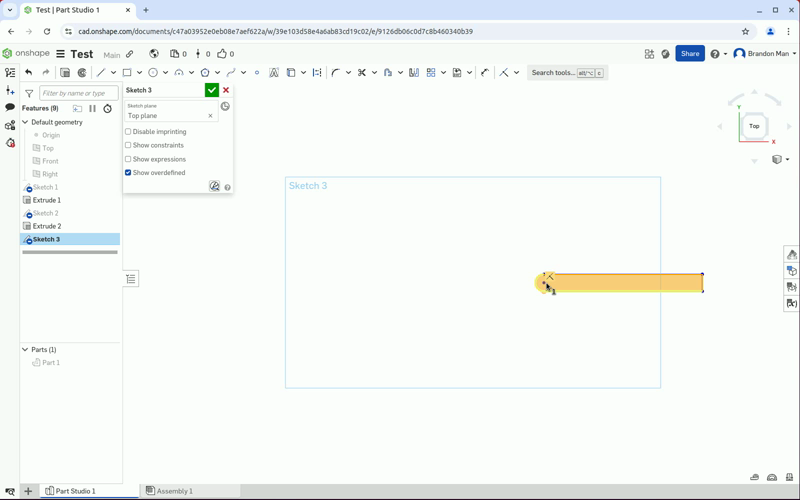
scroll(-6)
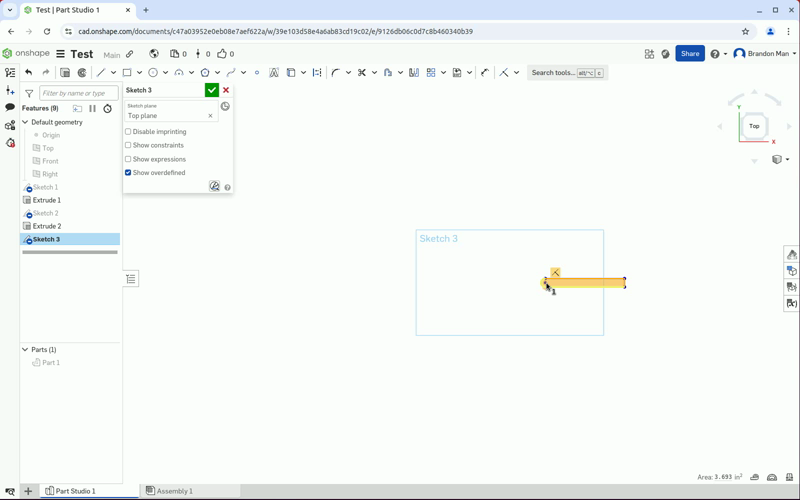
scroll(-6)
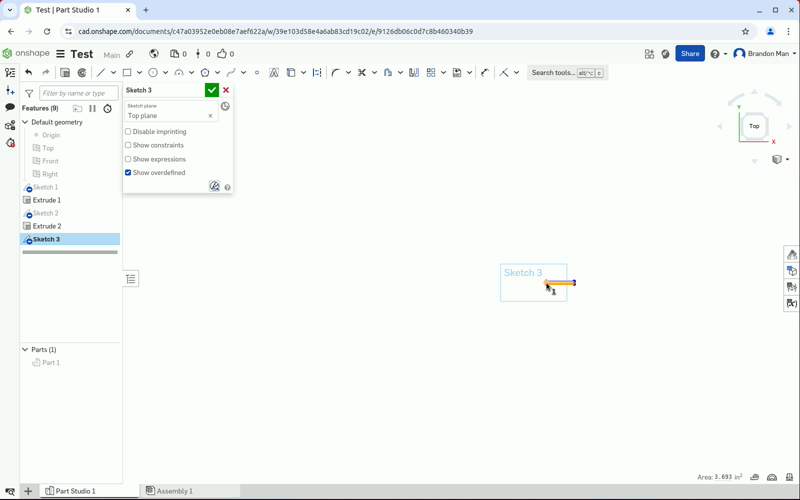
mouse_move(73, 352)
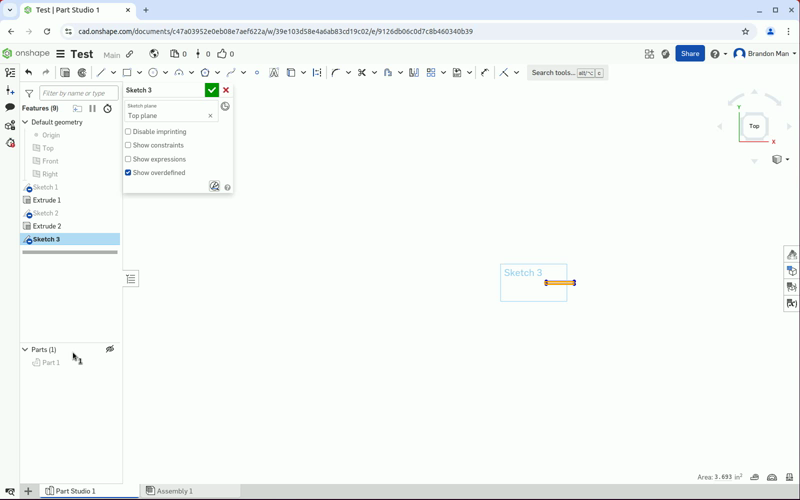
key(shift+y)
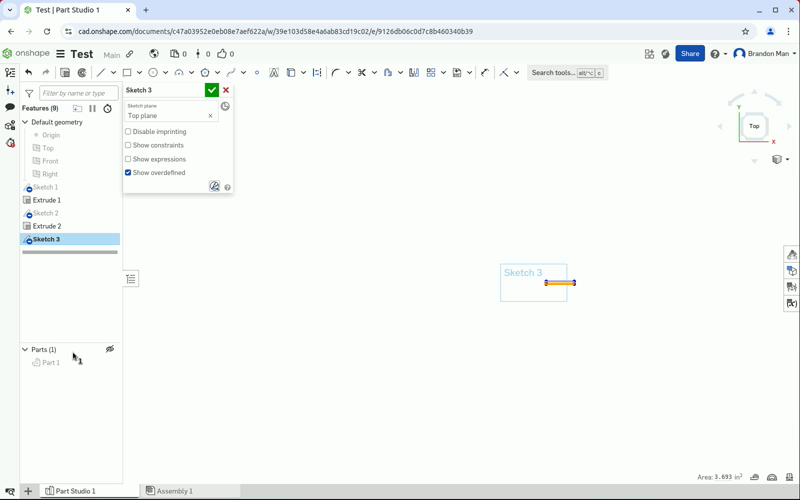
key(shift+e)
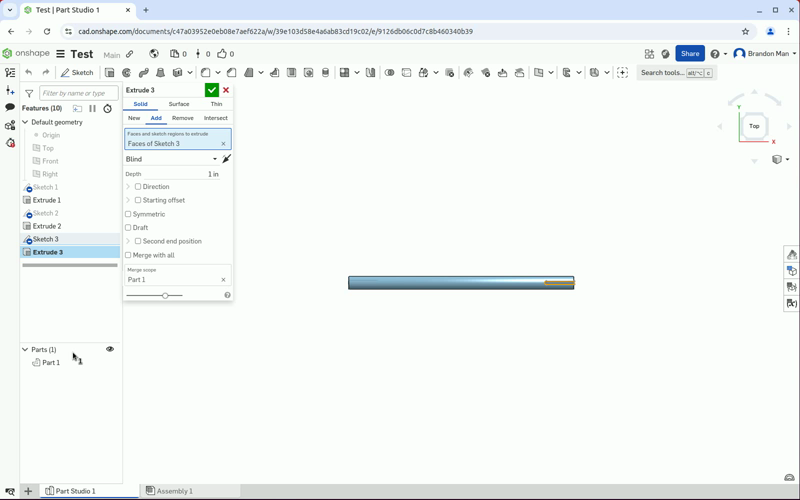
mouse_move(143, 106)
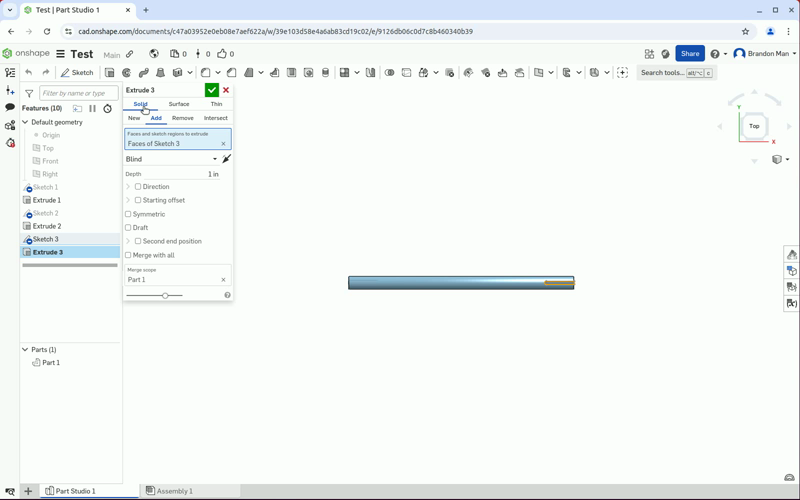
click(143, 106)
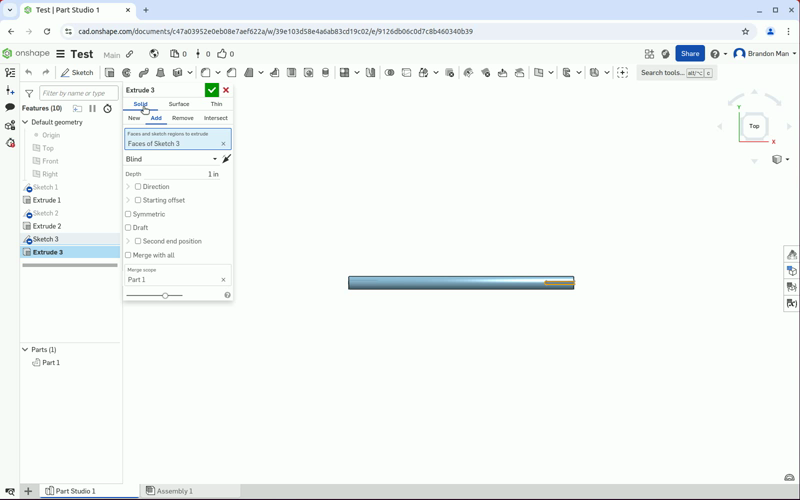
mouse_move(186, 120)
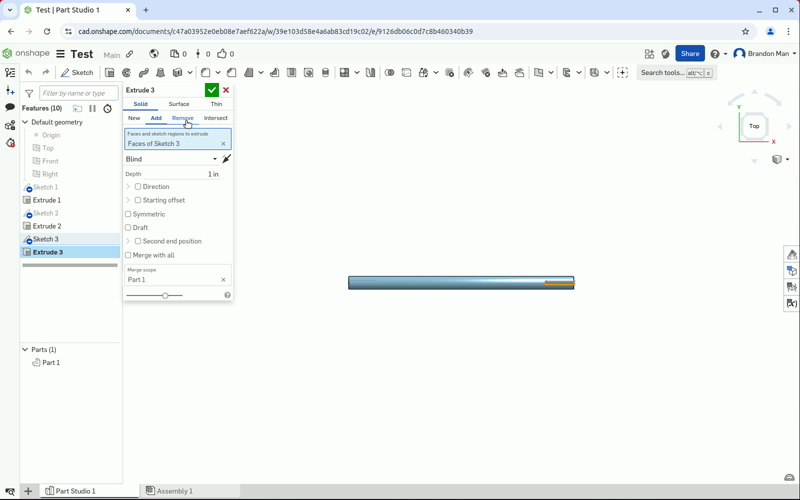
click(186, 120)
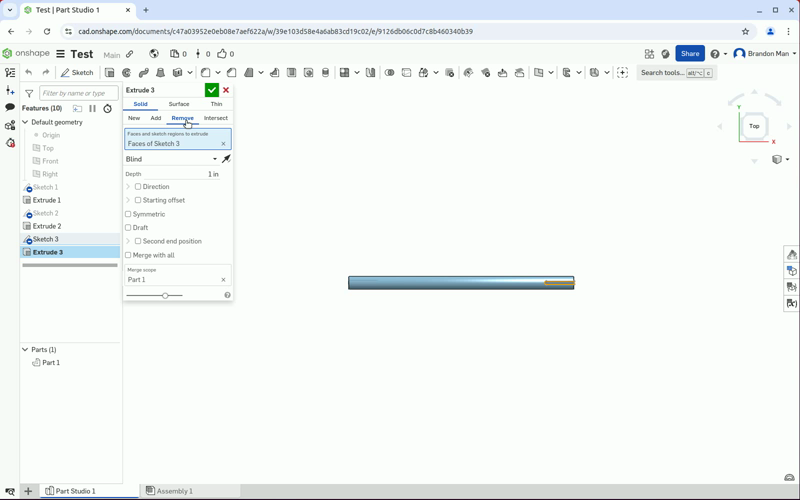
key(tab, 4)
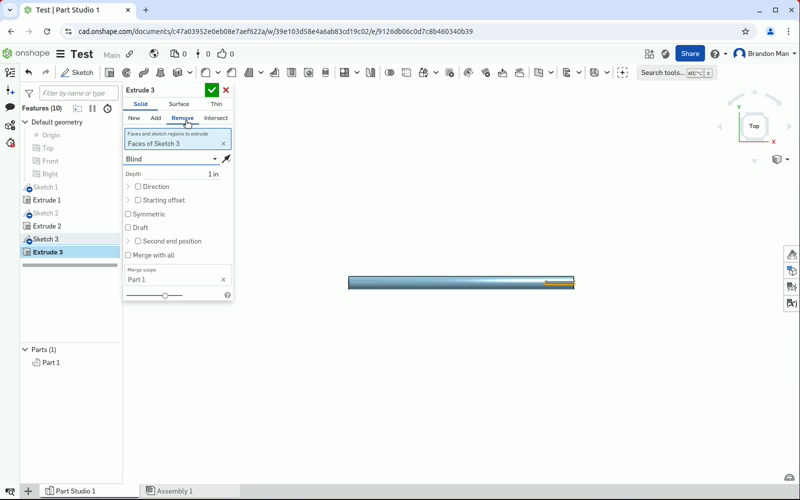
text(0.241)
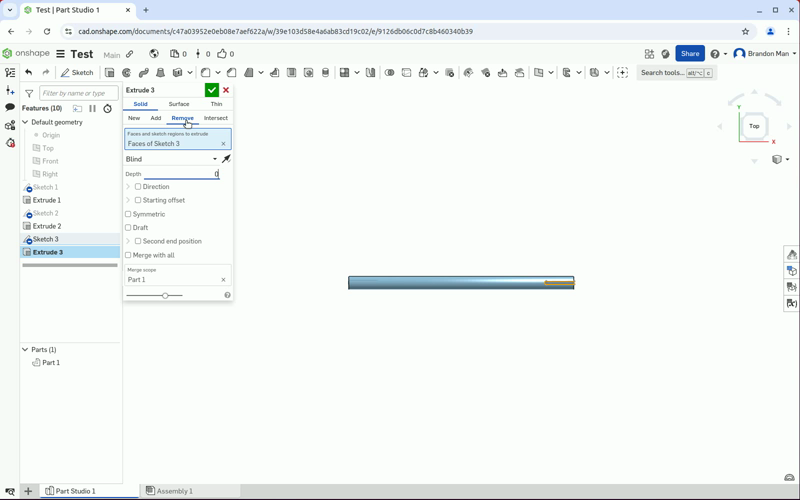
key(tab, 6)
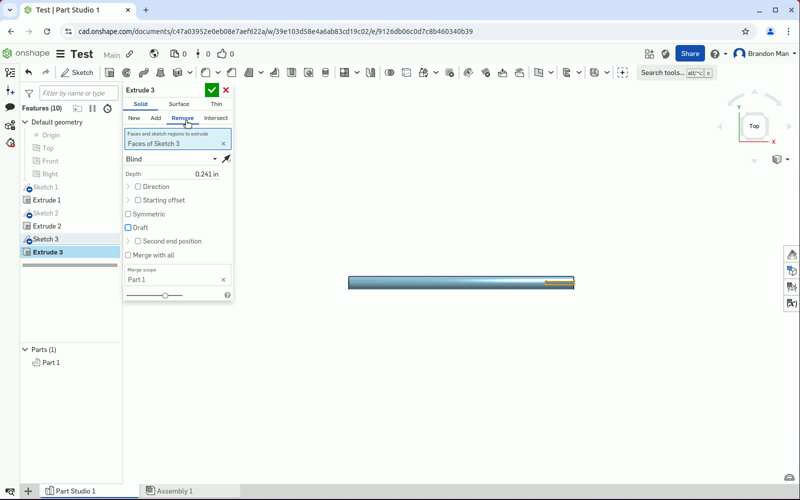
key(space)
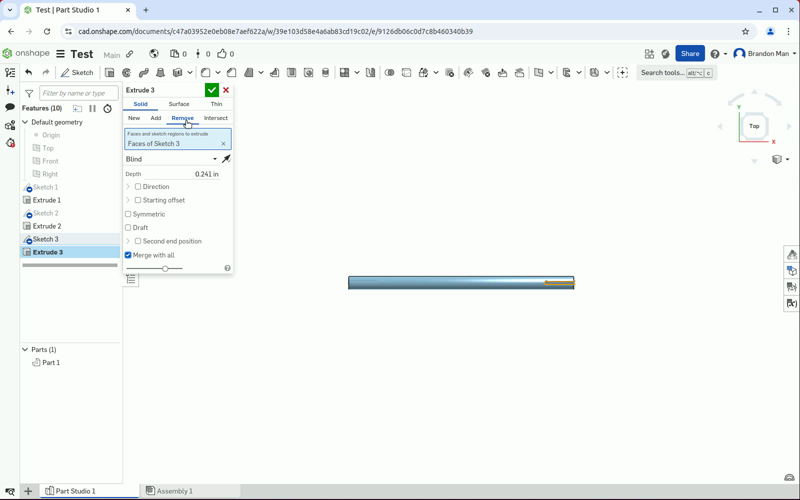
key(enter)
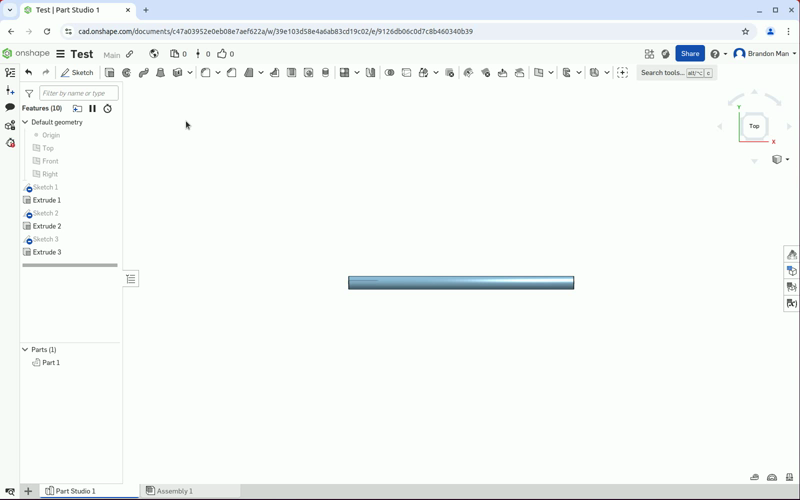
key(shift+h)
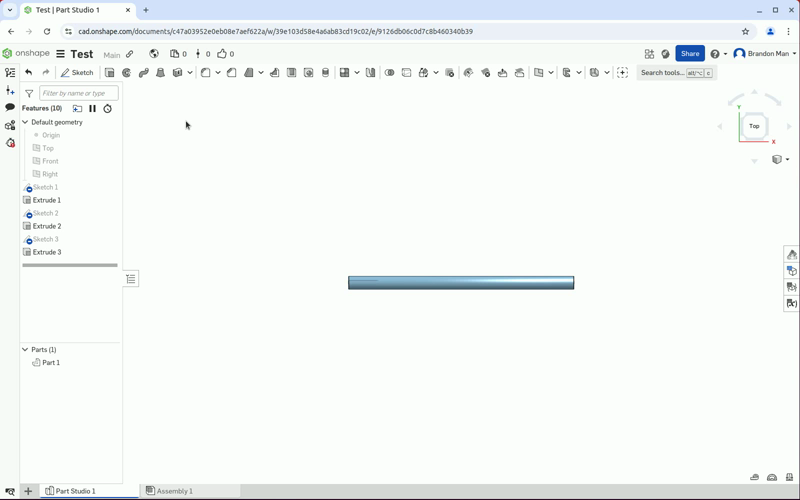
key(shift+h)
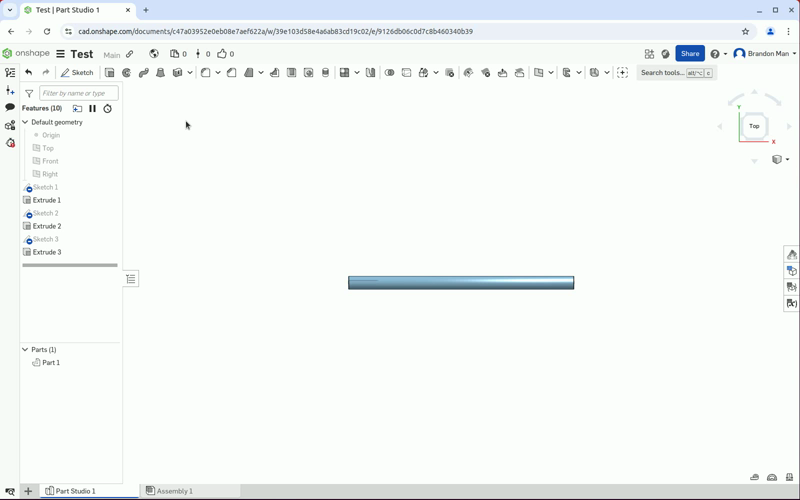
key(shift+7)
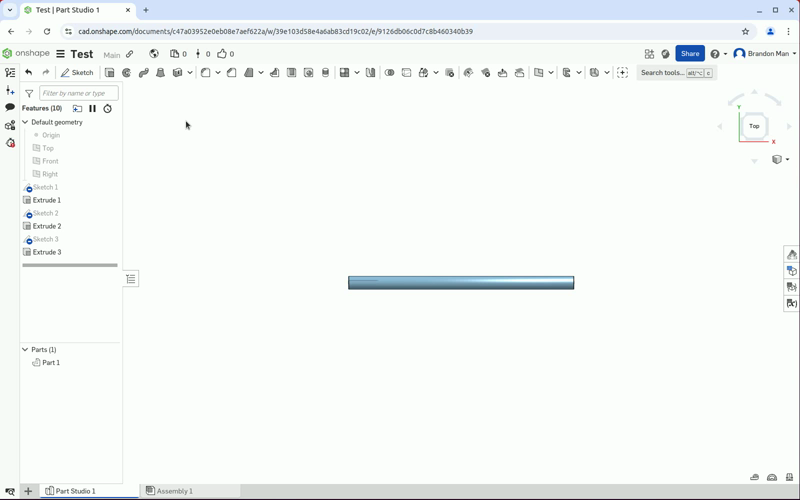
key(up, 3)
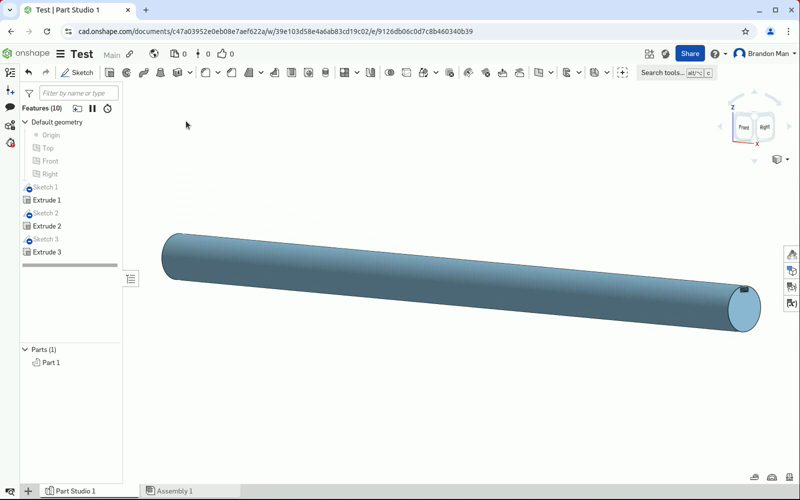
key(left, 3)
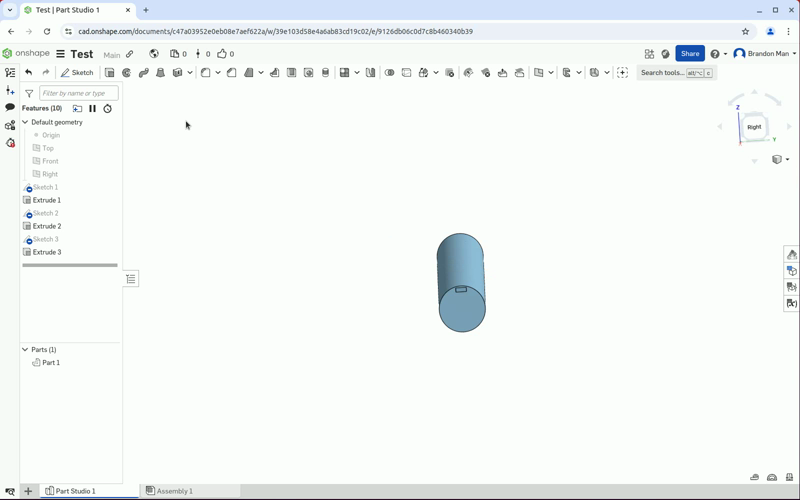
key(right, 3)
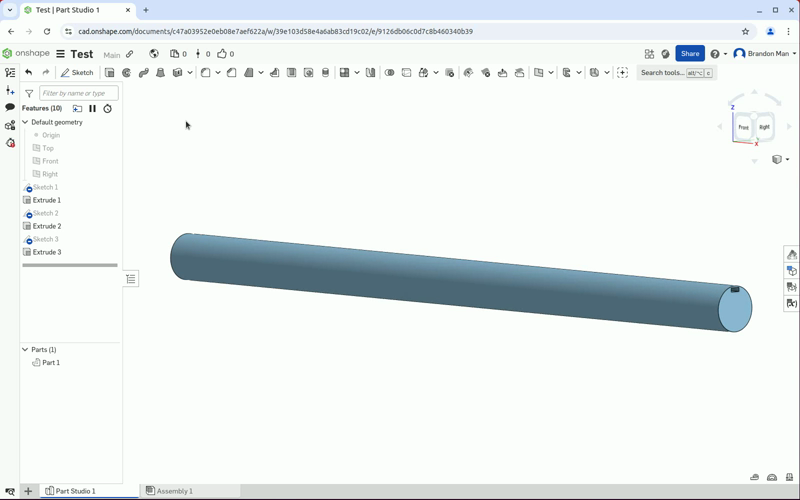
key(down, 3)
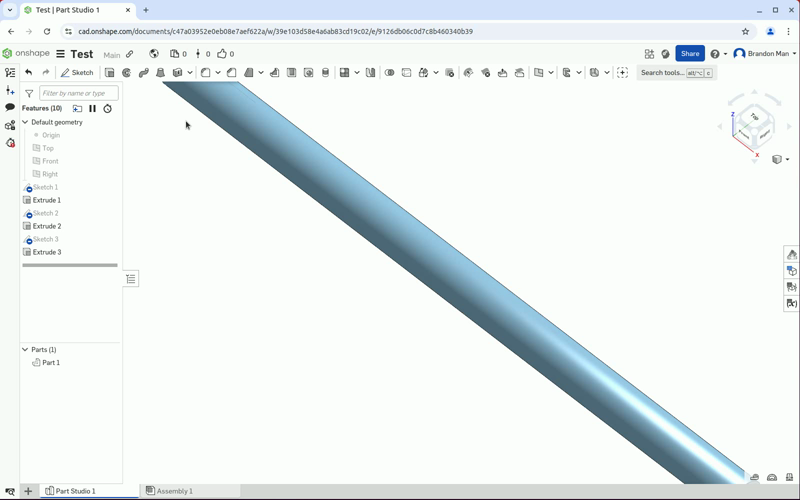
mouse_move(73, 189)
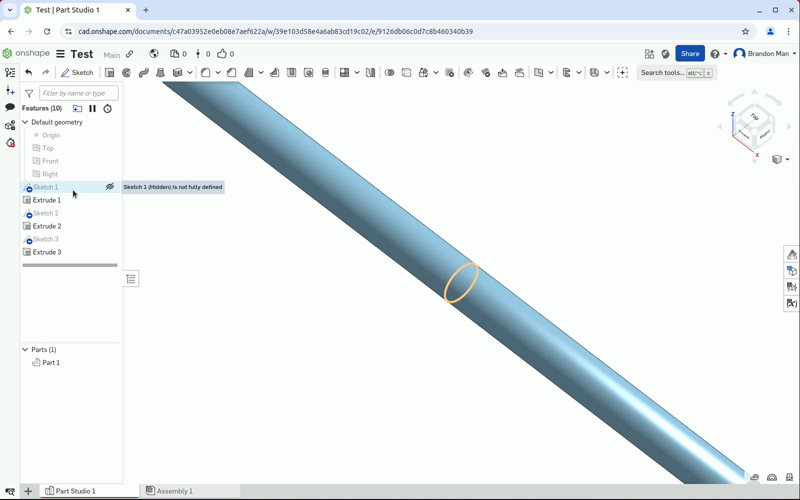
click(73, 189)